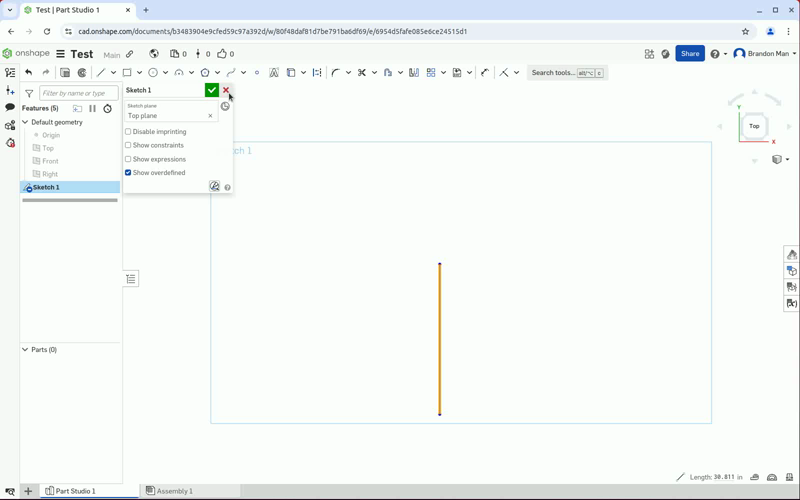
key(shift+h)
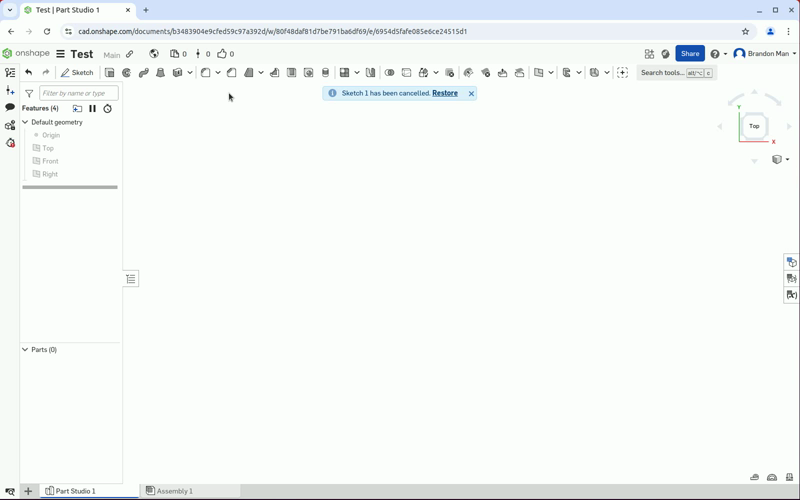
mouse_move(73, 352)
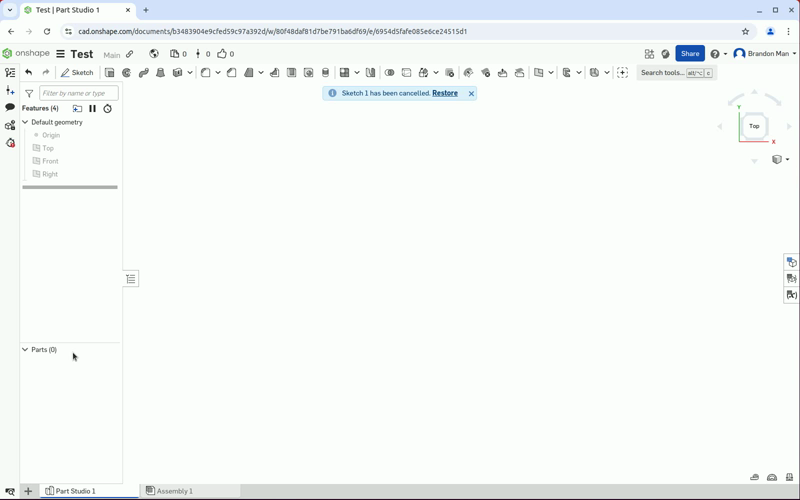
key(y)
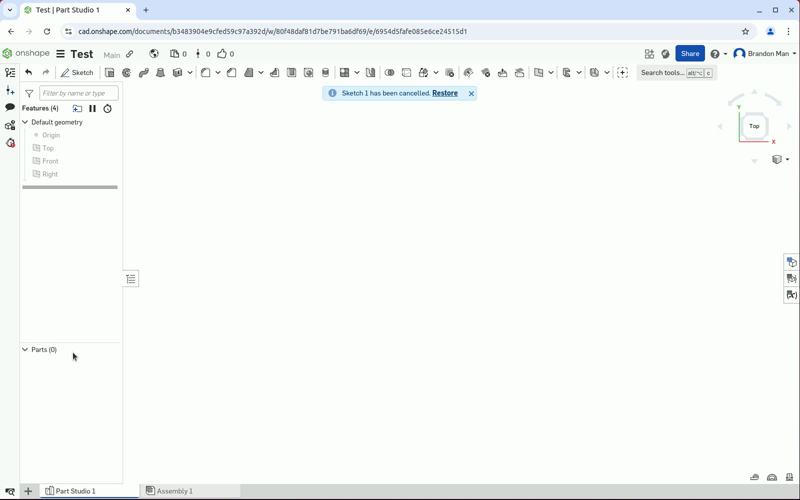
key(shift+p)
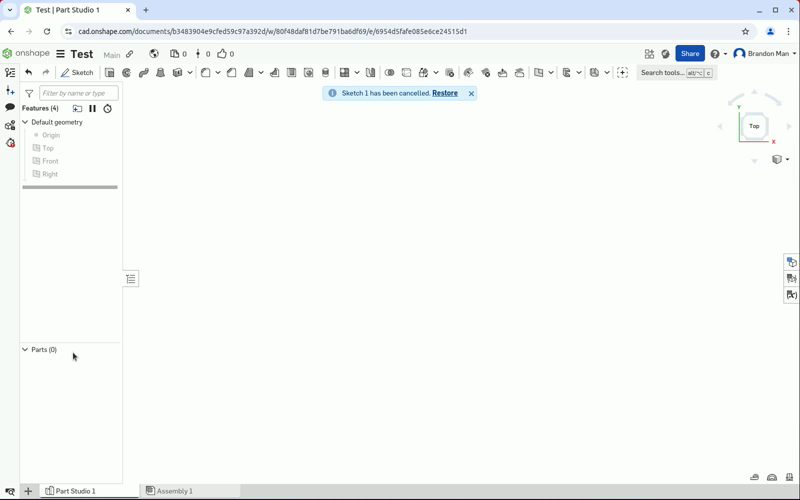
key(space)
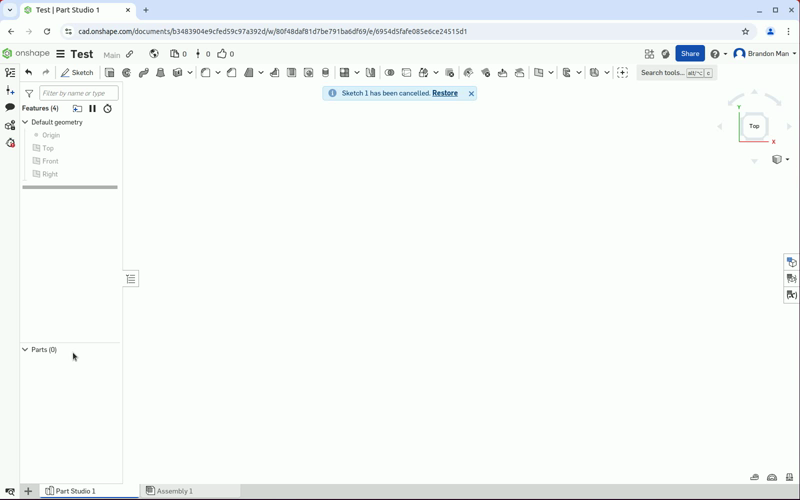
key_down(shift)
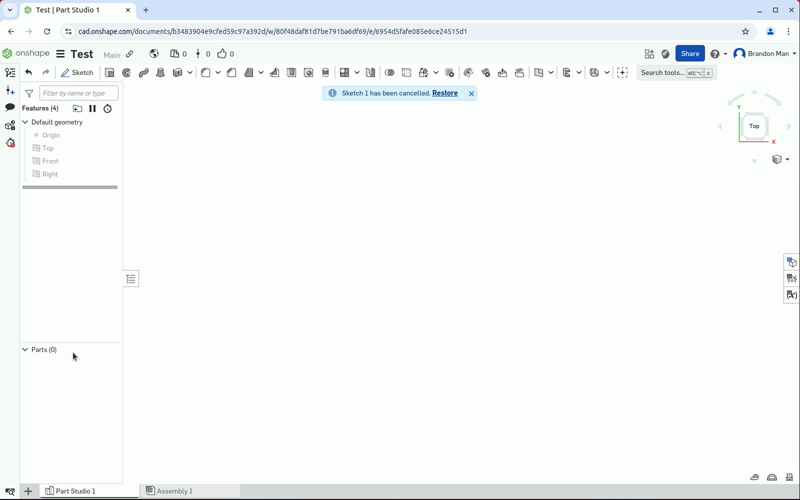
key(up)
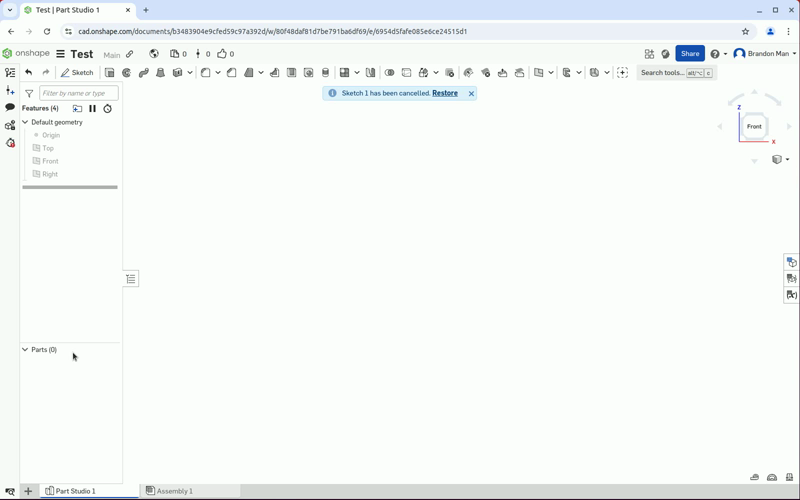
key_up(shift)
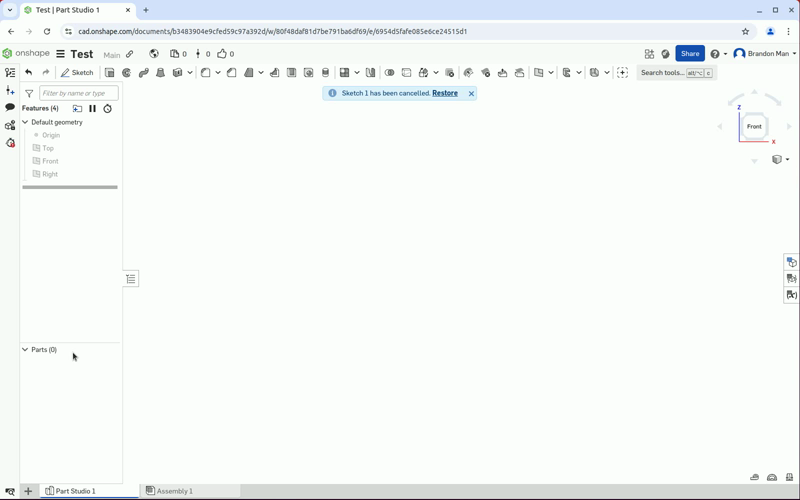
mouse_move(73, 352)
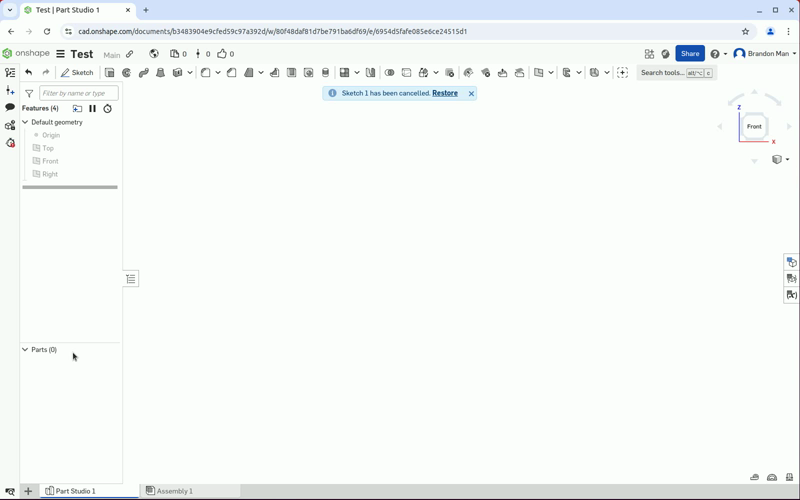
key(shift+y)
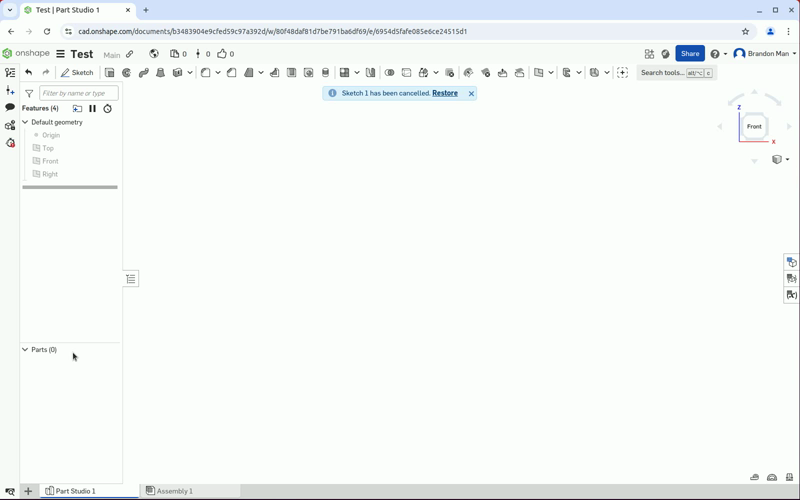
key(shift+s)
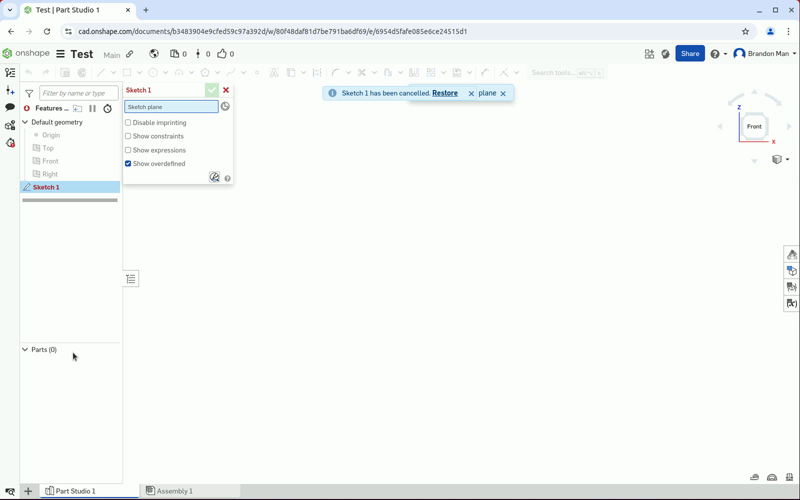
mouse_move(73, 163)
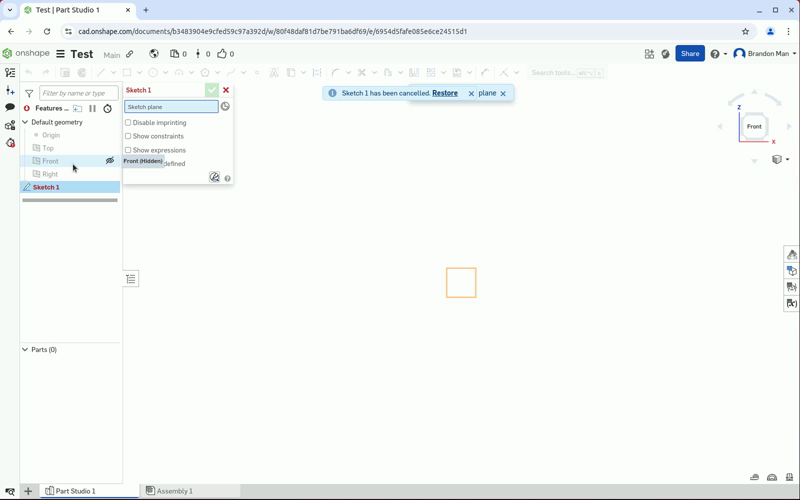
click(73, 163)
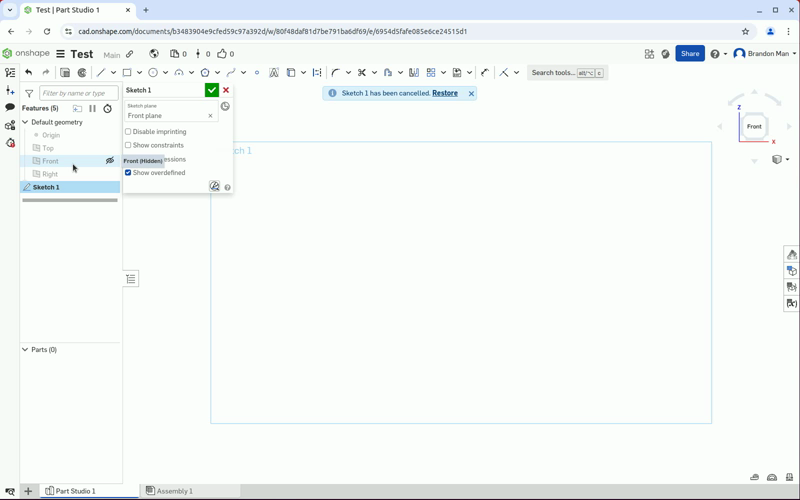
mouse_move(73, 352)
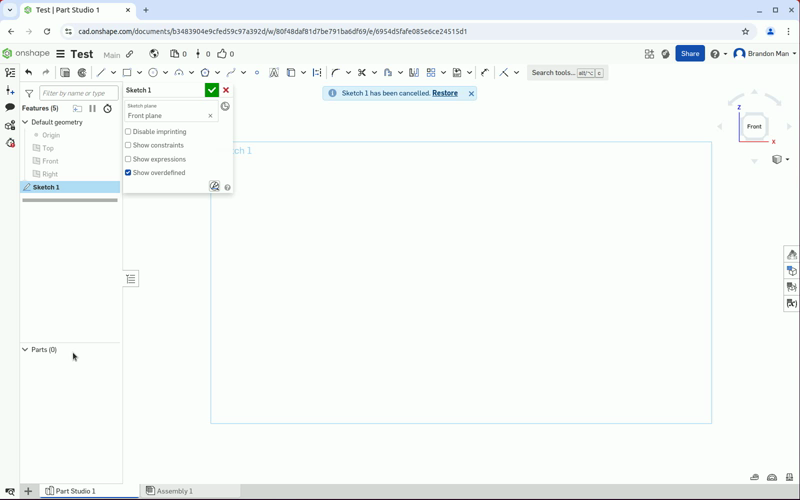
key(y)
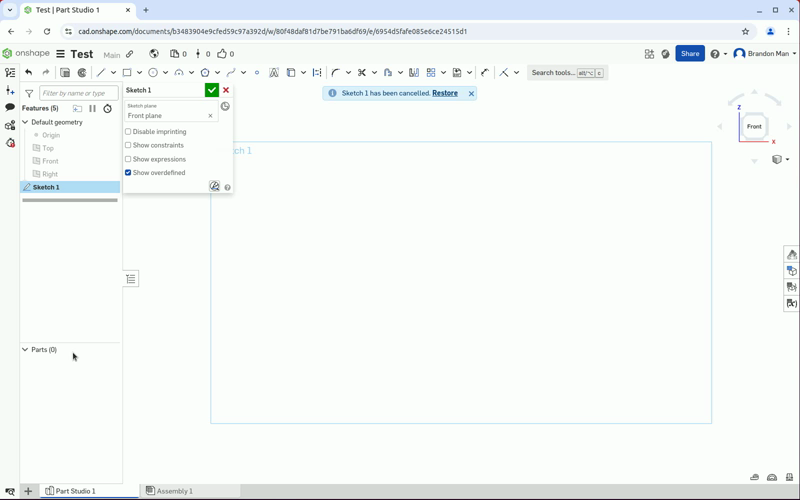
key(l)
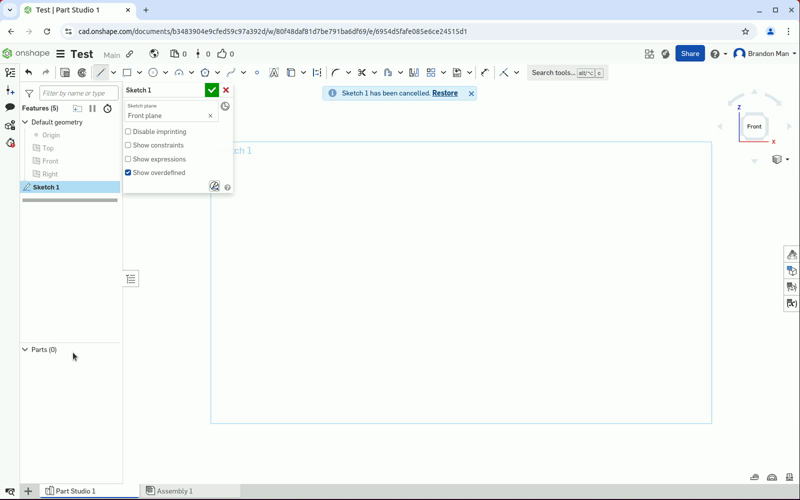
key_down(shift)
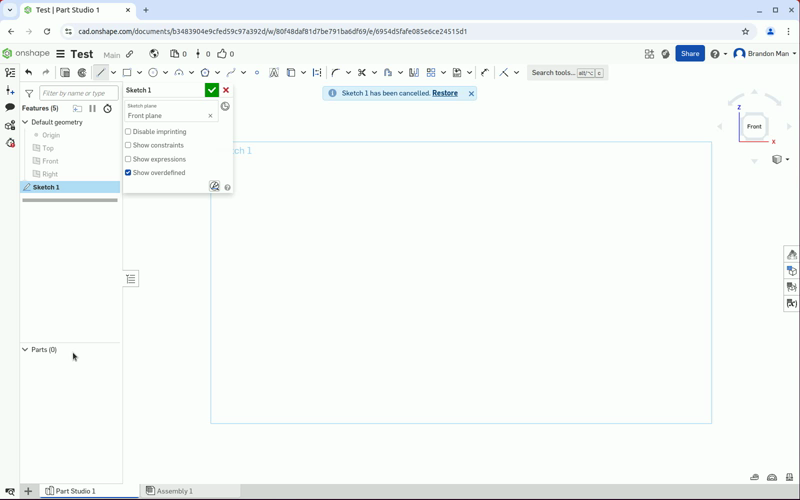
mouse_move(384, 395)
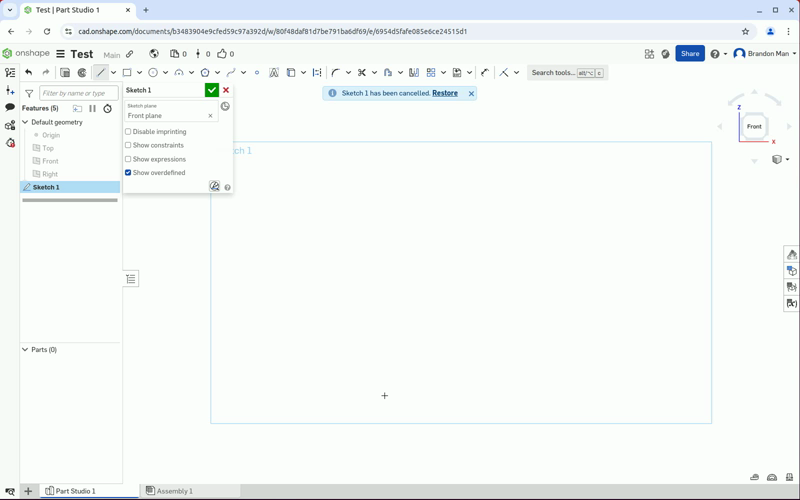
click(384, 395)
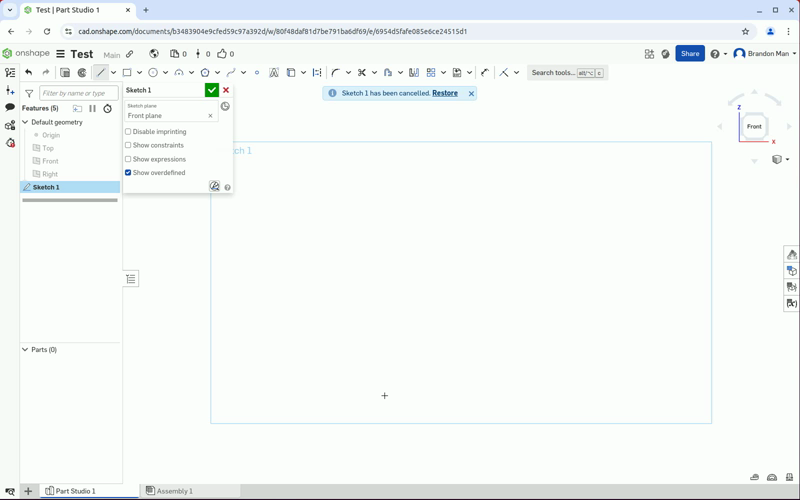
key_up(shift)
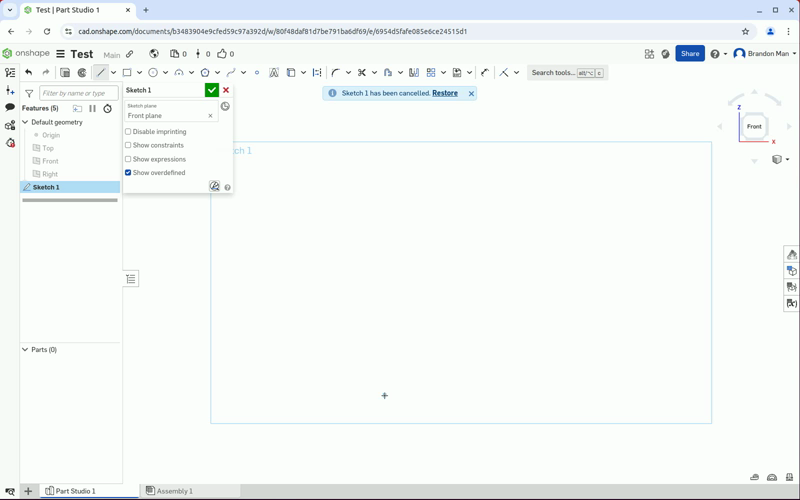
key_down(shift)
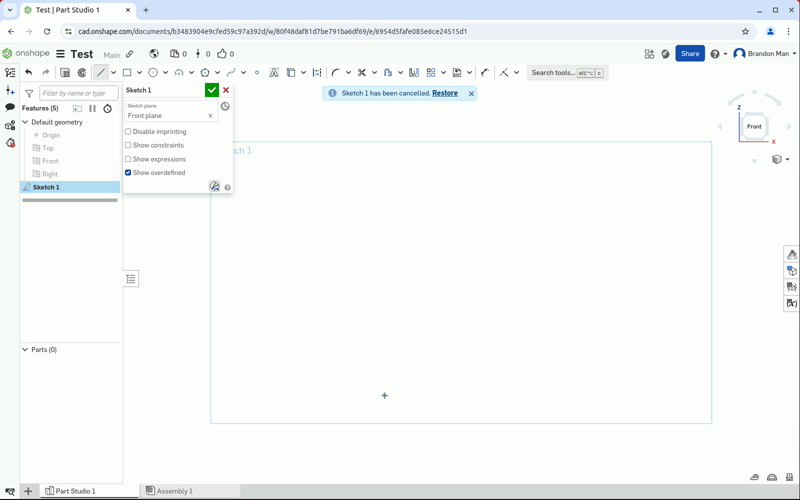
mouse_move(461, 395)
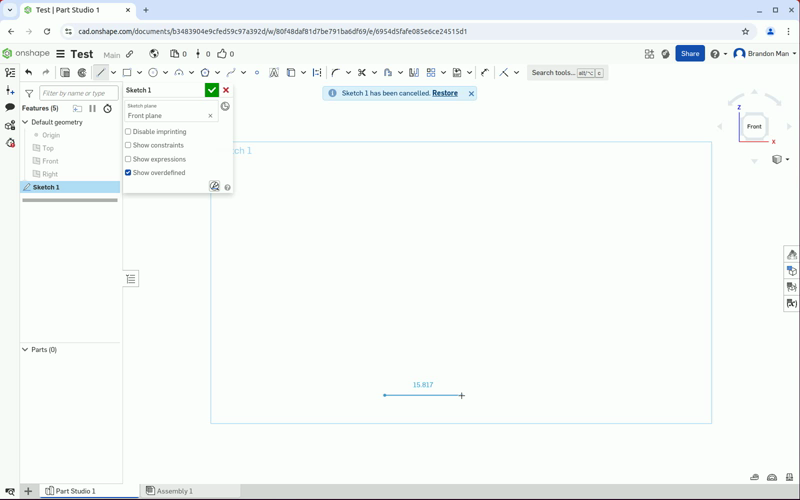
click(461, 395)
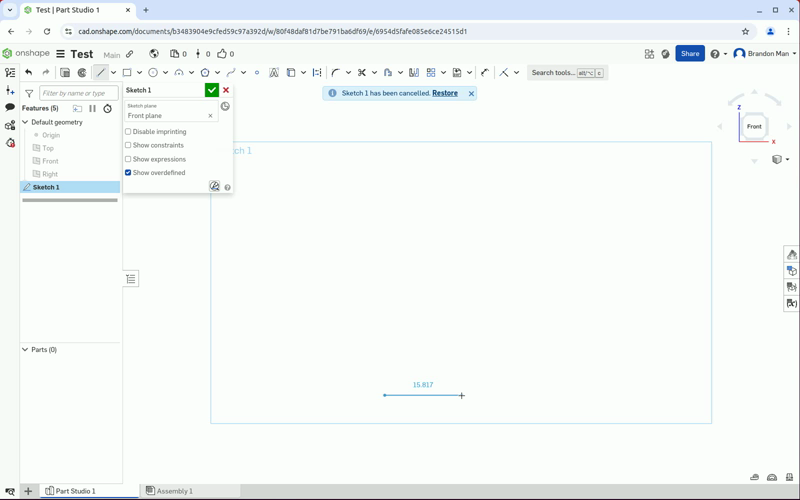
key_up(shift)
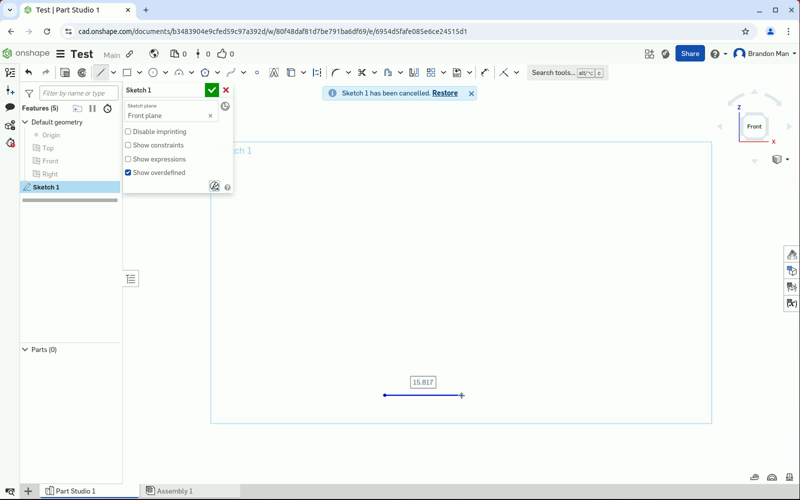
key_down(shift)
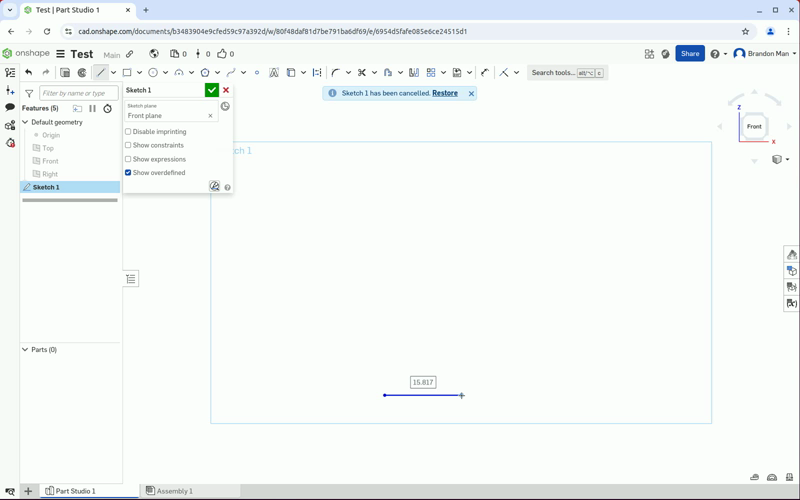
mouse_move(461, 282)
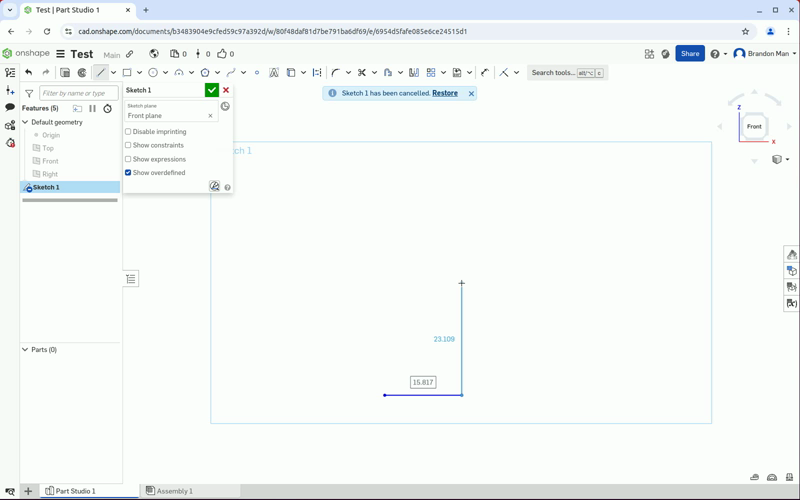
click(461, 282)
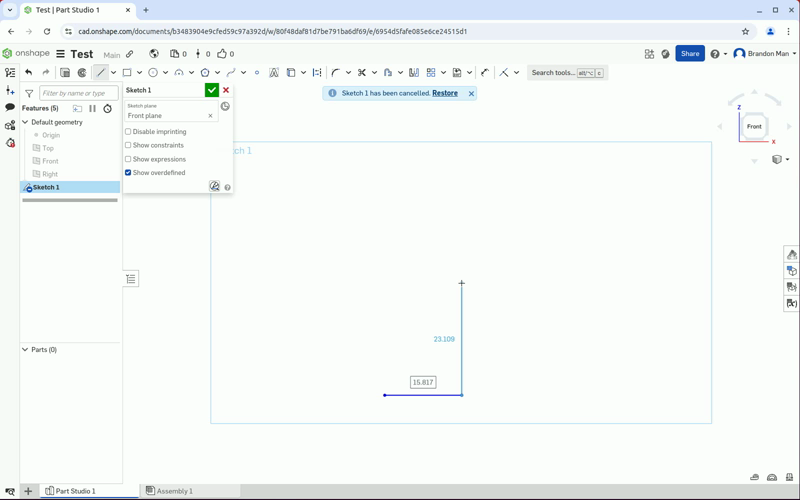
key_up(shift)
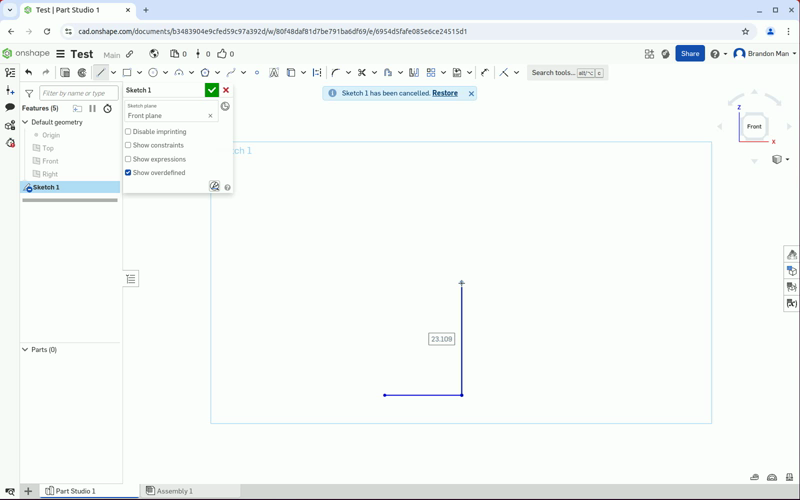
key_down(shift)
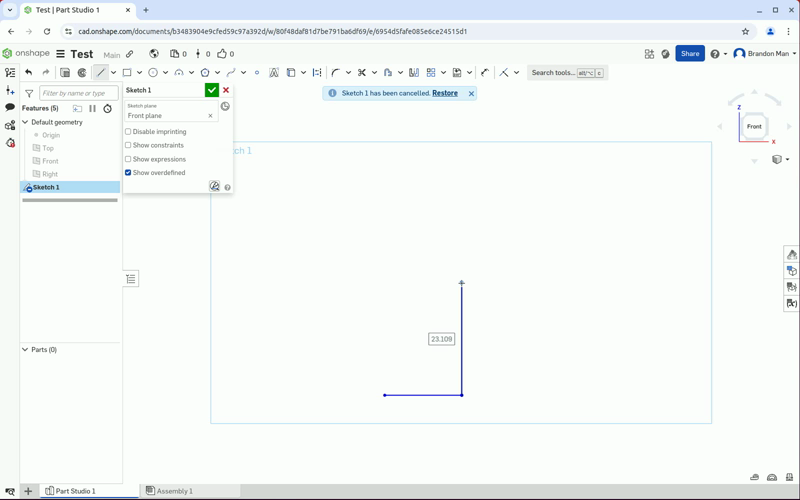
mouse_move(384, 282)
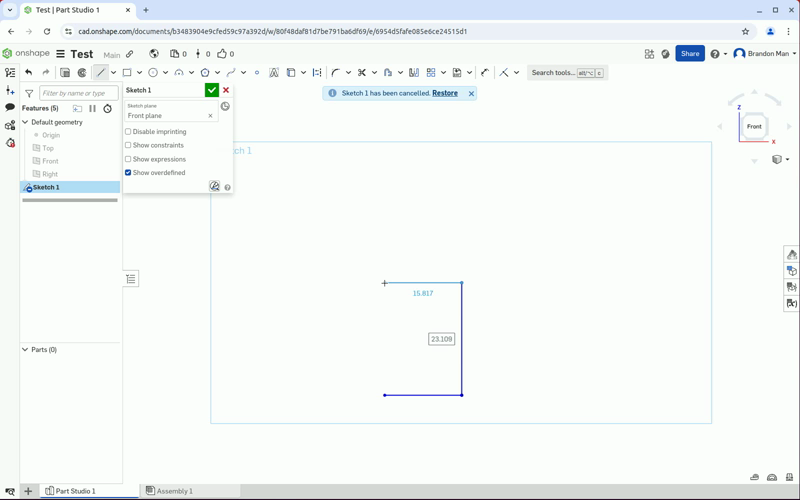
click(384, 282)
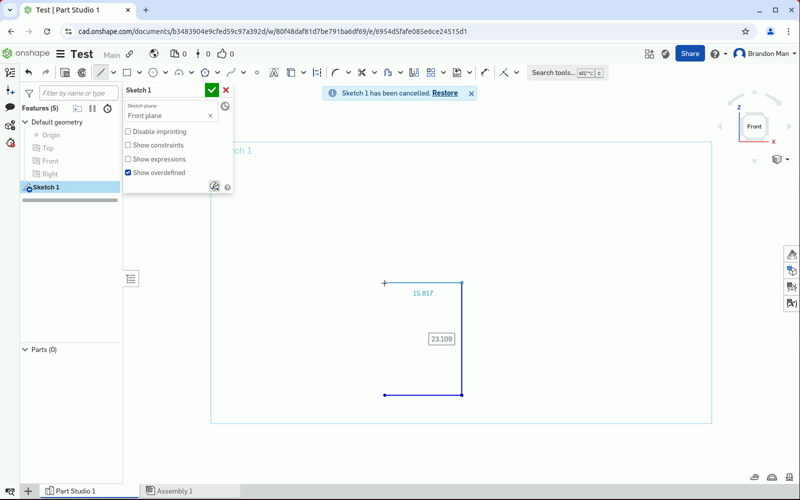
key_up(shift)
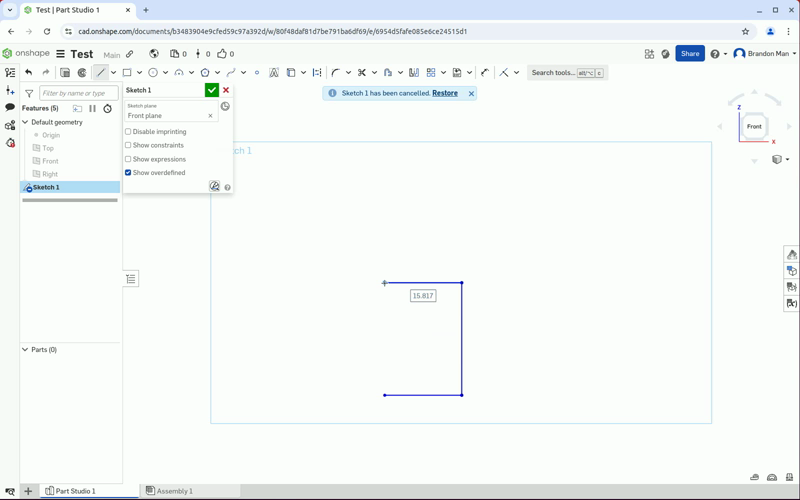
key_down(shift)
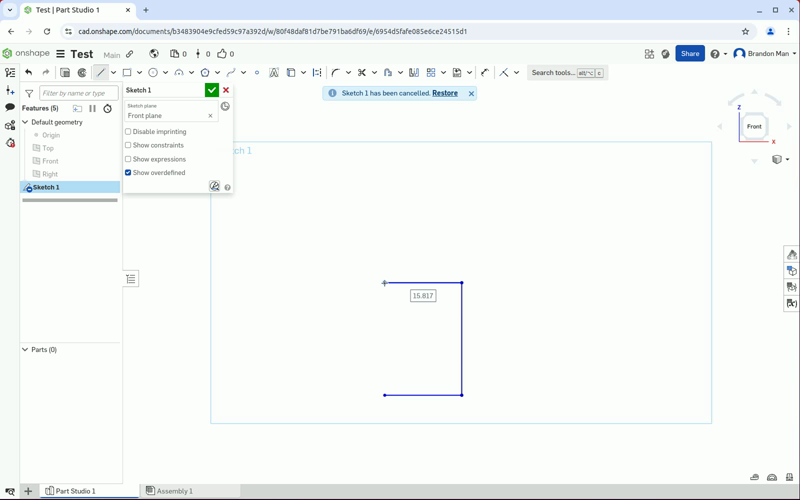
mouse_move(384, 395)
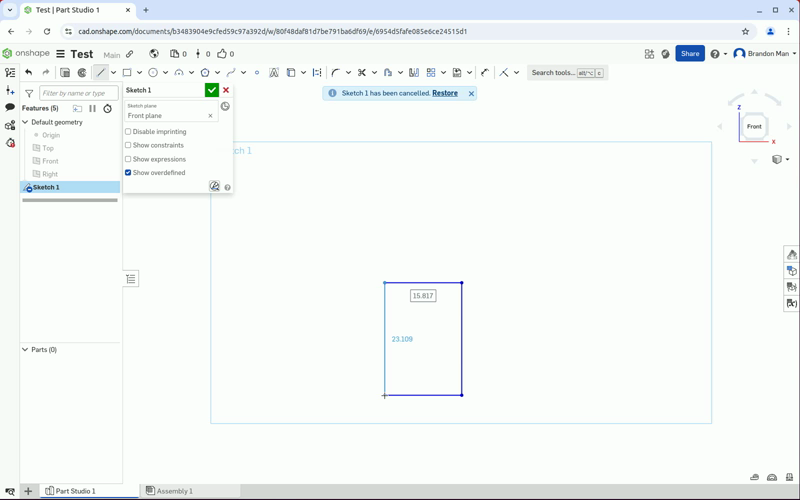
key_up(shift)
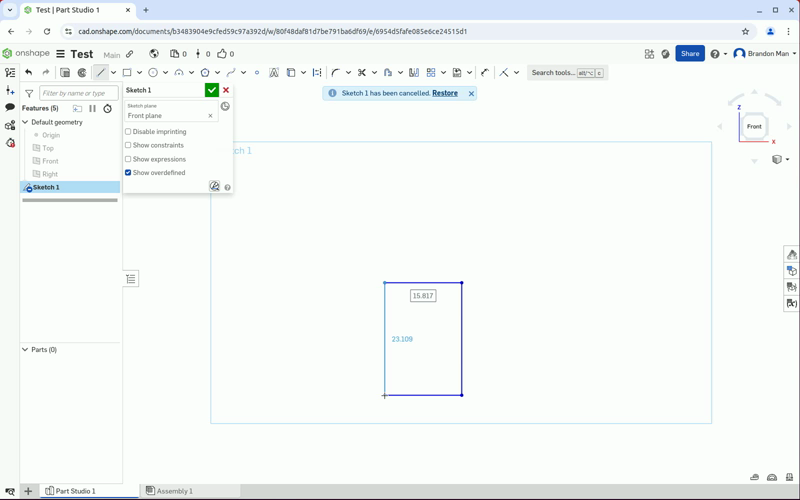
click(384, 395)
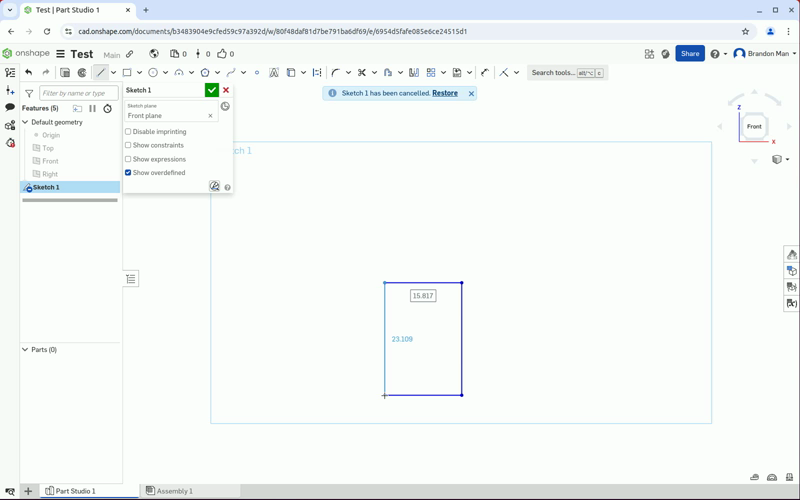
key(esc)
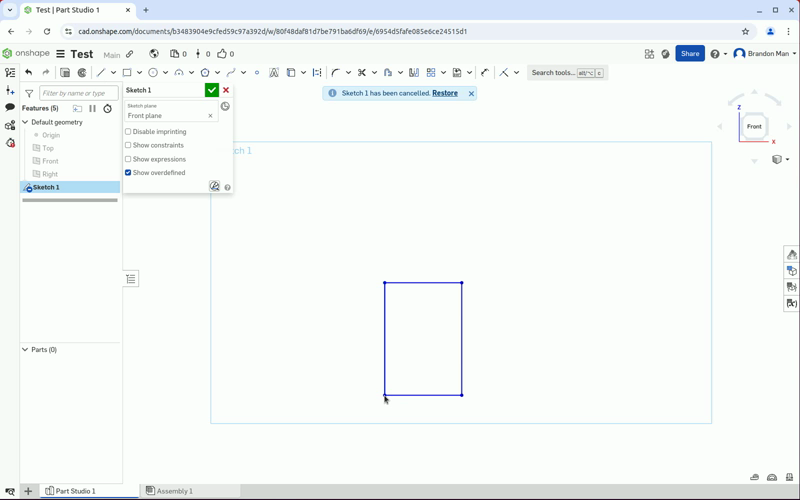
mouse_move(436, 288)
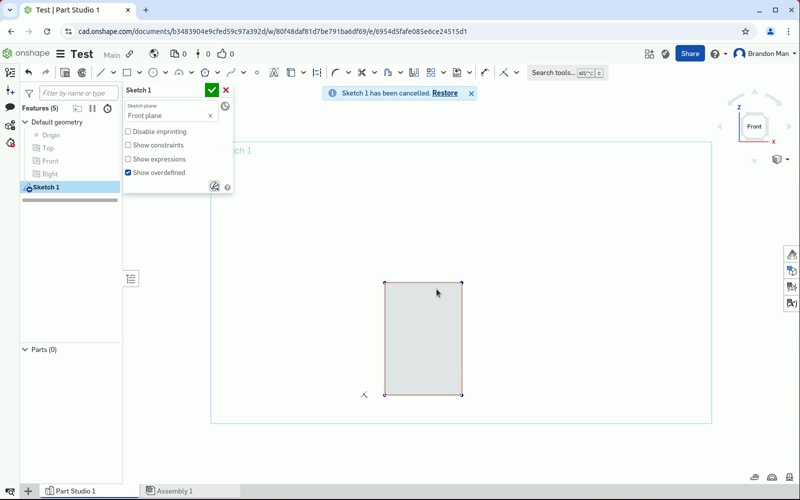
click(436, 288)
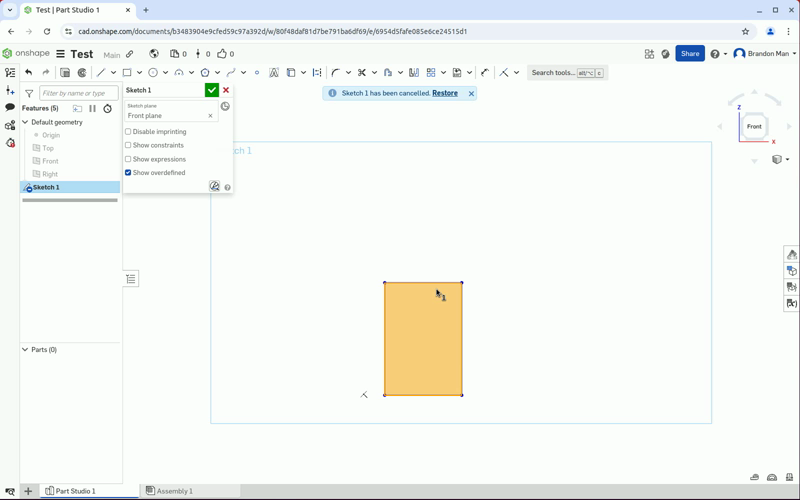
mouse_move(73, 352)
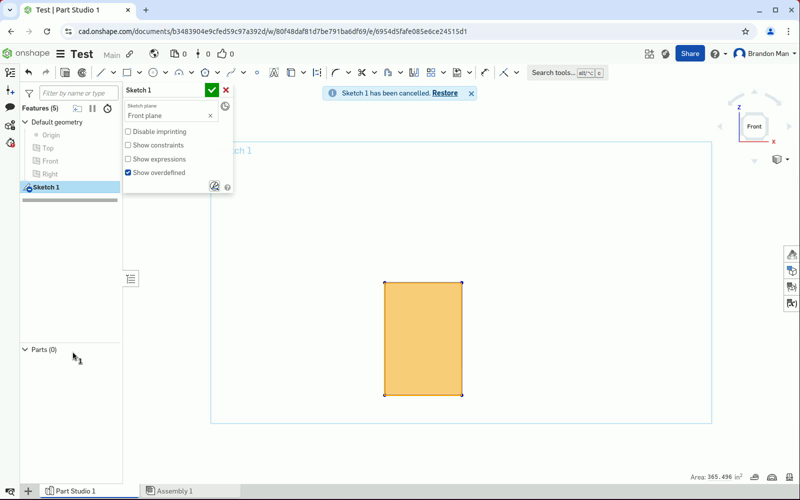
key(shift+y)
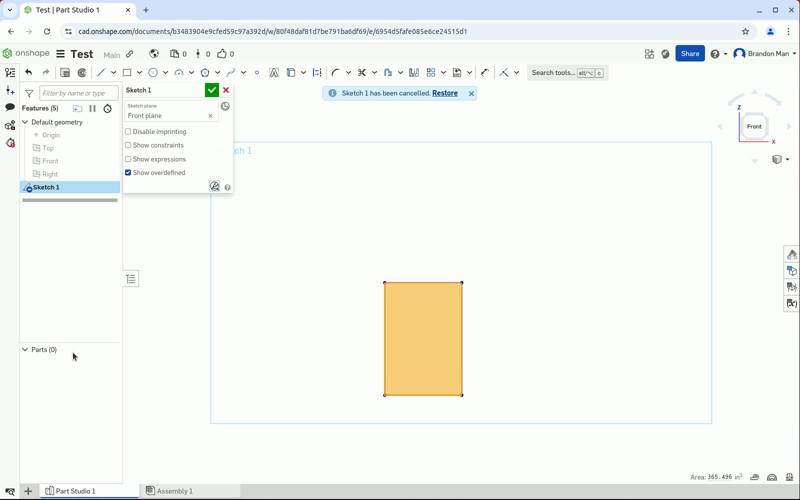
key(shift+e)
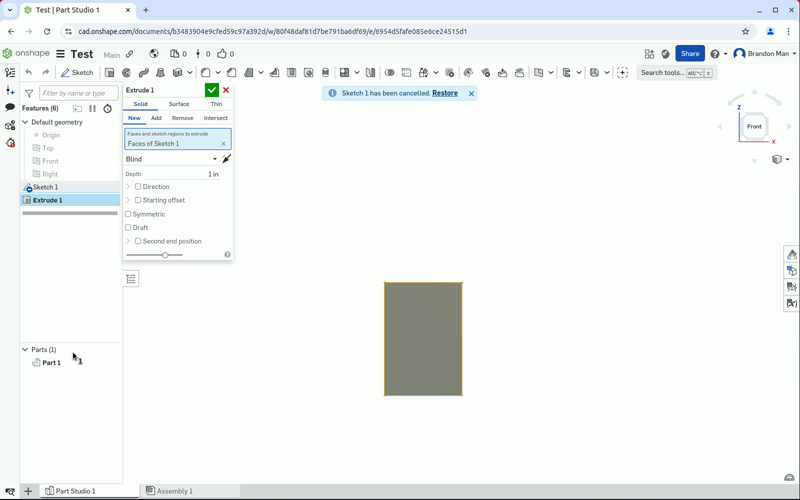
mouse_move(143, 106)
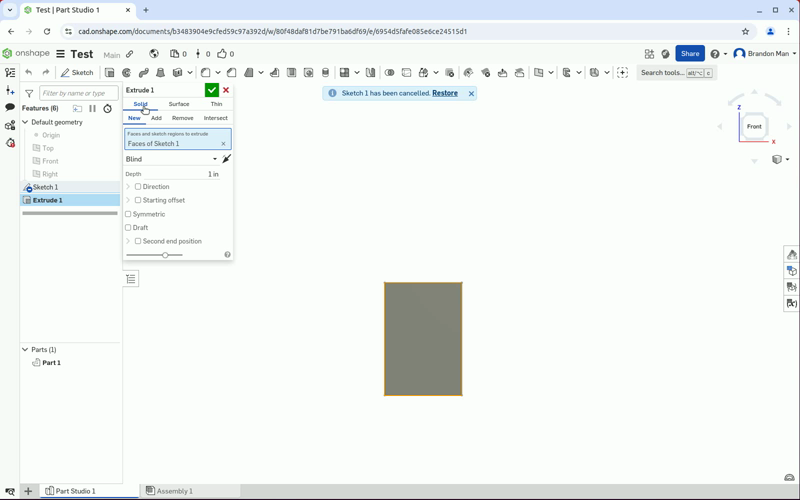
click(143, 106)
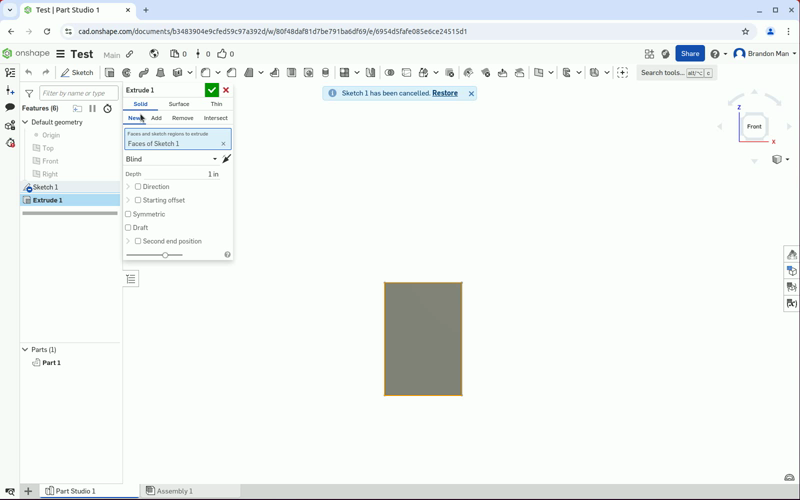
mouse_move(137, 120)
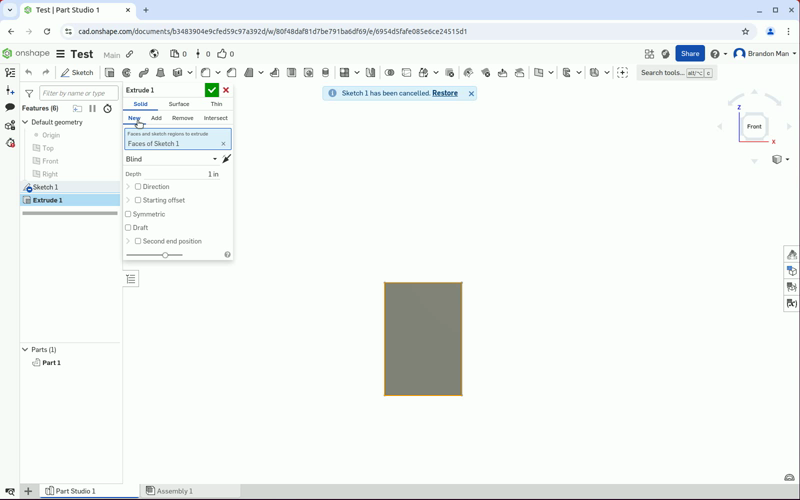
click(137, 120)
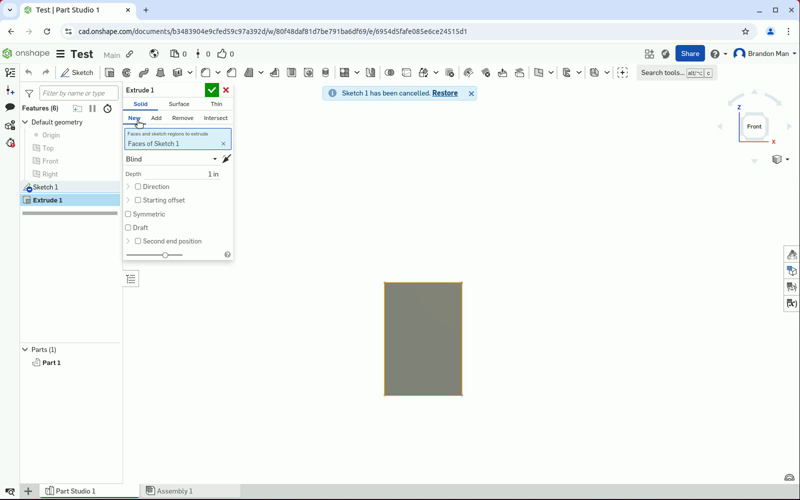
key(tab, 4)
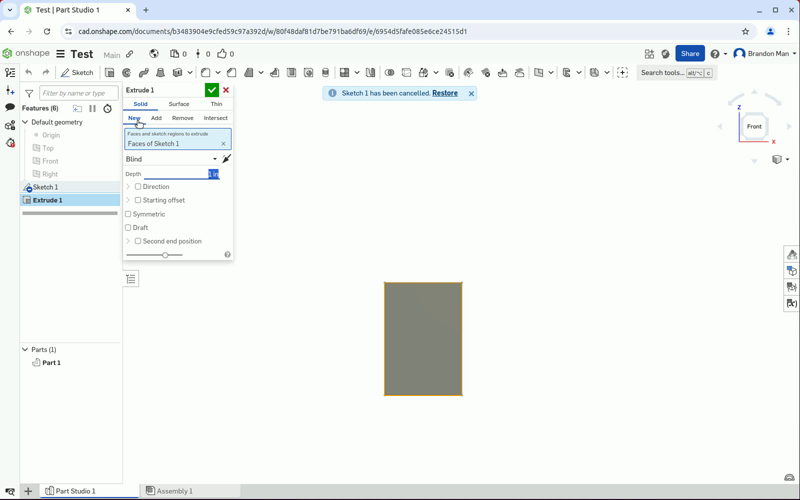
text(0.722)
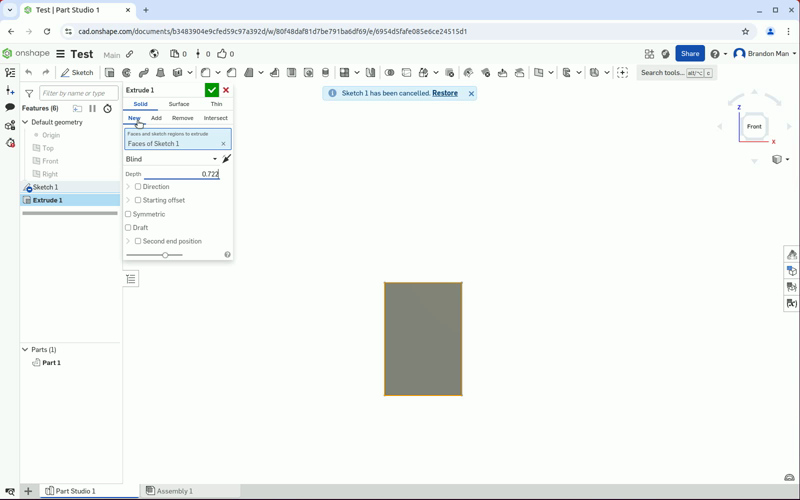
key(enter)
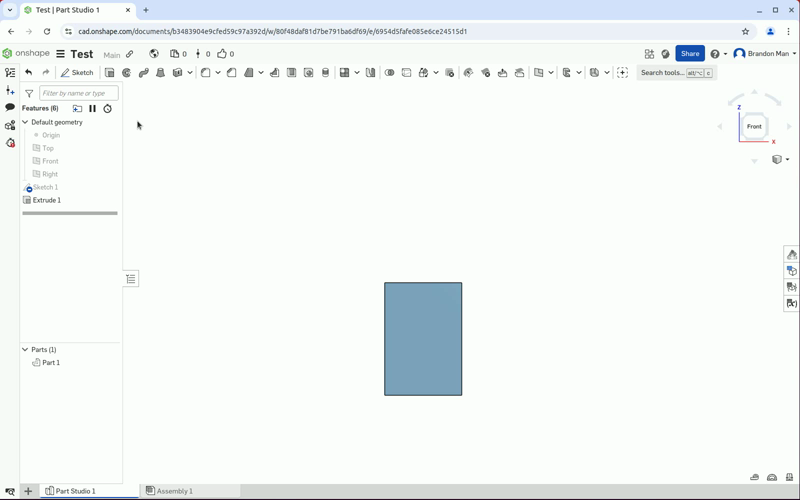
key(shift+h)
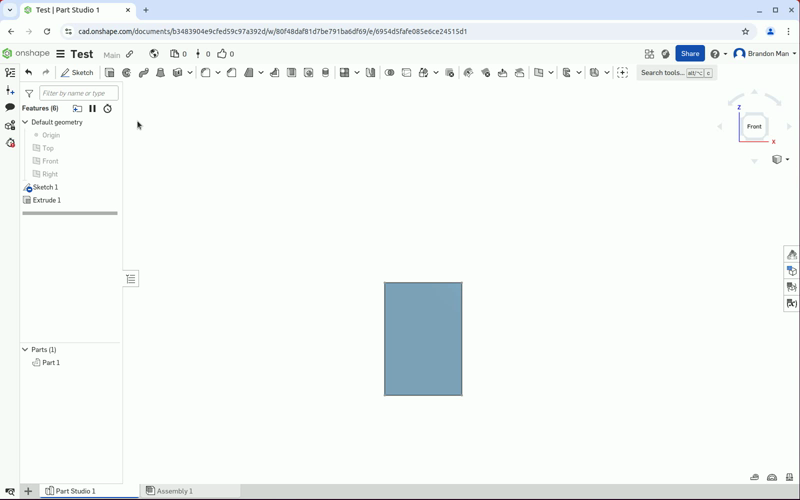
key(shift+h)
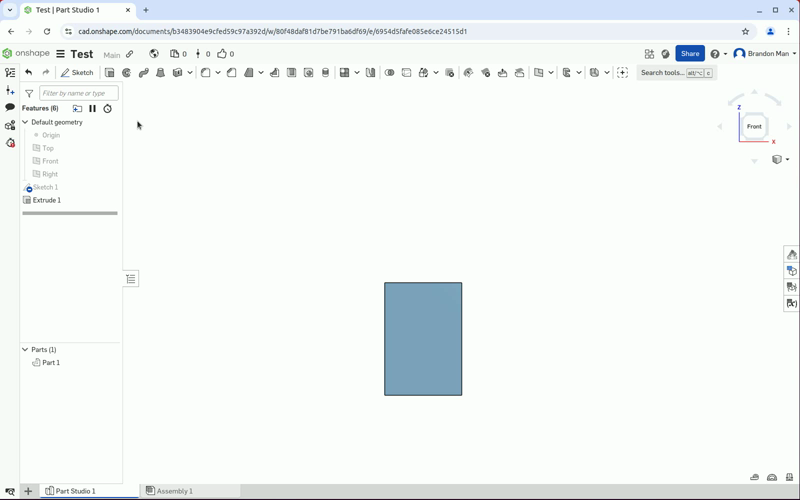
mouse_move(73, 189)
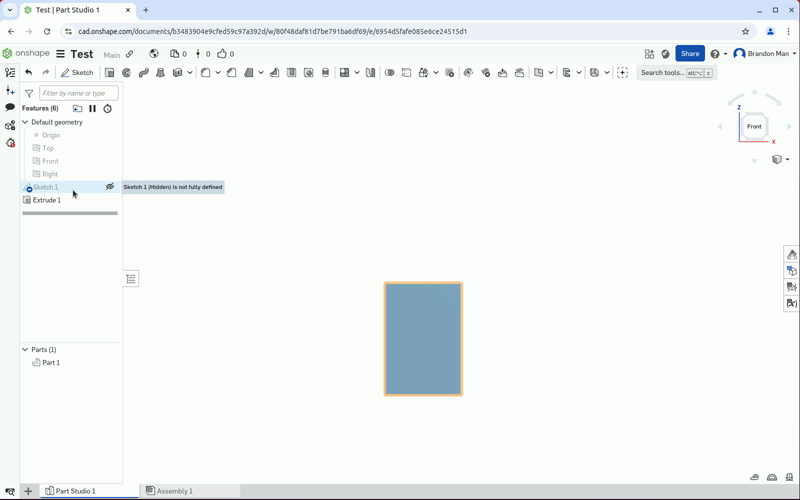
click(73, 189)
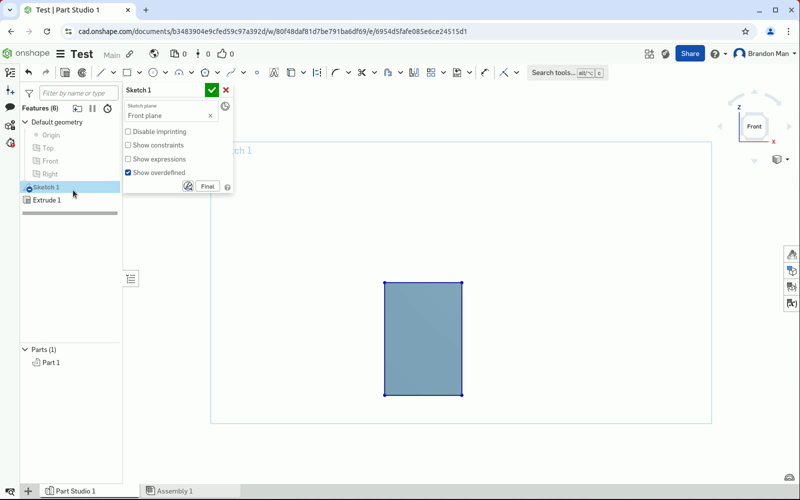
mouse_move(229, 92)
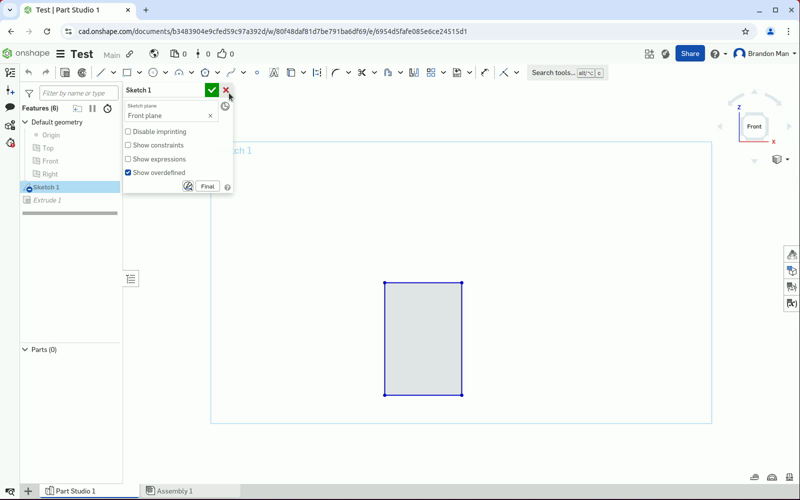
click(229, 92)
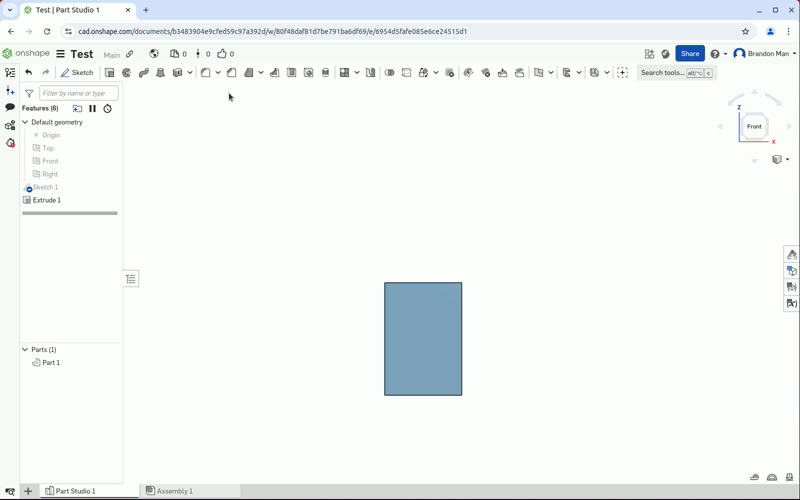
mouse_move(541, 75)
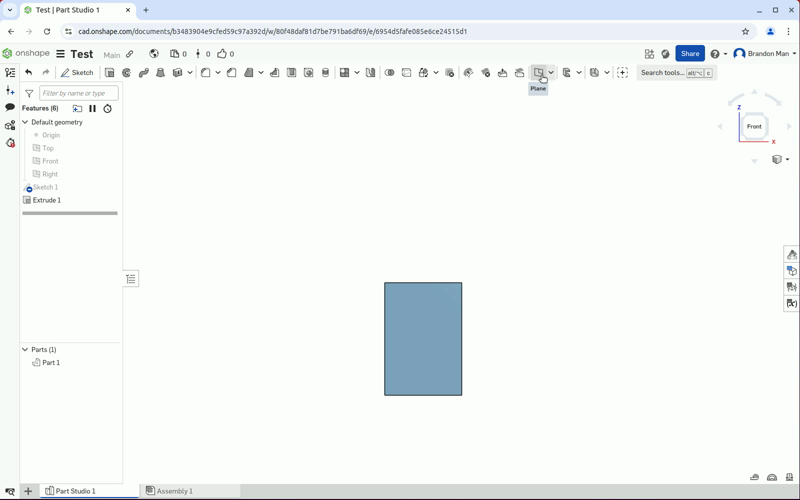
click(541, 75)
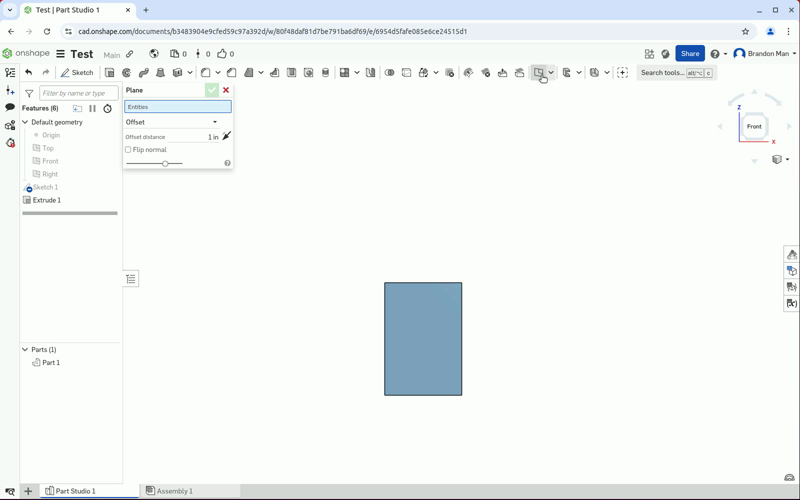
mouse_move(73, 163)
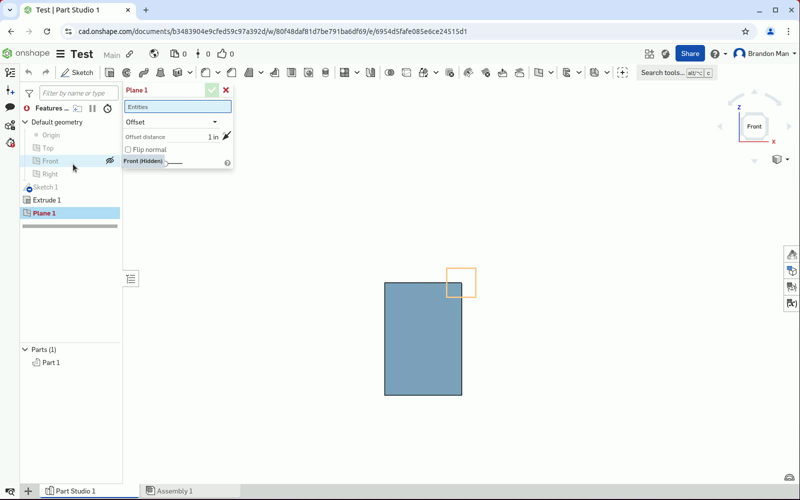
click(73, 163)
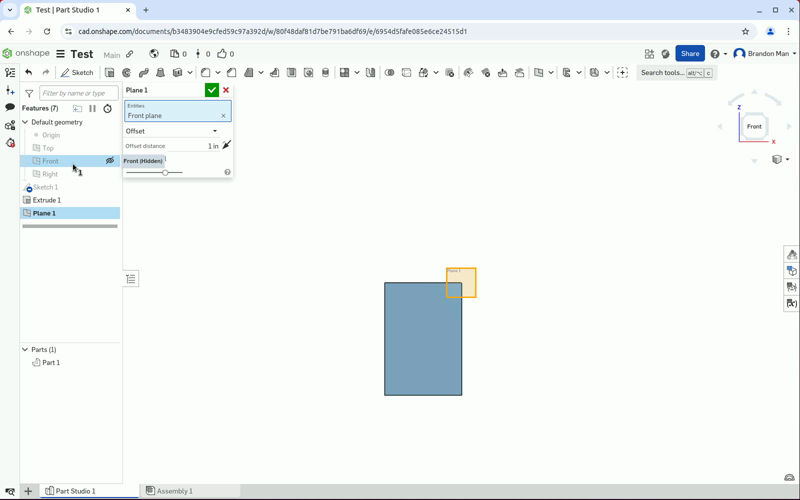
key(tab, 2)
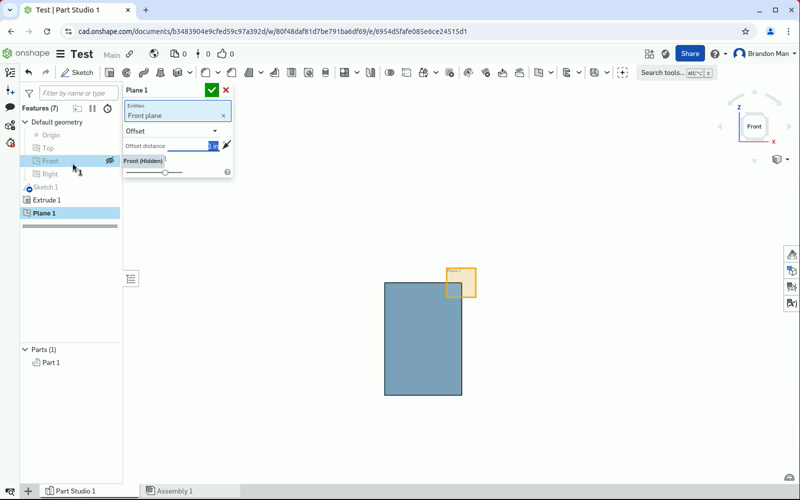
text(0.709)
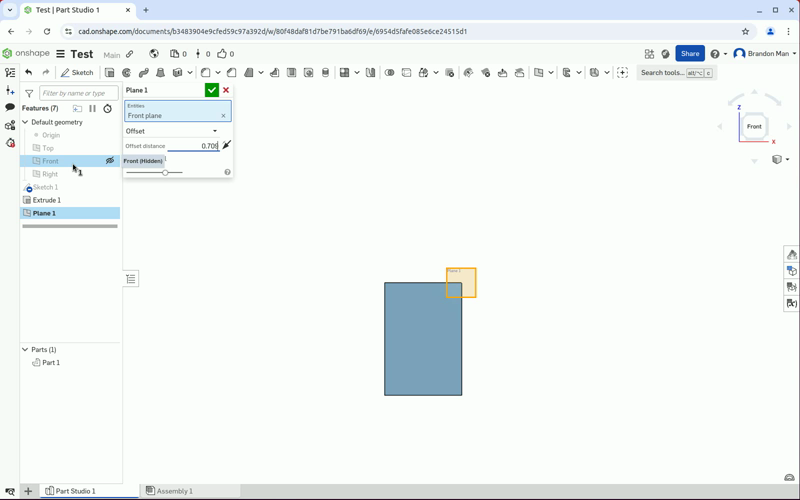
key(enter, 2)
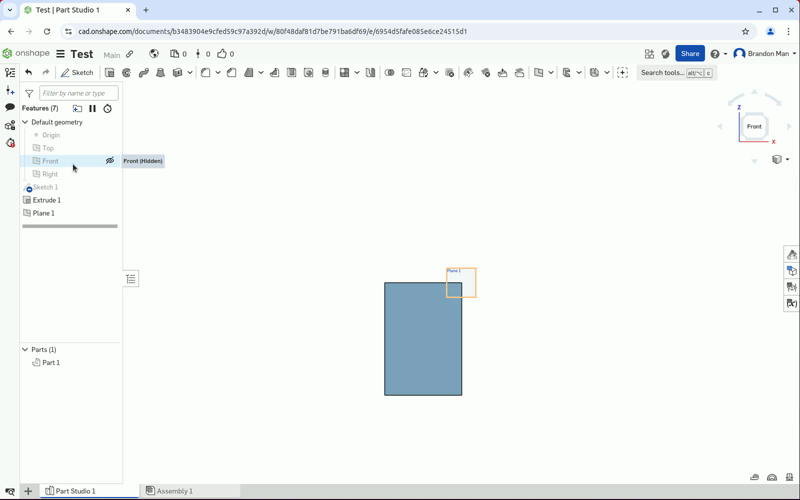
key(shift+s)
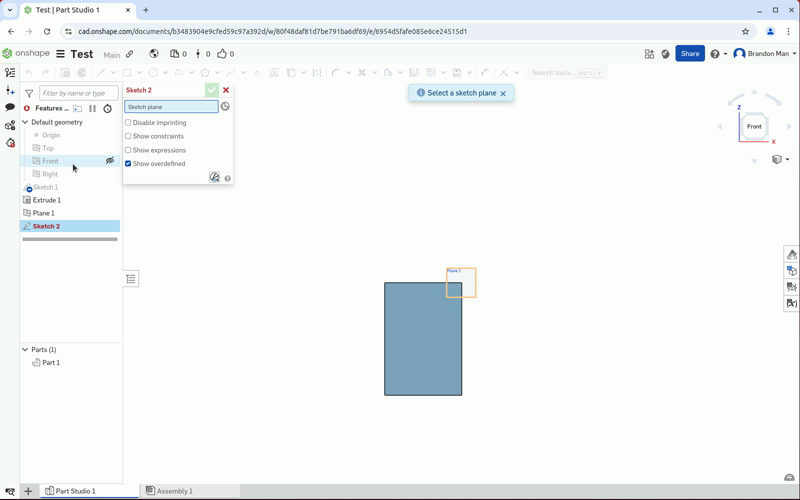
mouse_move(73, 215)
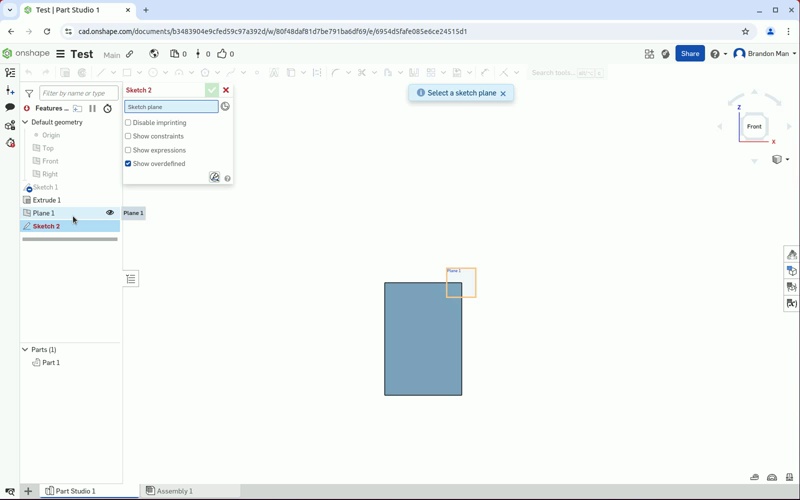
click(73, 215)
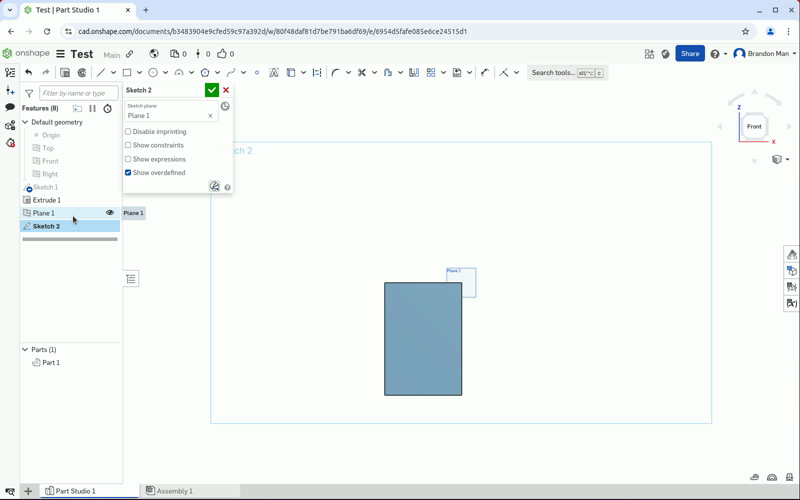
mouse_move(73, 352)
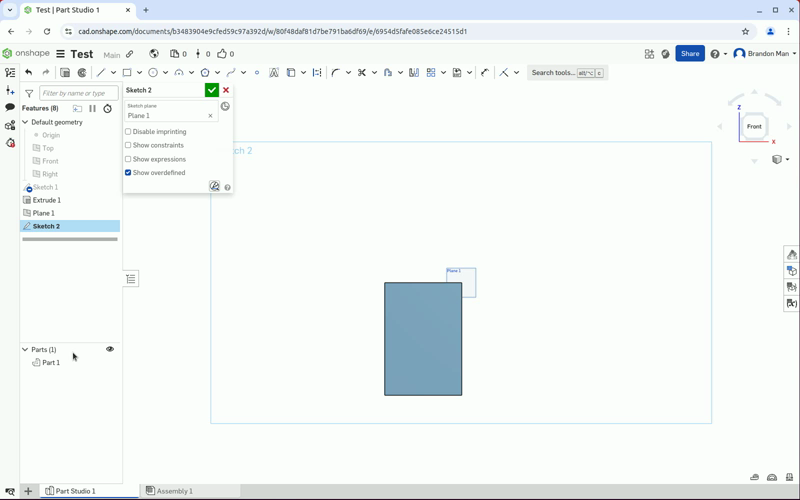
key(y)
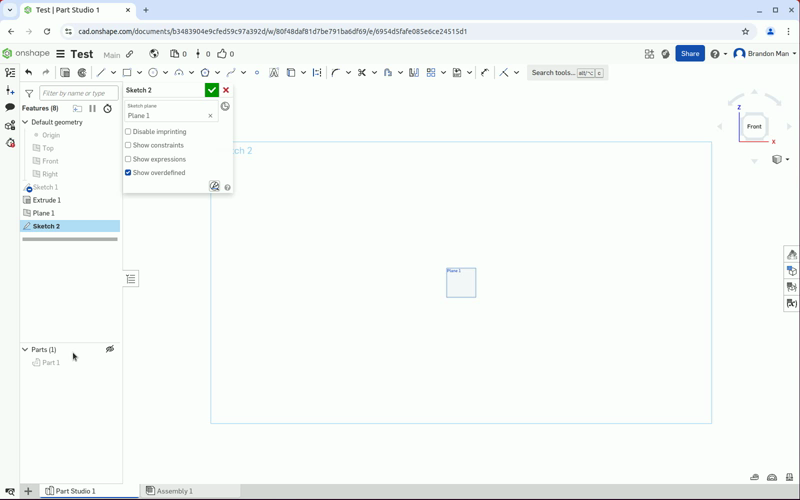
key(c)
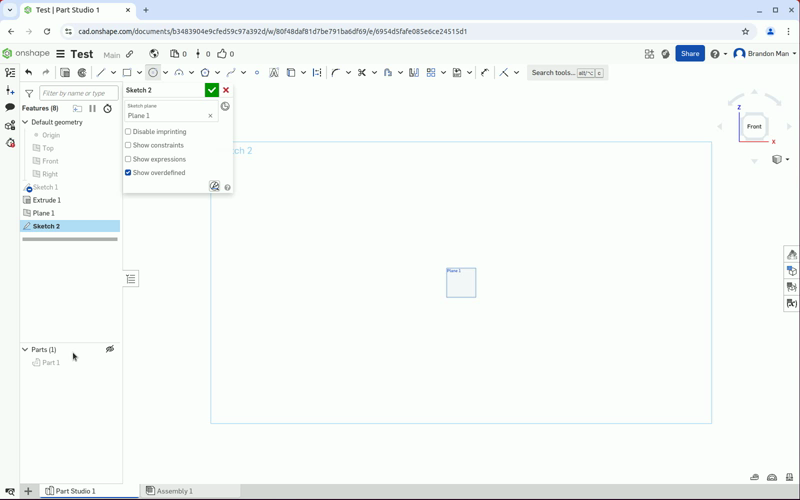
key_down(shift)
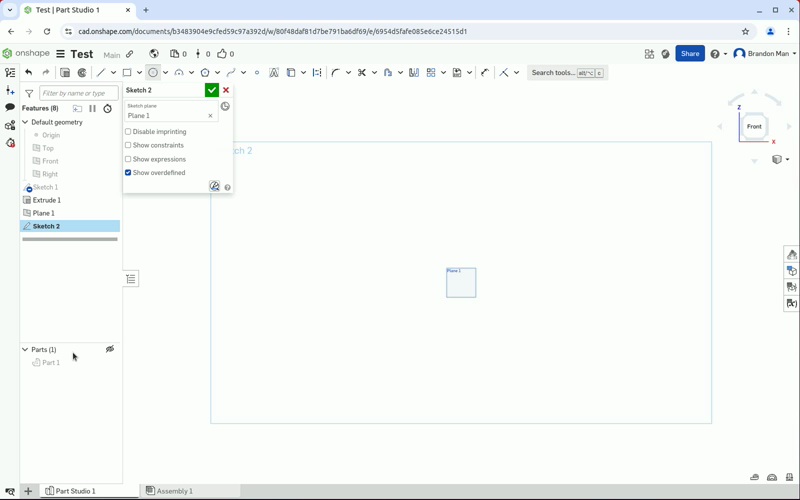
mouse_move(423, 379)
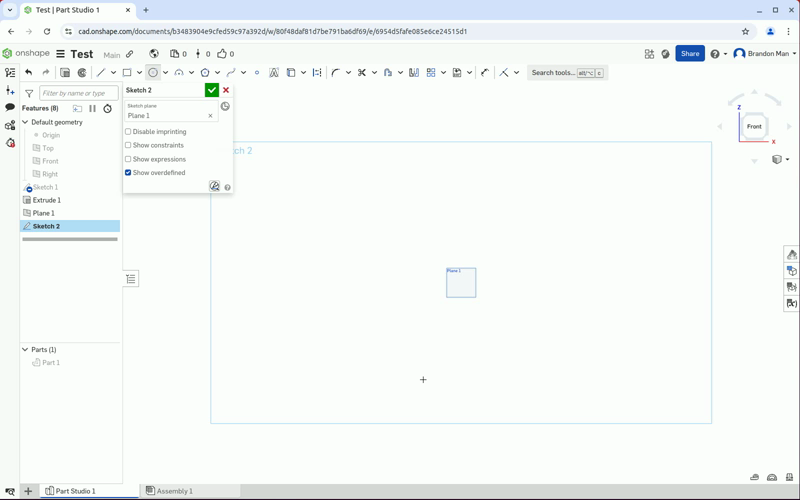
click(423, 379)
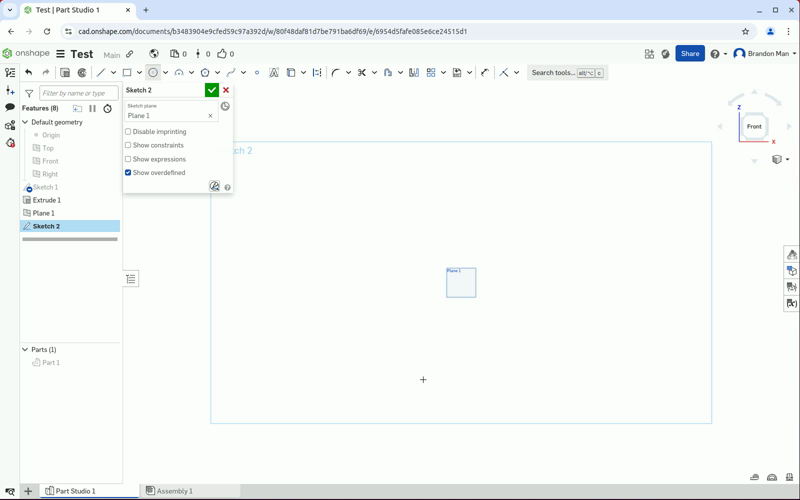
key_up(shift)
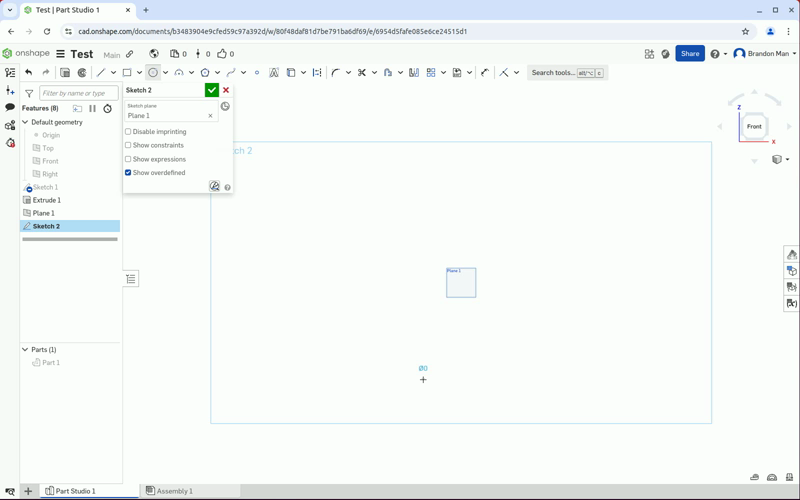
mouse_move(425, 379)
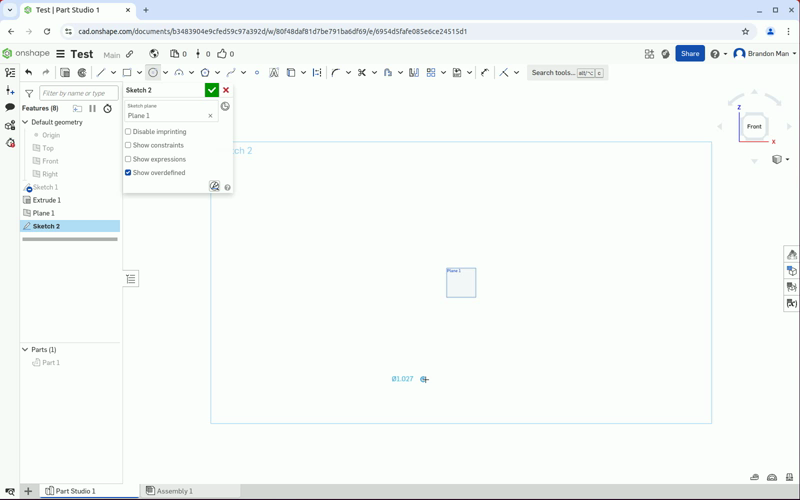
scroll(6)
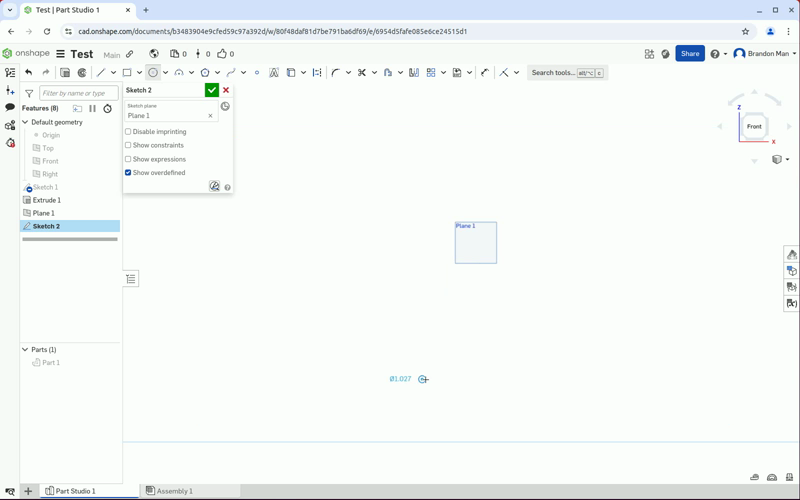
scroll(6)
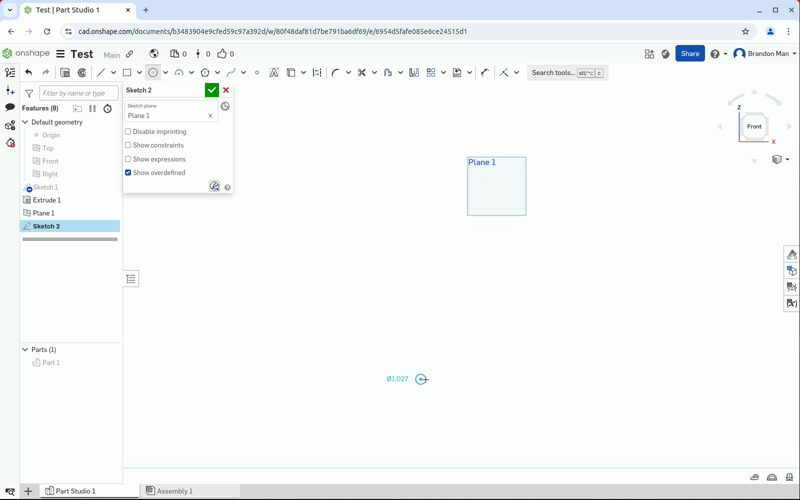
scroll(6)
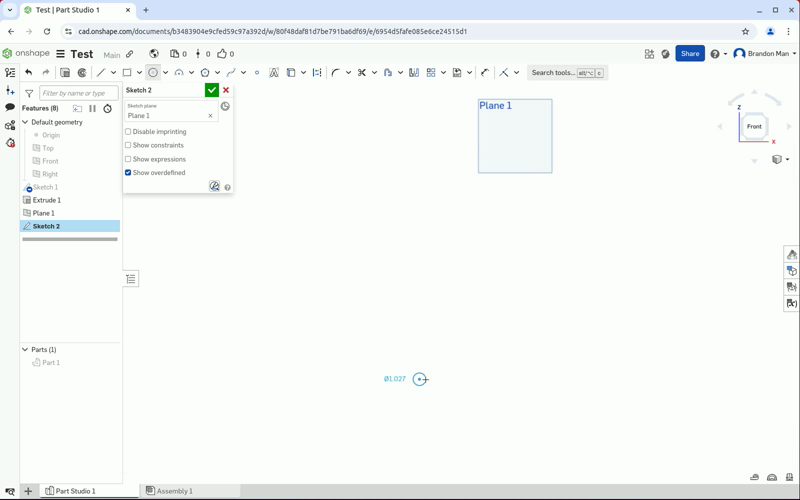
scroll(6)
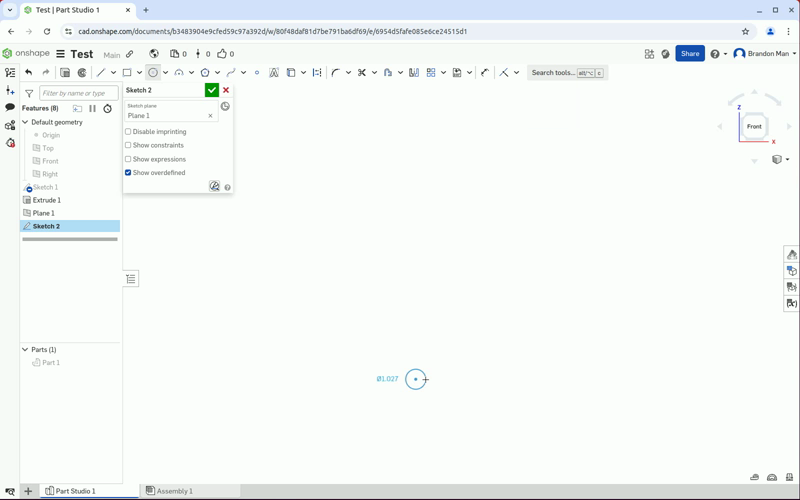
scroll(6)
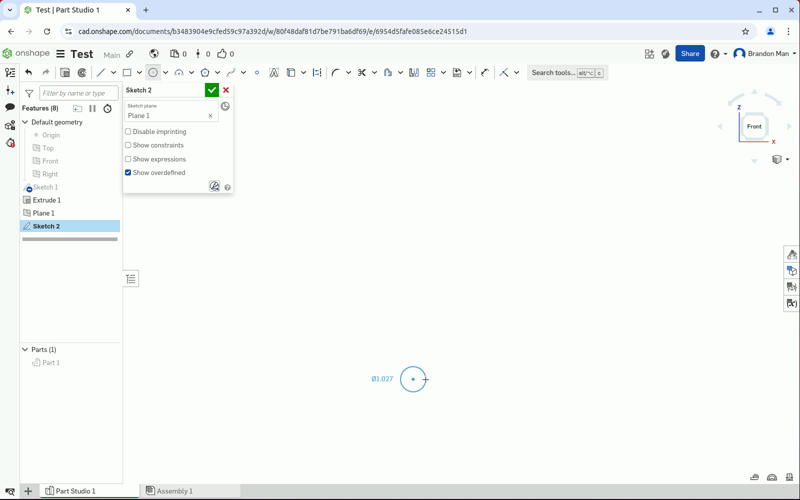
scroll(6)
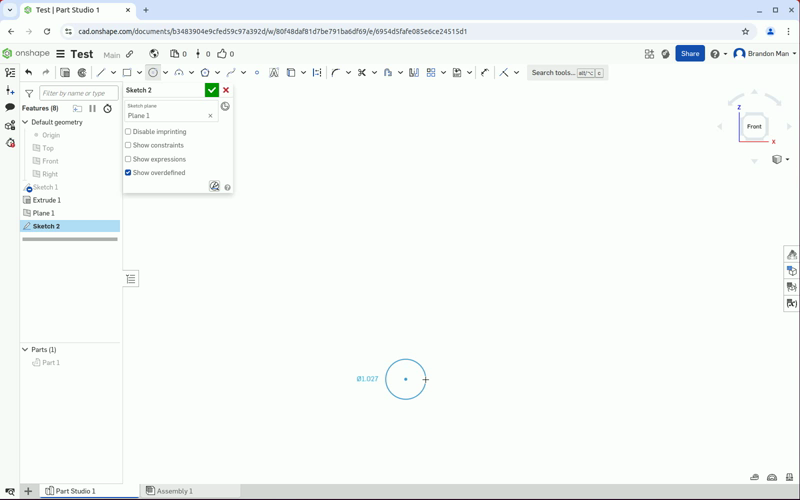
scroll(6)
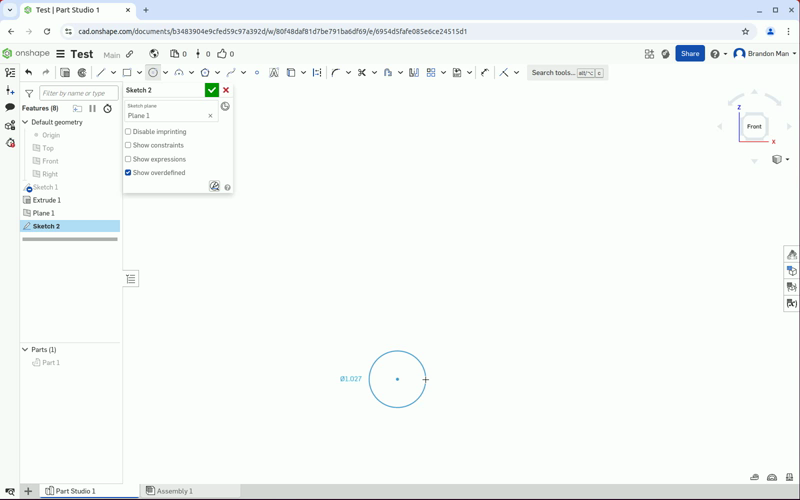
click(425, 379)
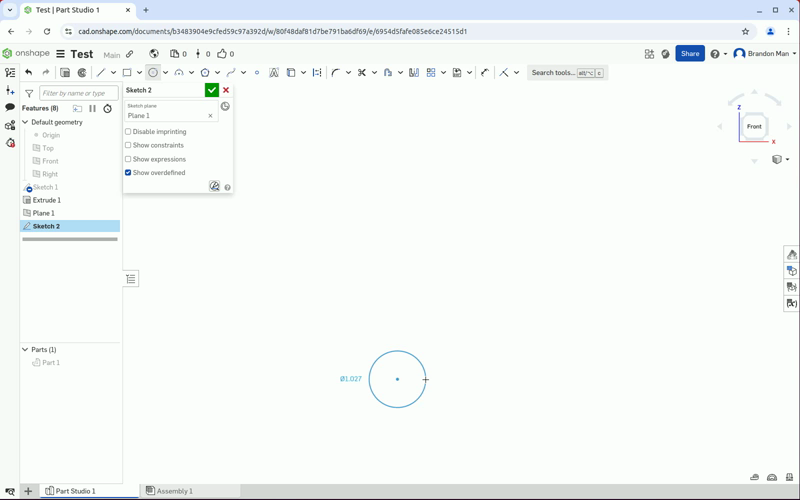
scroll(-6)
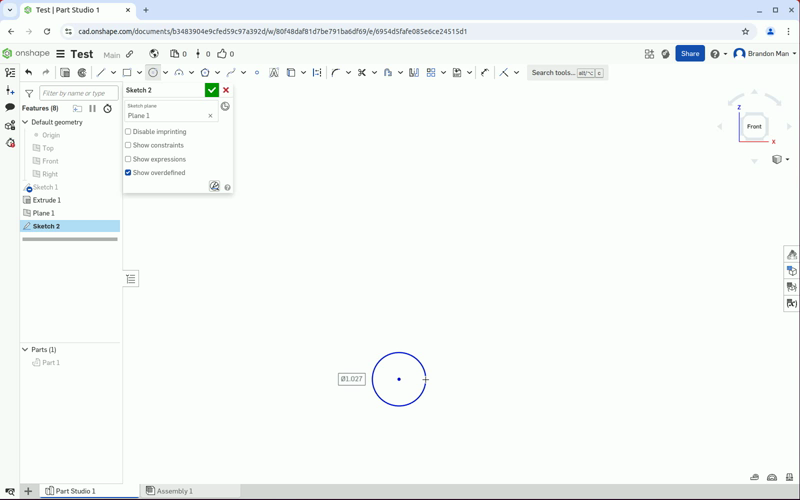
scroll(-6)
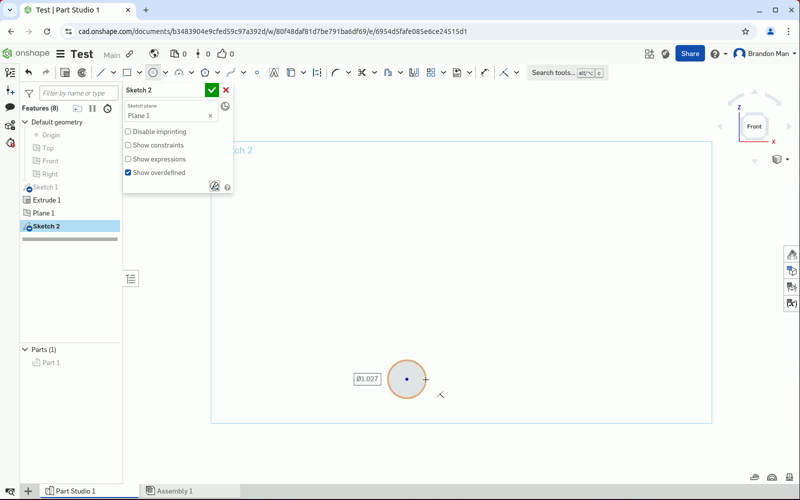
scroll(-6)
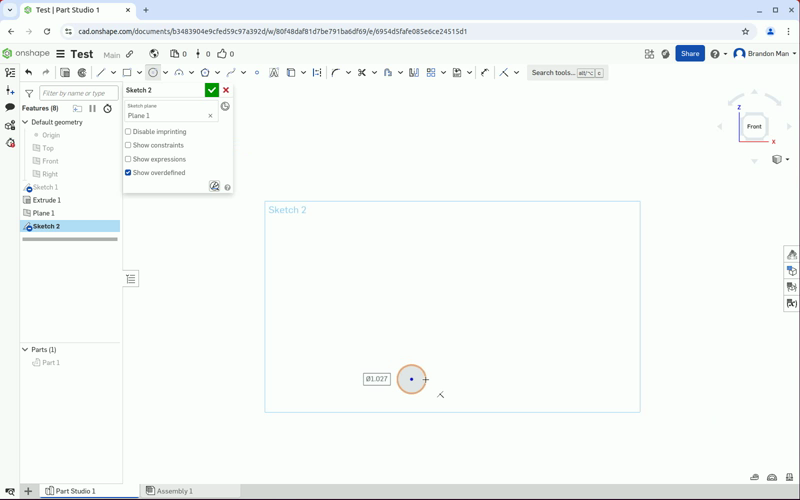
scroll(-6)
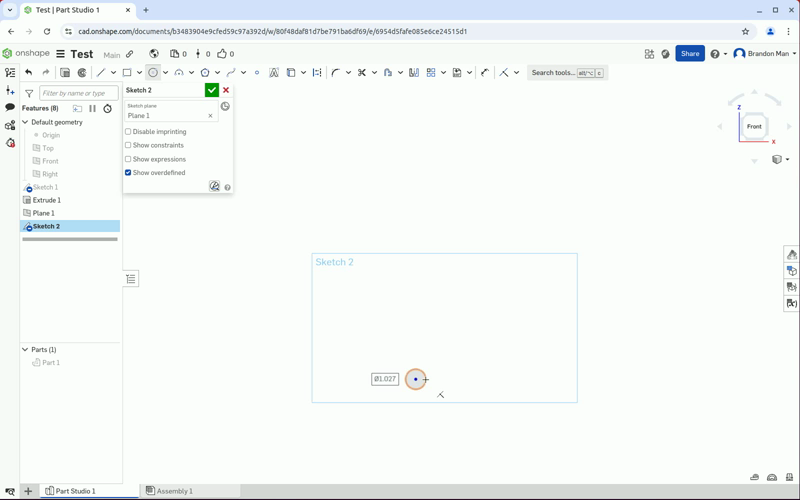
scroll(-6)
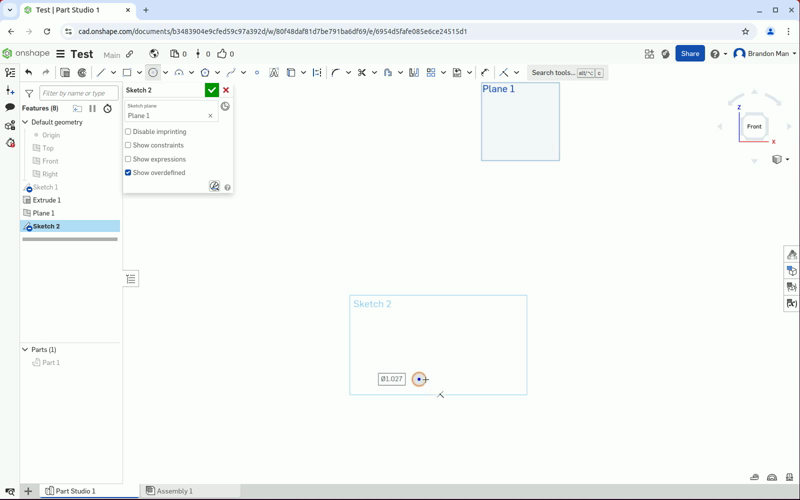
scroll(-6)
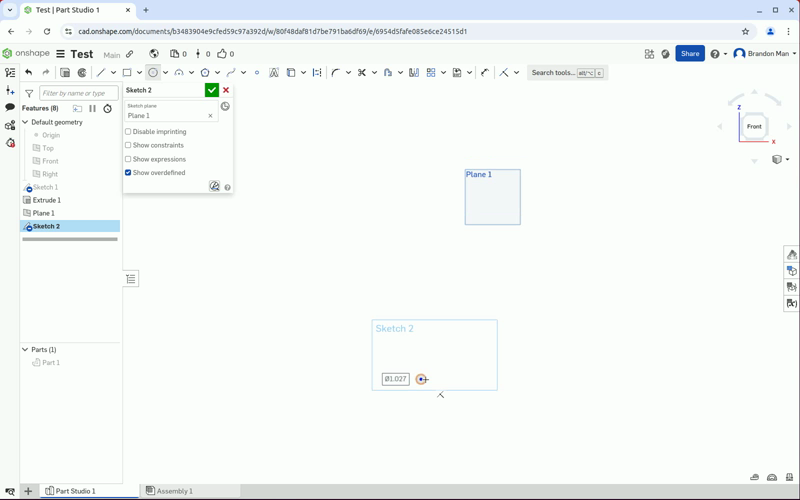
scroll(-6)
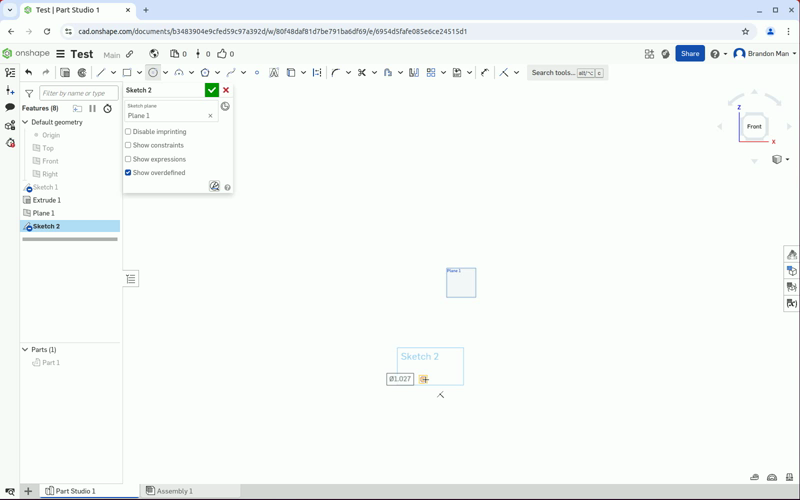
key(esc)
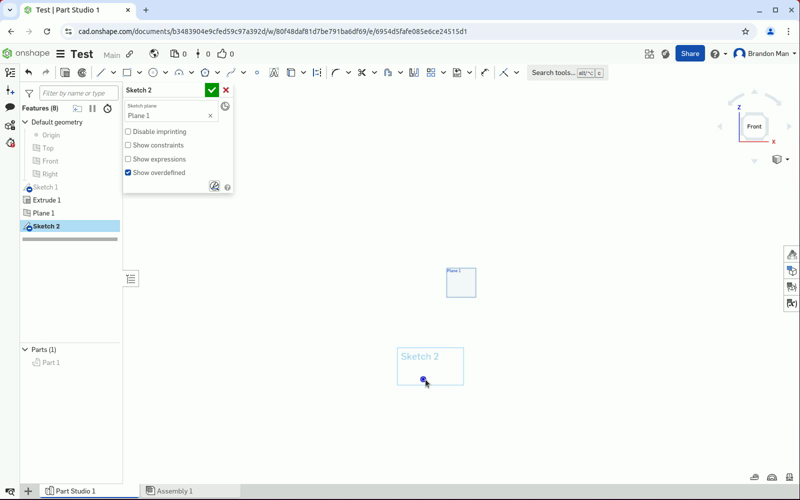
mouse_move(422, 377)
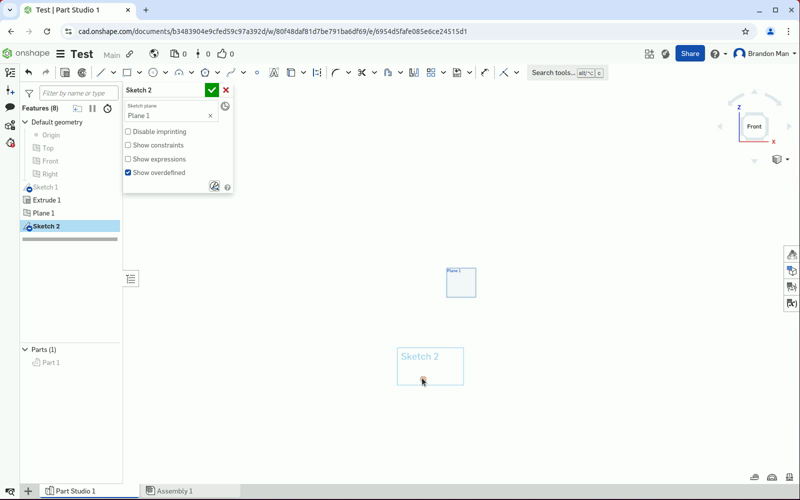
scroll(6)
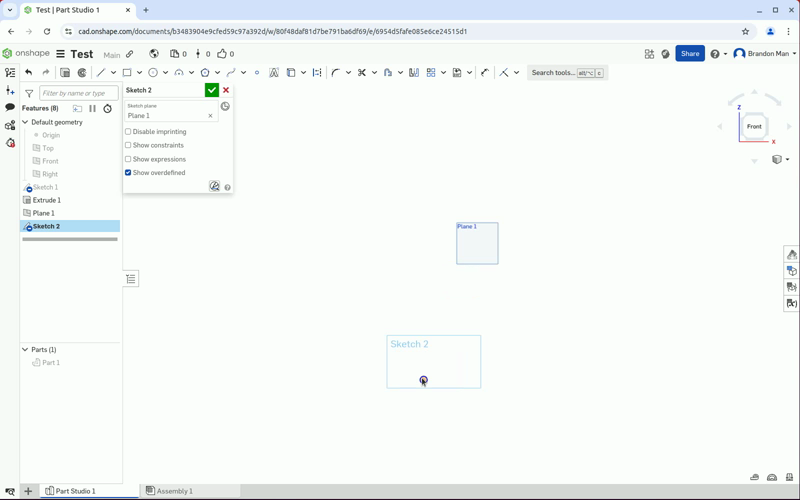
scroll(6)
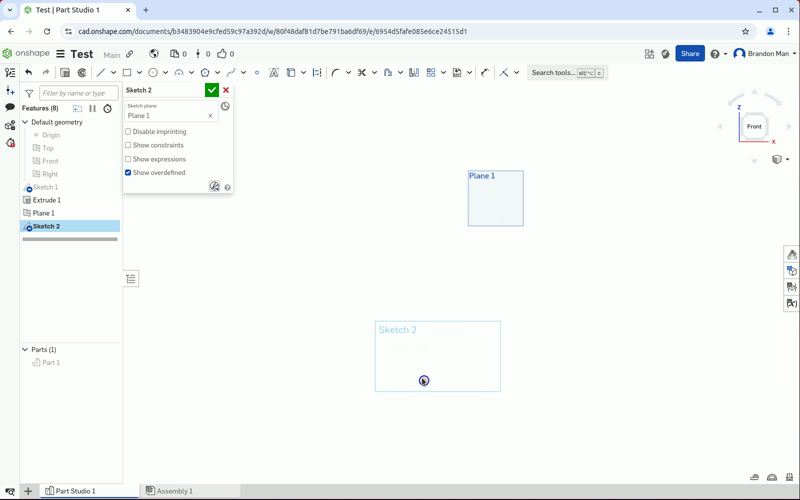
scroll(6)
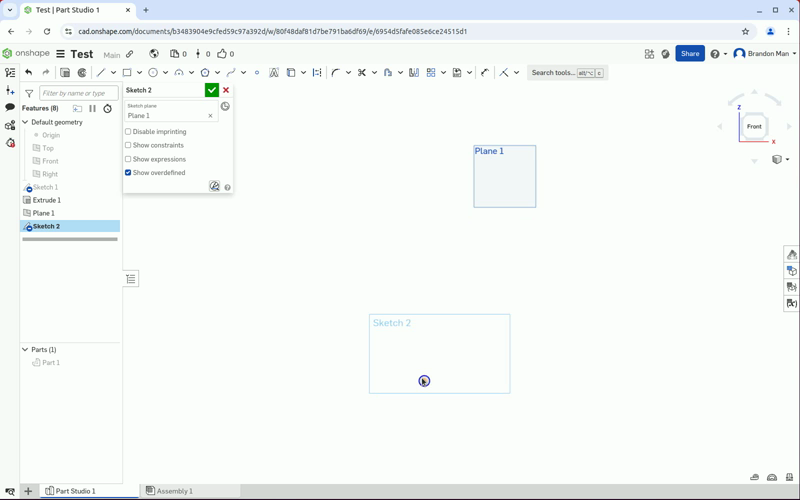
scroll(6)
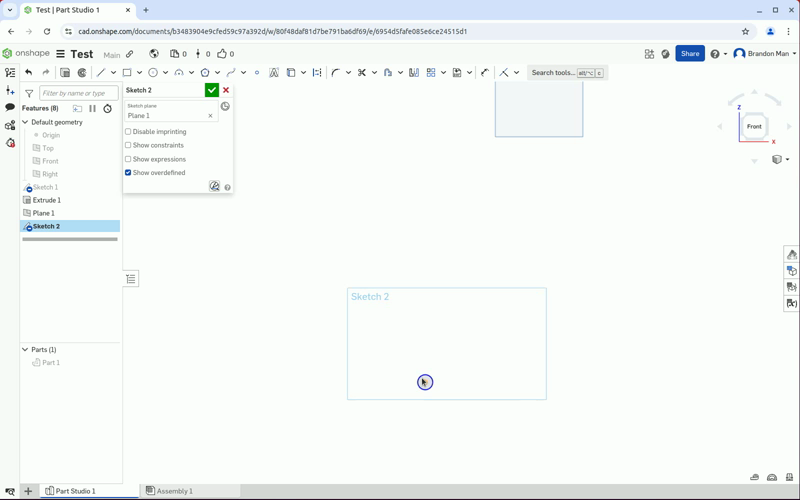
scroll(6)
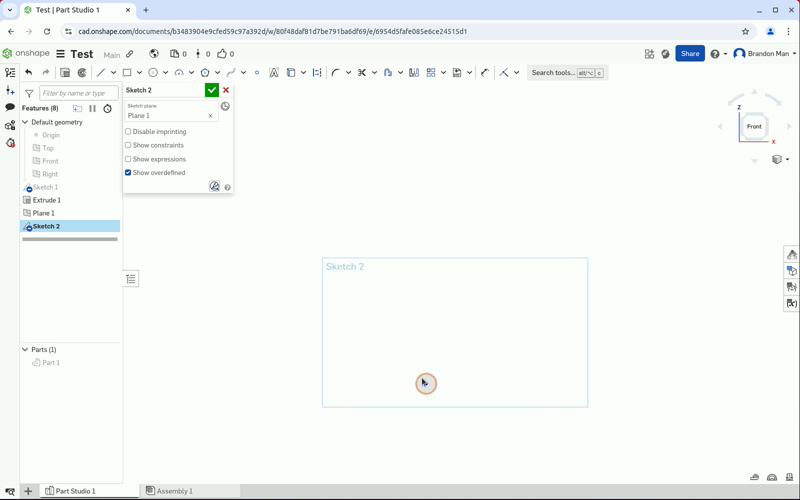
scroll(6)
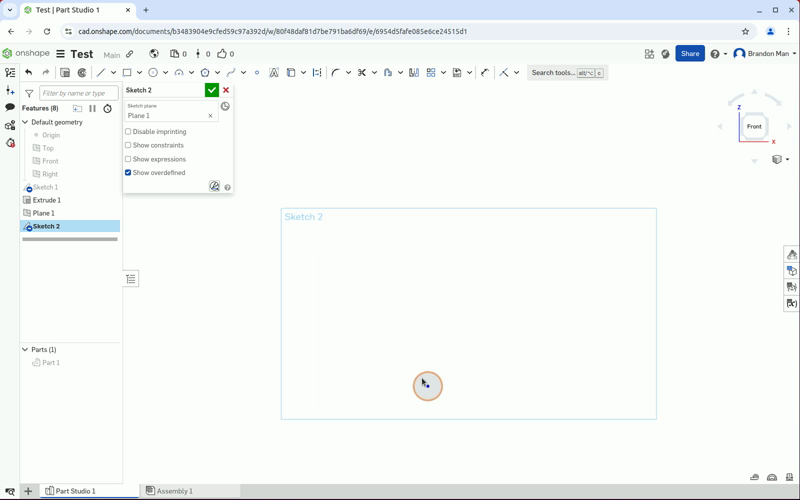
scroll(6)
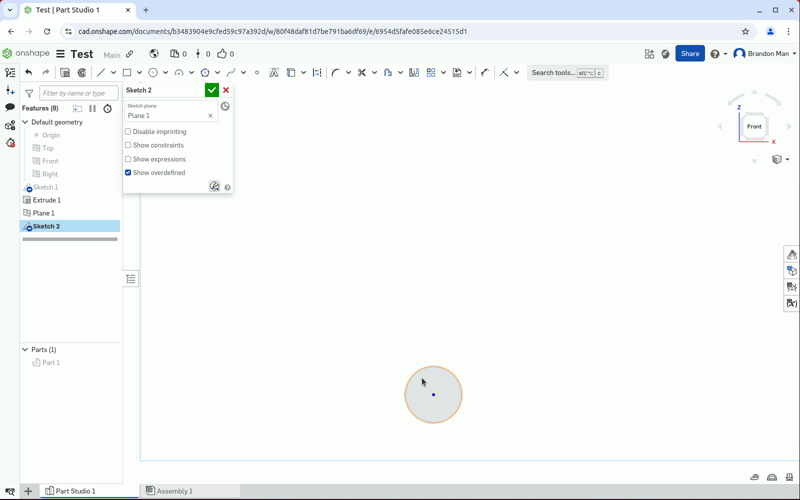
click(422, 377)
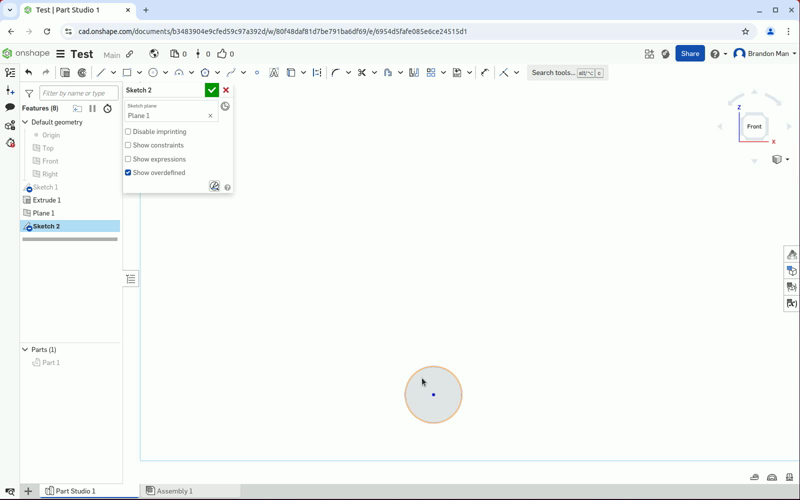
scroll(-6)
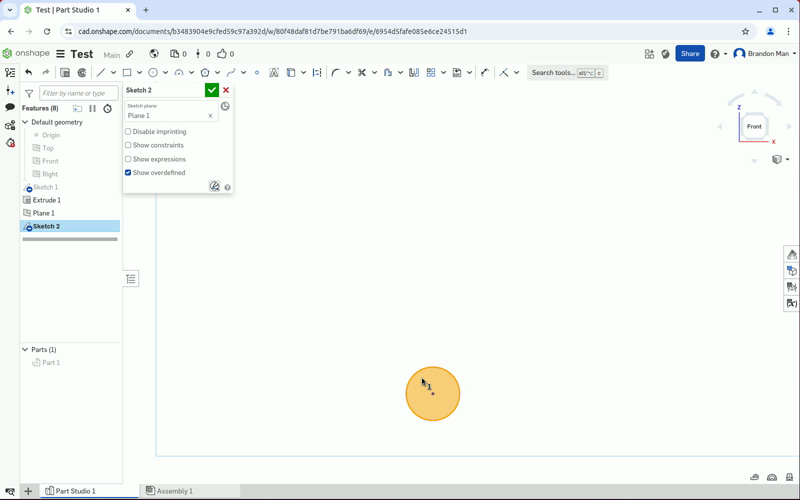
scroll(-6)
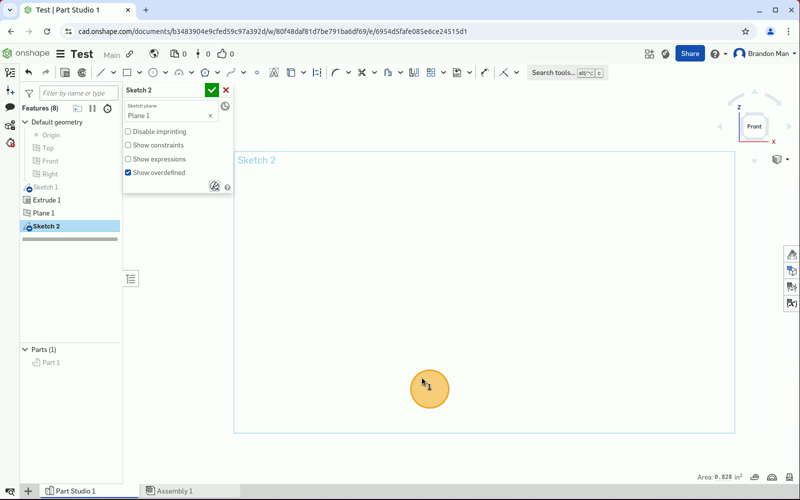
scroll(-6)
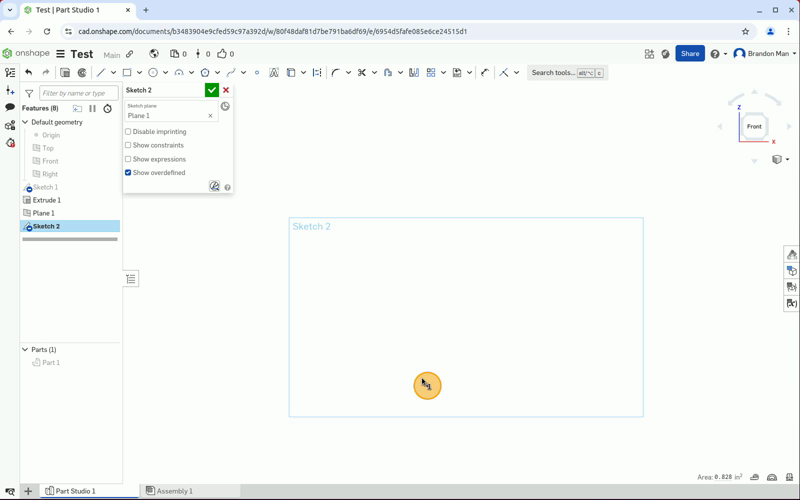
scroll(-6)
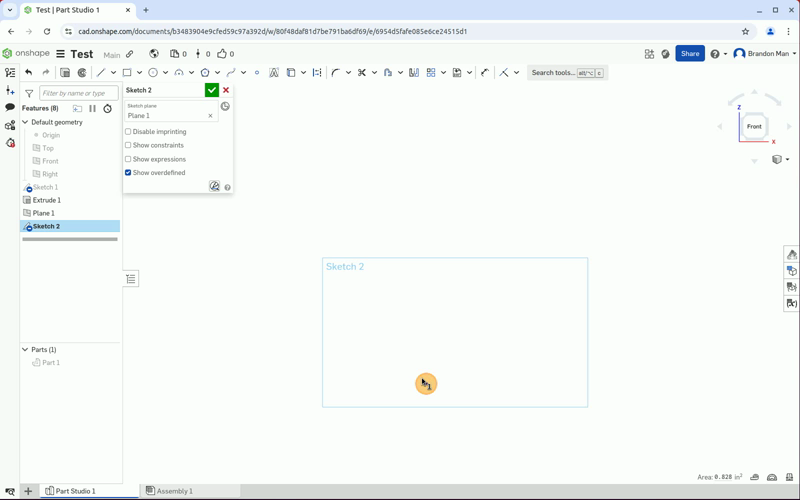
scroll(-6)
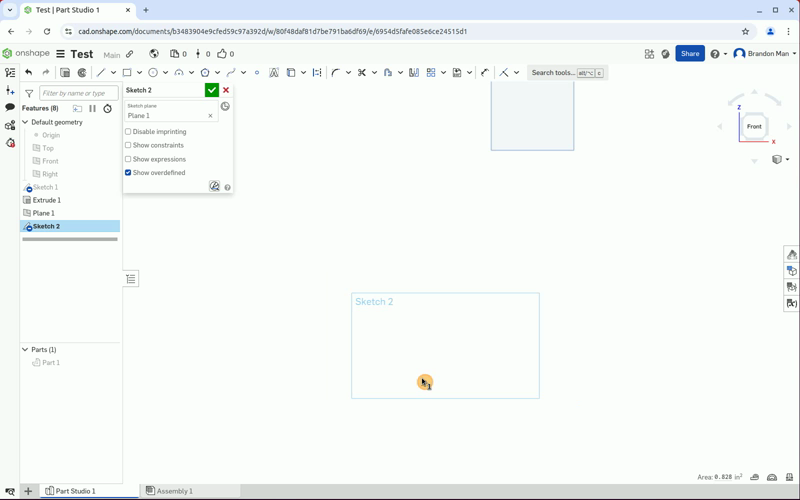
scroll(-6)
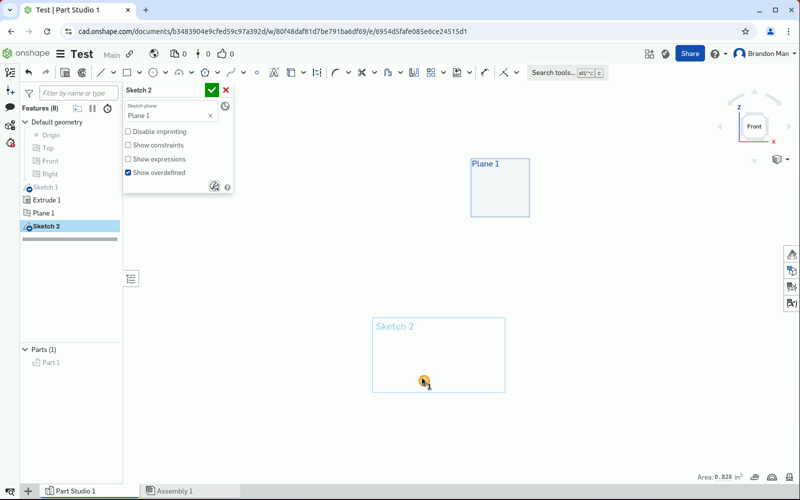
scroll(-6)
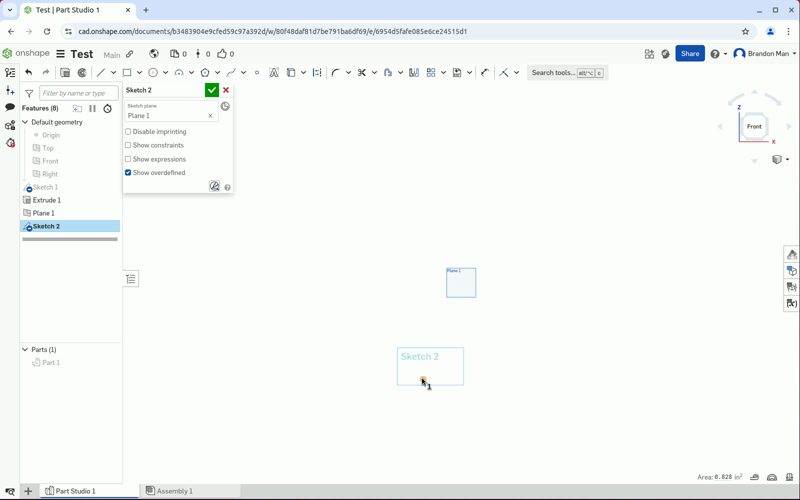
mouse_move(73, 352)
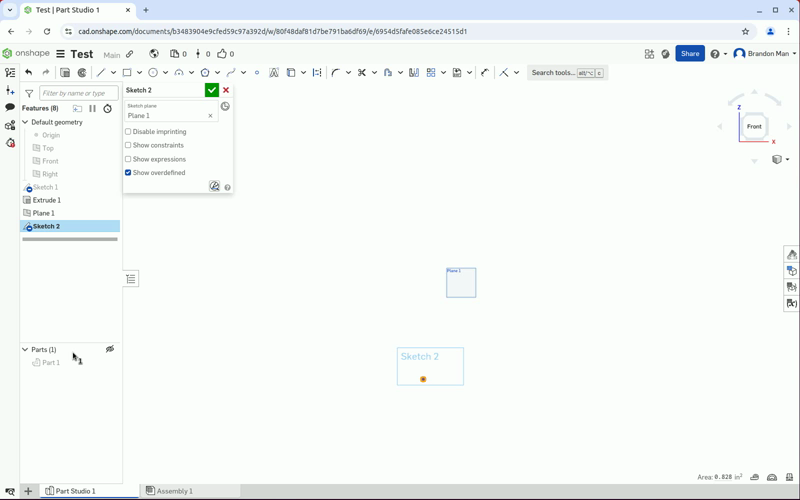
key(shift+y)
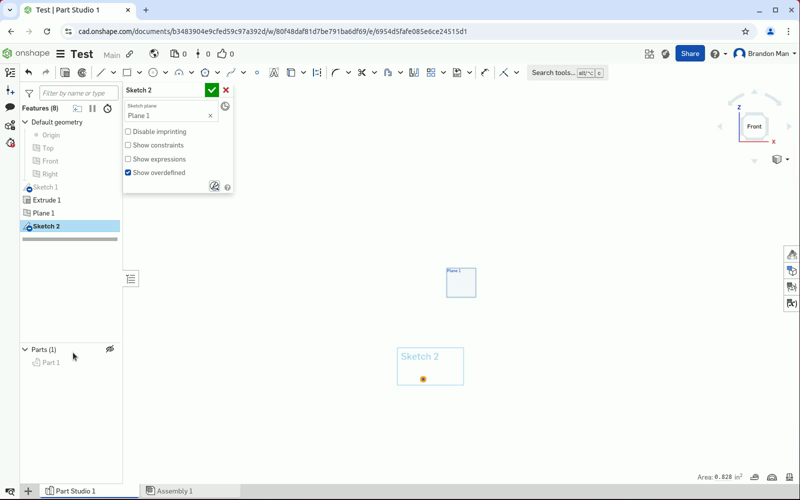
key(shift+e)
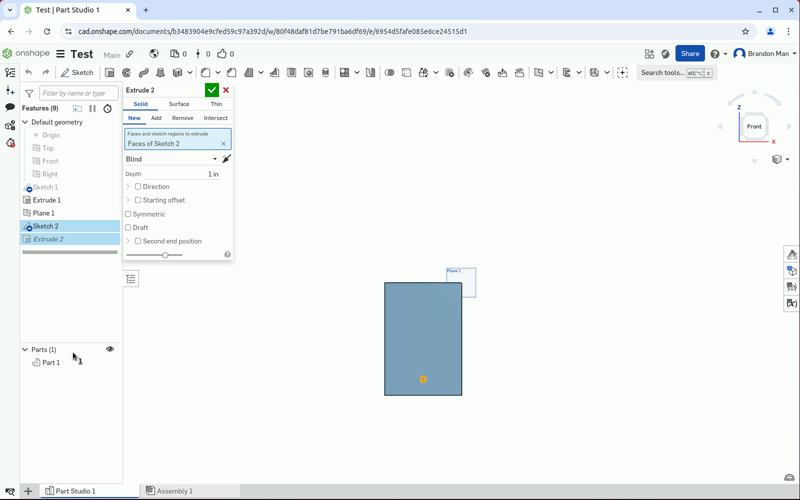
mouse_move(143, 106)
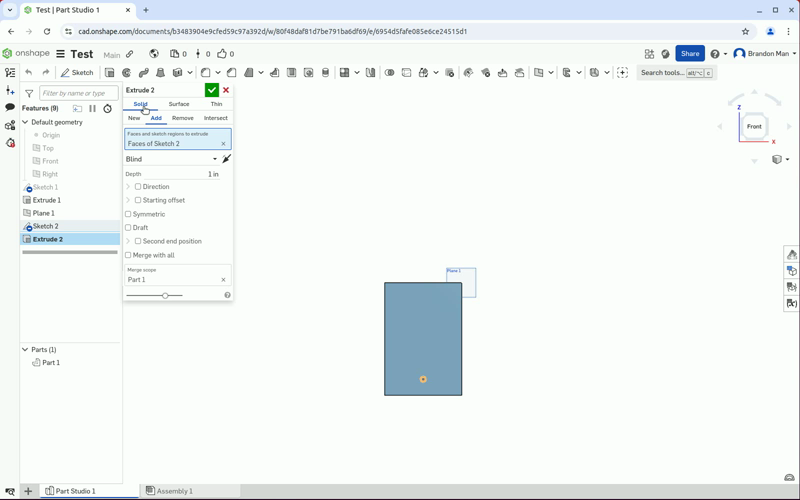
click(143, 106)
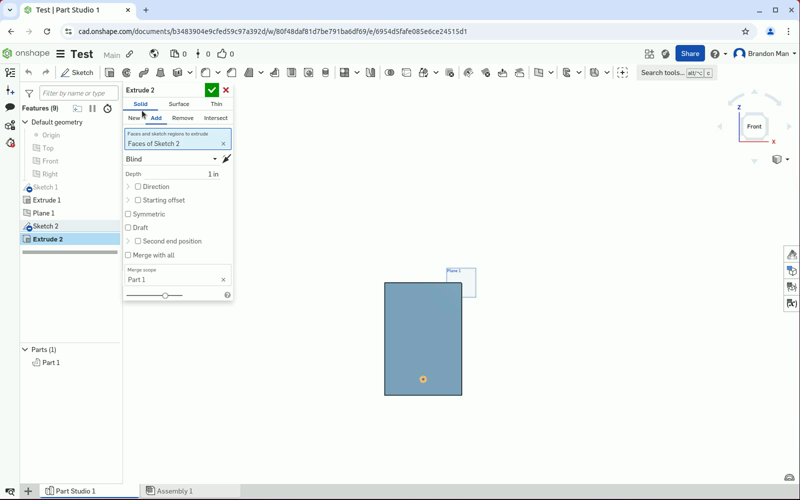
mouse_move(137, 120)
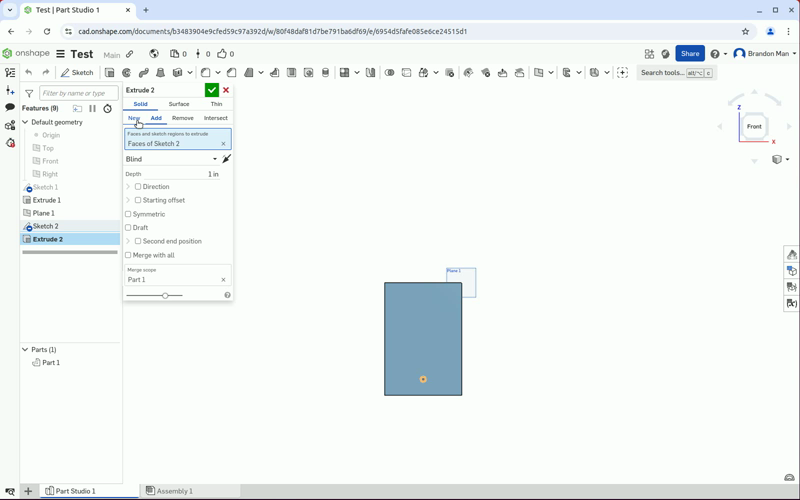
click(137, 120)
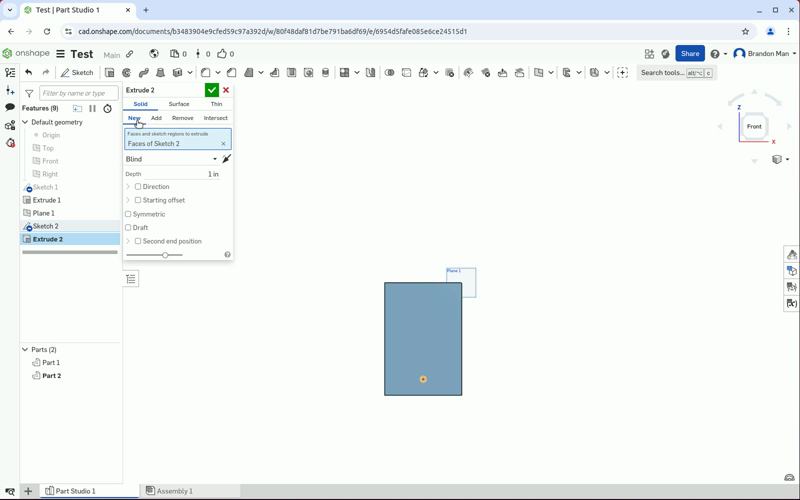
key(tab, 4)
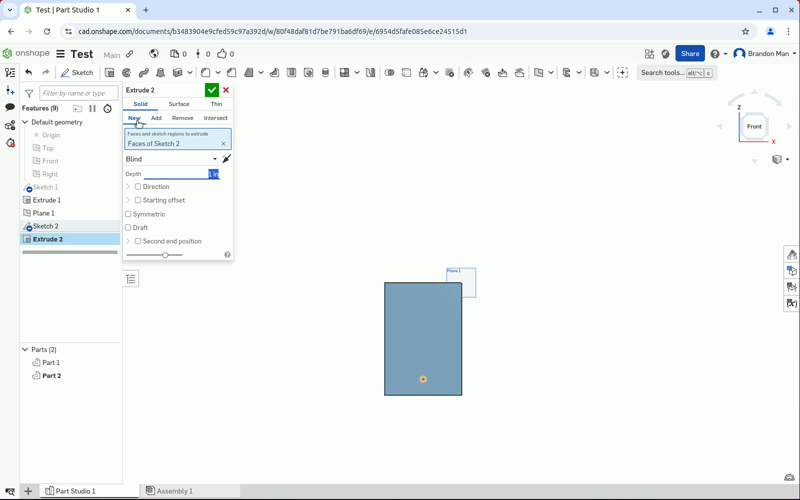
text(-1.204)
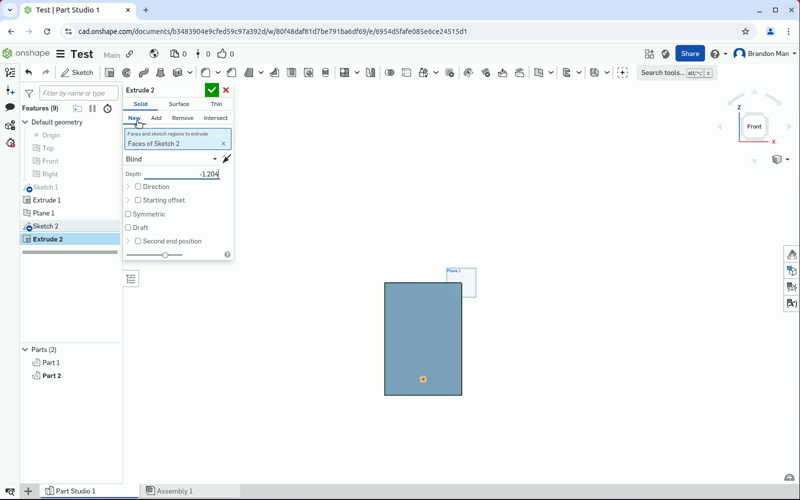
key(enter)
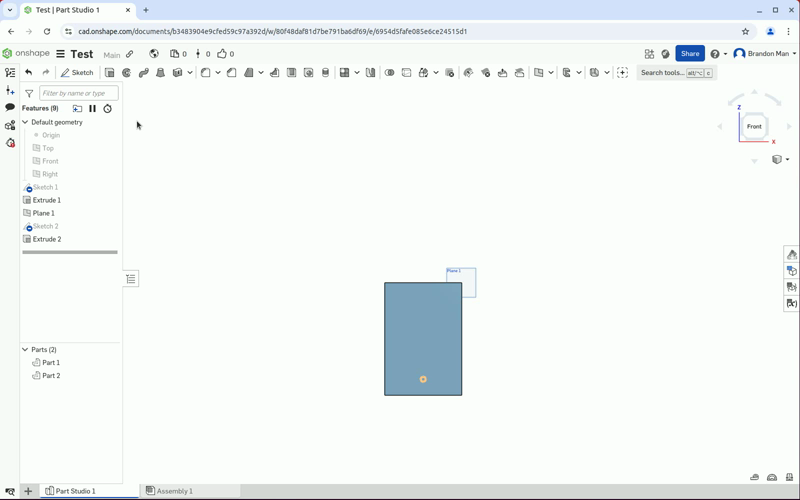
key(shift+h)
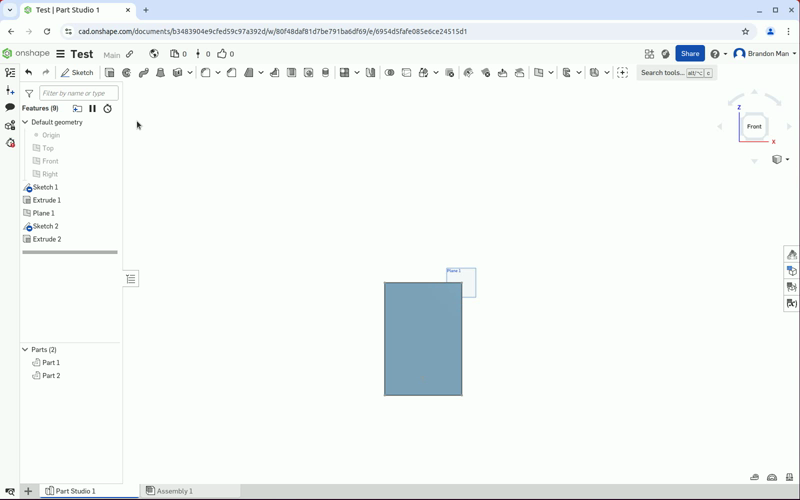
key(shift+h)
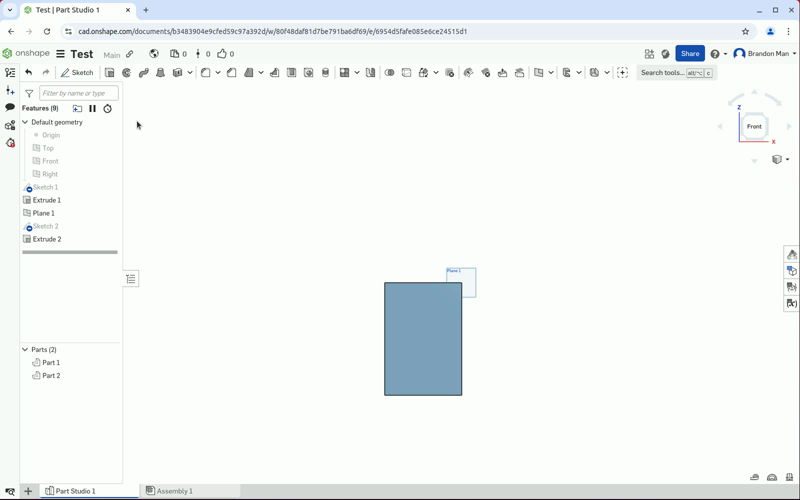
mouse_move(73, 189)
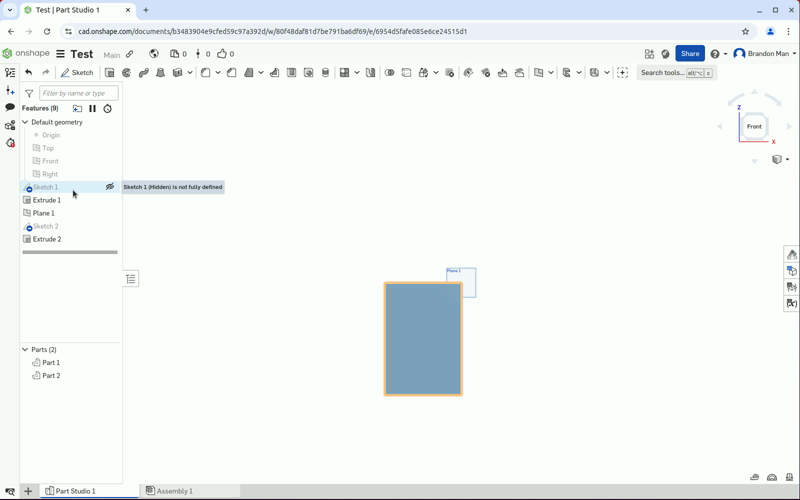
click(73, 189)
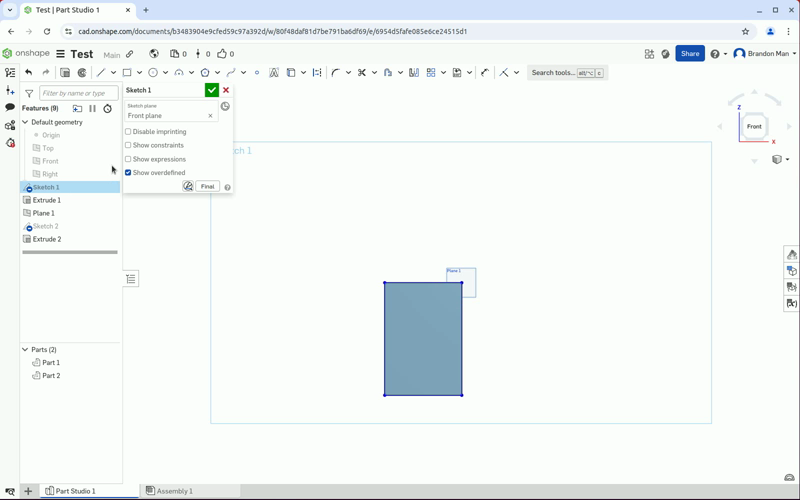
mouse_move(229, 92)
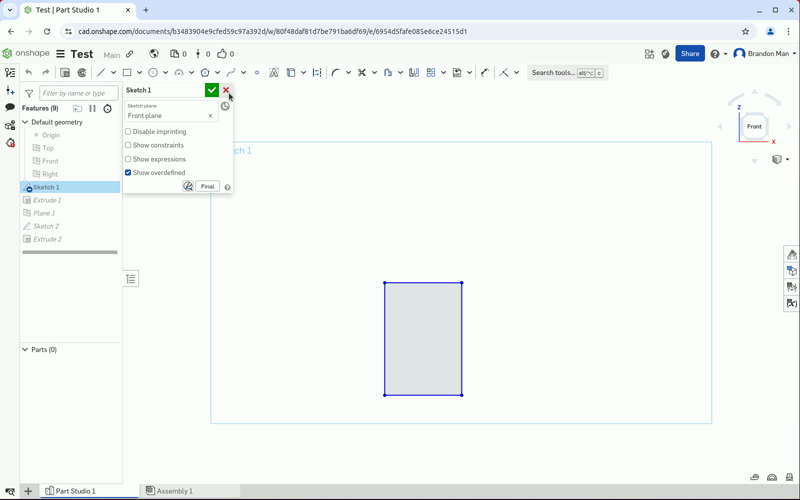
click(229, 92)
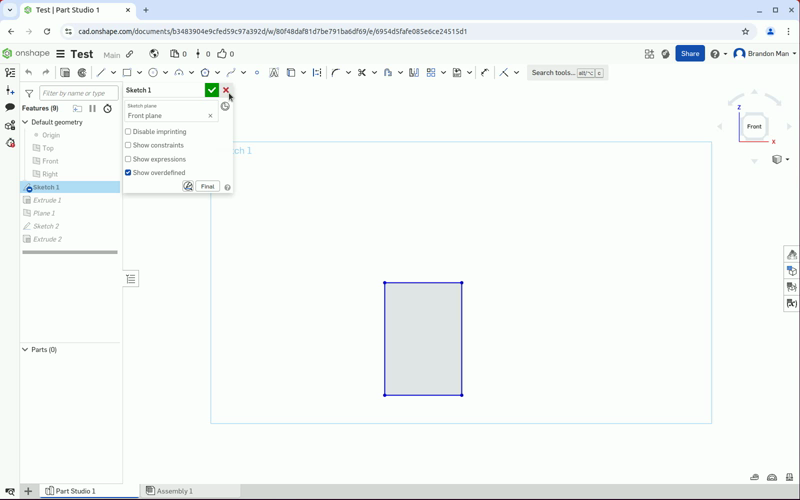
key(shift+s)
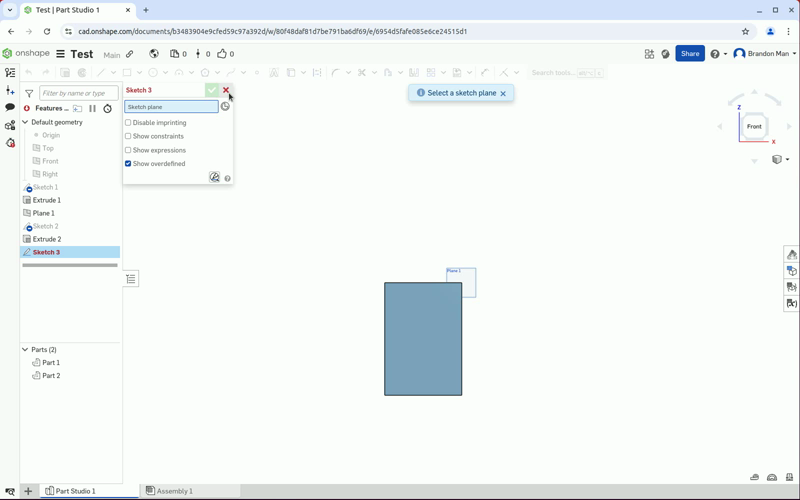
mouse_move(73, 215)
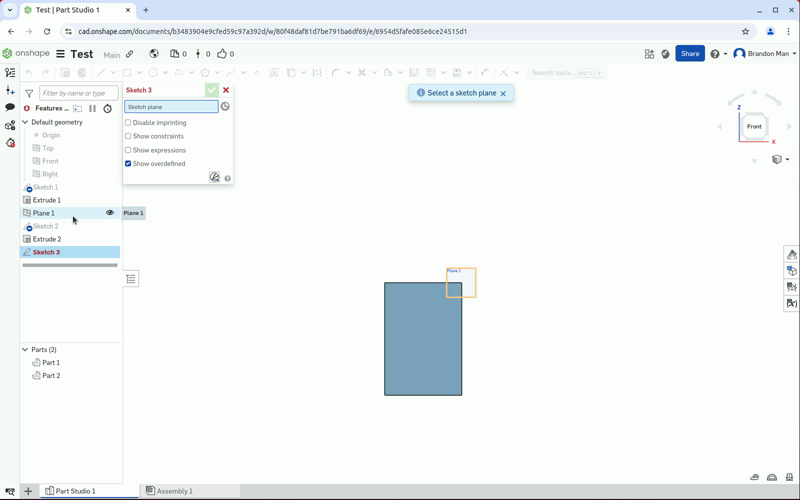
click(73, 215)
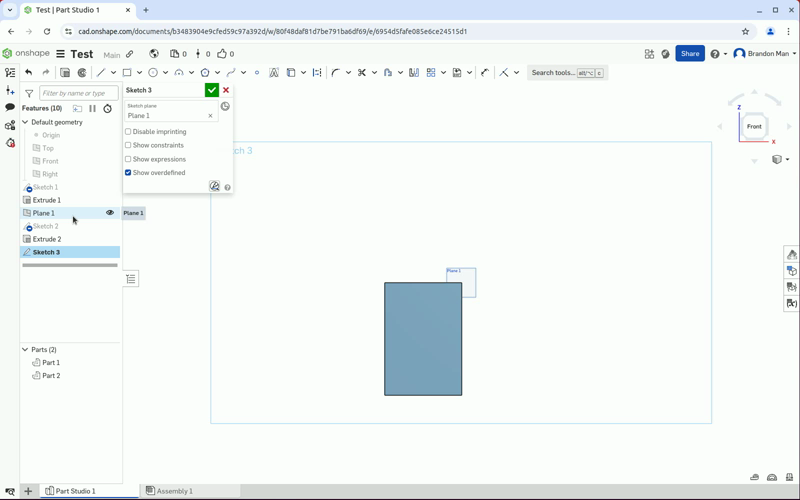
mouse_move(73, 352)
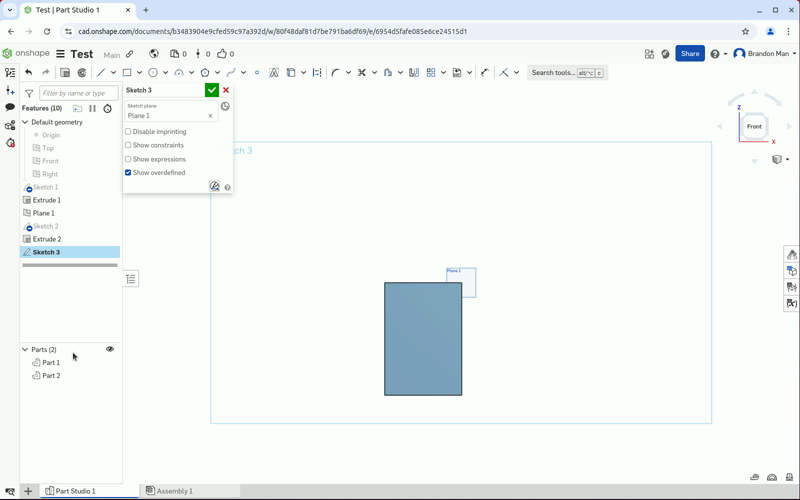
key(y)
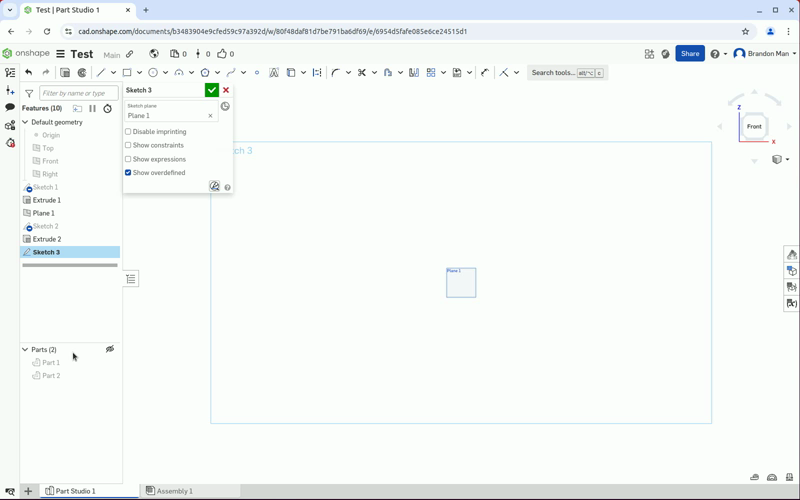
key(c)
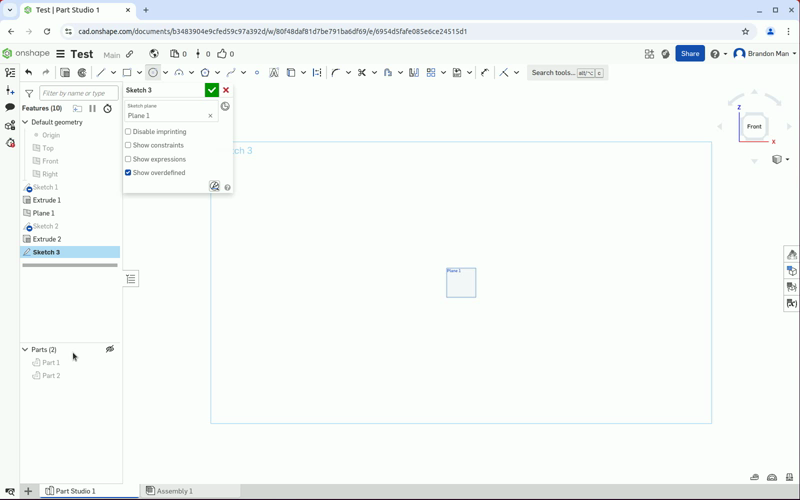
key_down(shift)
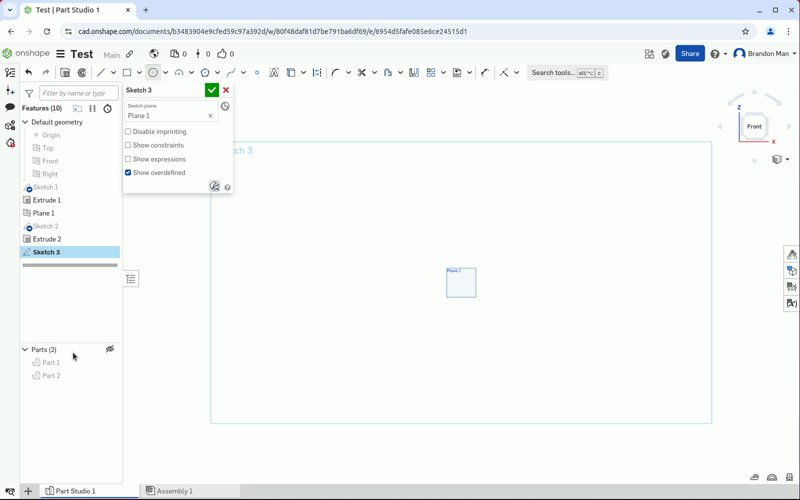
mouse_move(443, 352)
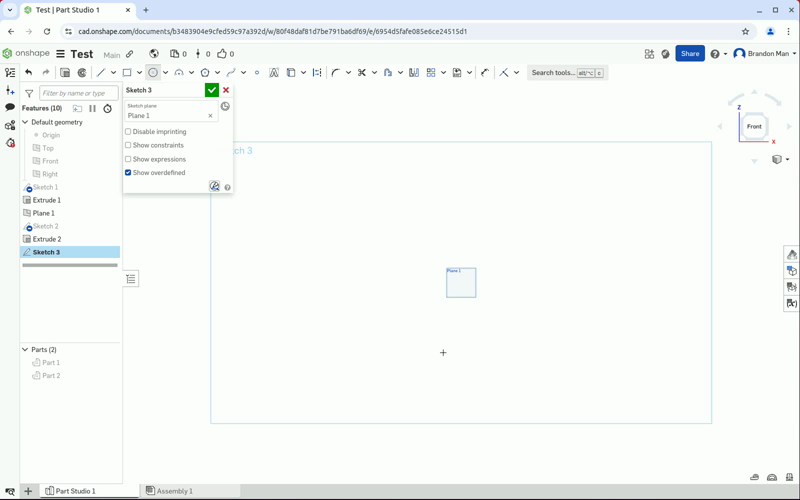
click(443, 352)
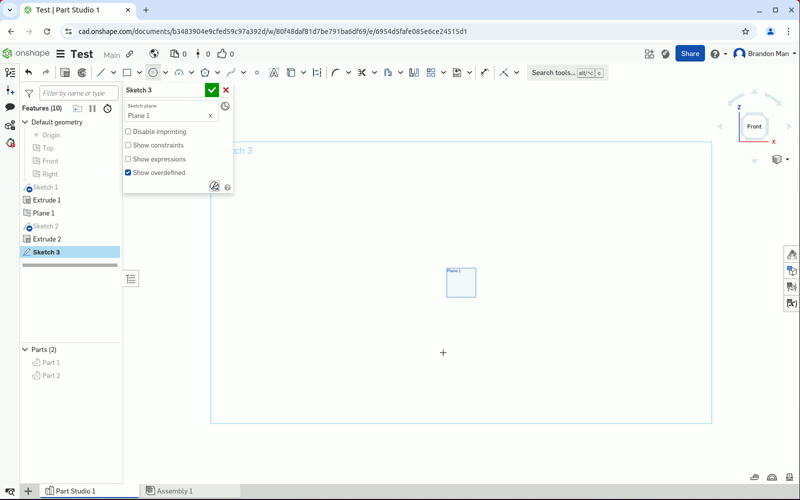
key_up(shift)
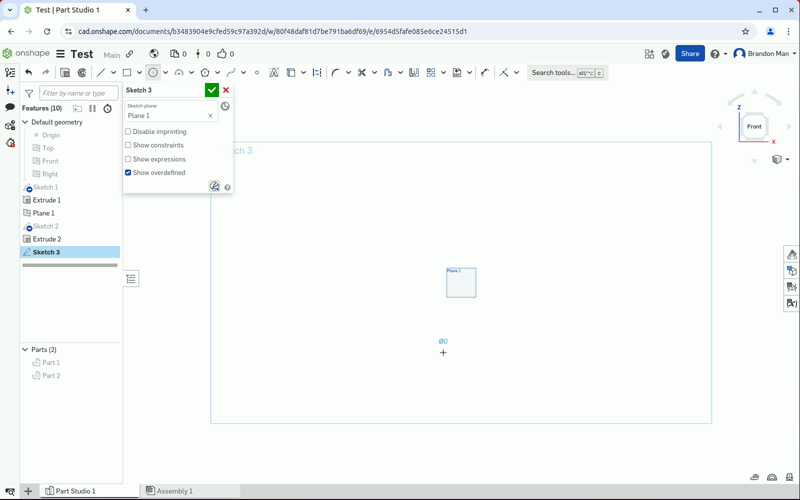
mouse_move(445, 352)
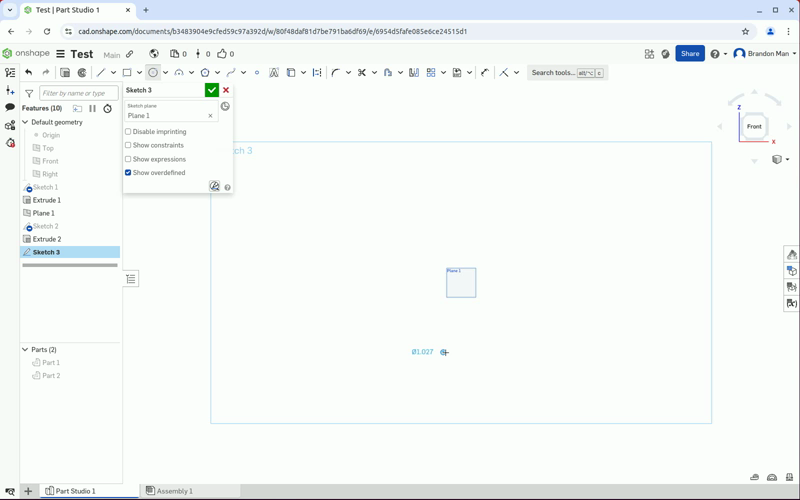
scroll(6)
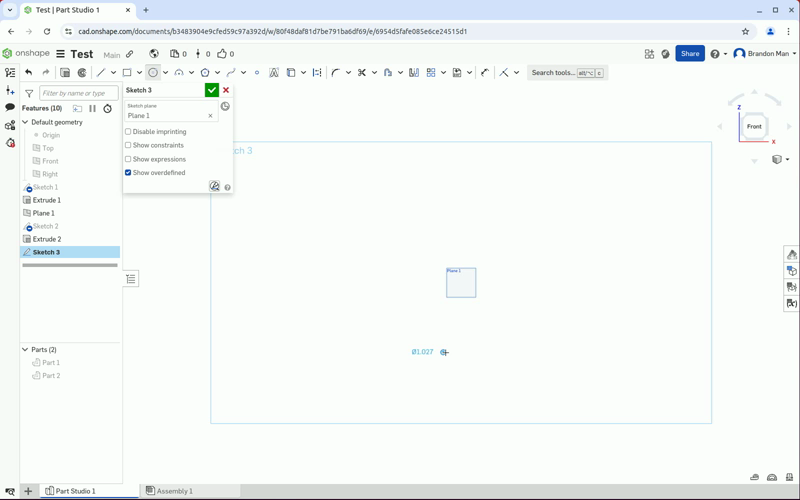
scroll(6)
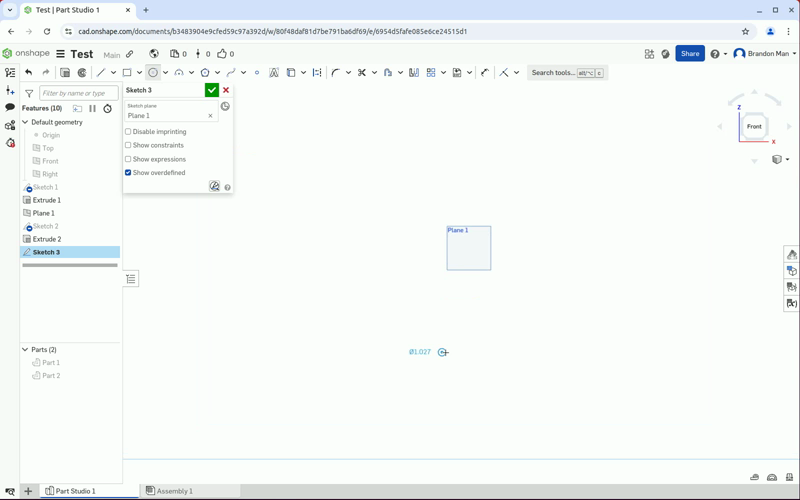
scroll(6)
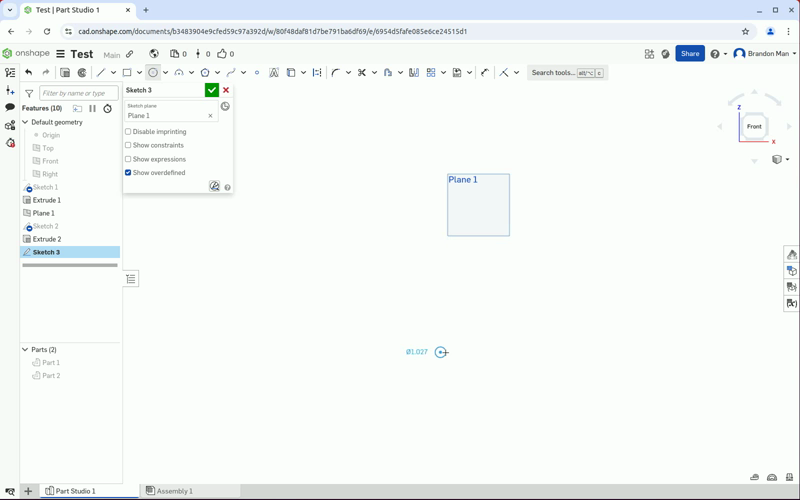
scroll(6)
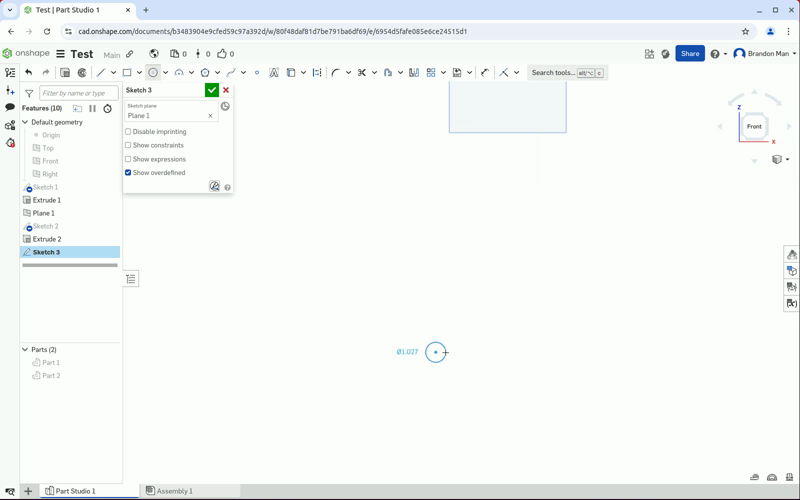
scroll(6)
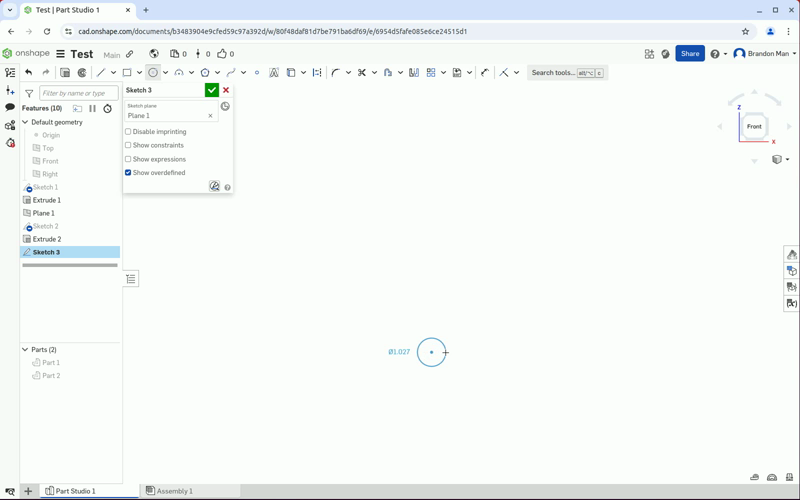
scroll(6)
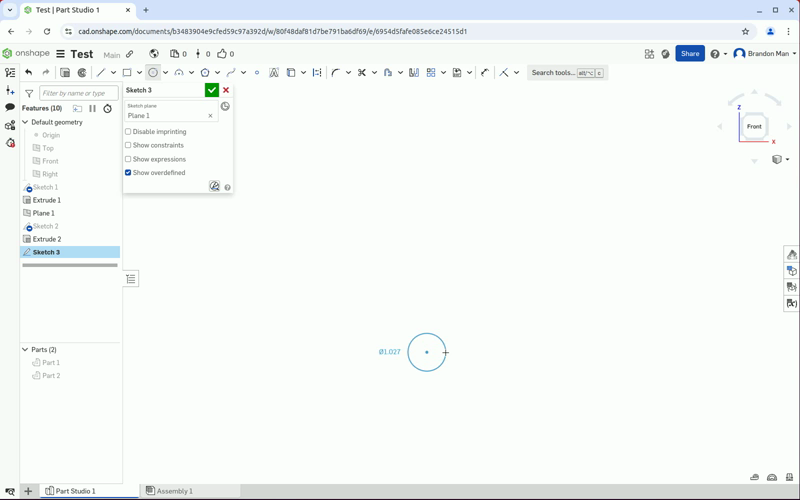
scroll(6)
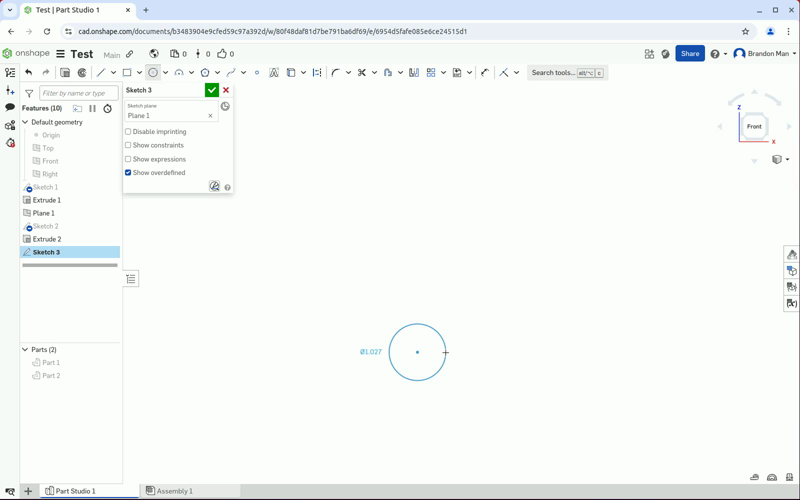
click(445, 352)
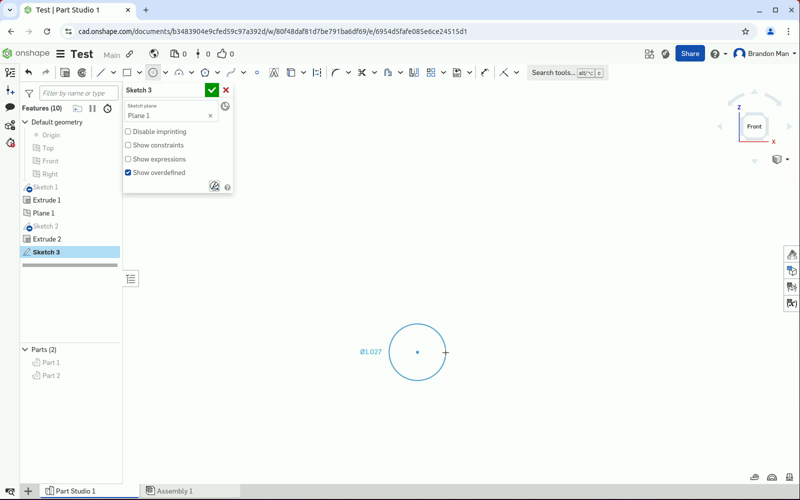
scroll(-6)
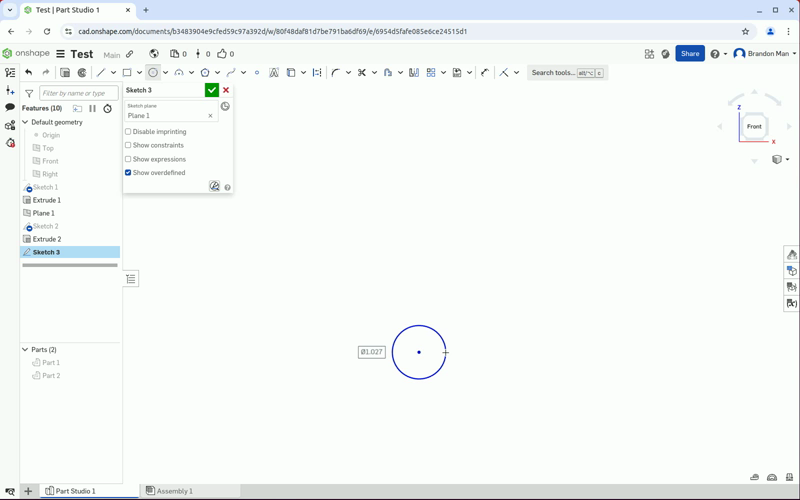
scroll(-6)
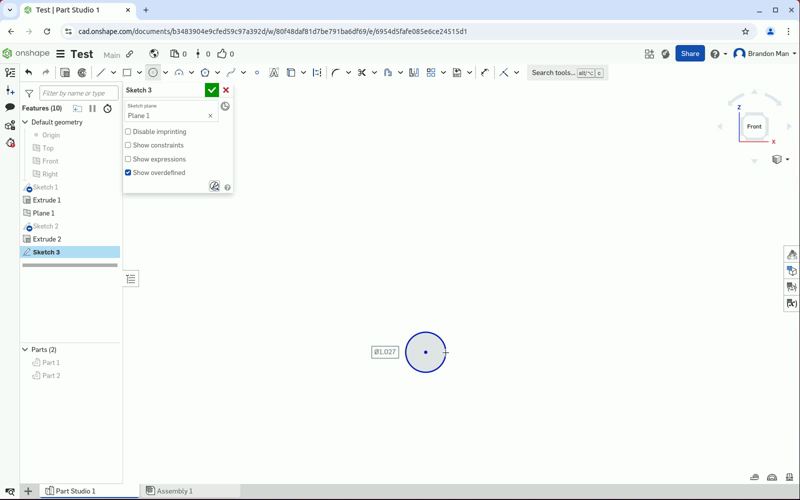
scroll(-6)
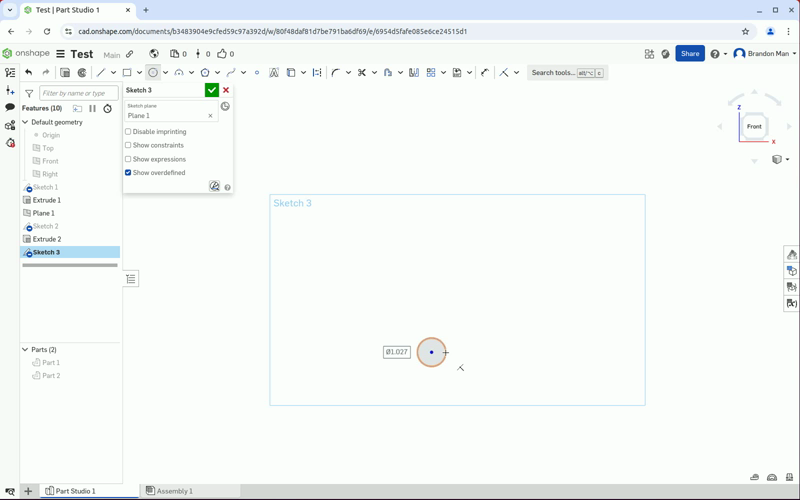
scroll(-6)
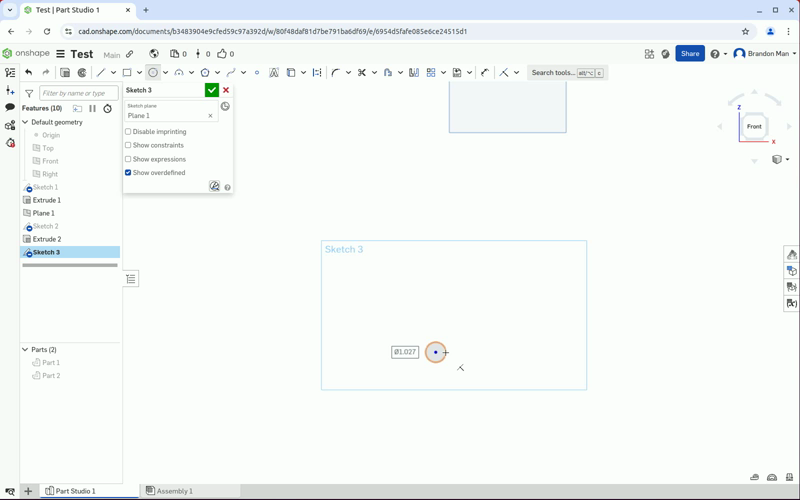
scroll(-6)
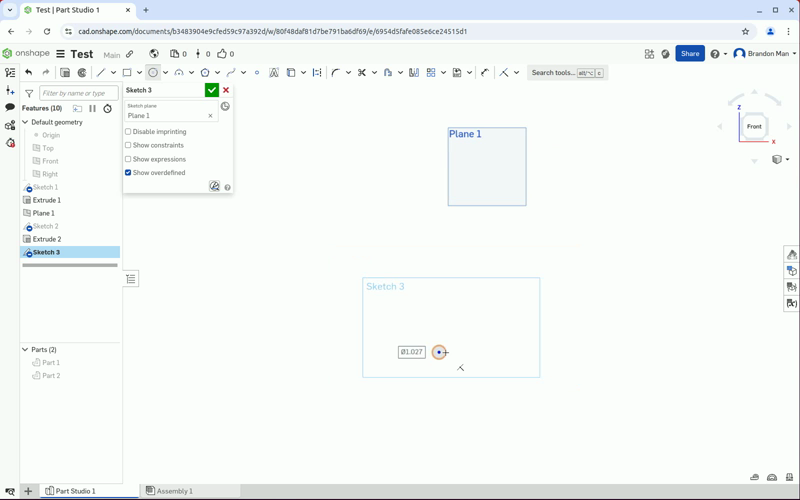
scroll(-6)
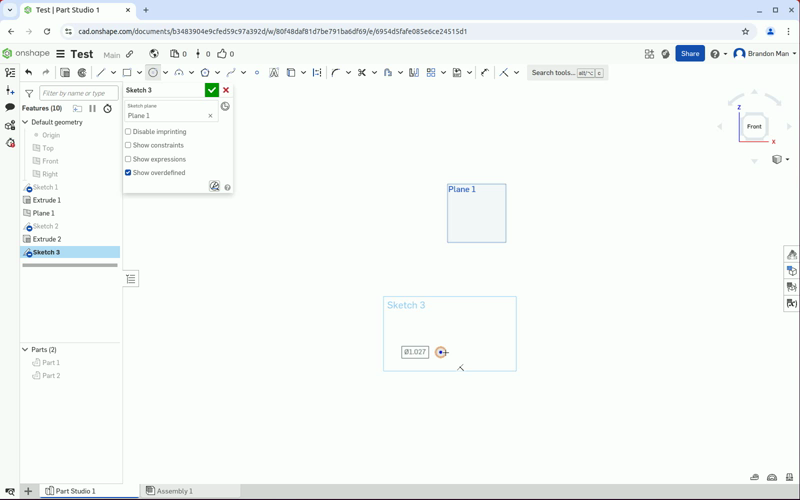
scroll(-6)
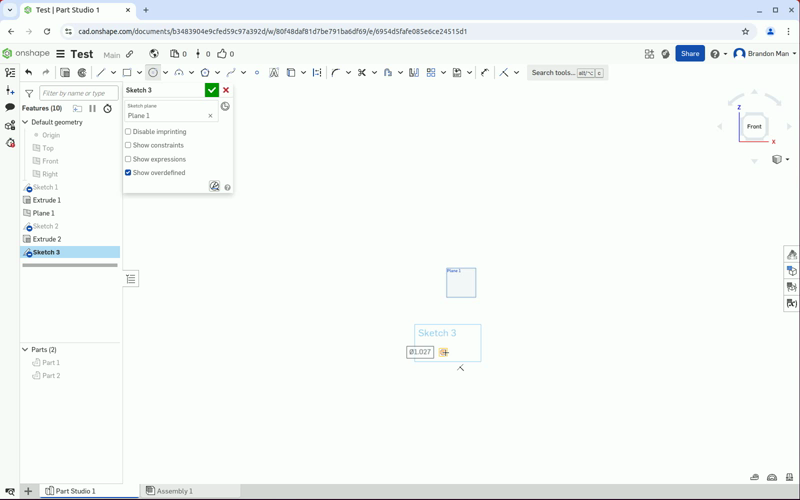
key(esc)
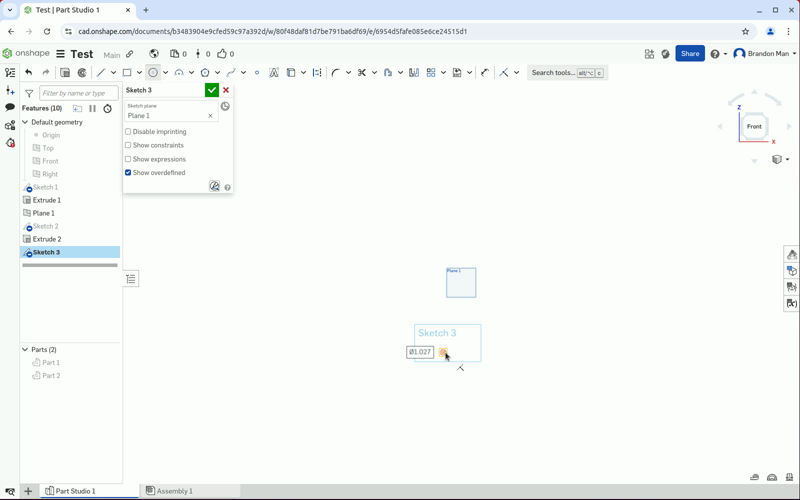
mouse_move(441, 353)
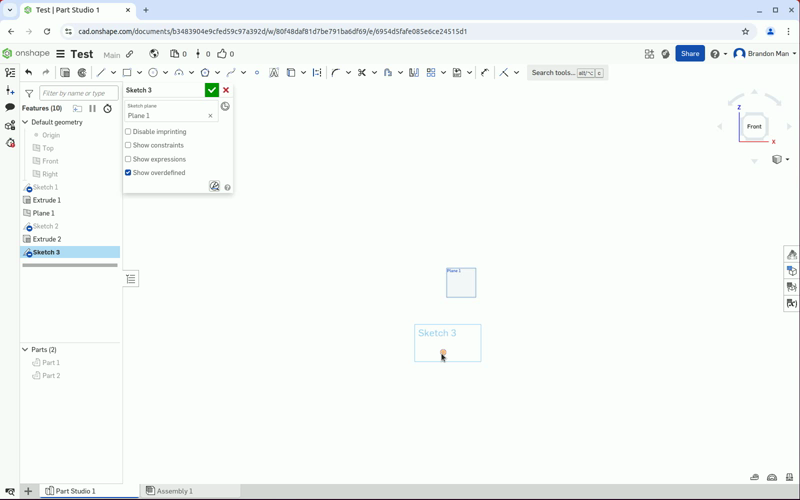
scroll(6)
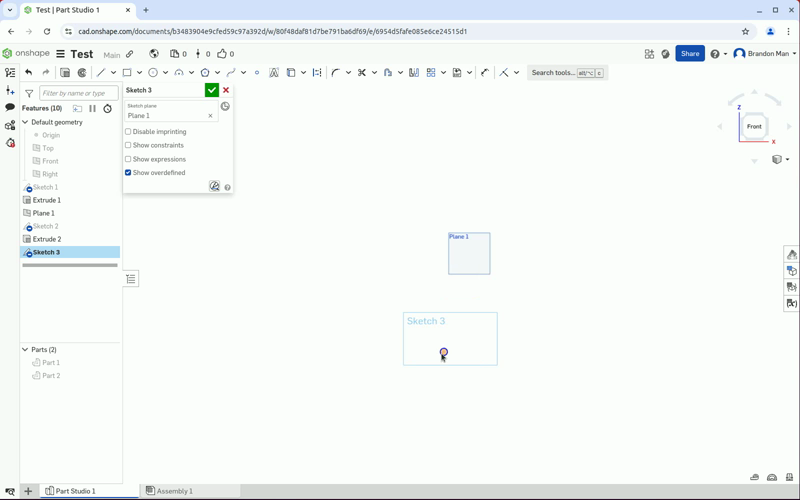
scroll(6)
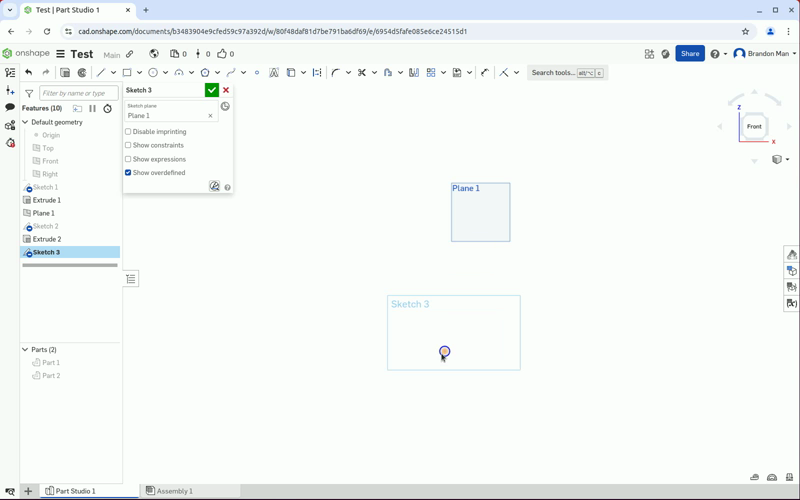
scroll(6)
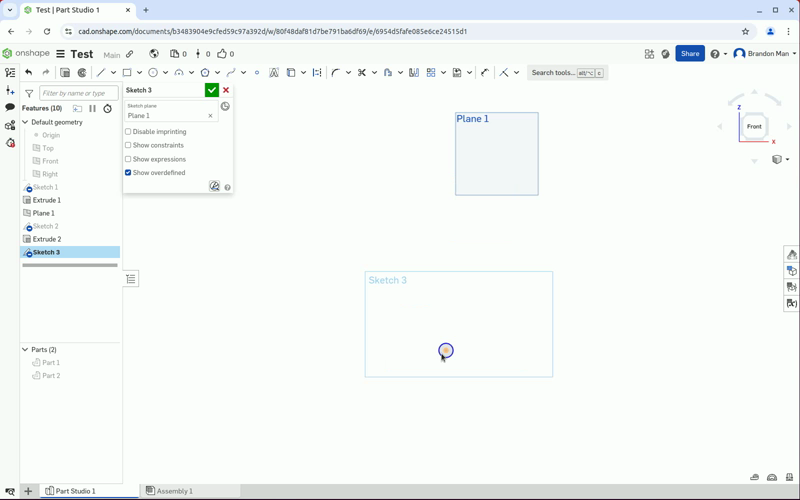
scroll(6)
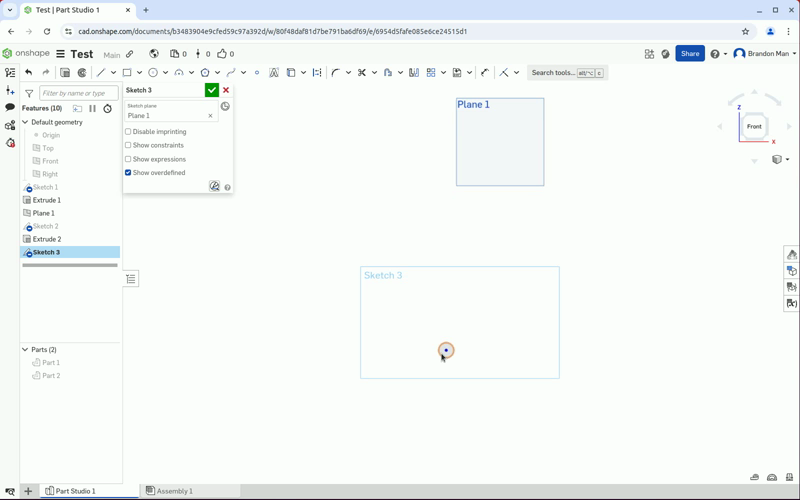
scroll(6)
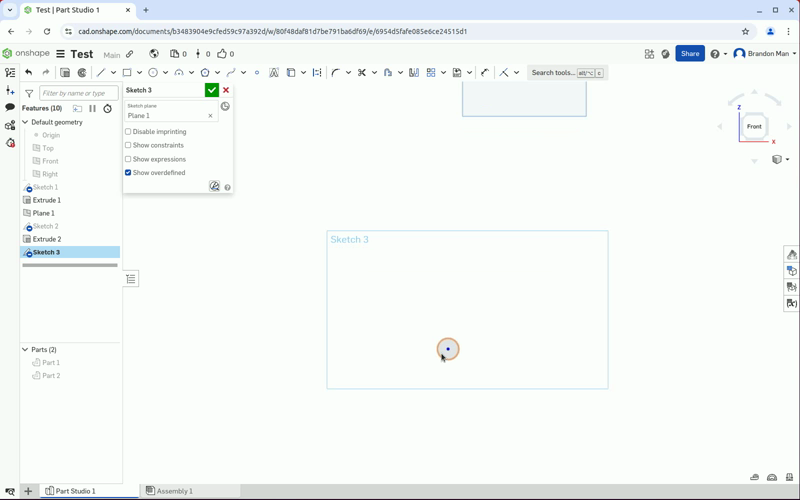
scroll(6)
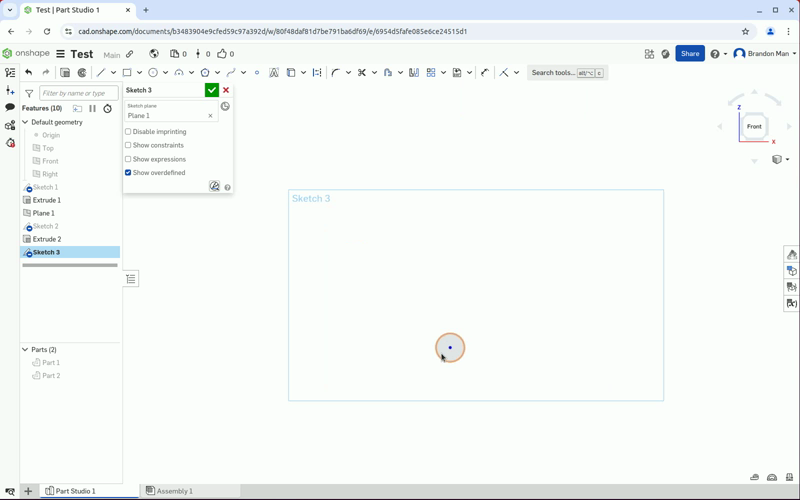
scroll(6)
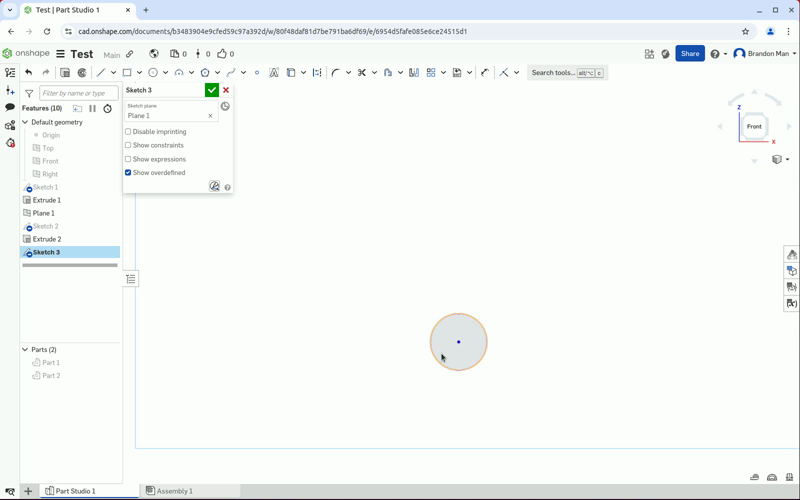
click(441, 353)
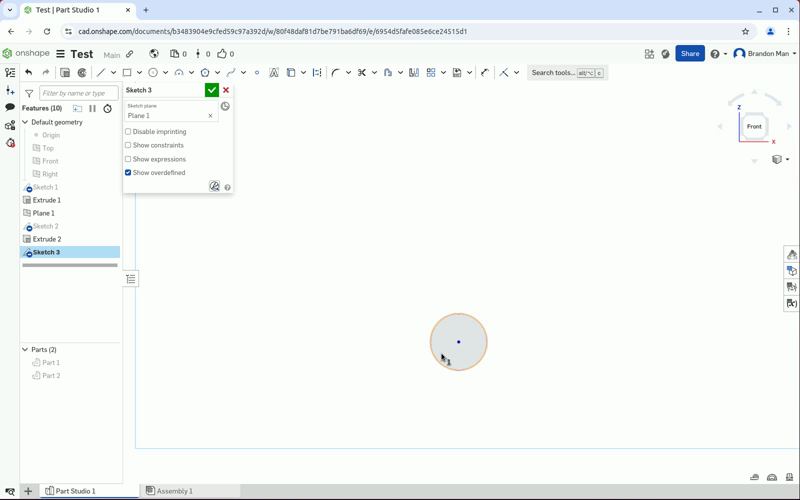
scroll(-6)
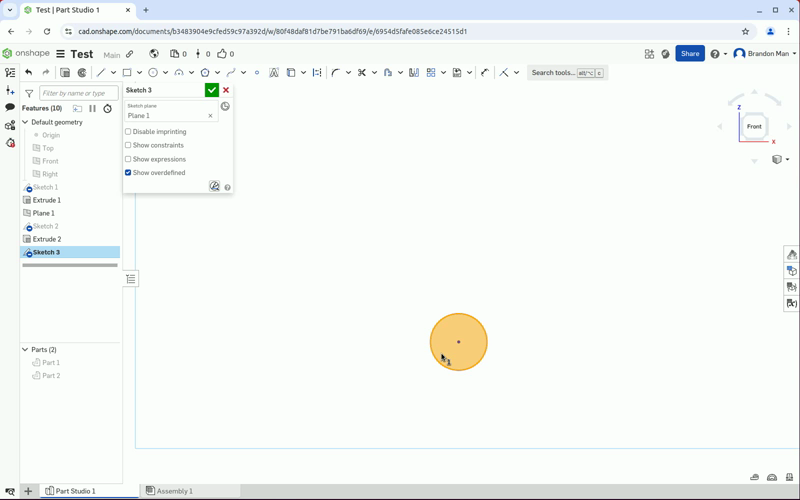
scroll(-6)
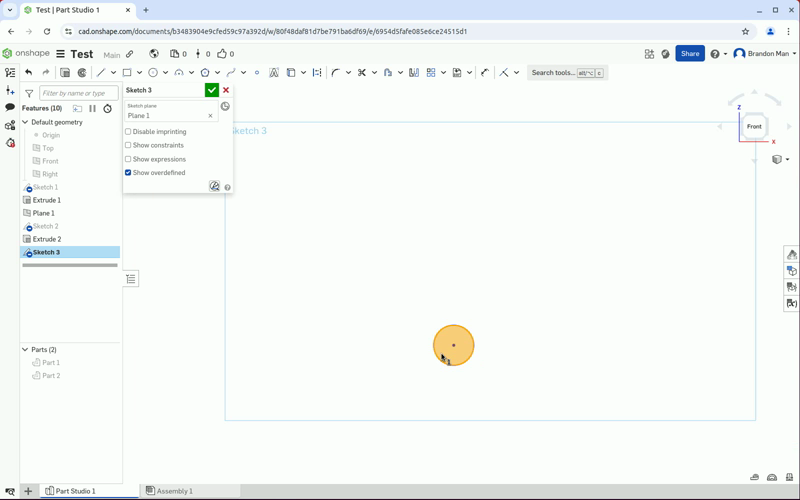
scroll(-6)
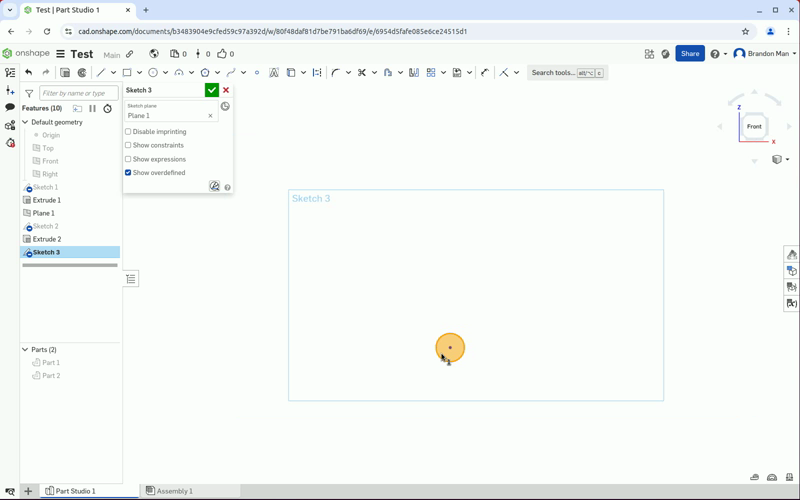
scroll(-6)
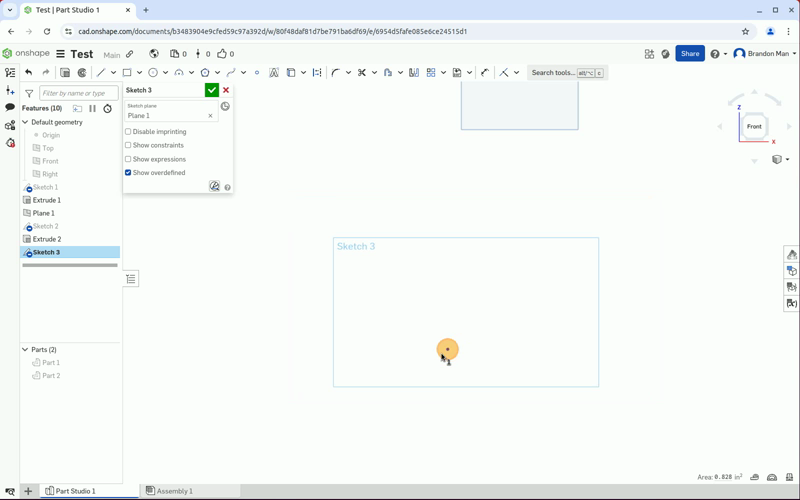
scroll(-6)
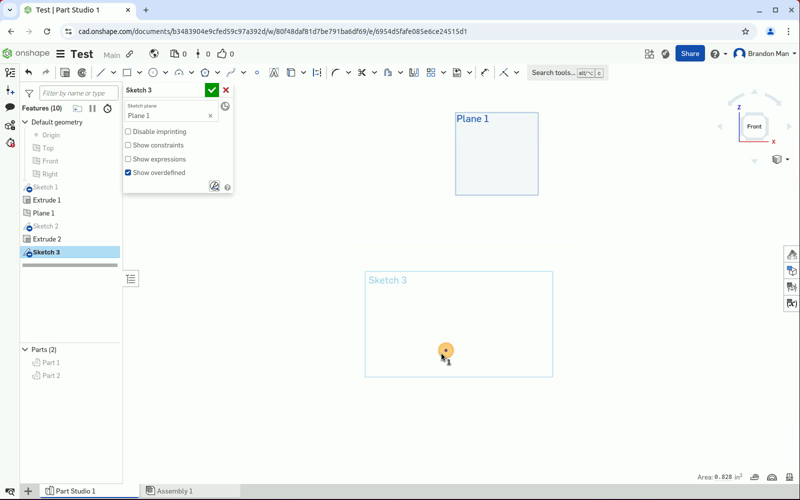
scroll(-6)
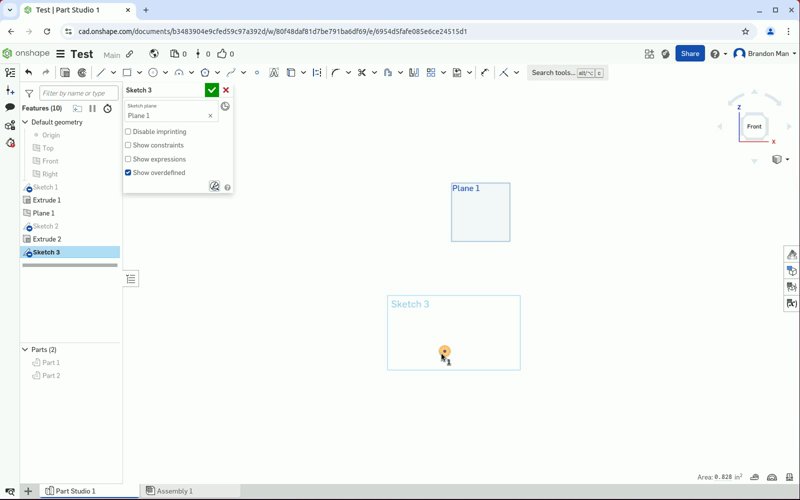
scroll(-6)
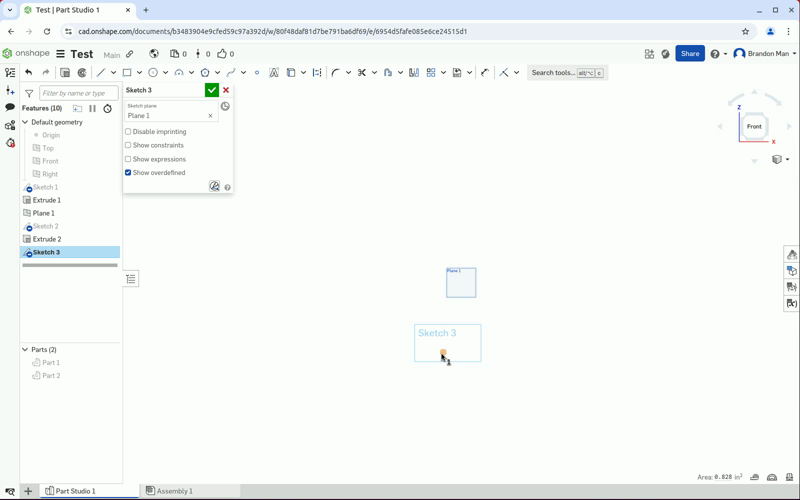
mouse_move(73, 352)
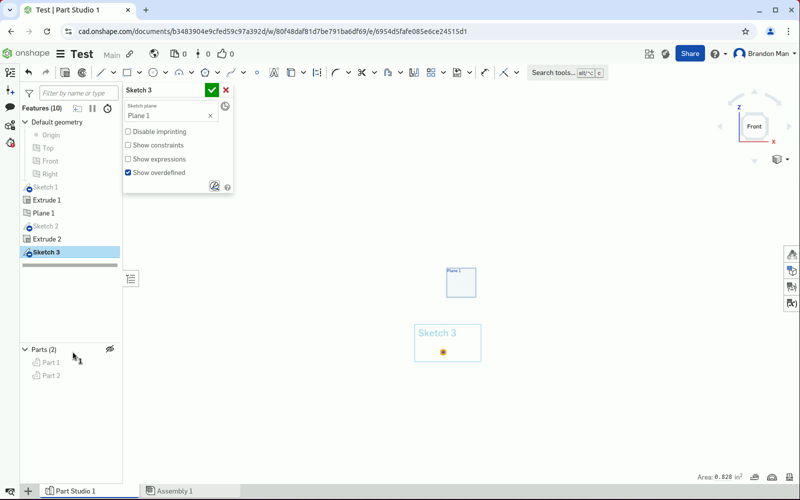
key(shift+y)
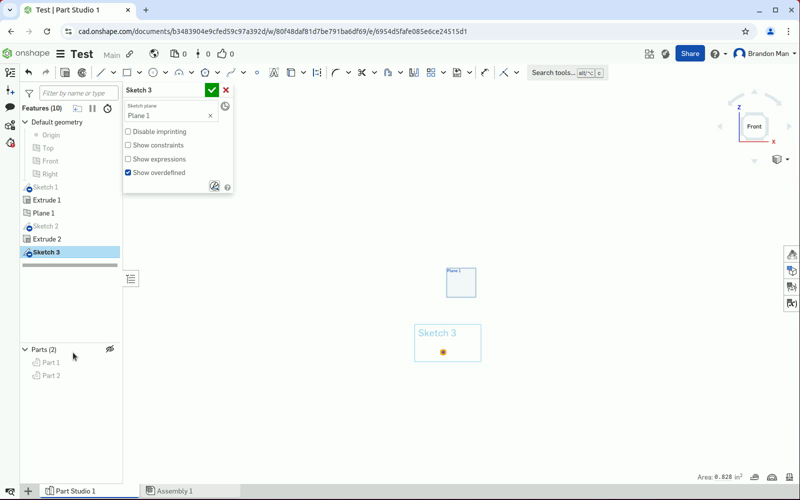
key(shift+e)
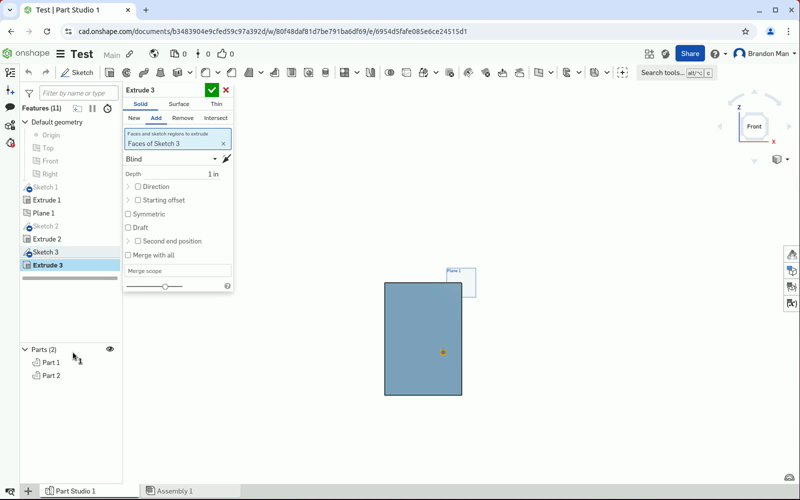
mouse_move(143, 106)
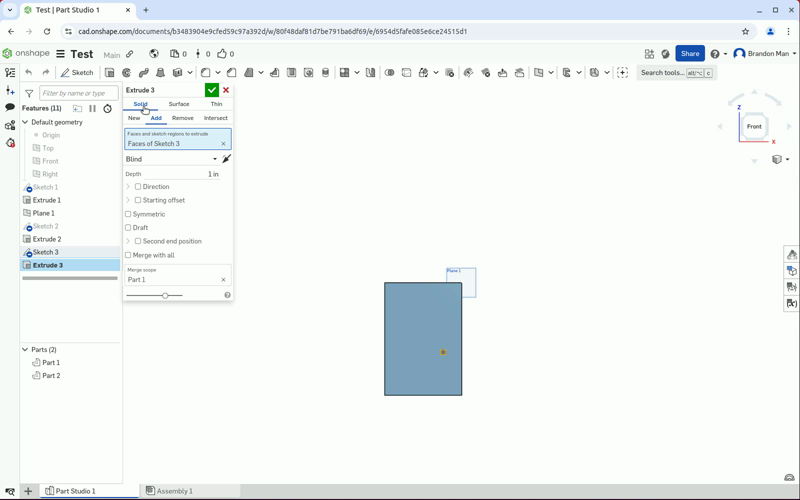
click(143, 106)
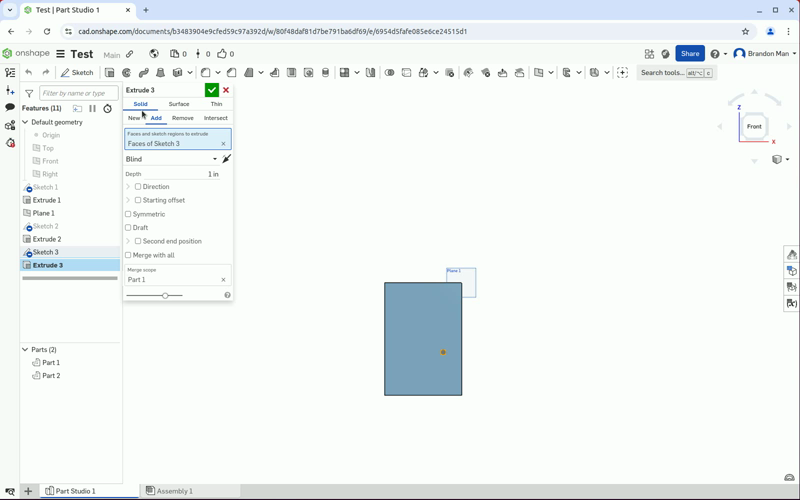
mouse_move(137, 120)
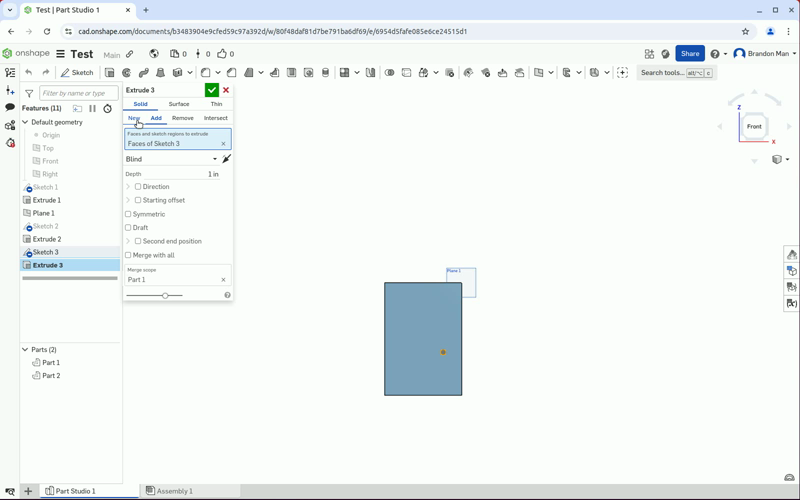
click(137, 120)
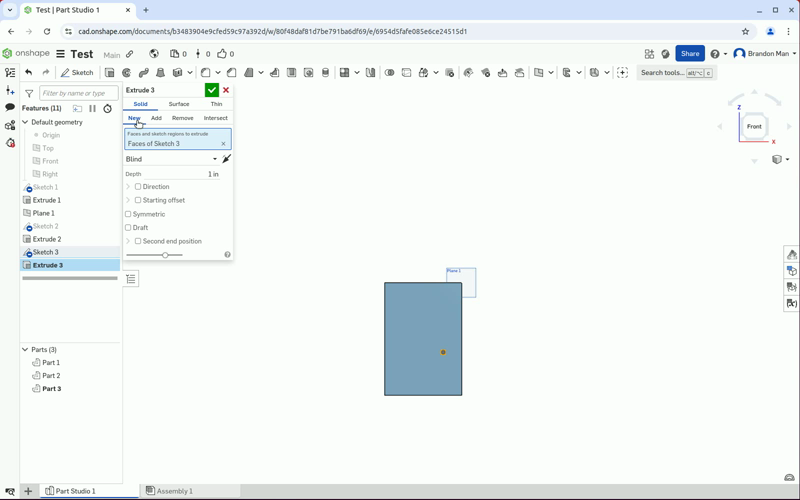
key(tab, 4)
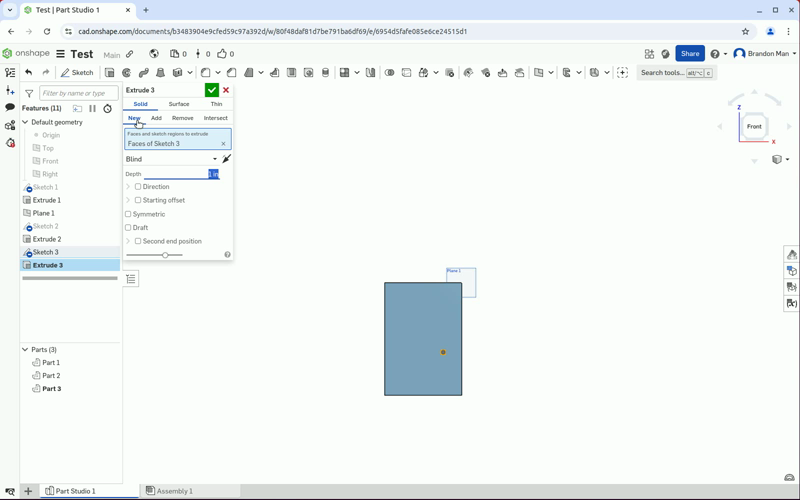
text(-1.204)
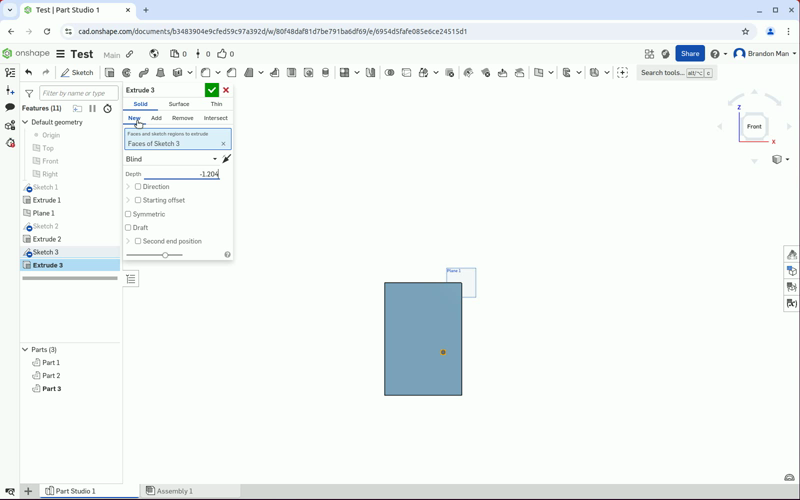
key(enter)
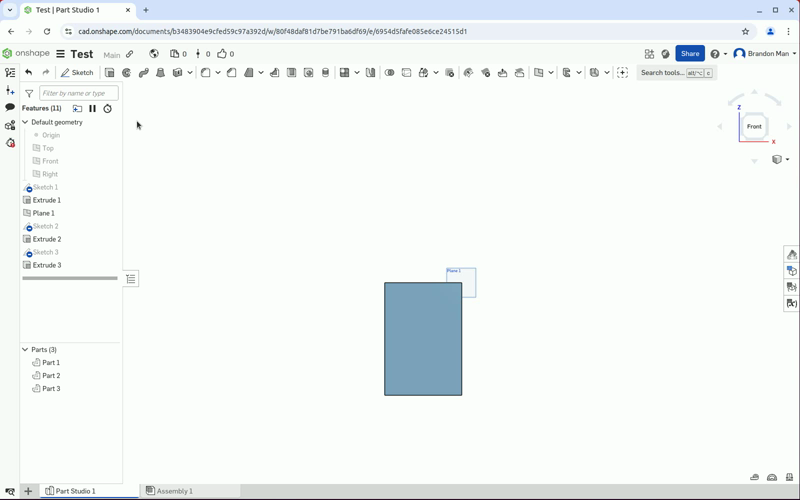
key(shift+h)
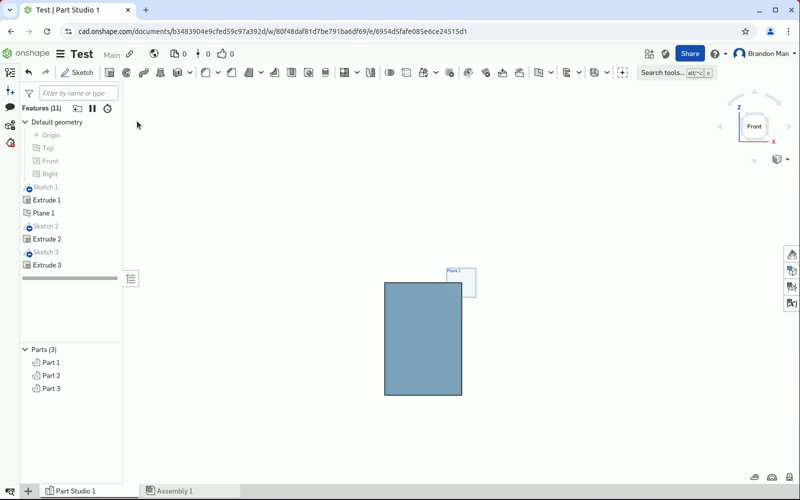
key(shift+h)
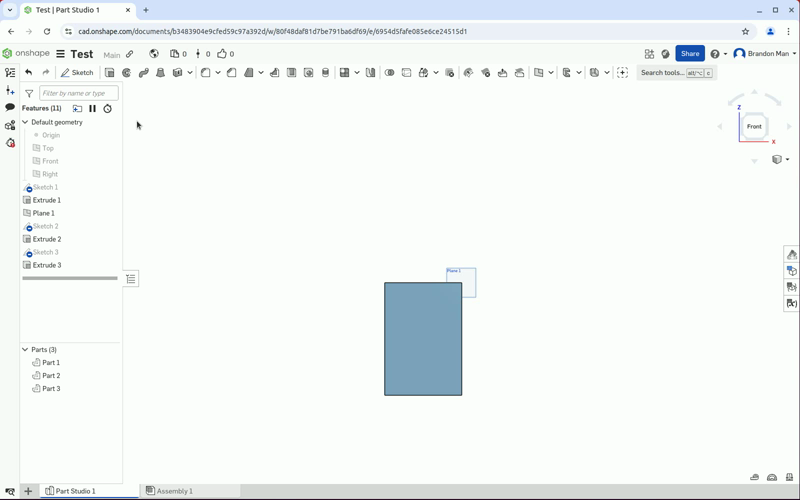
mouse_move(73, 189)
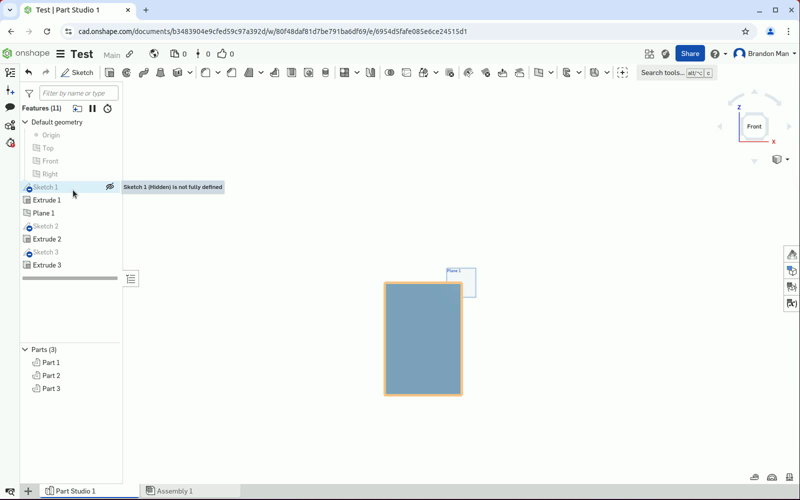
click(73, 189)
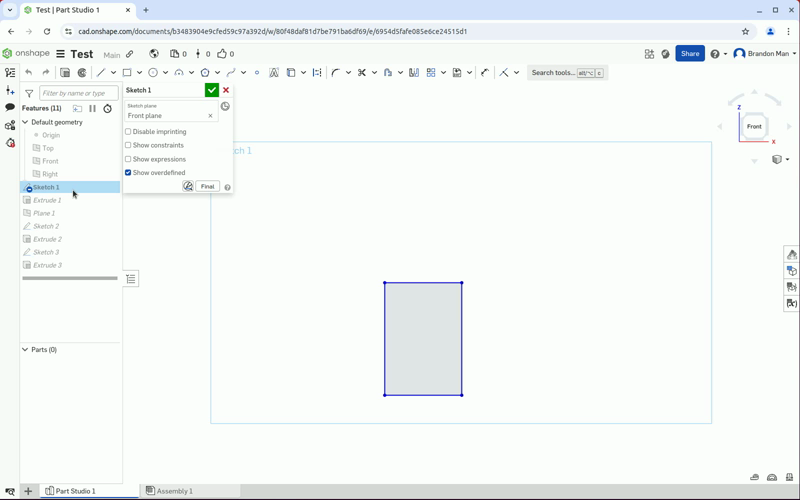
mouse_move(229, 92)
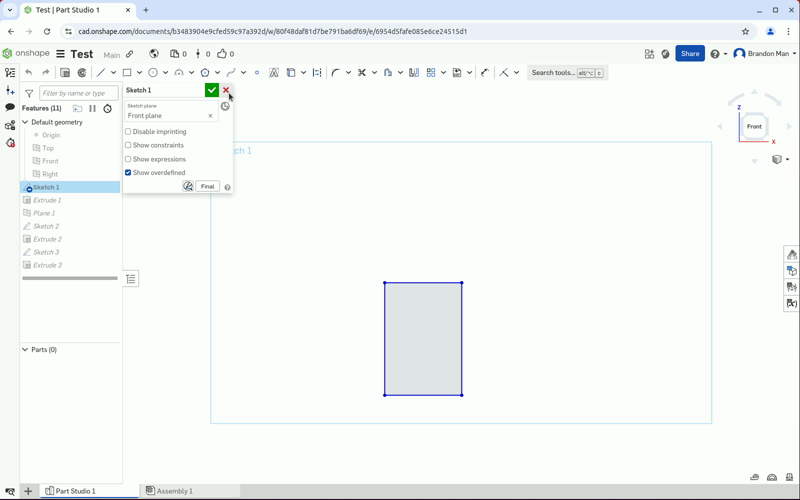
click(229, 92)
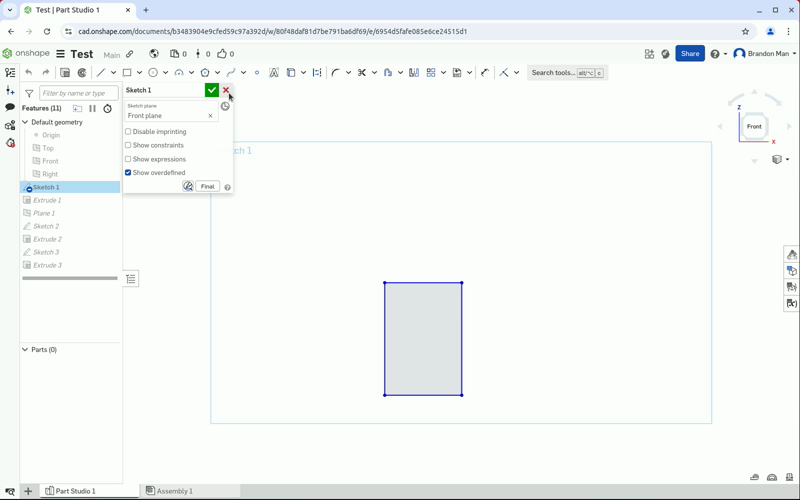
key(shift+s)
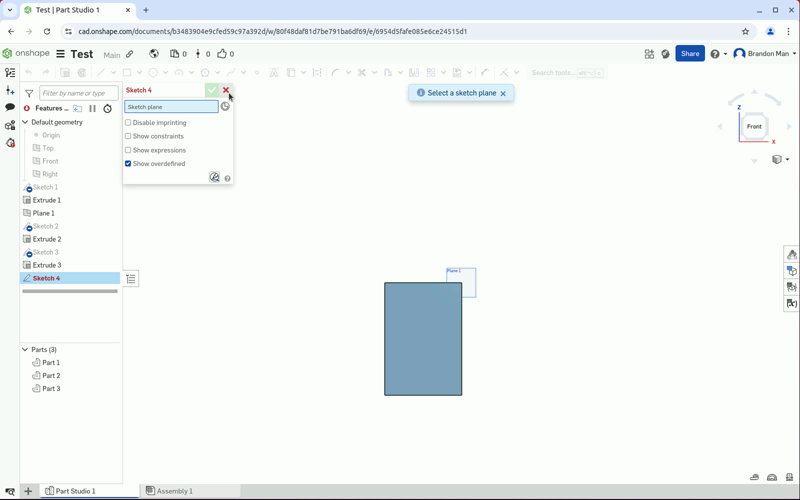
mouse_move(73, 215)
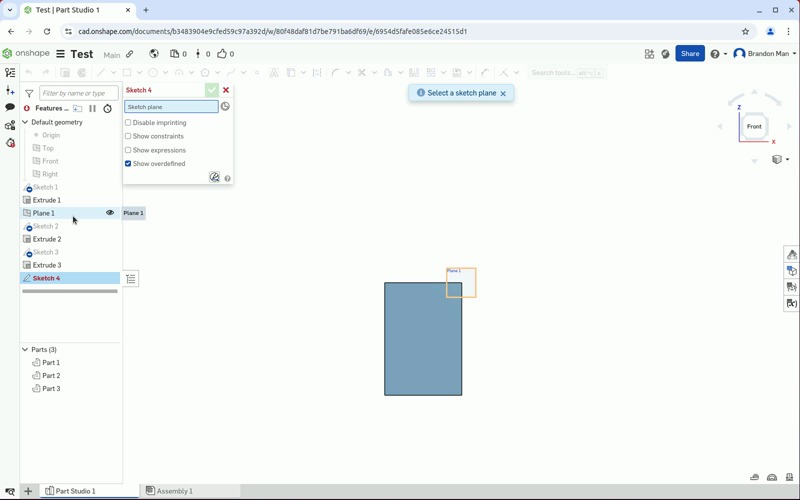
click(73, 215)
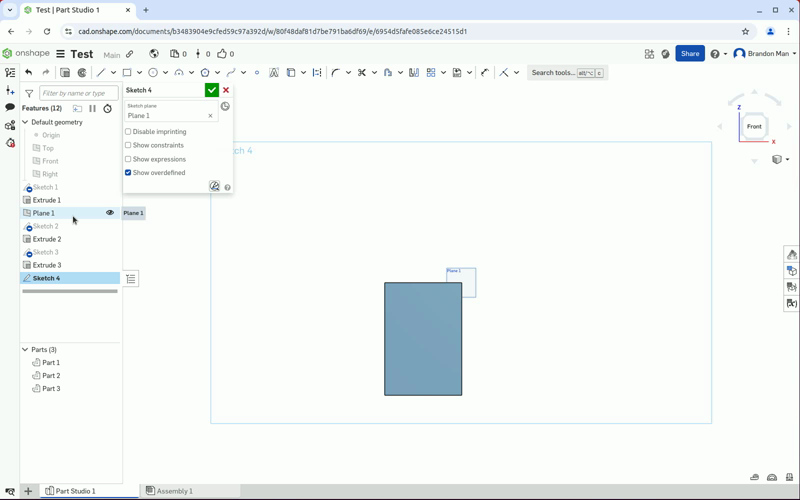
mouse_move(73, 352)
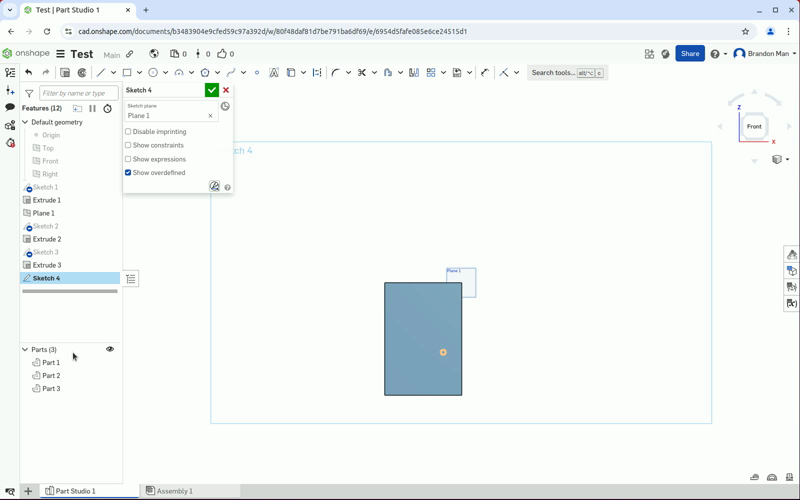
key(y)
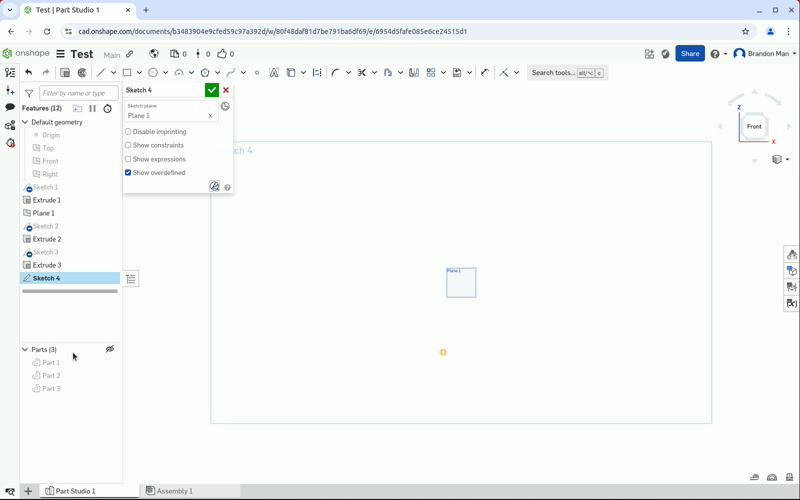
key(c)
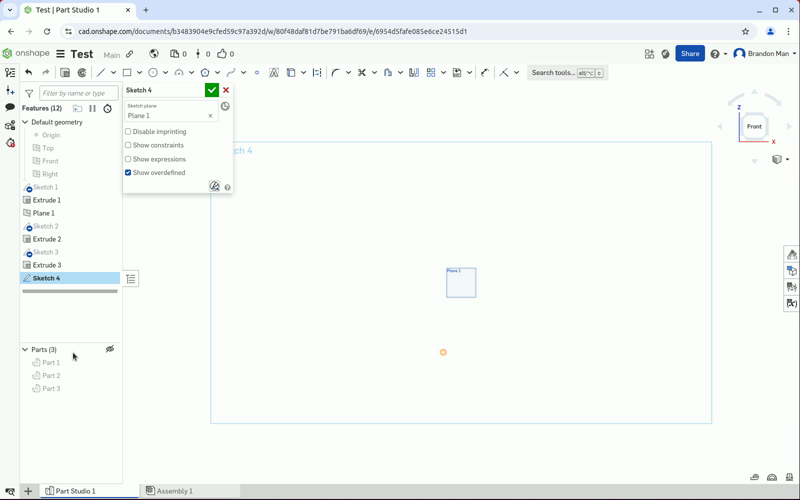
key_down(shift)
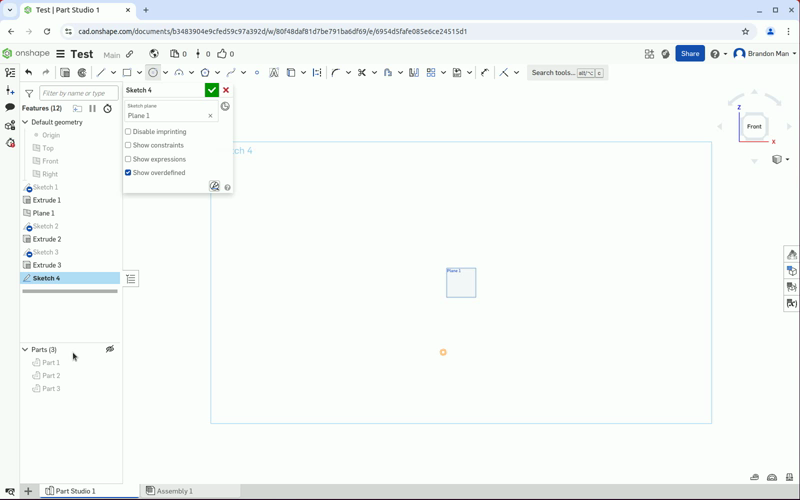
mouse_move(443, 365)
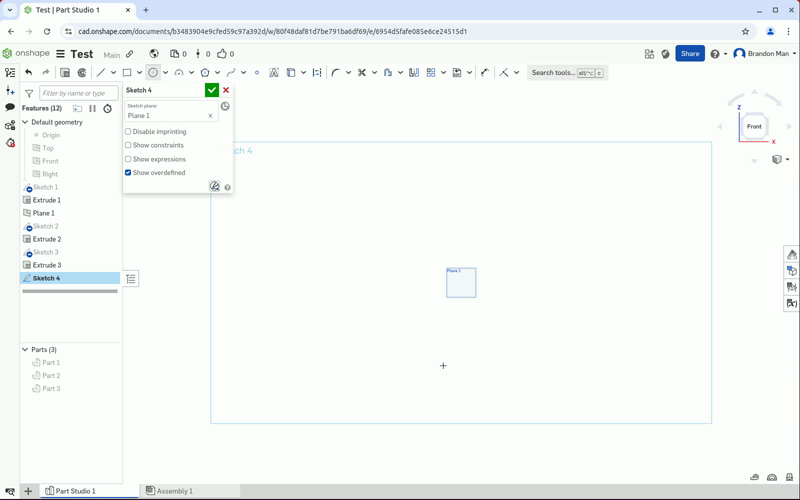
click(443, 365)
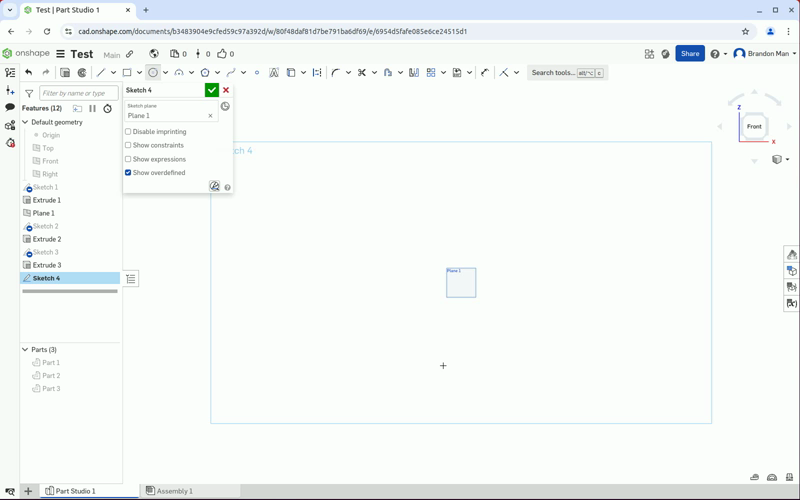
key_up(shift)
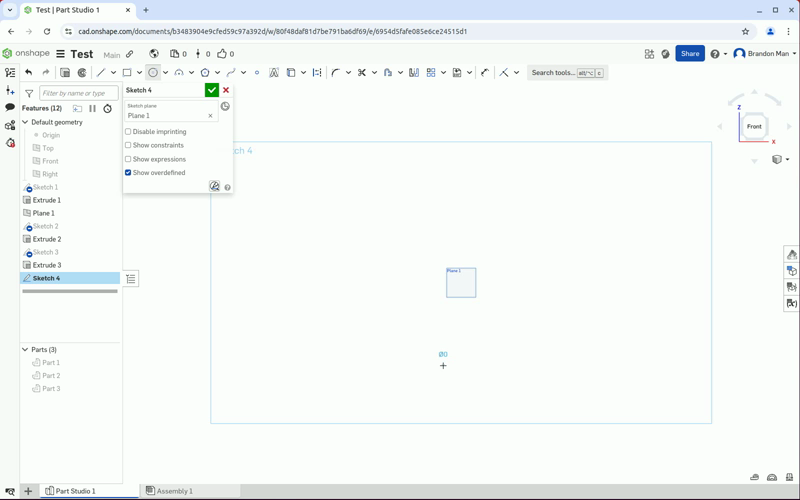
mouse_move(445, 365)
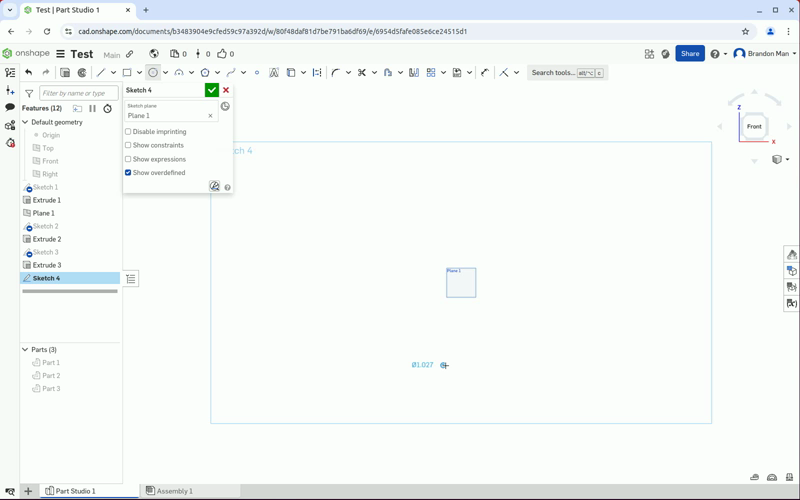
scroll(6)
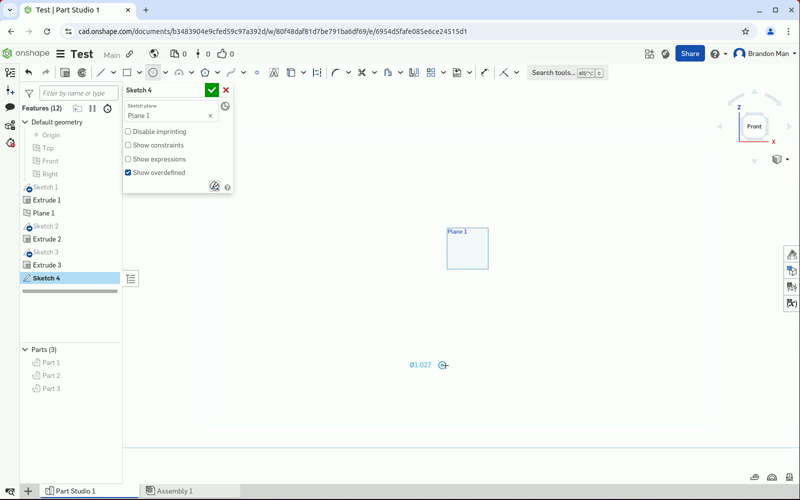
scroll(6)
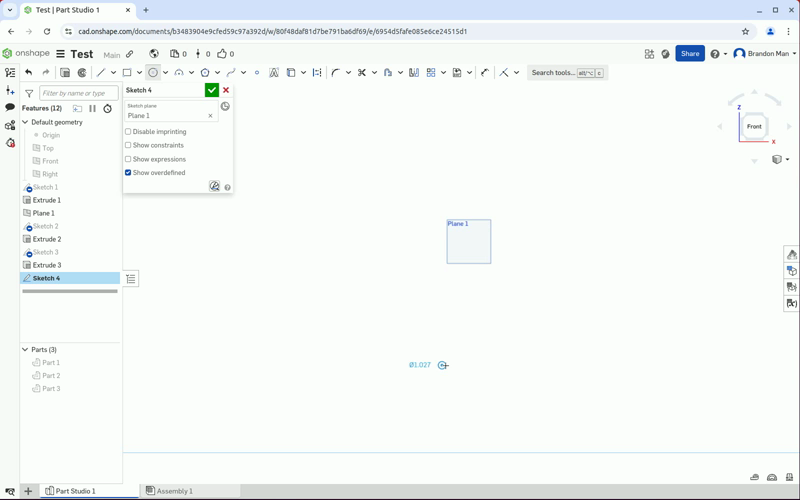
scroll(6)
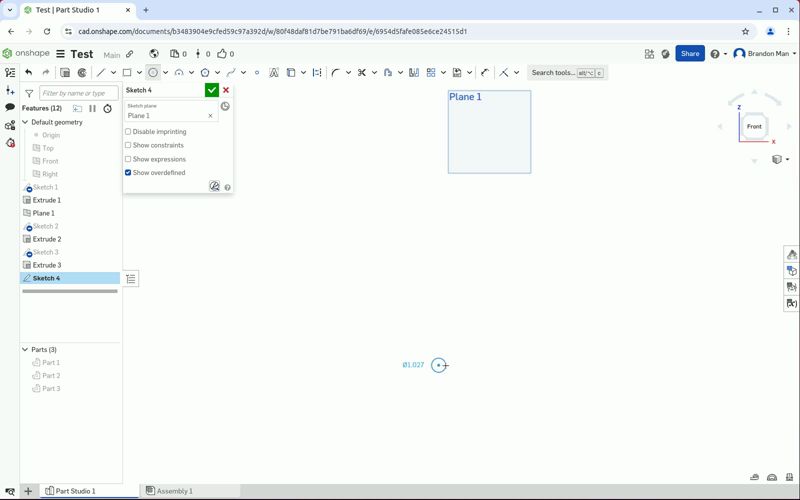
scroll(6)
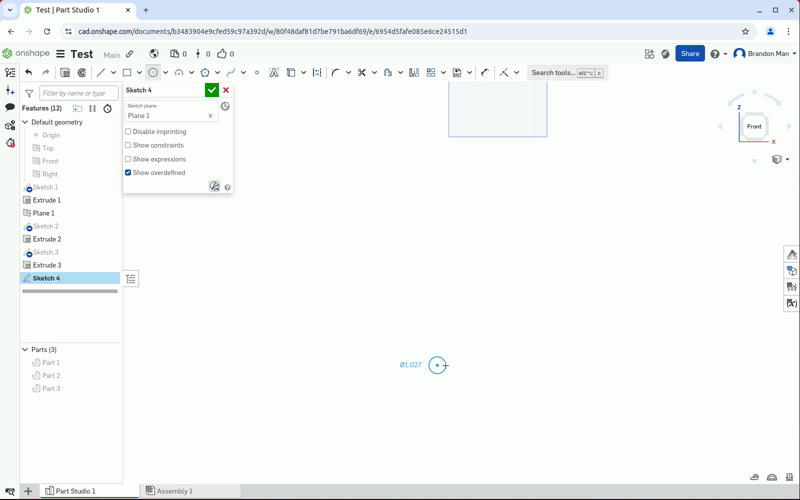
scroll(6)
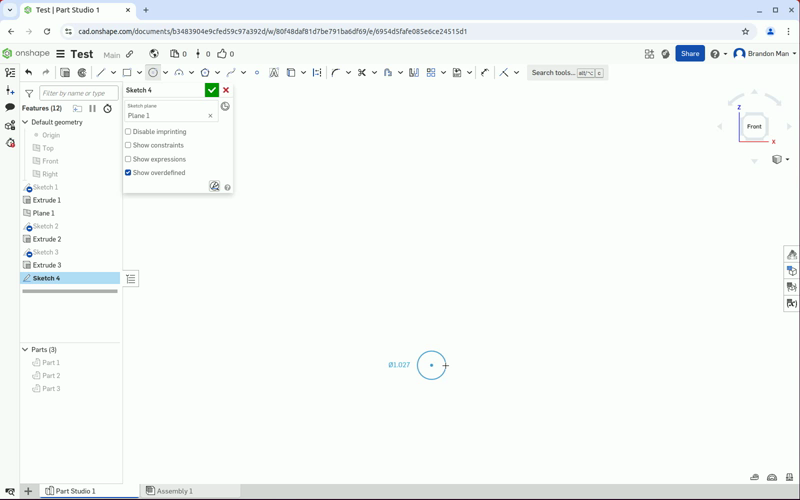
scroll(6)
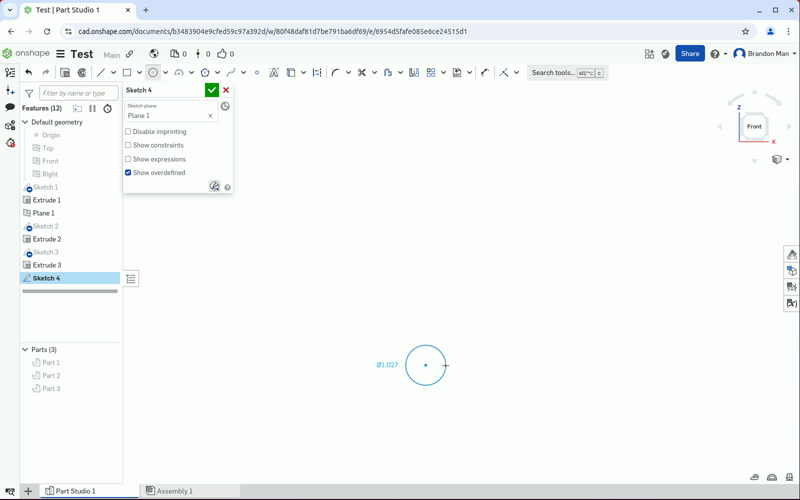
scroll(6)
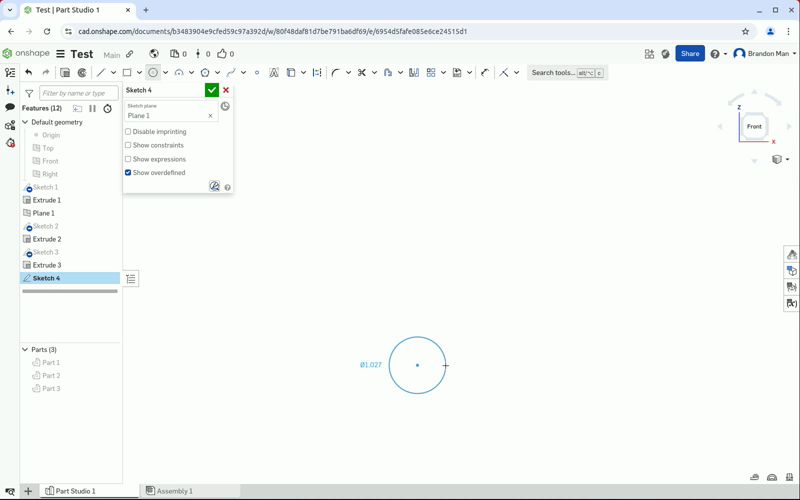
click(445, 365)
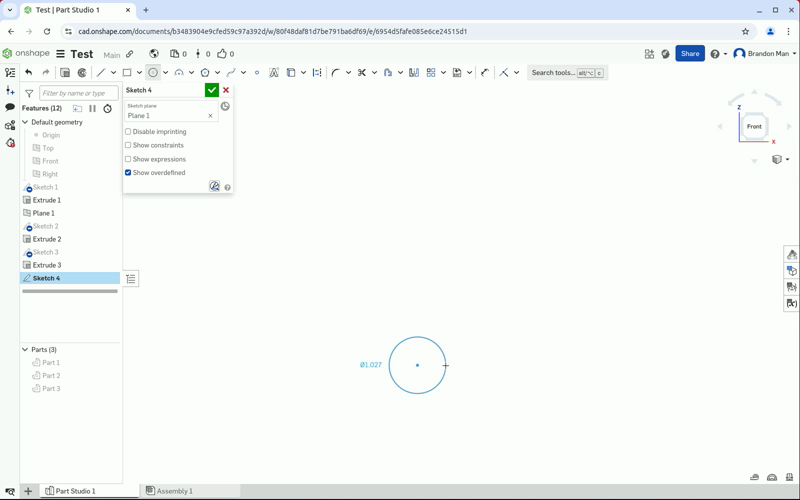
scroll(-6)
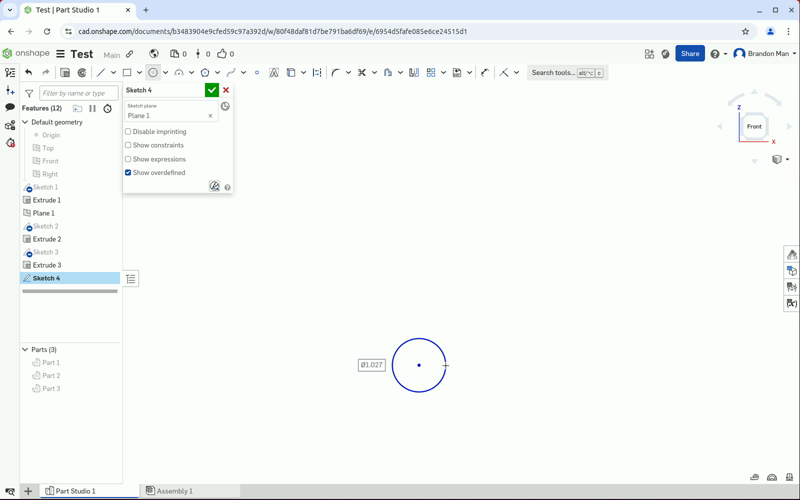
scroll(-6)
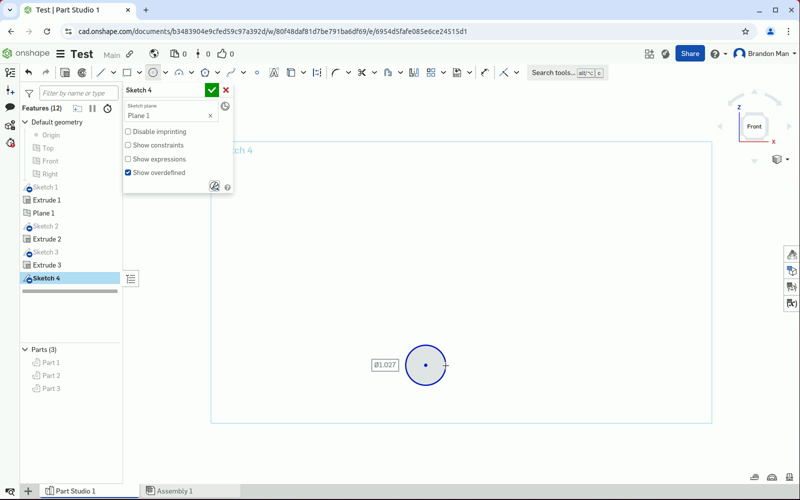
scroll(-6)
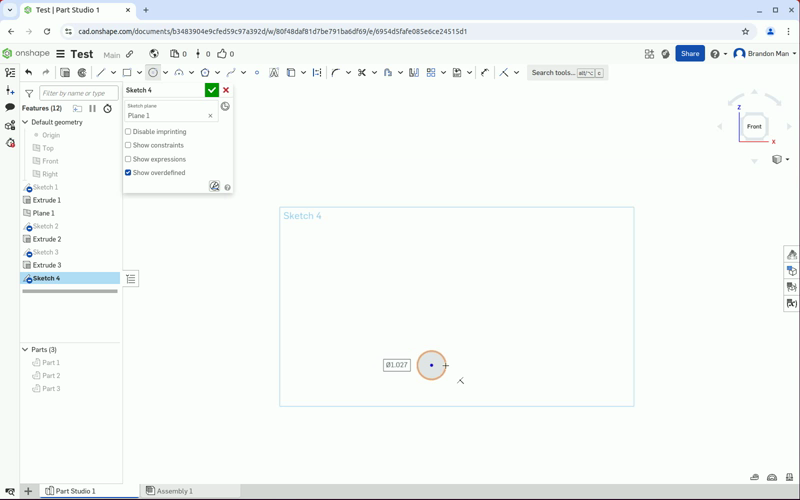
scroll(-6)
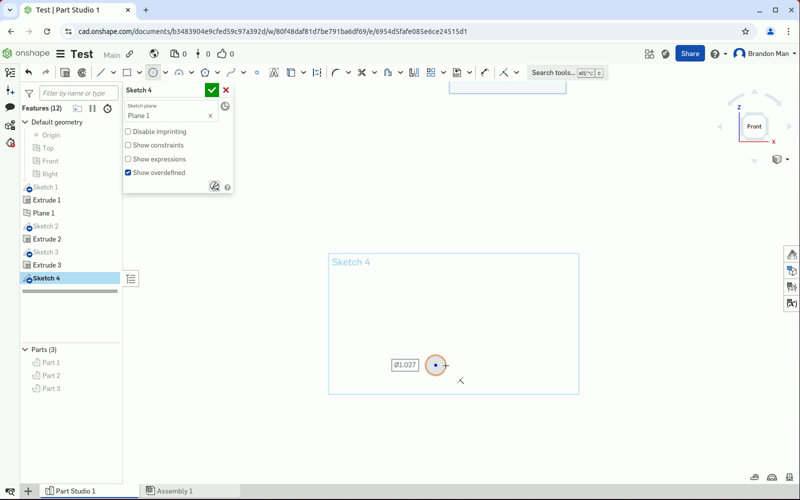
scroll(-6)
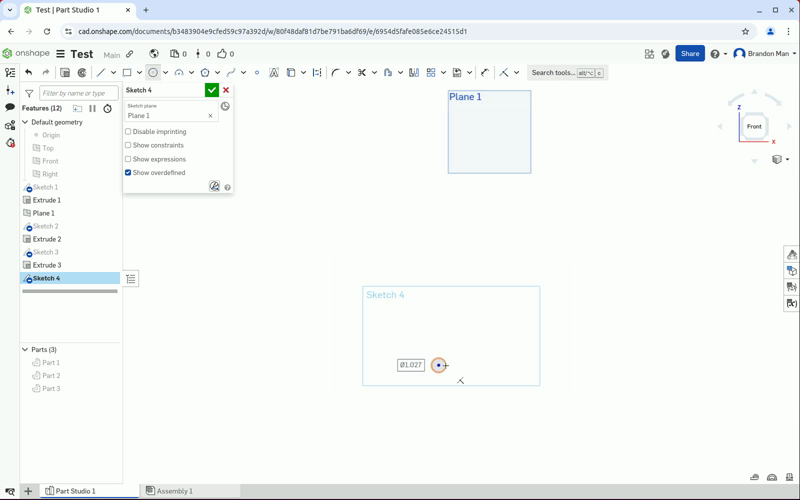
scroll(-6)
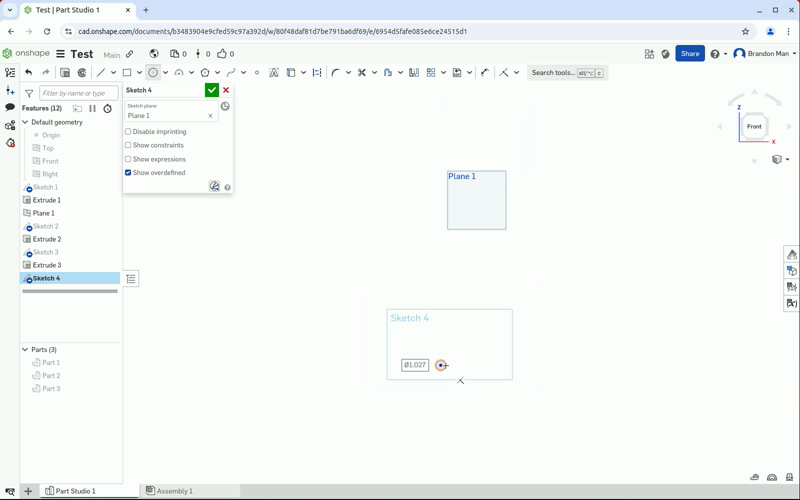
scroll(-6)
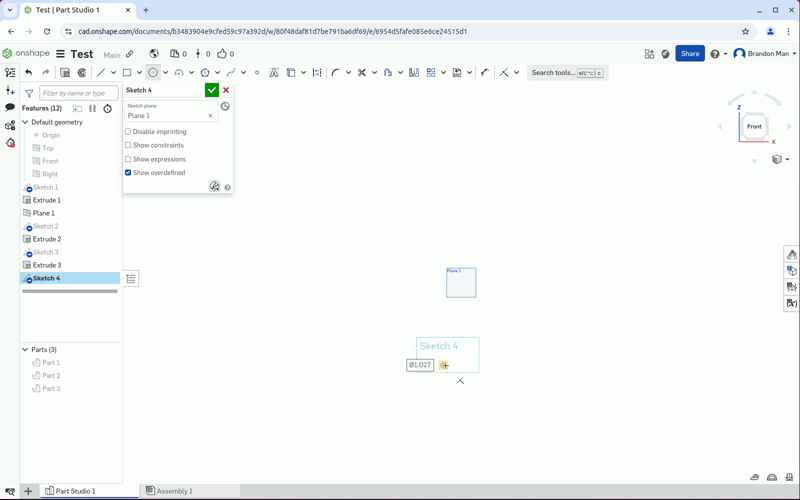
key(esc)
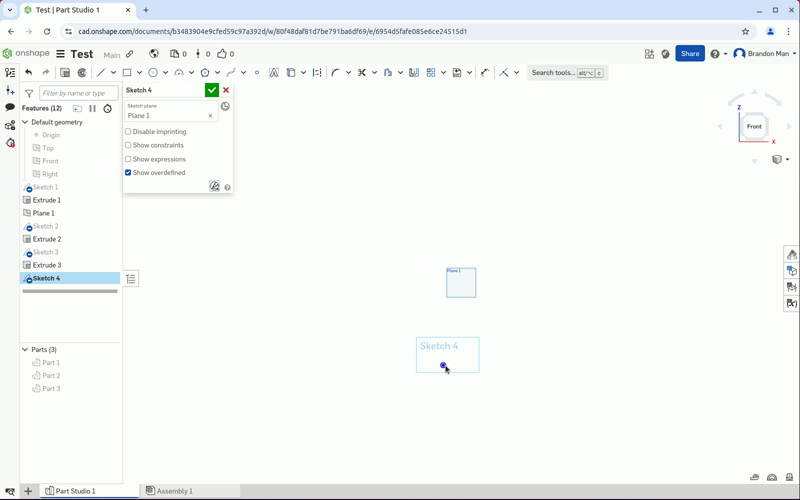
mouse_move(442, 365)
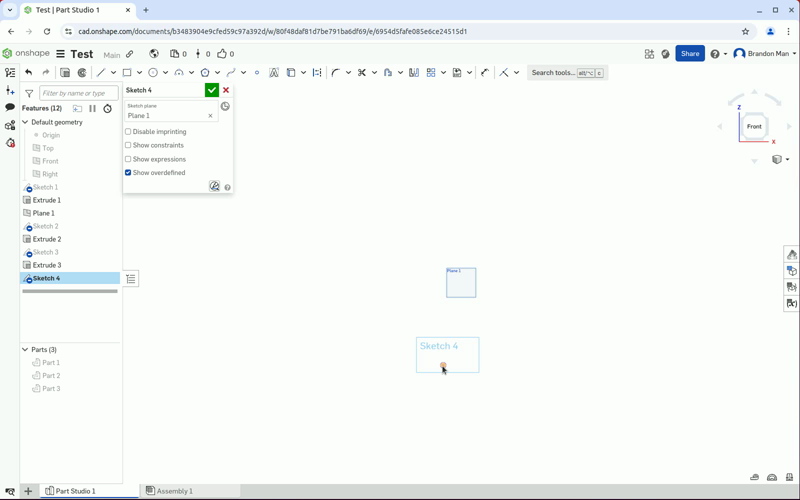
scroll(6)
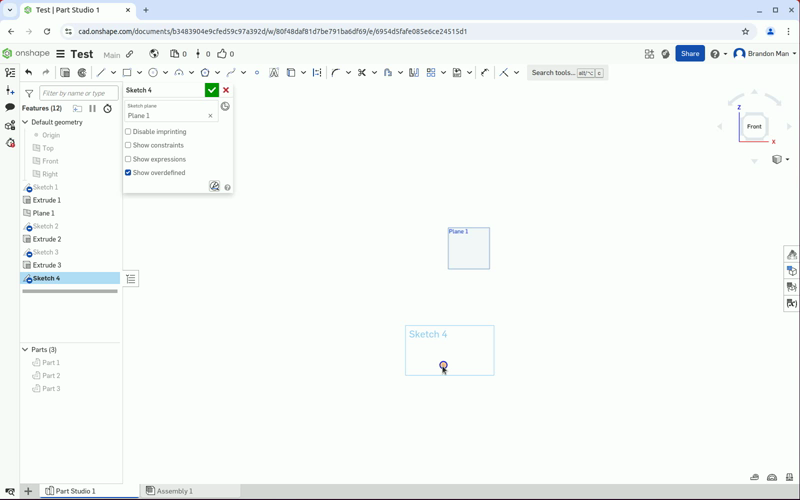
scroll(6)
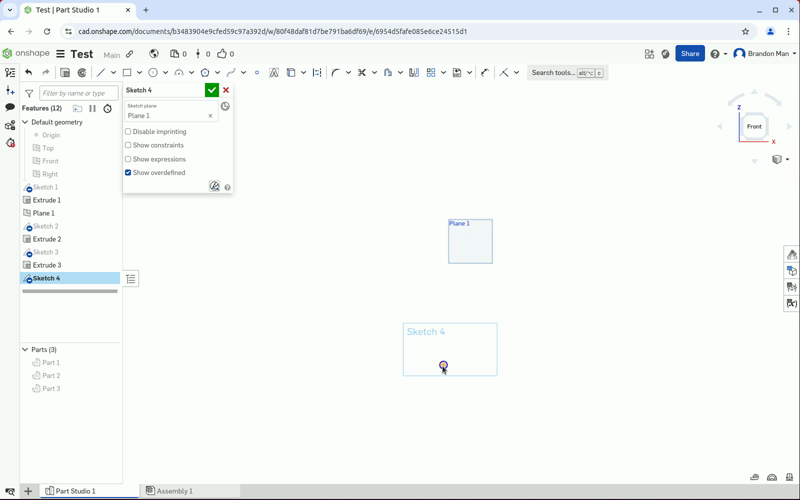
scroll(6)
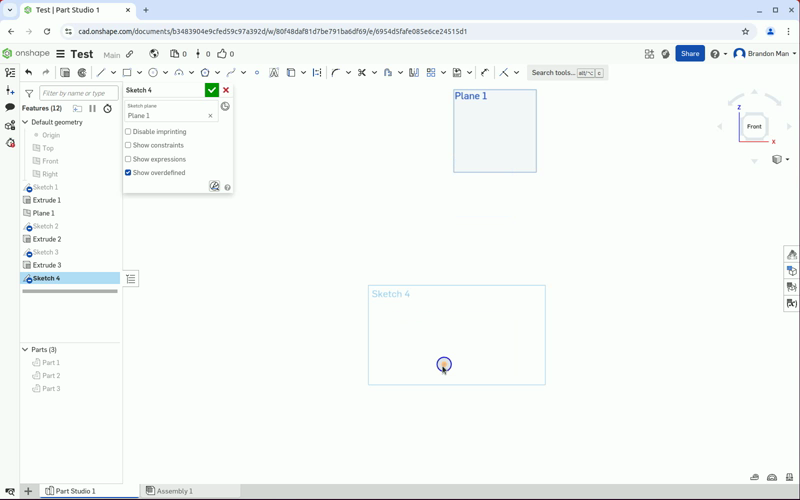
scroll(6)
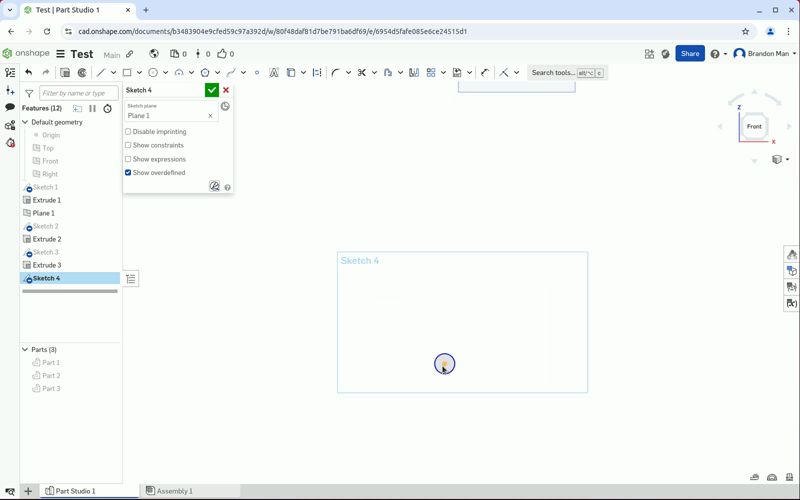
scroll(6)
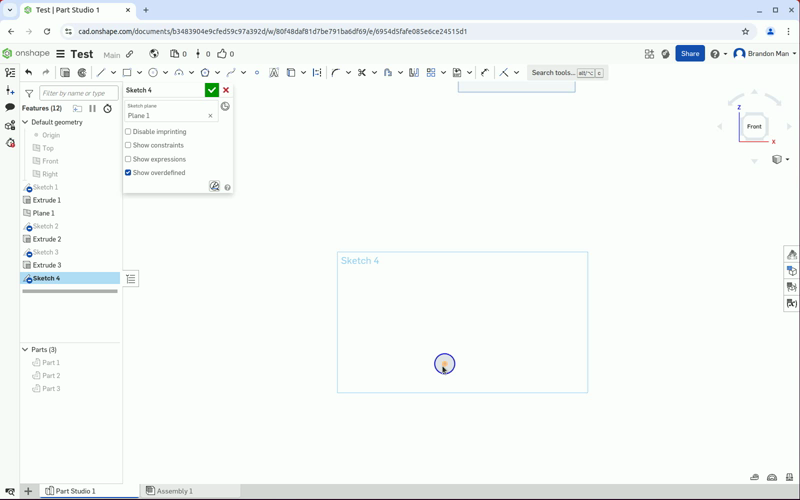
scroll(6)
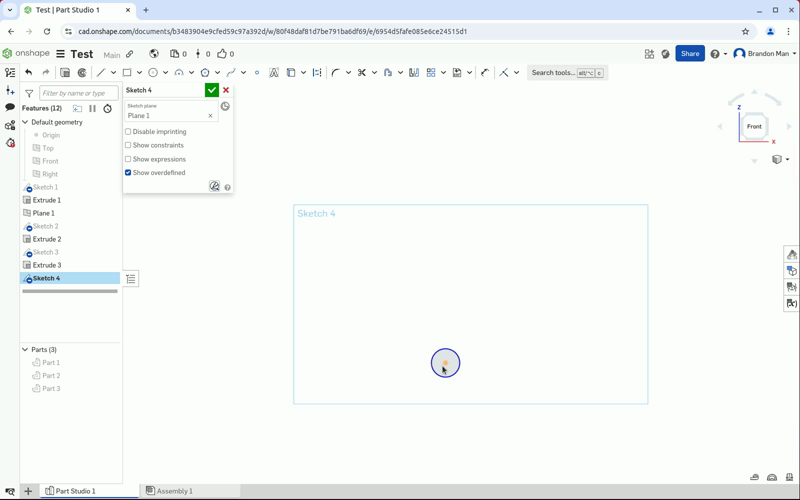
scroll(6)
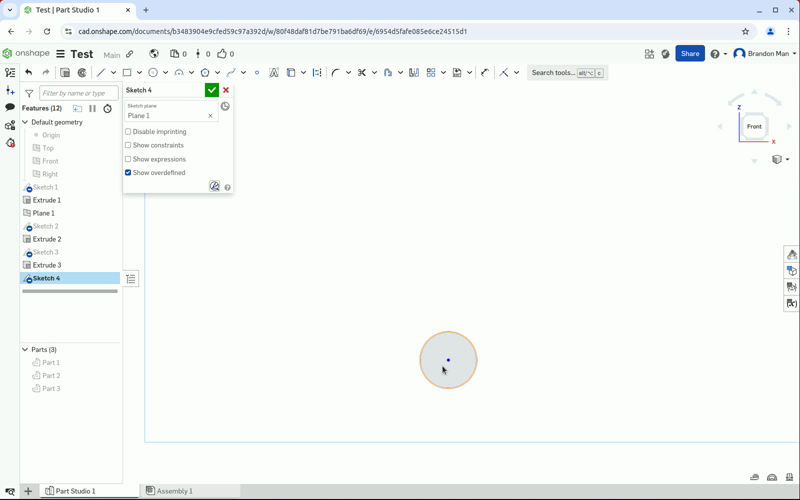
click(442, 365)
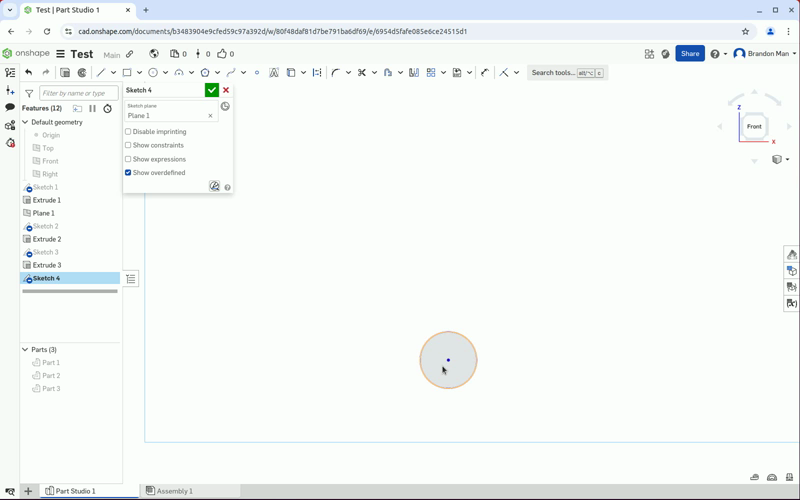
scroll(-6)
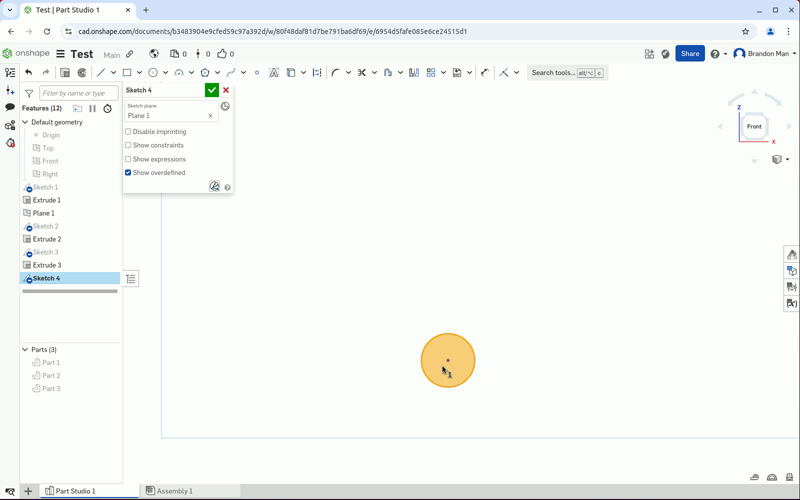
scroll(-6)
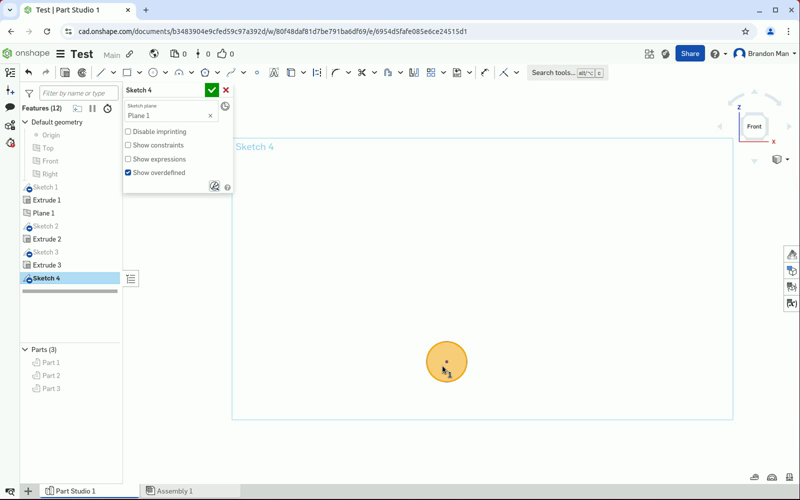
scroll(-6)
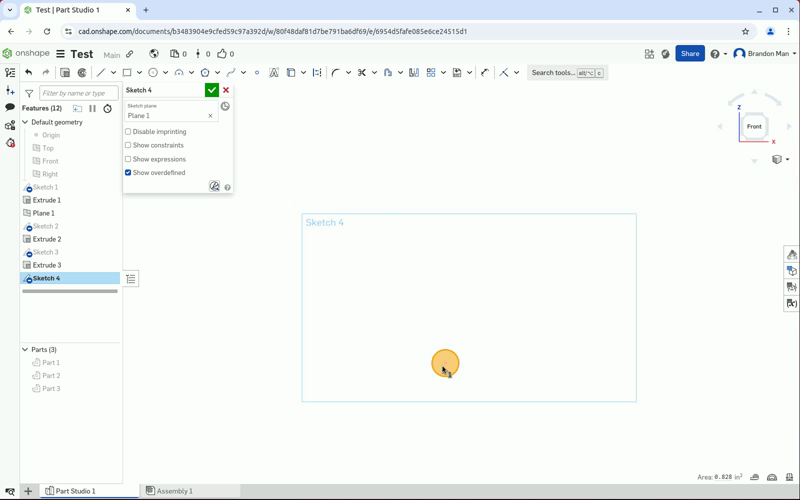
scroll(-6)
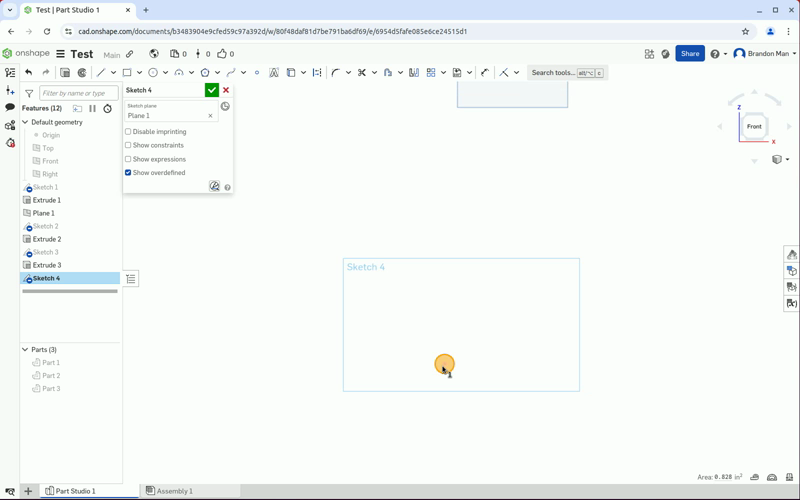
scroll(-6)
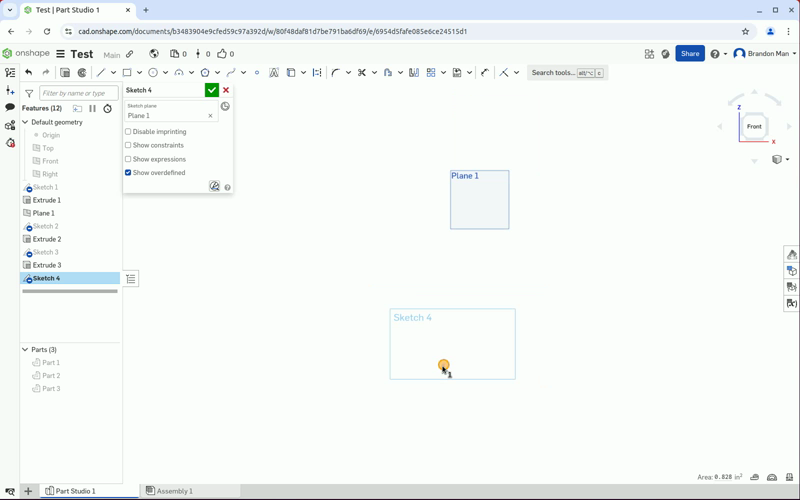
scroll(-6)
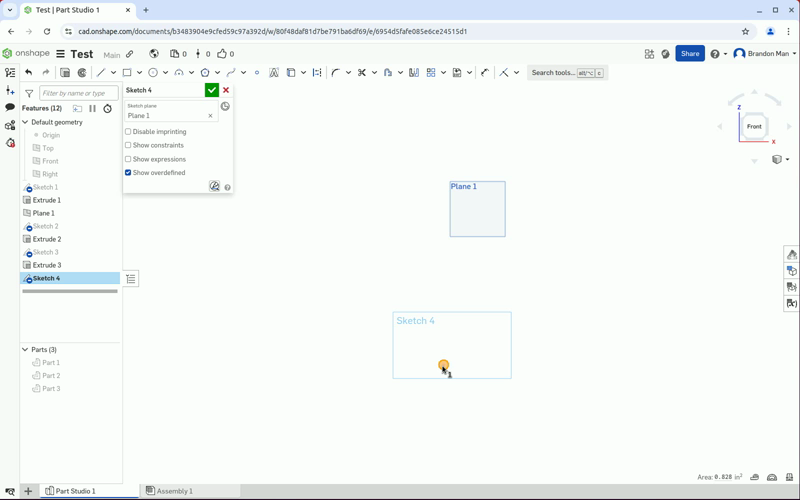
scroll(-6)
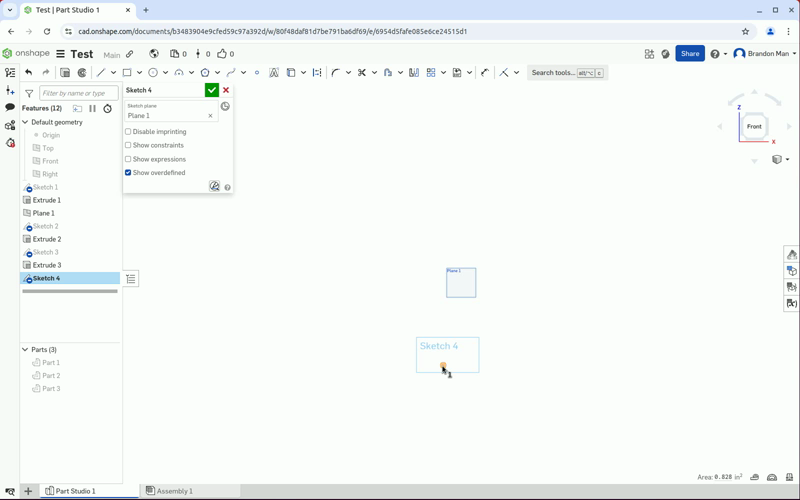
mouse_move(73, 352)
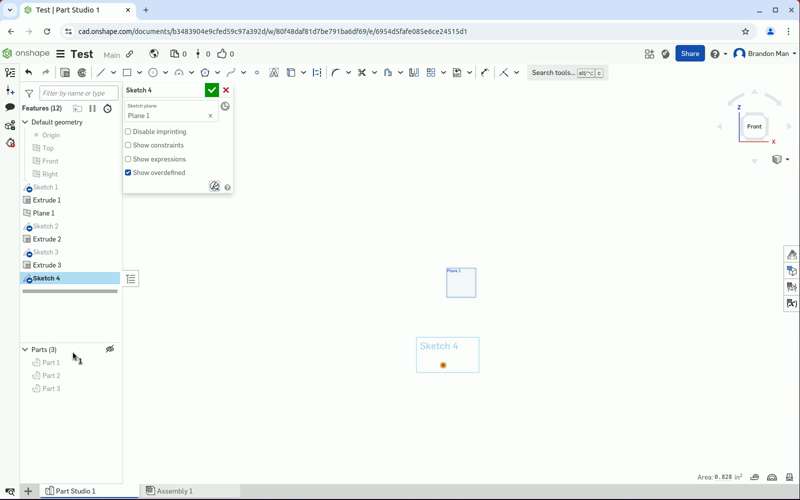
key(shift+y)
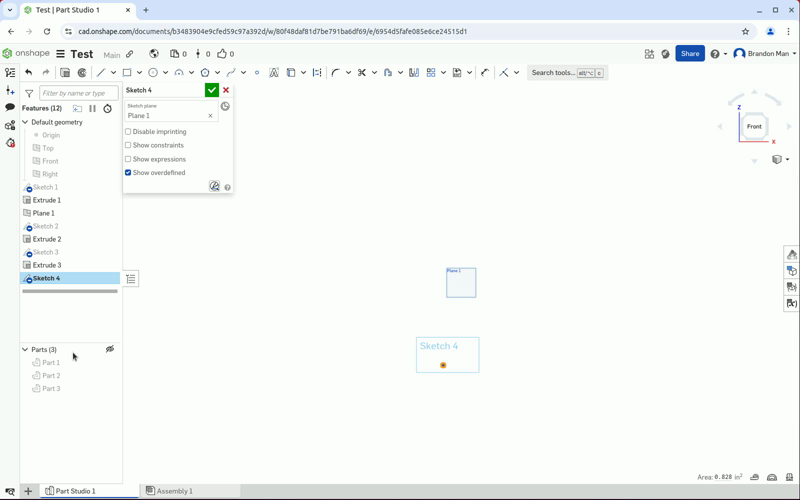
key(shift+e)
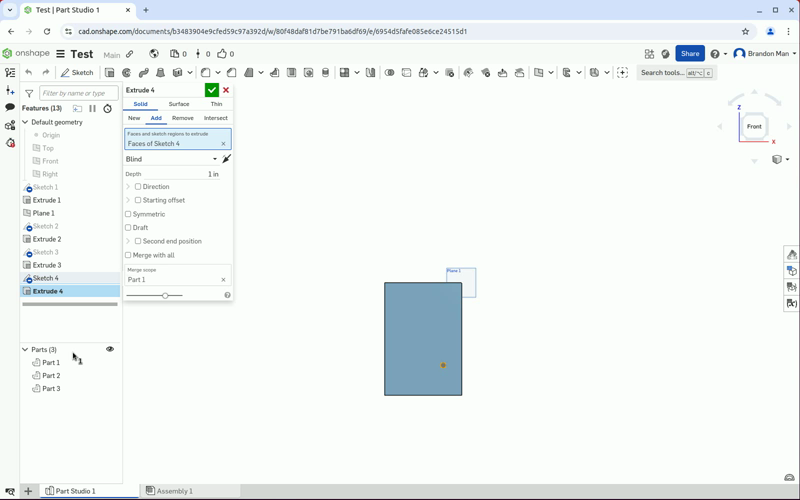
mouse_move(143, 106)
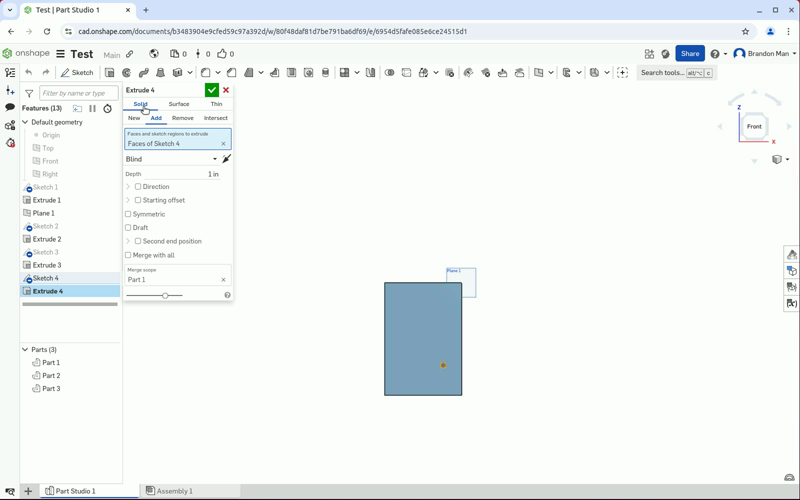
click(143, 106)
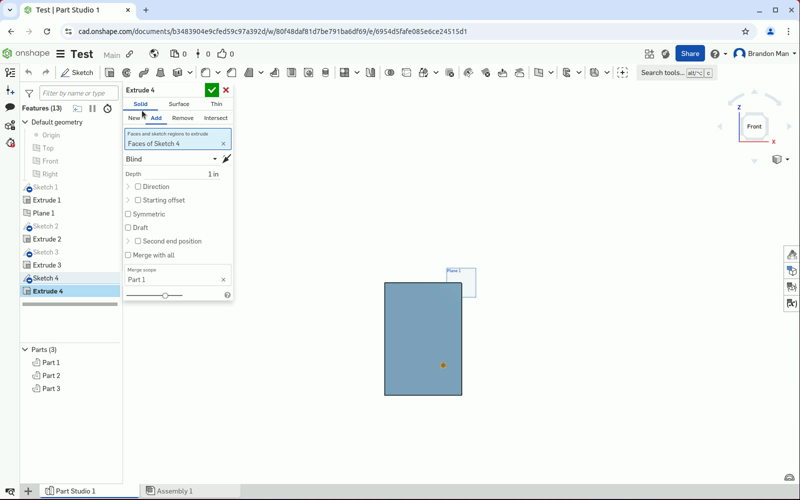
mouse_move(137, 120)
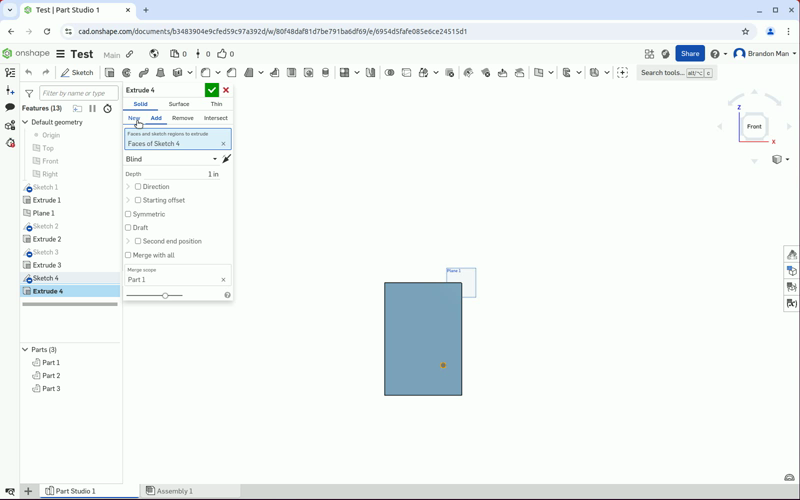
click(137, 120)
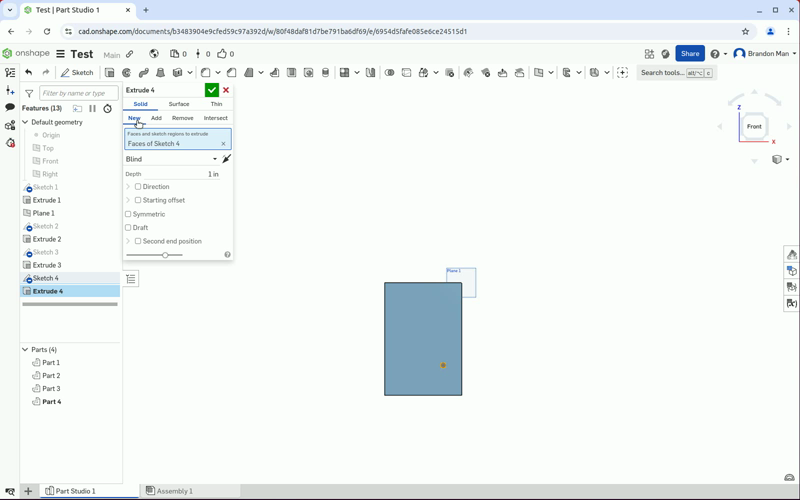
key(tab, 4)
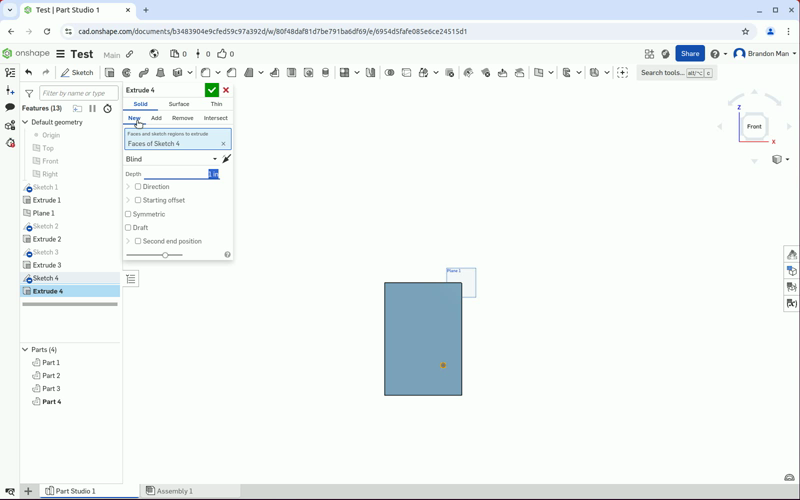
text(-1.204)
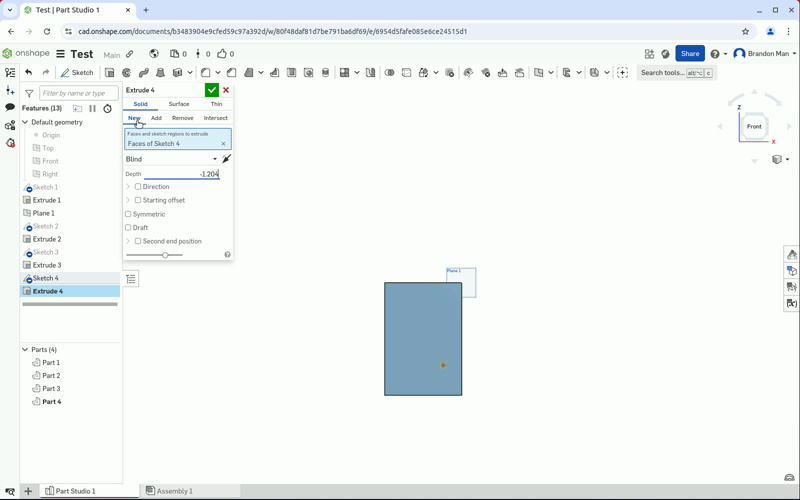
key(enter)
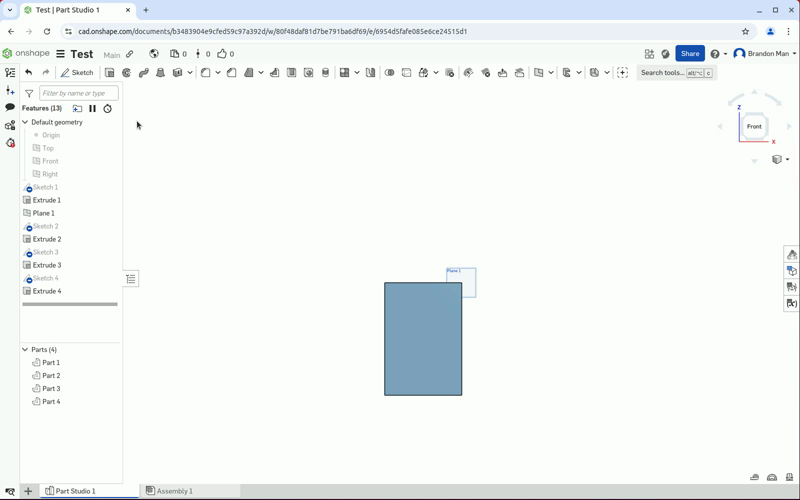
key(shift+h)
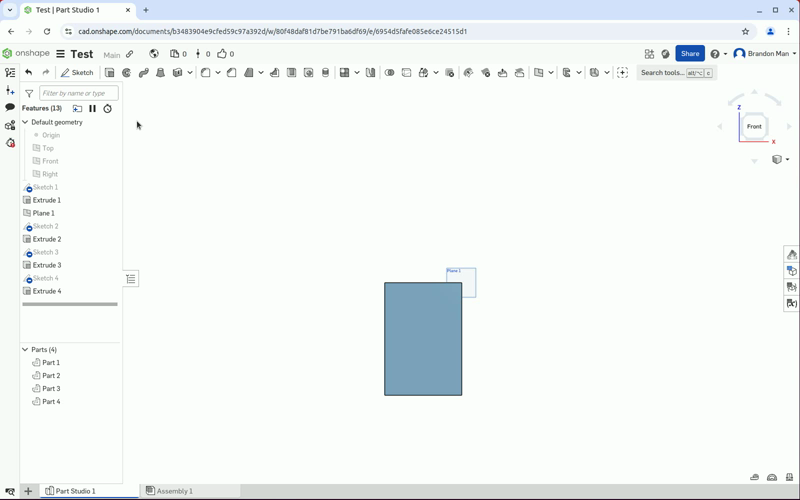
key(shift+h)
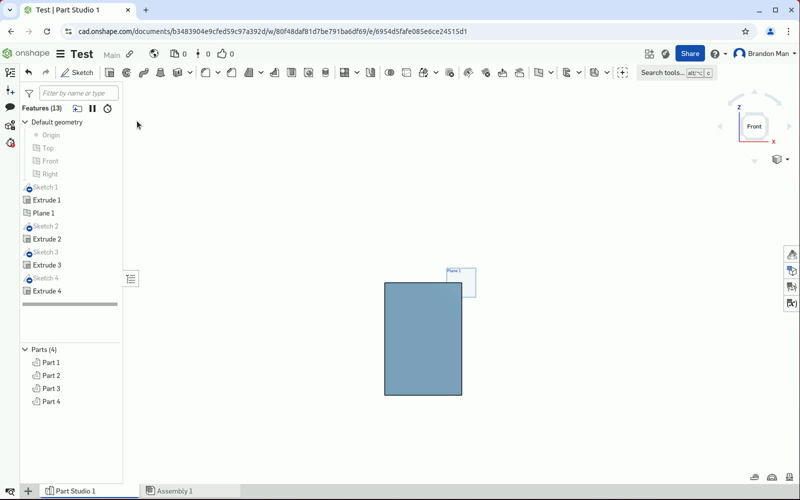
mouse_move(73, 189)
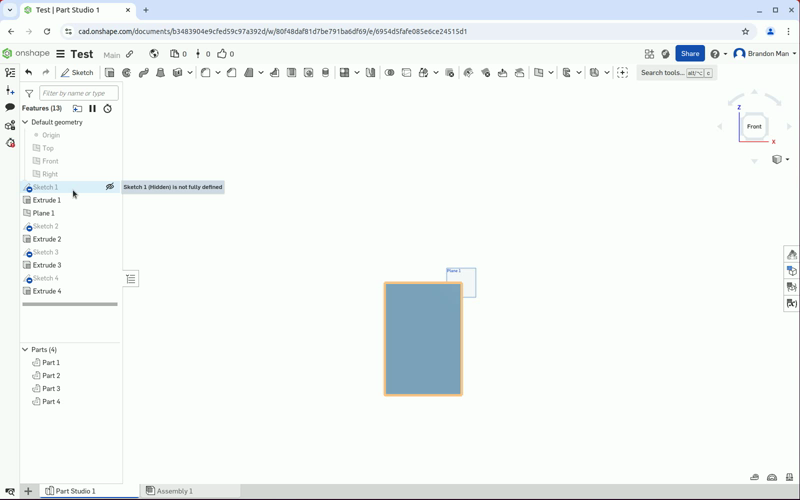
click(73, 189)
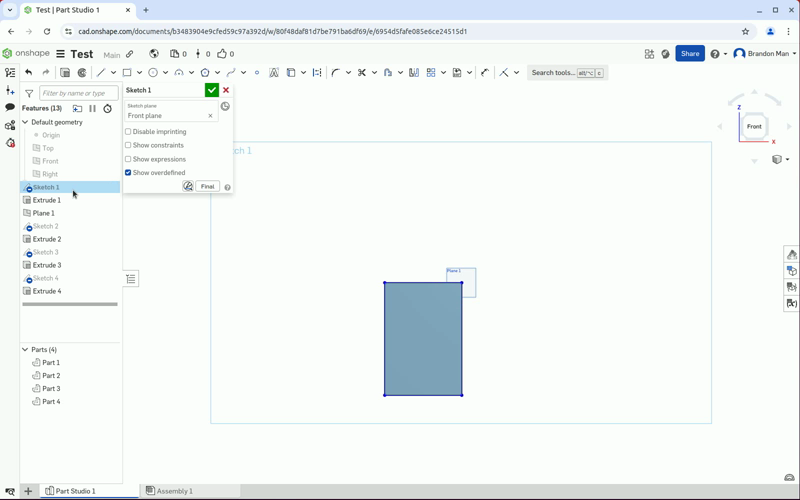
mouse_move(229, 92)
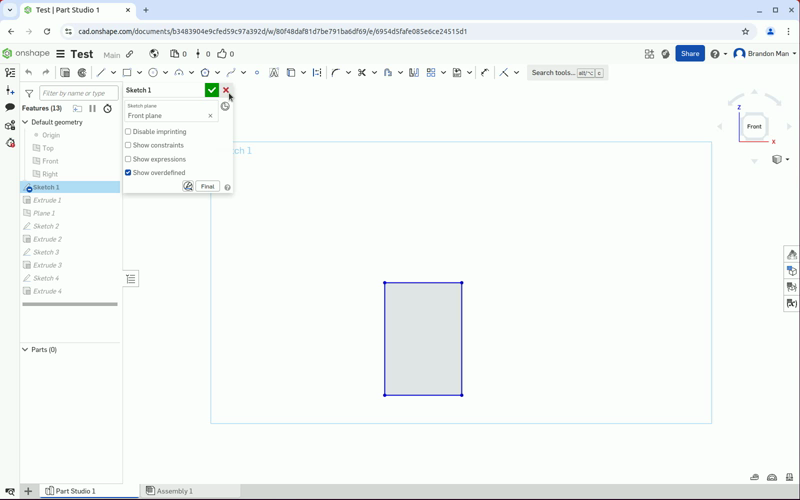
click(229, 92)
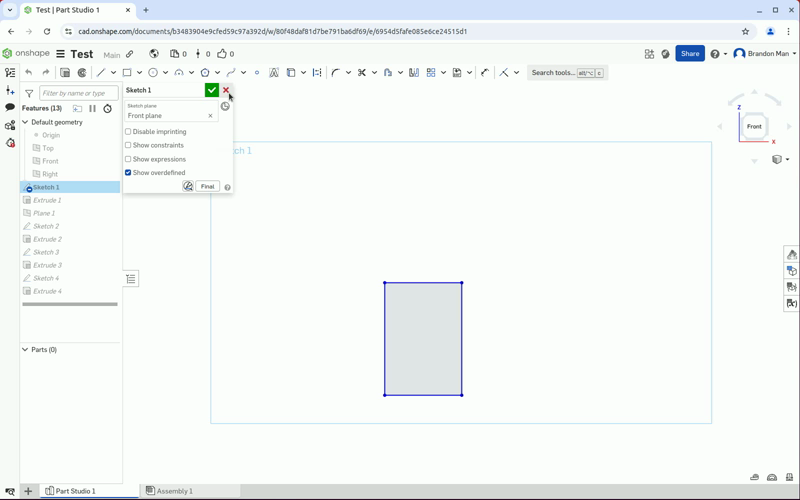
key(shift+s)
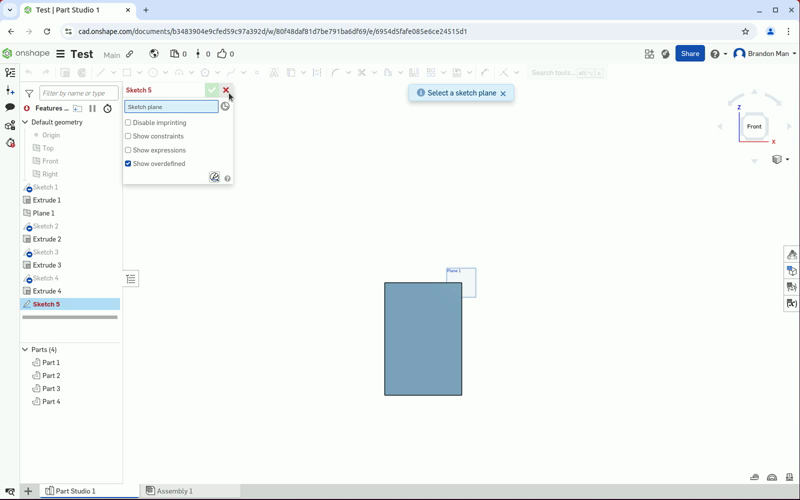
mouse_move(73, 215)
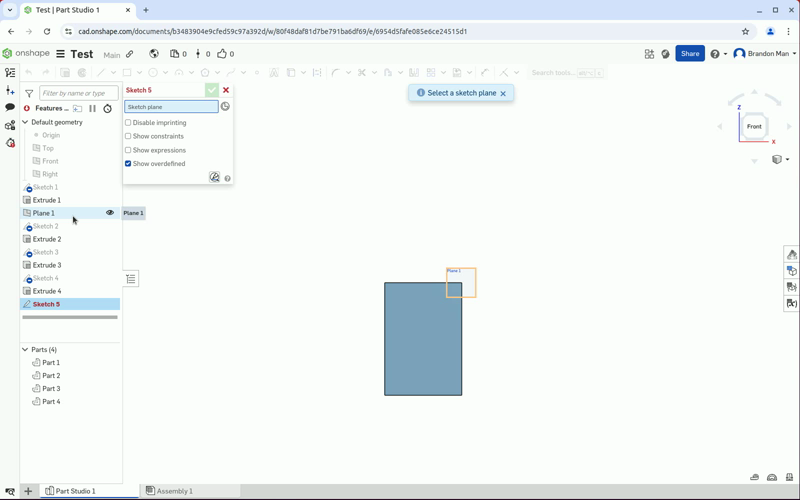
click(73, 215)
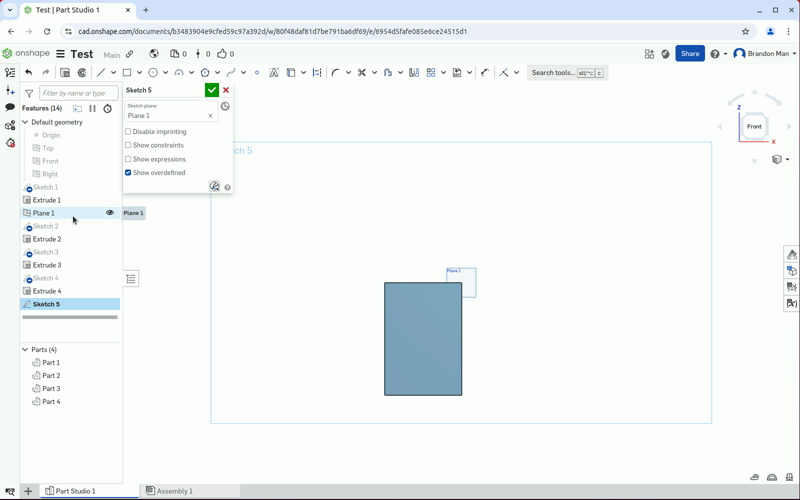
mouse_move(73, 352)
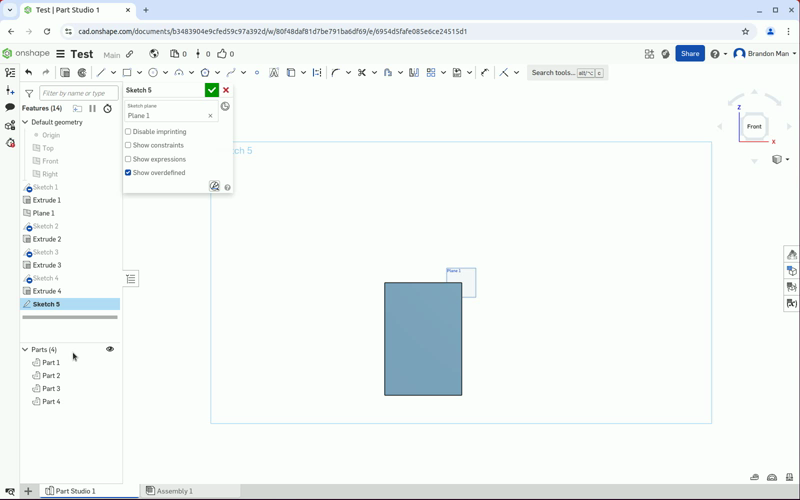
key(y)
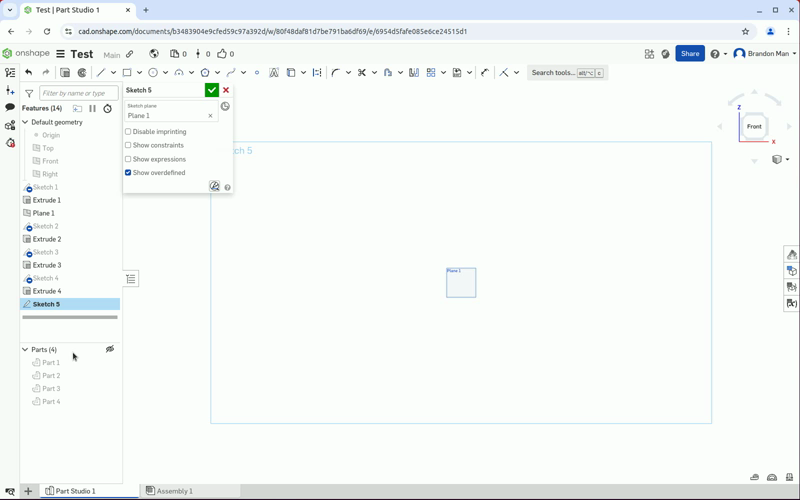
key(c)
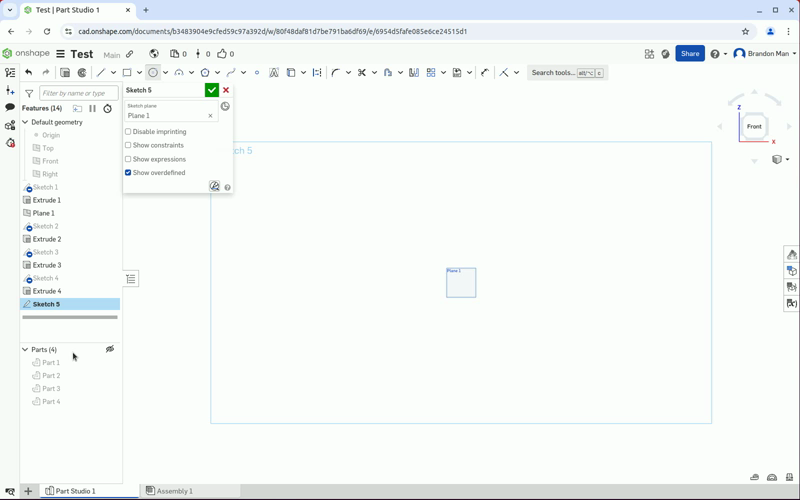
key_down(shift)
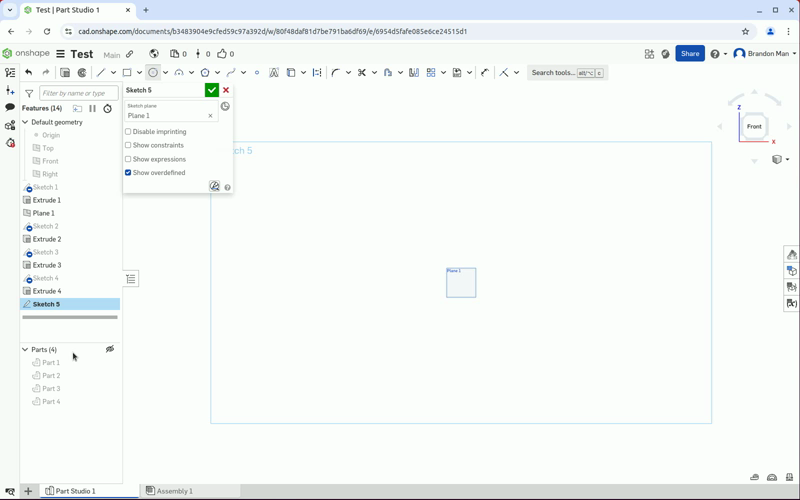
mouse_move(402, 352)
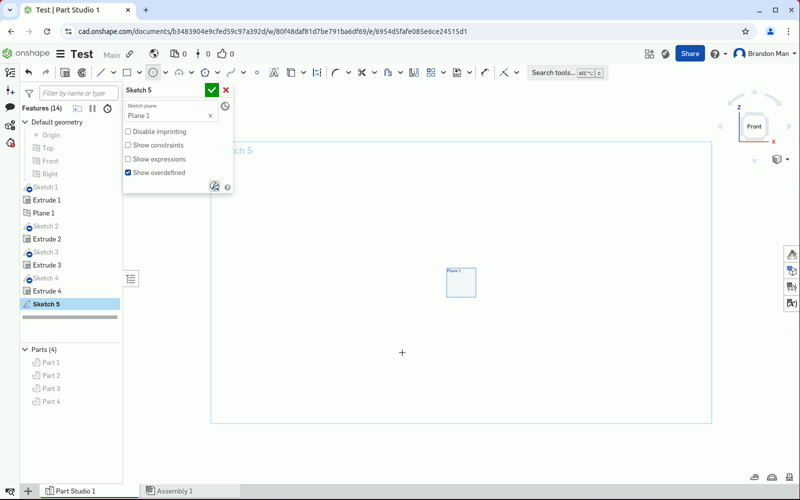
click(402, 352)
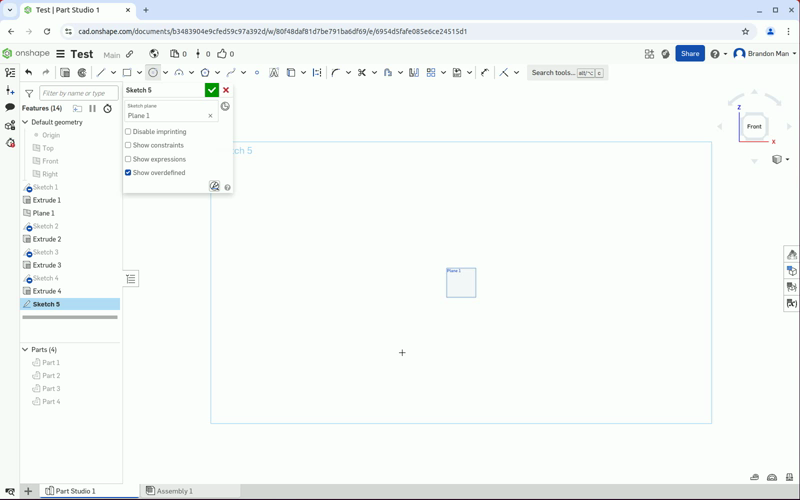
key_up(shift)
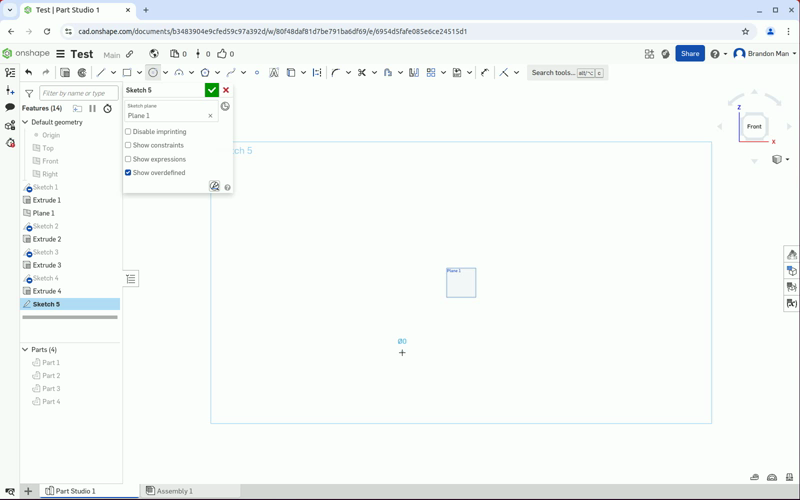
mouse_move(404, 352)
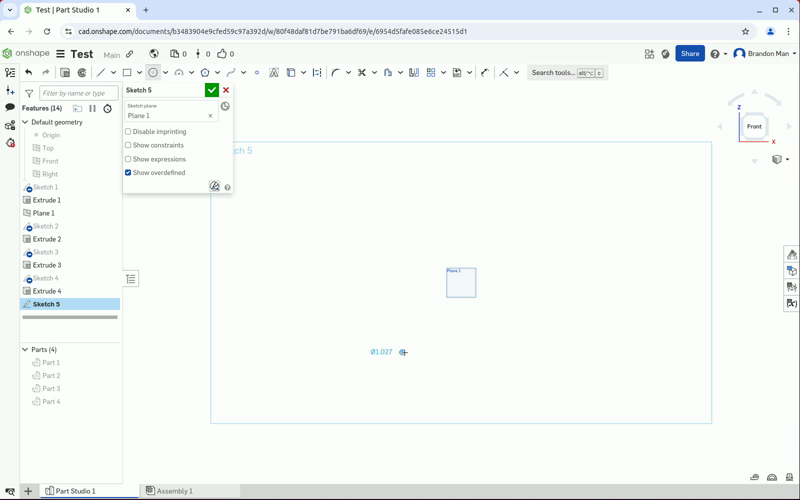
scroll(6)
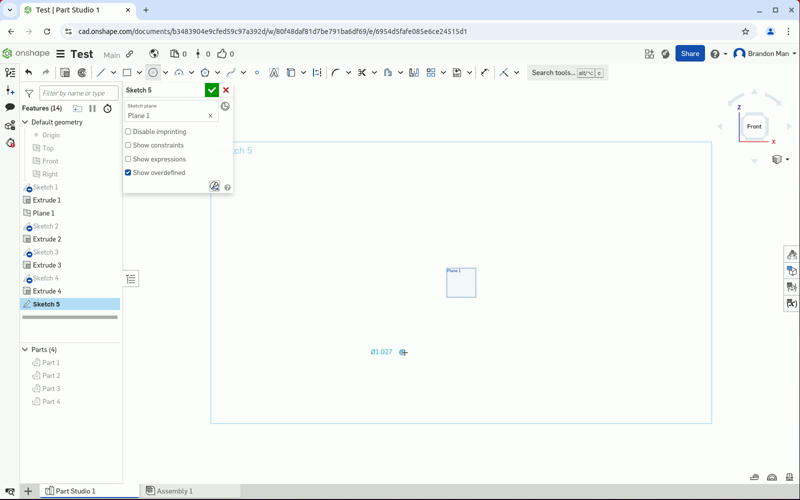
scroll(6)
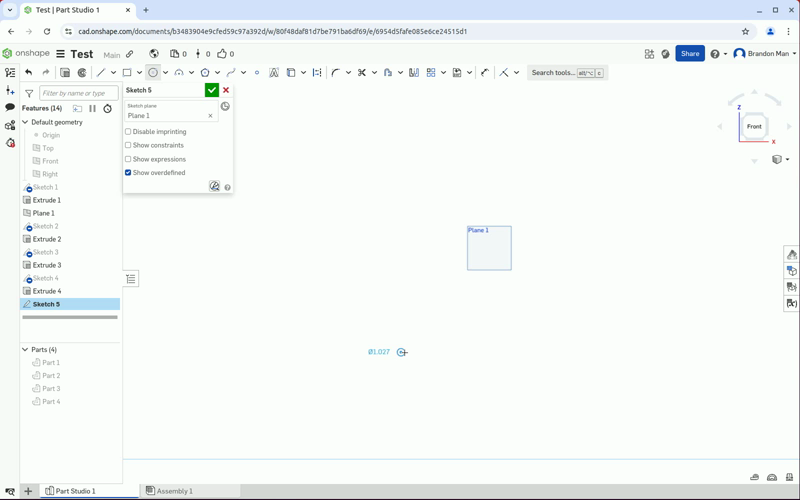
scroll(6)
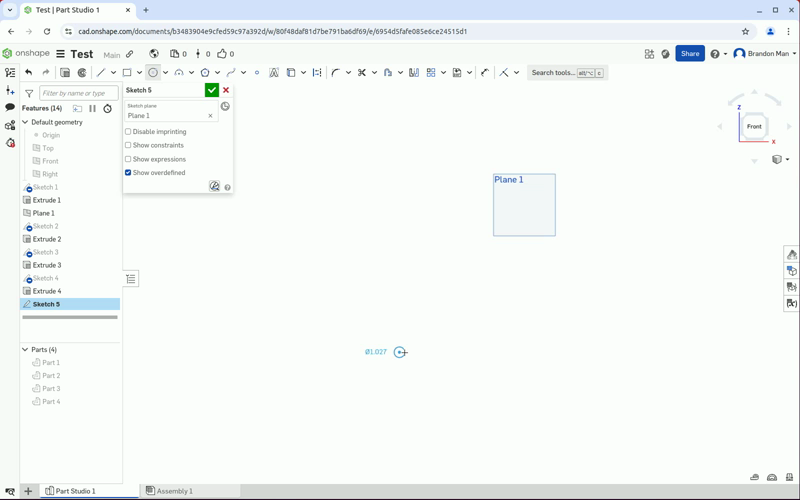
scroll(6)
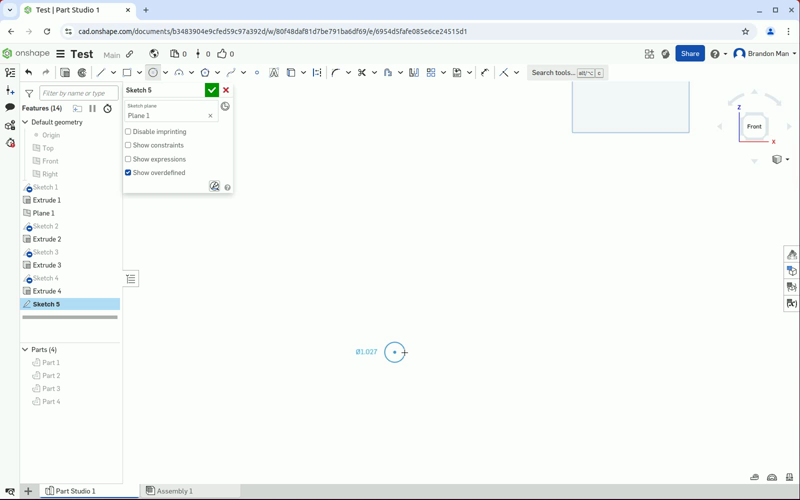
scroll(6)
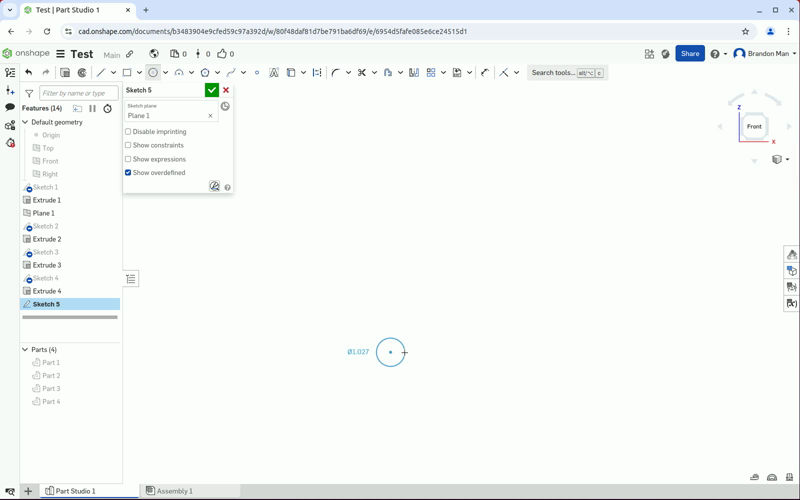
scroll(6)
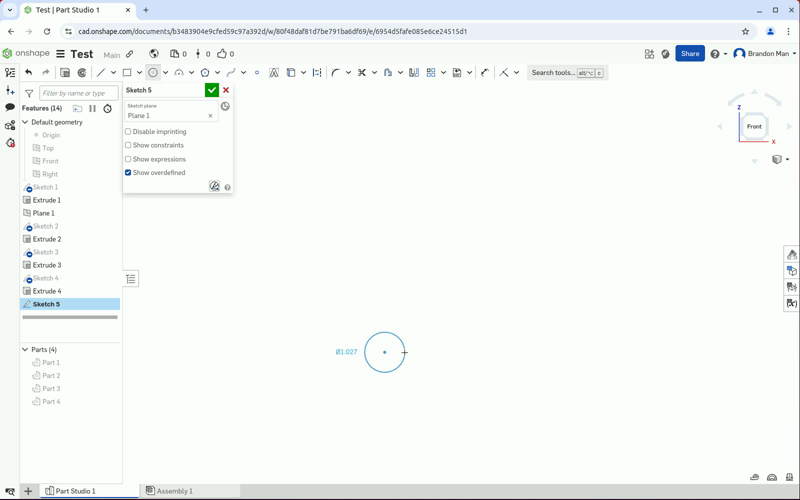
scroll(6)
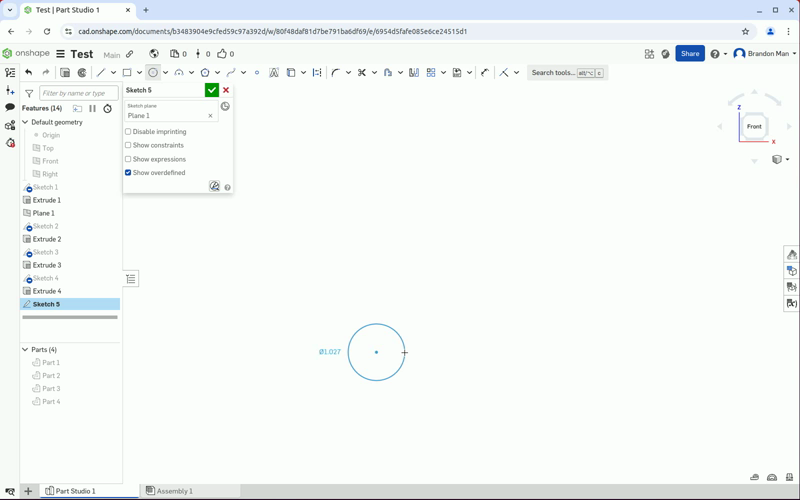
click(404, 352)
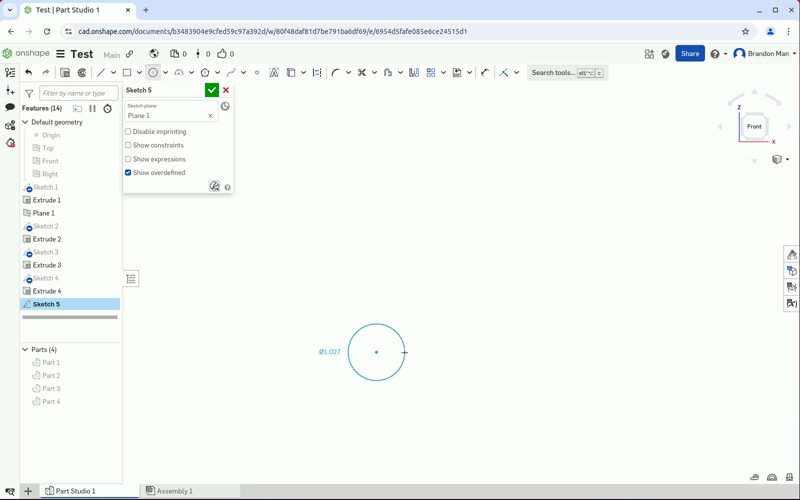
scroll(-6)
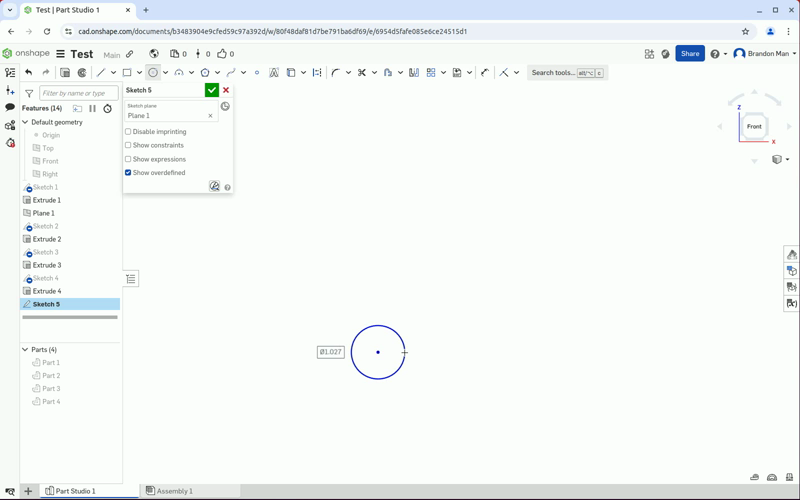
scroll(-6)
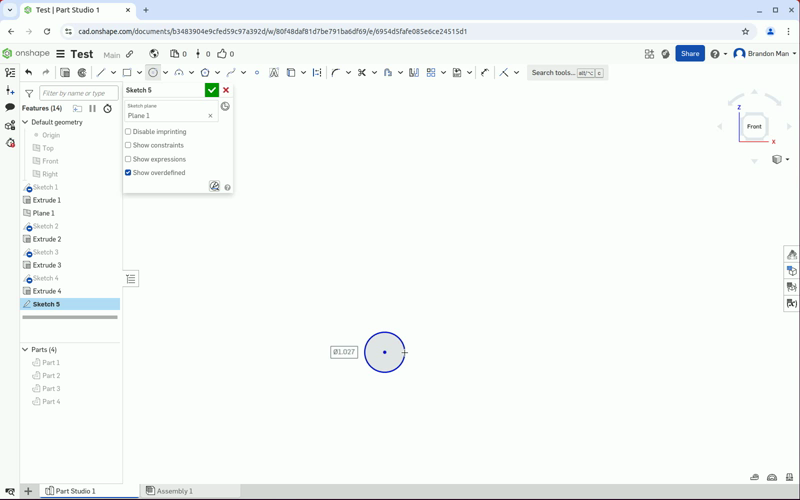
scroll(-6)
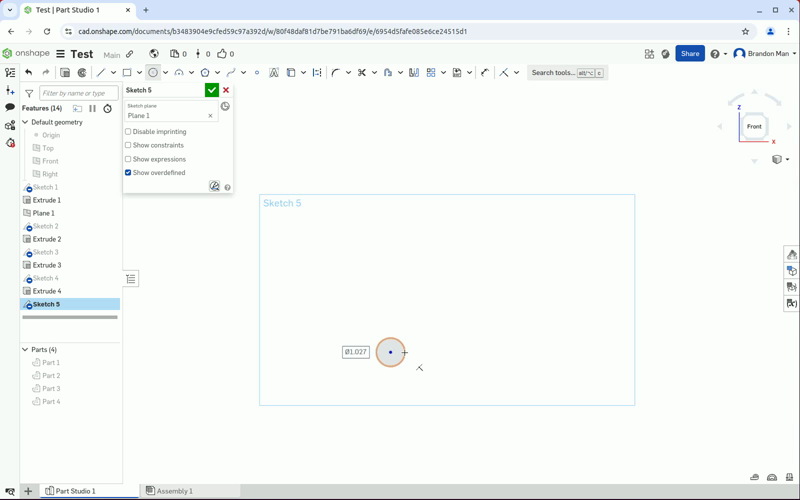
scroll(-6)
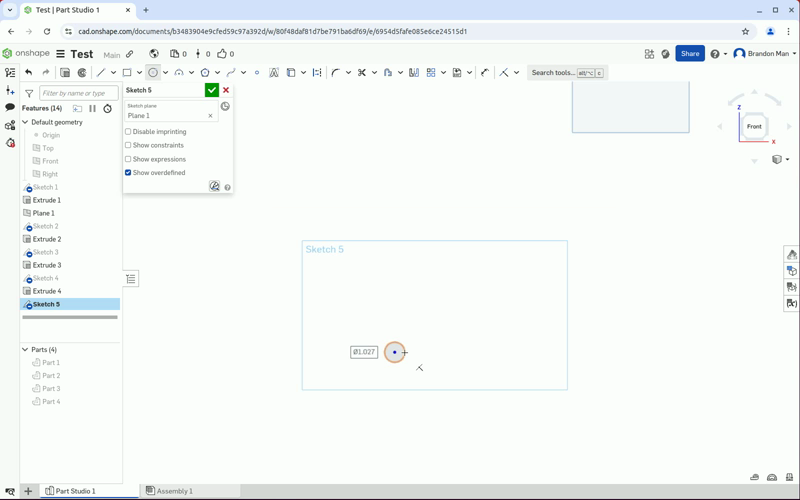
scroll(-6)
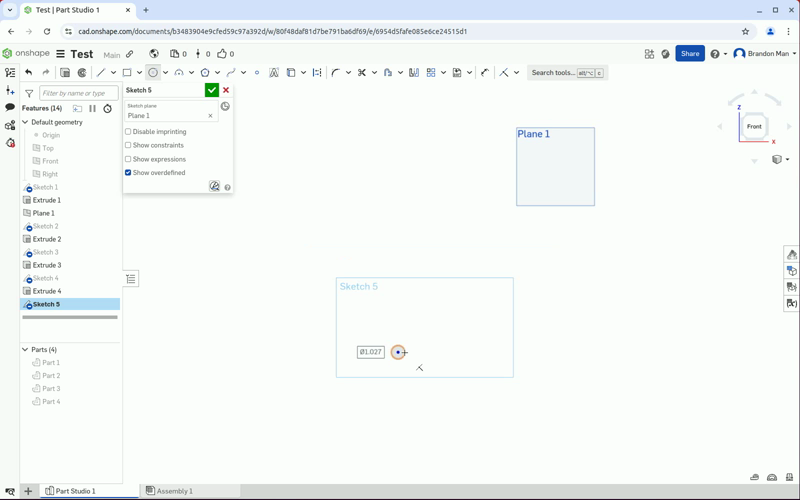
scroll(-6)
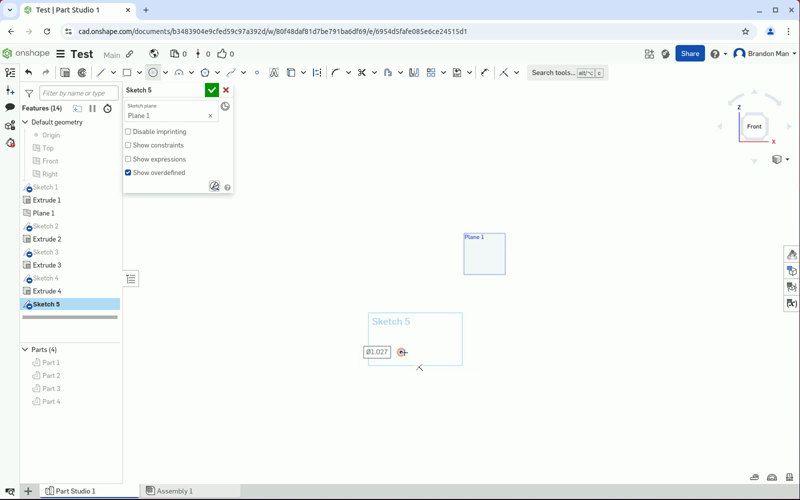
scroll(-6)
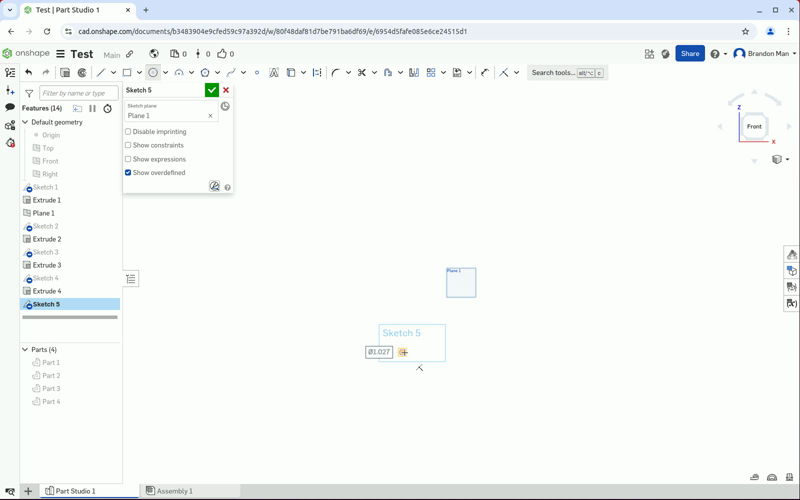
key(esc)
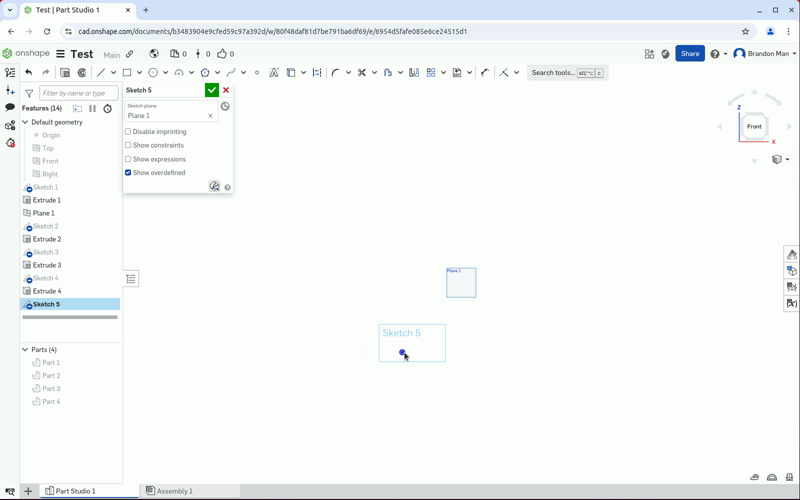
mouse_move(401, 350)
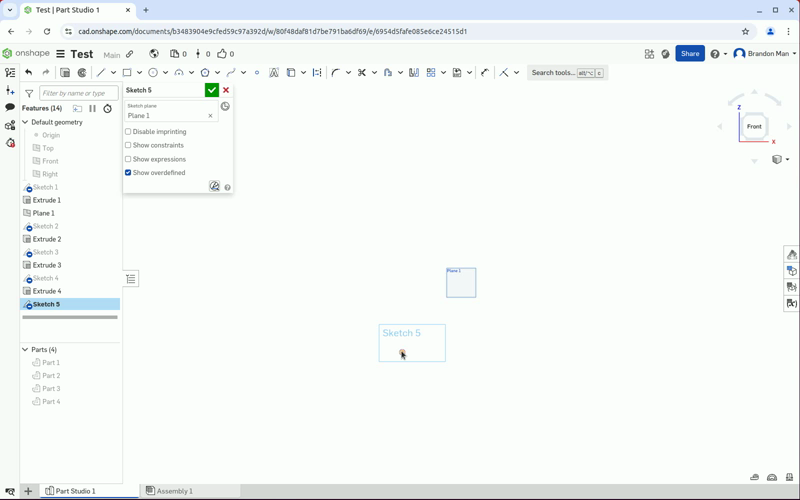
scroll(6)
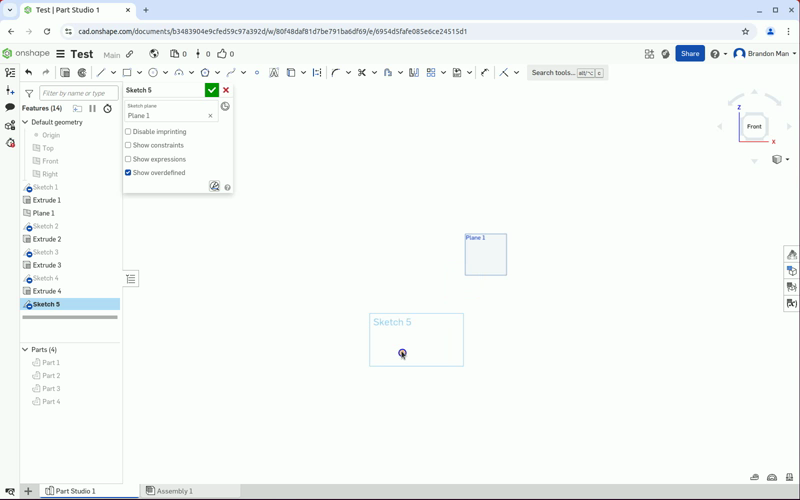
scroll(6)
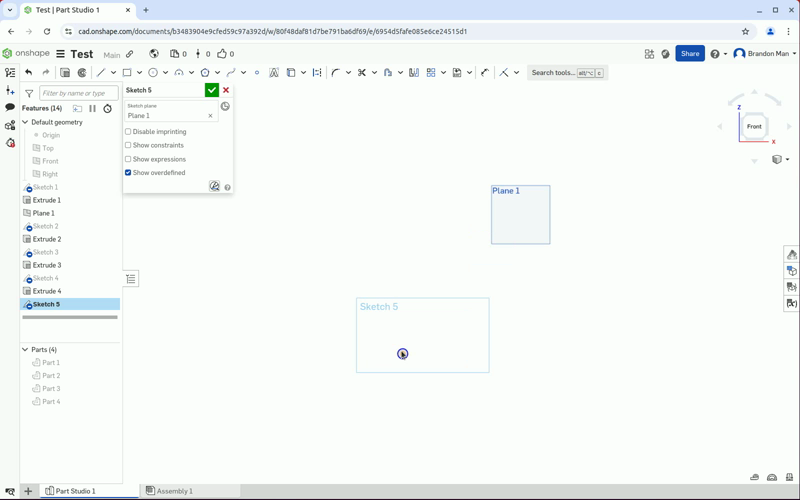
scroll(6)
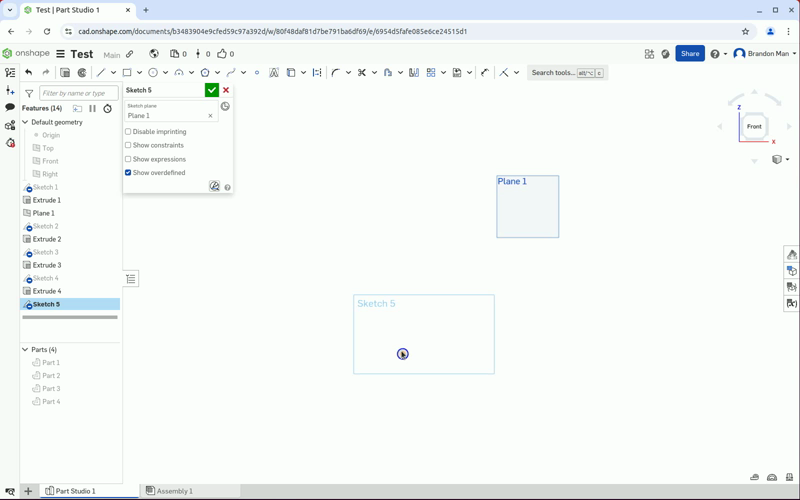
scroll(6)
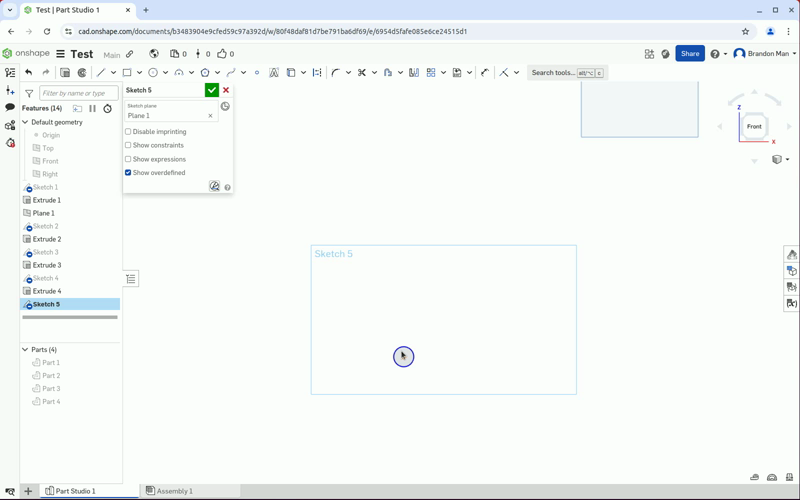
scroll(6)
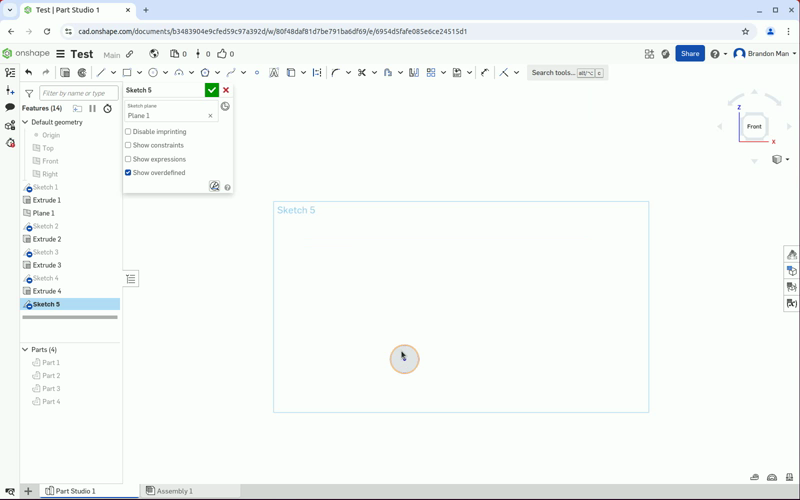
scroll(6)
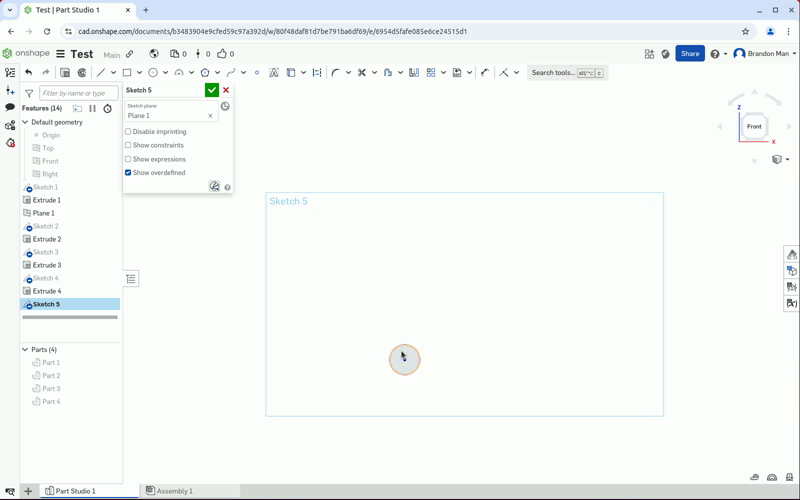
scroll(6)
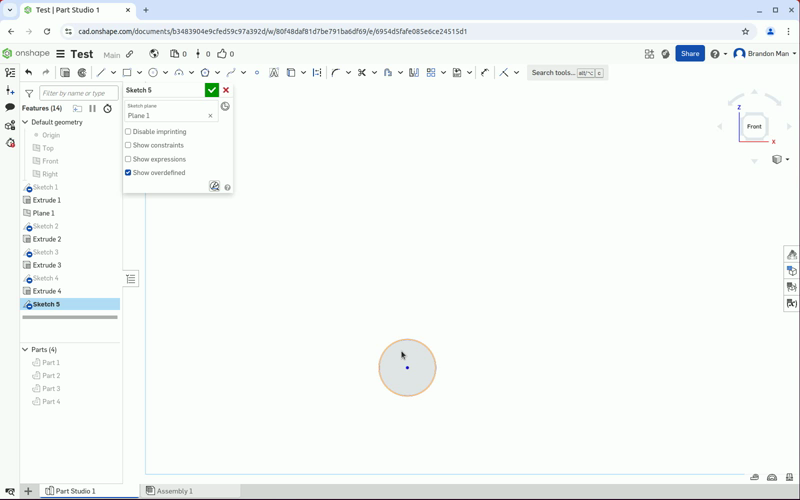
click(401, 350)
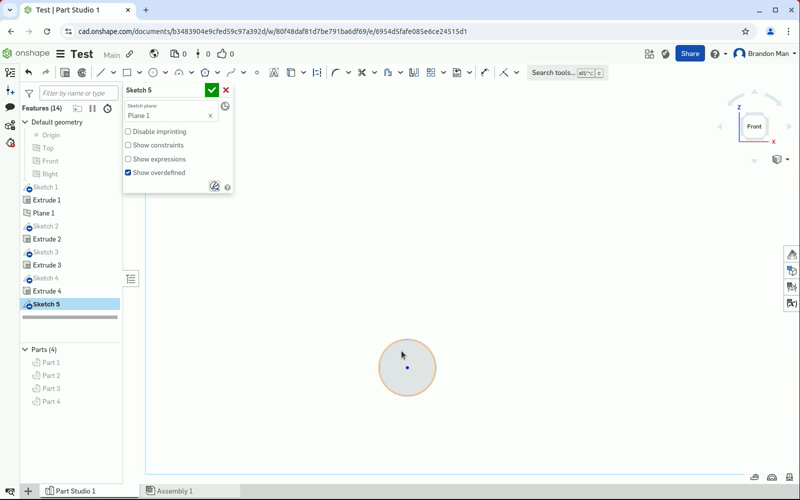
scroll(-6)
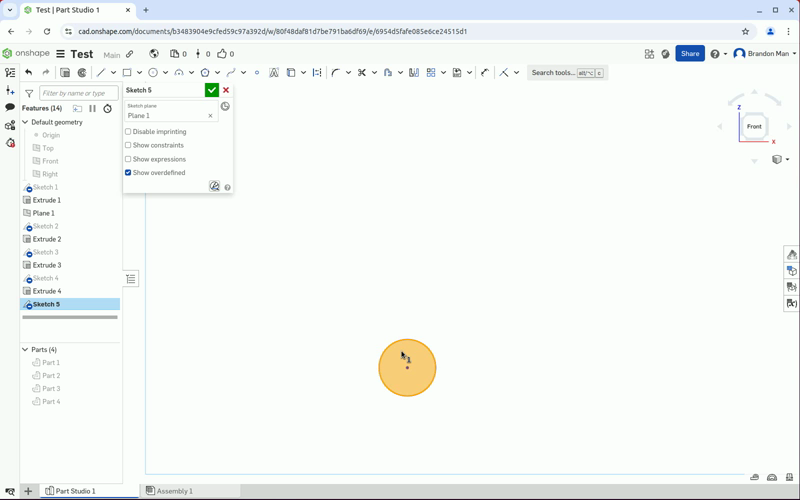
scroll(-6)
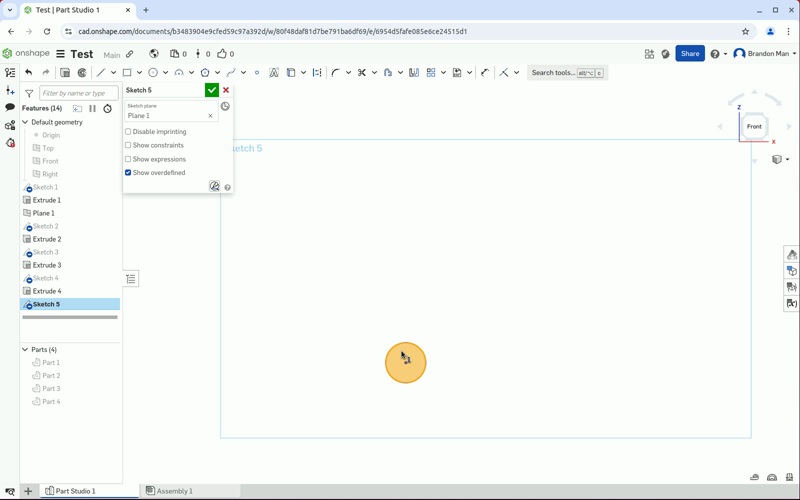
scroll(-6)
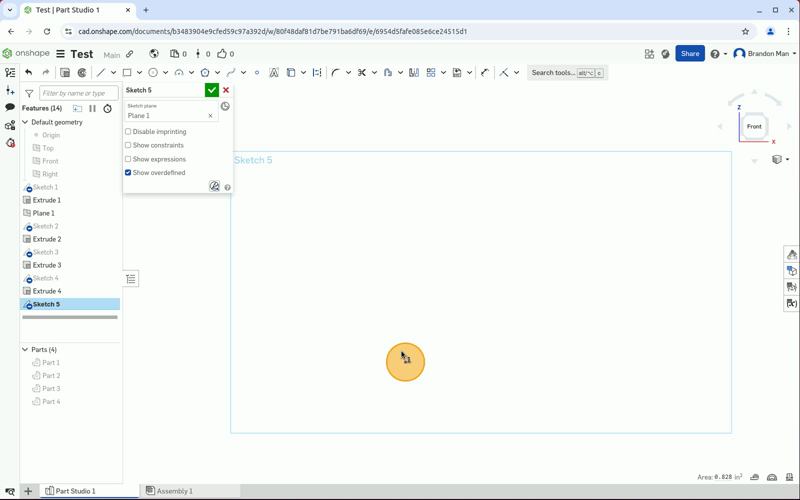
scroll(-6)
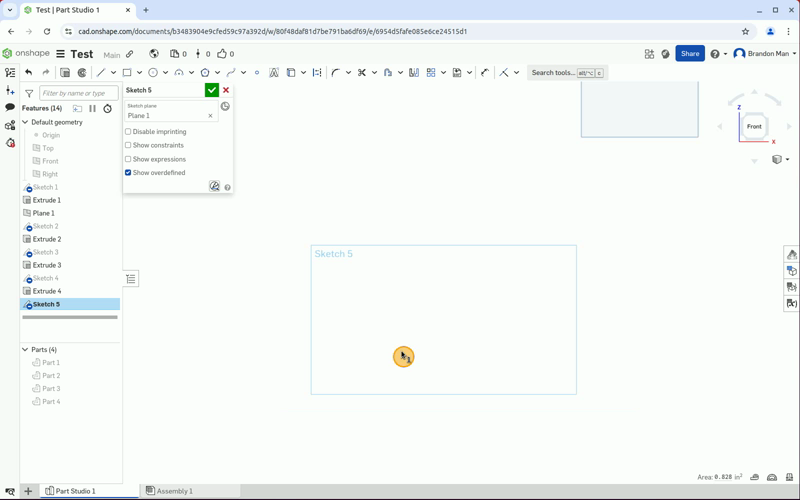
scroll(-6)
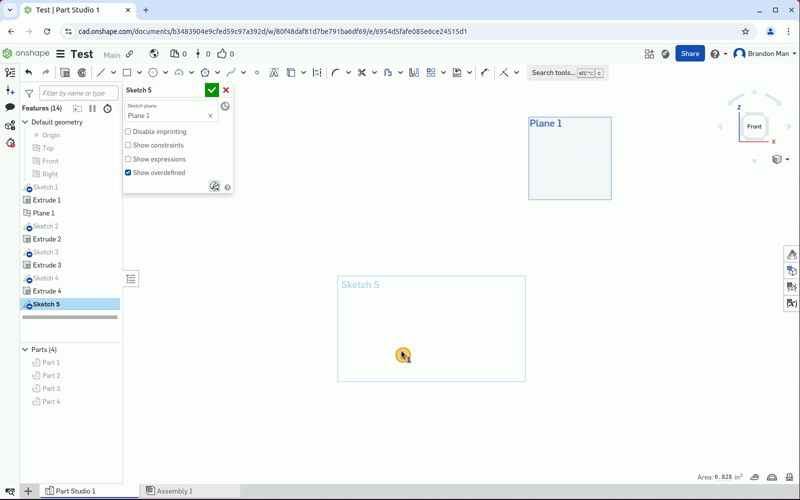
scroll(-6)
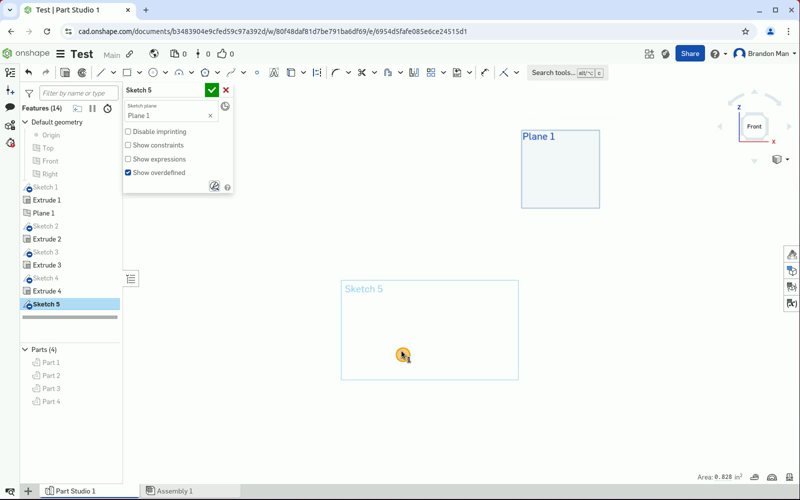
scroll(-6)
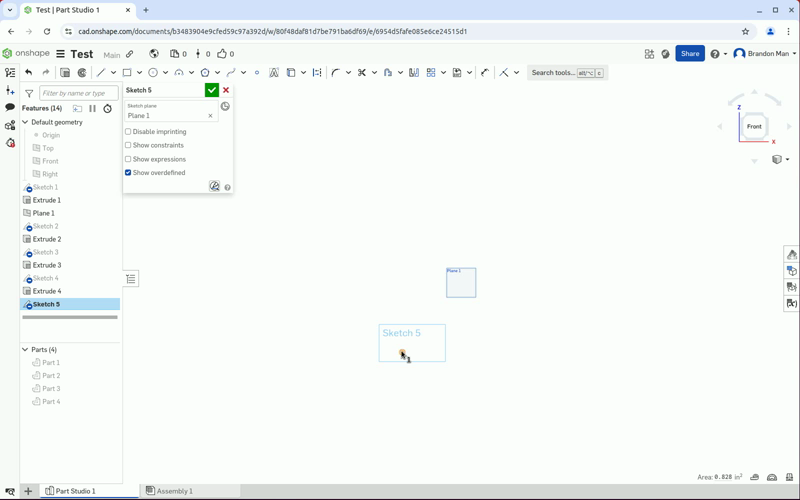
mouse_move(73, 352)
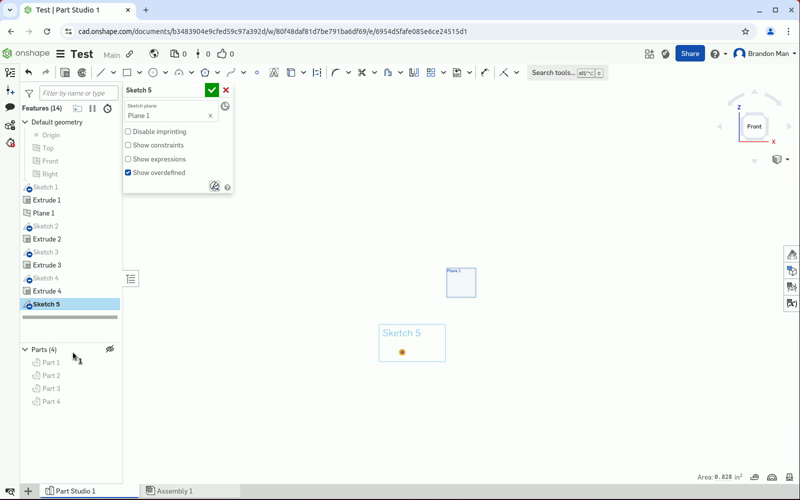
key(shift+y)
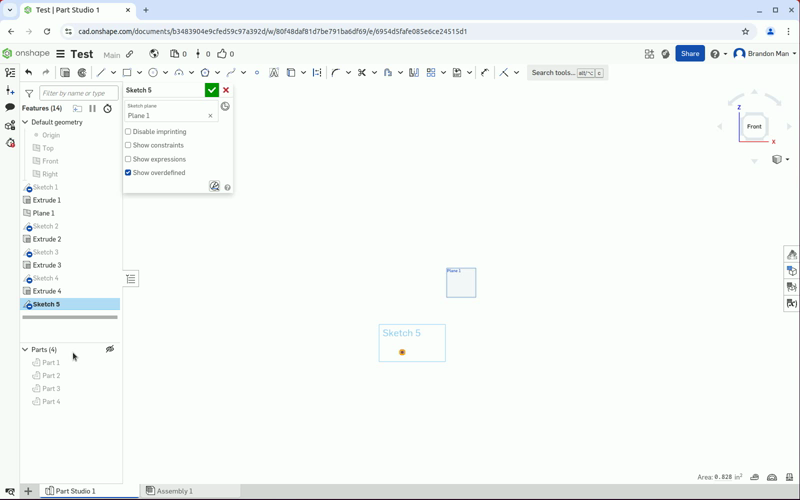
key(shift+e)
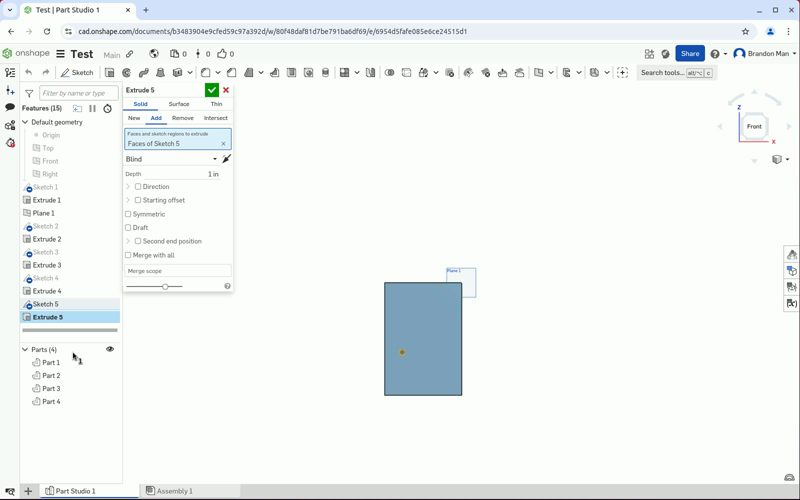
mouse_move(143, 106)
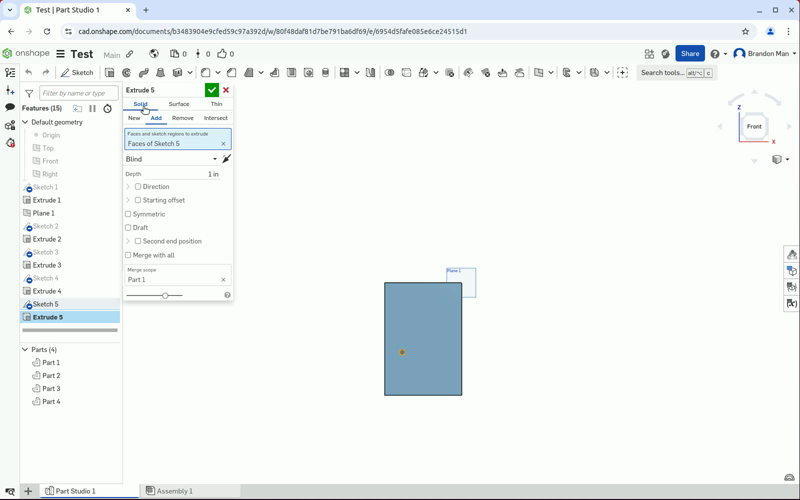
click(143, 106)
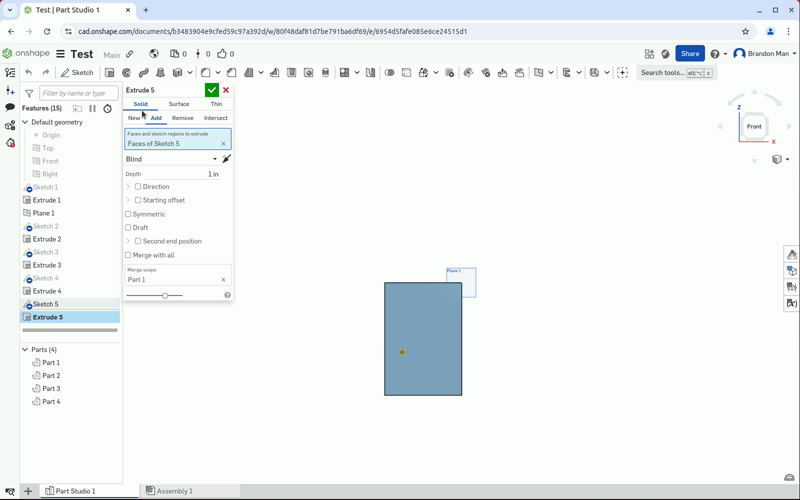
mouse_move(137, 120)
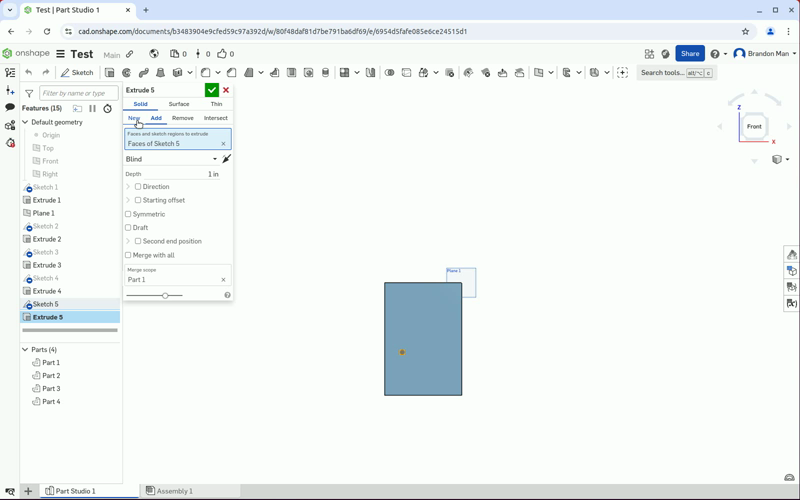
click(137, 120)
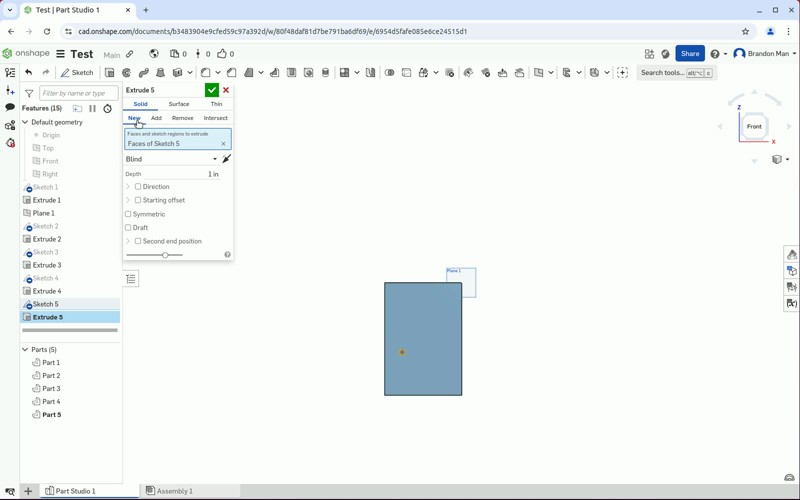
key(tab, 4)
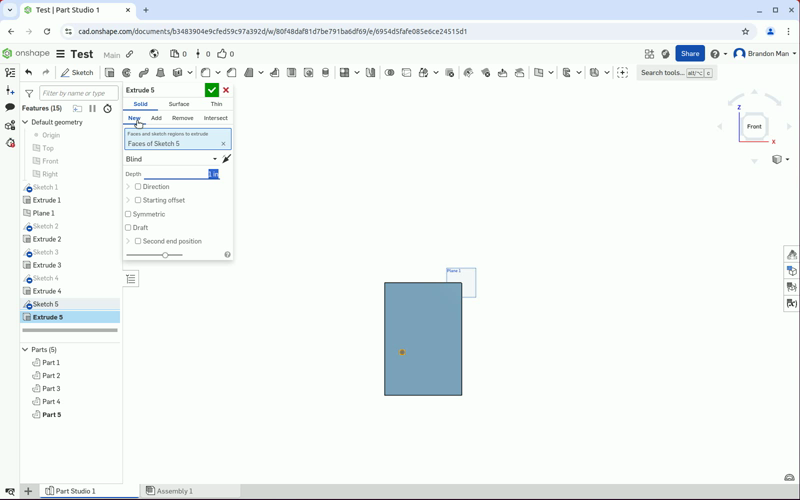
text(-1.204)
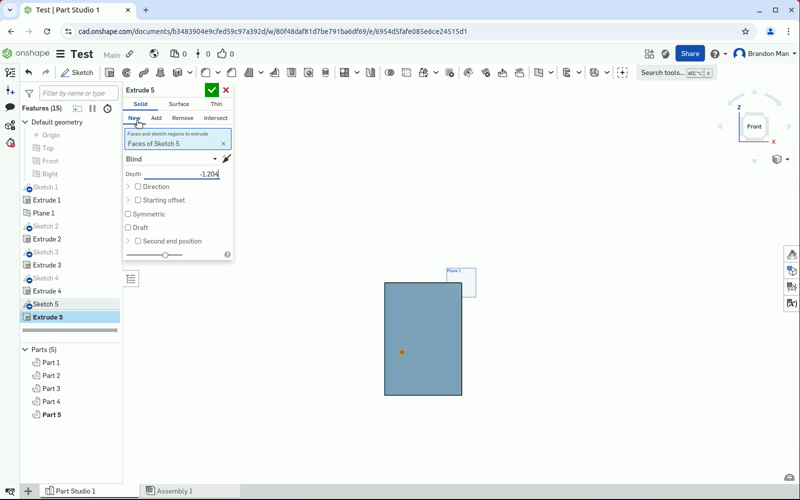
key(enter)
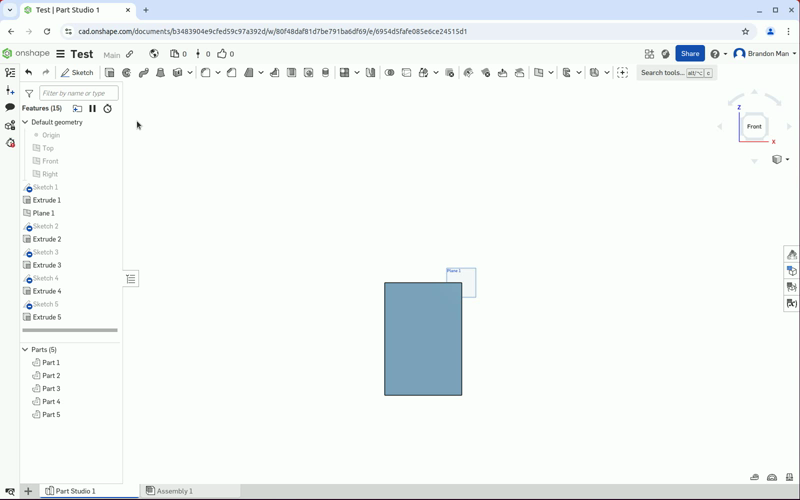
key(shift+h)
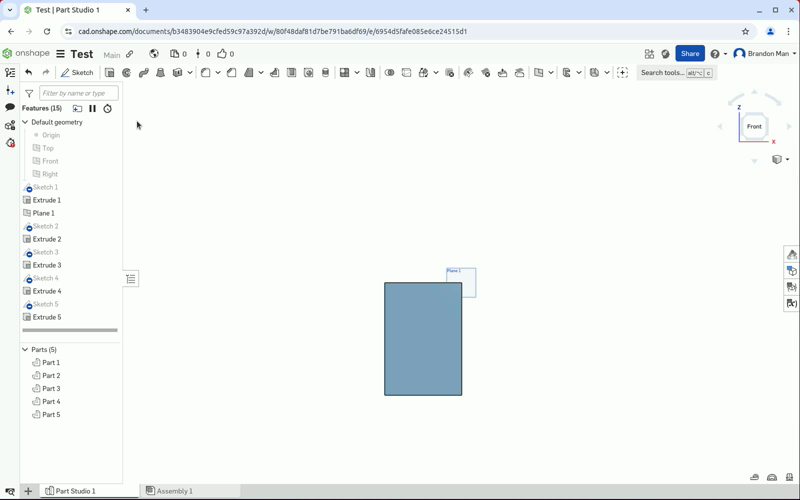
key(shift+h)
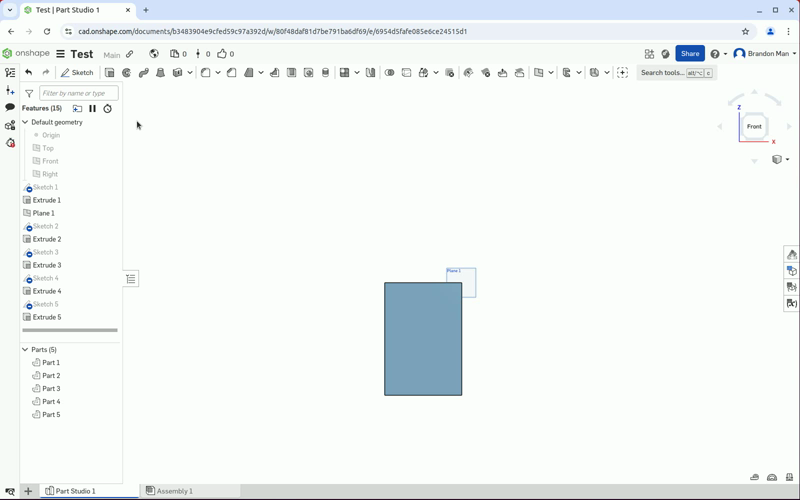
mouse_move(73, 189)
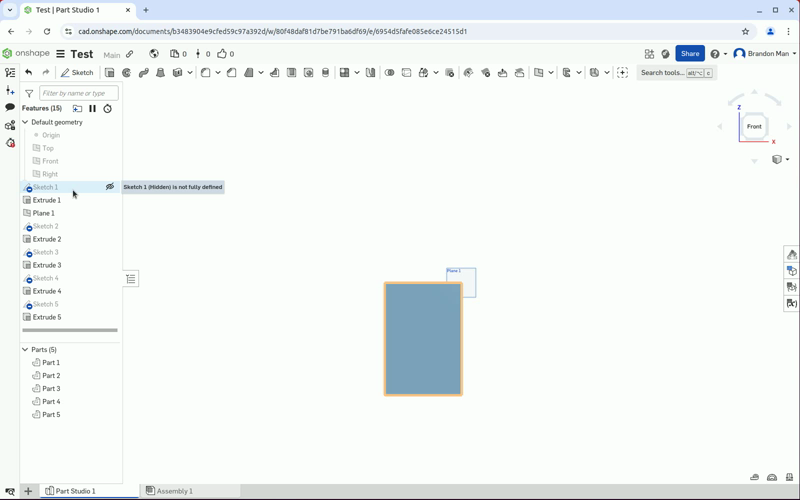
click(73, 189)
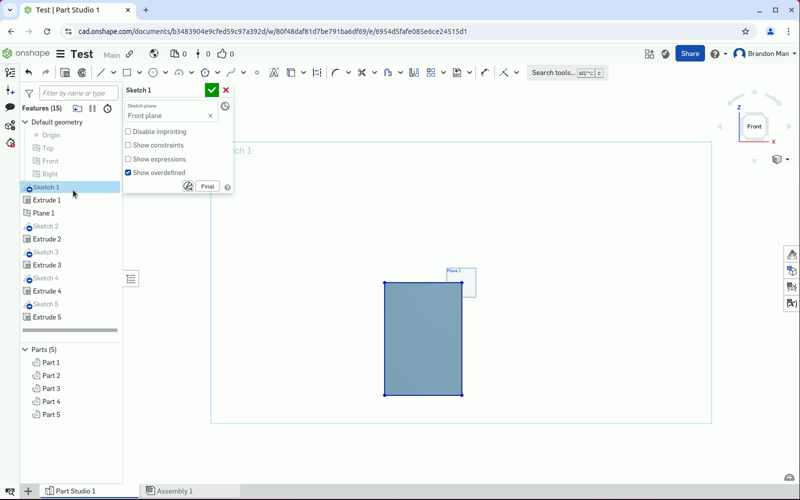
mouse_move(229, 92)
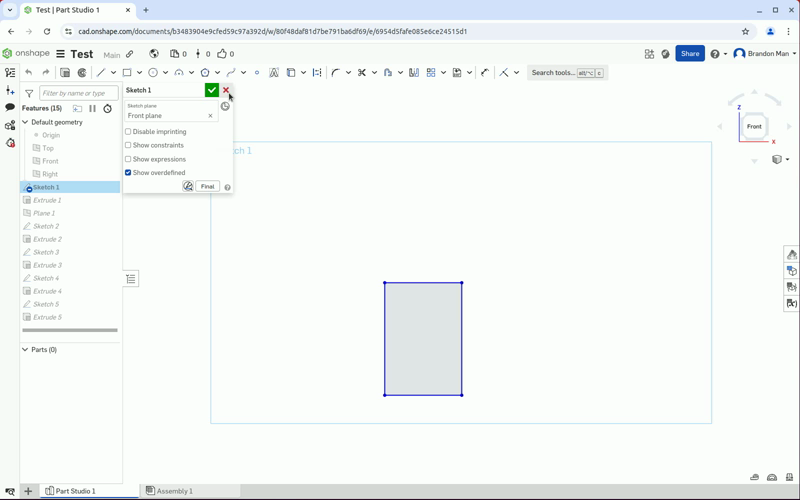
click(229, 92)
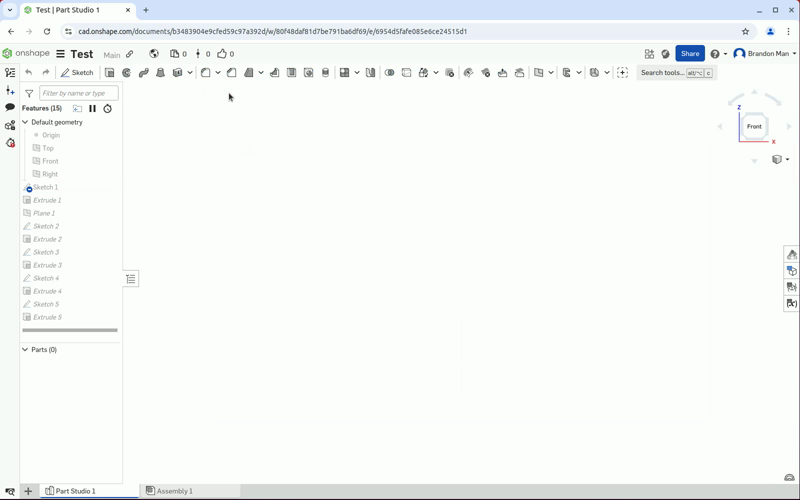
key(shift+s)
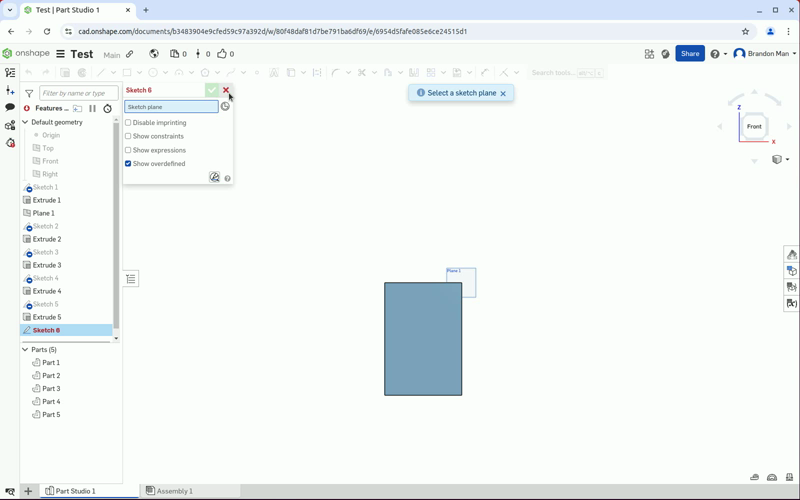
mouse_move(69, 215)
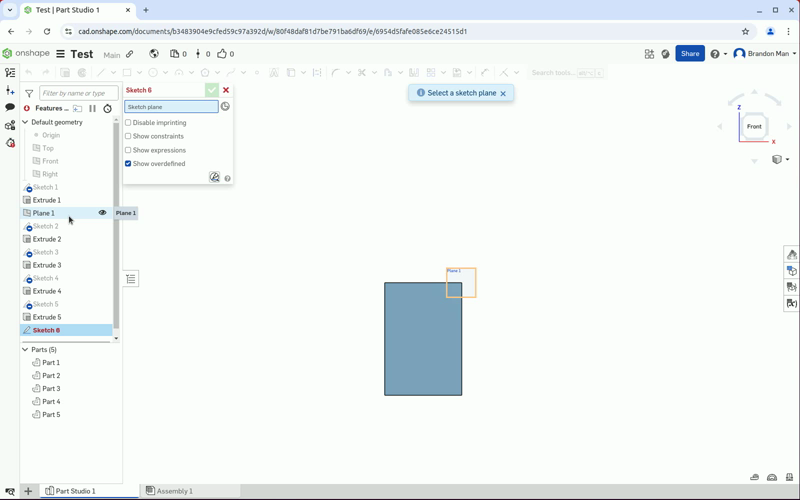
click(69, 215)
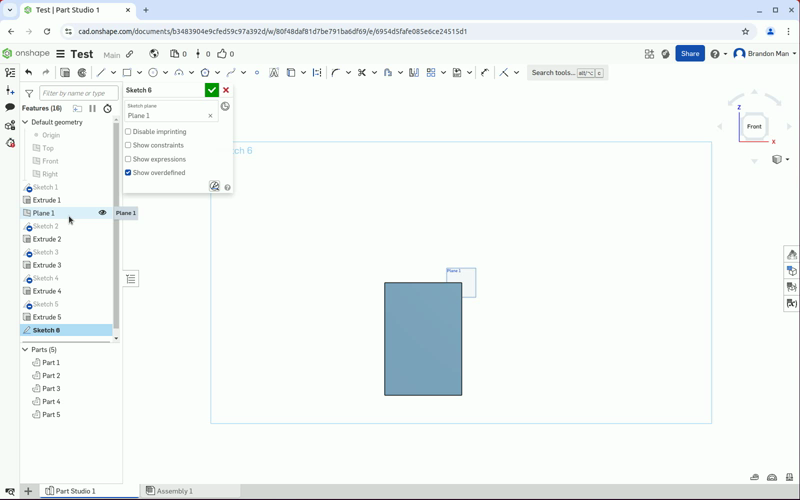
mouse_move(73, 352)
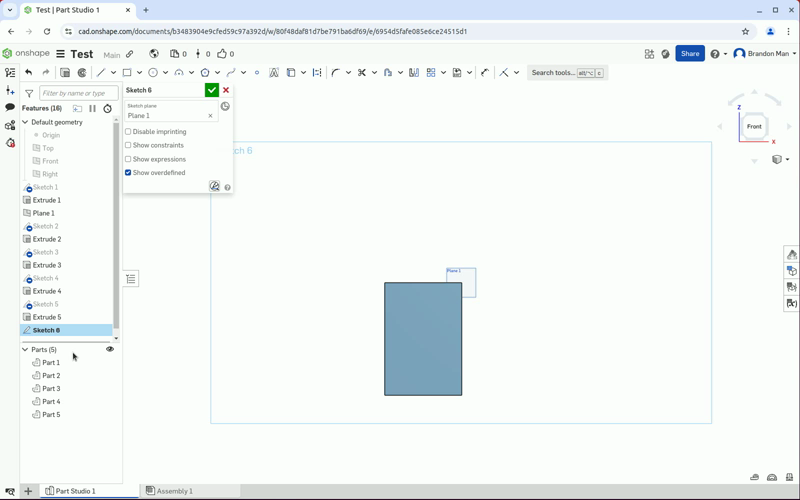
key(y)
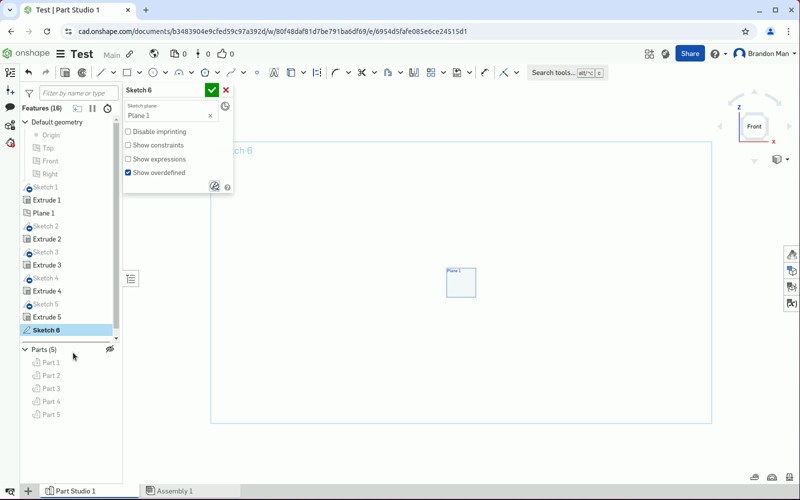
key(c)
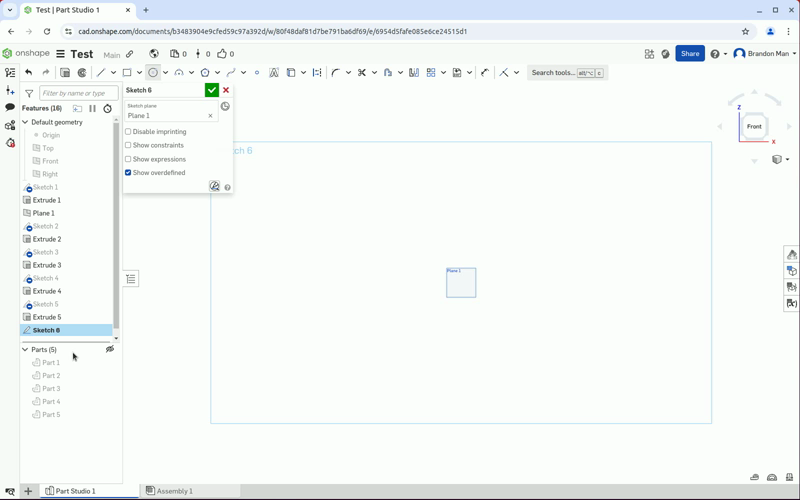
key_down(shift)
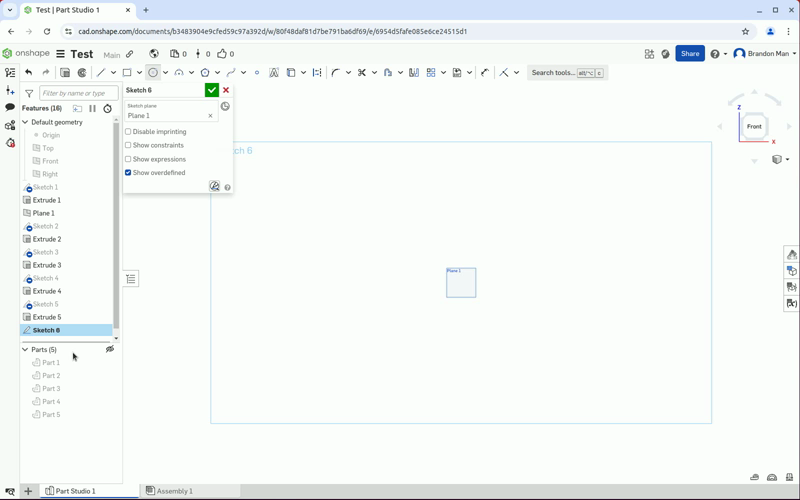
mouse_move(402, 365)
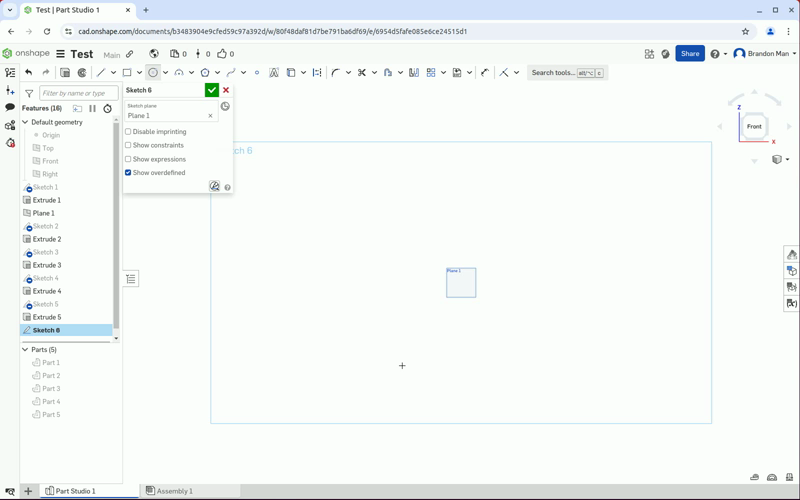
click(402, 365)
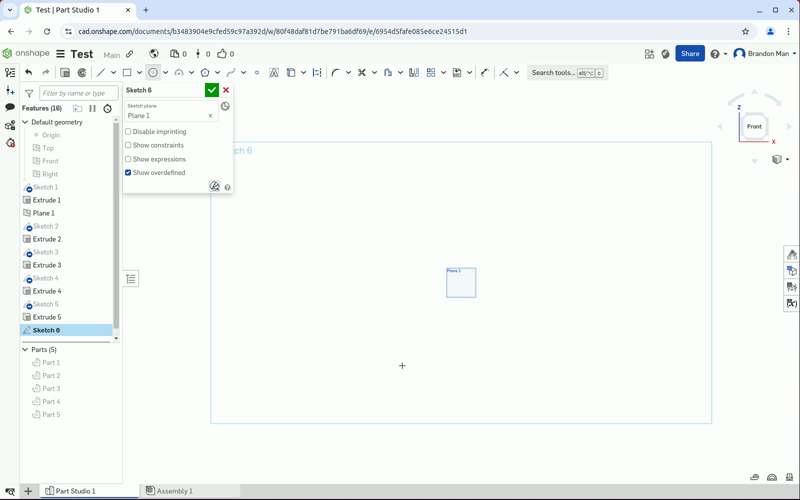
key_up(shift)
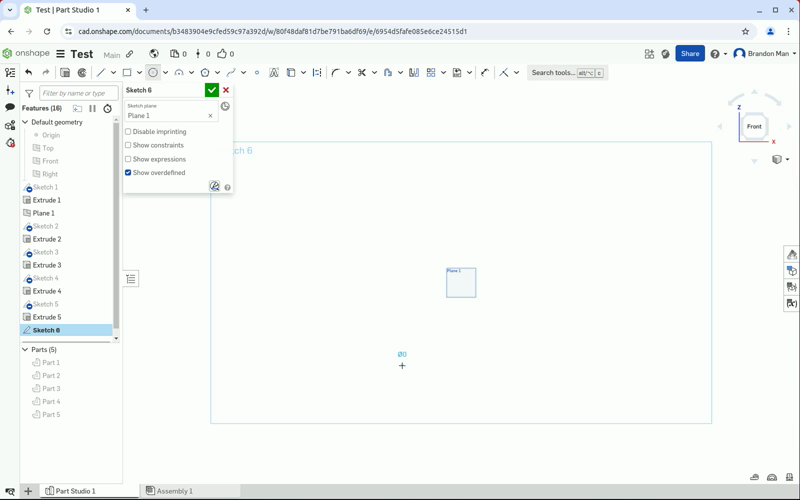
mouse_move(404, 365)
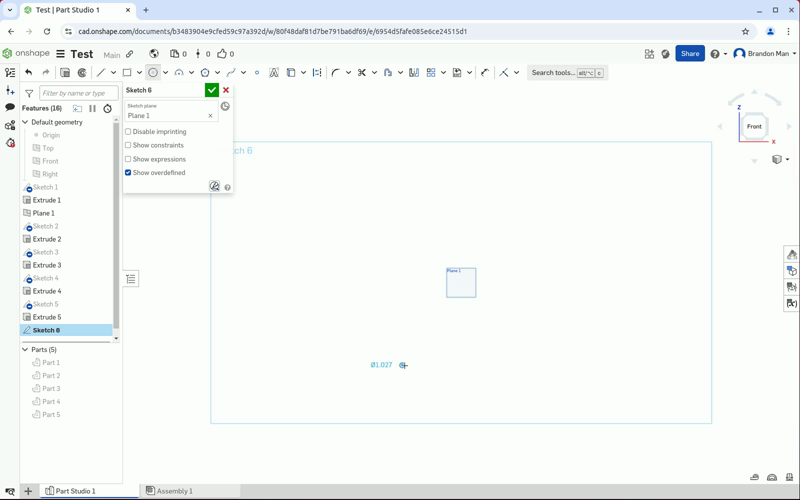
scroll(6)
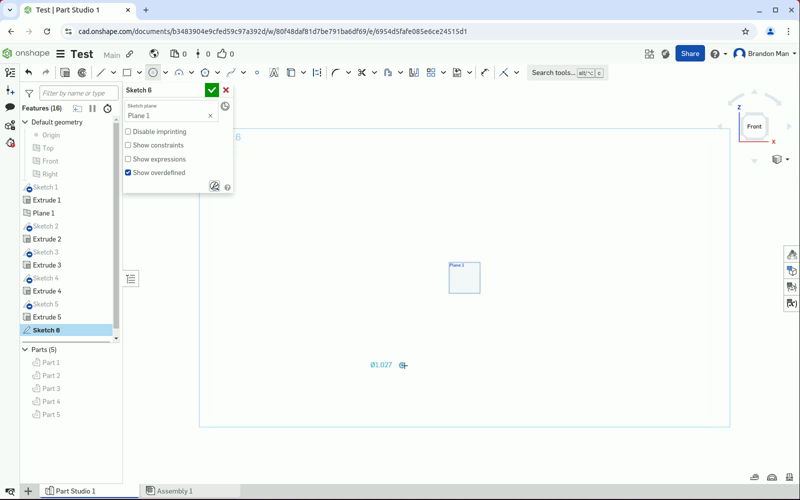
scroll(6)
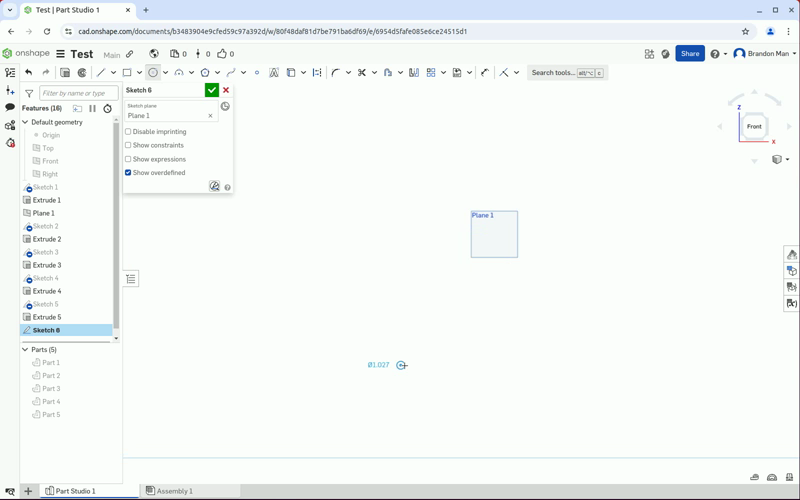
scroll(6)
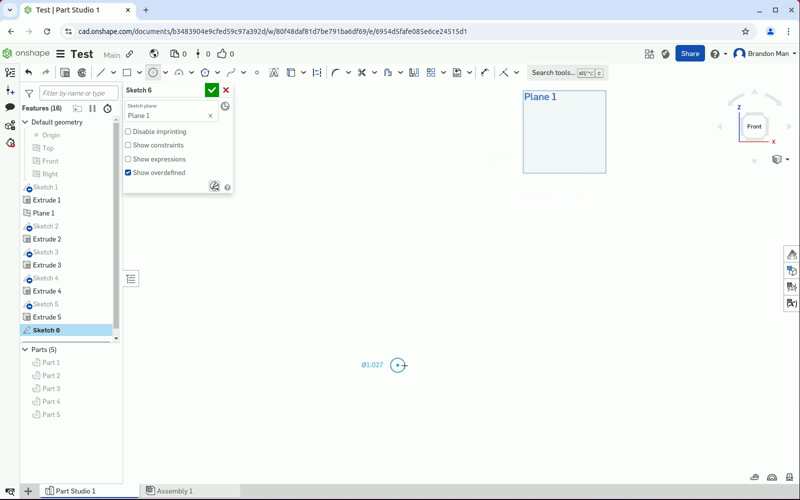
scroll(6)
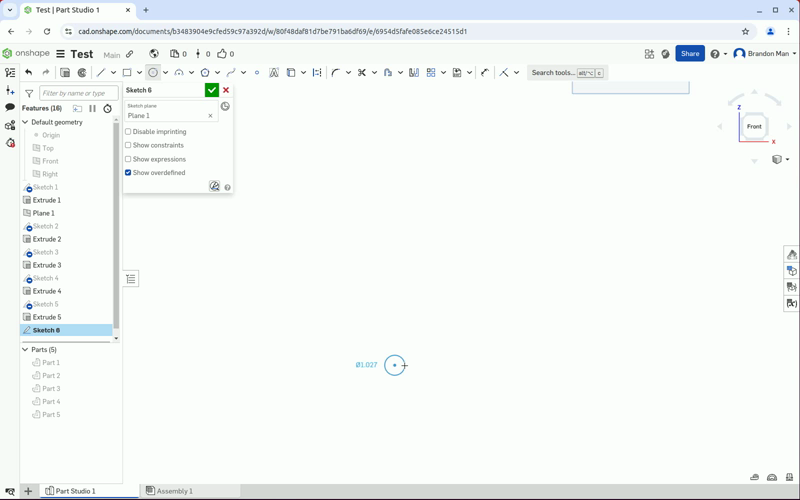
scroll(6)
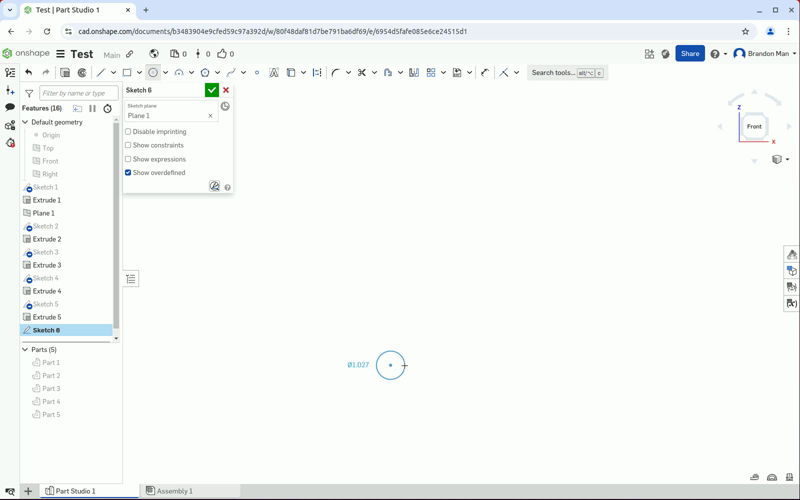
scroll(6)
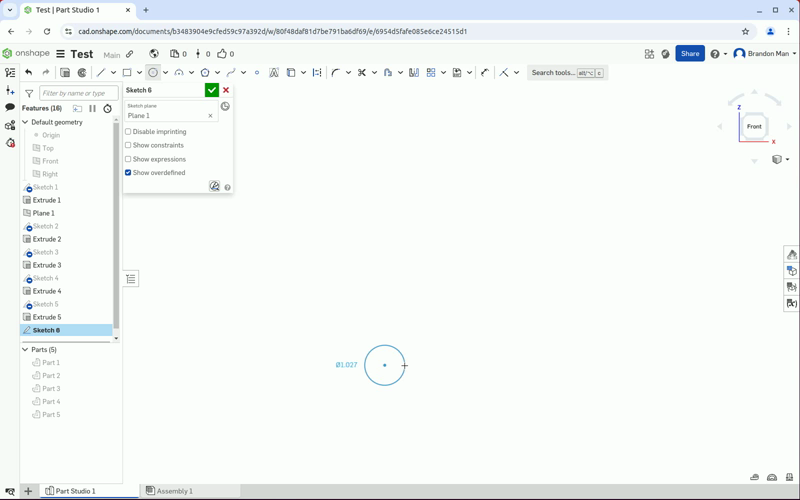
scroll(6)
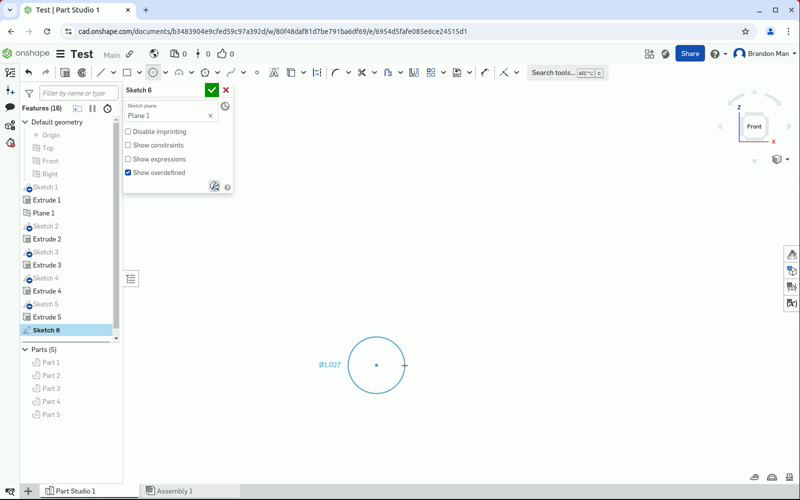
click(404, 365)
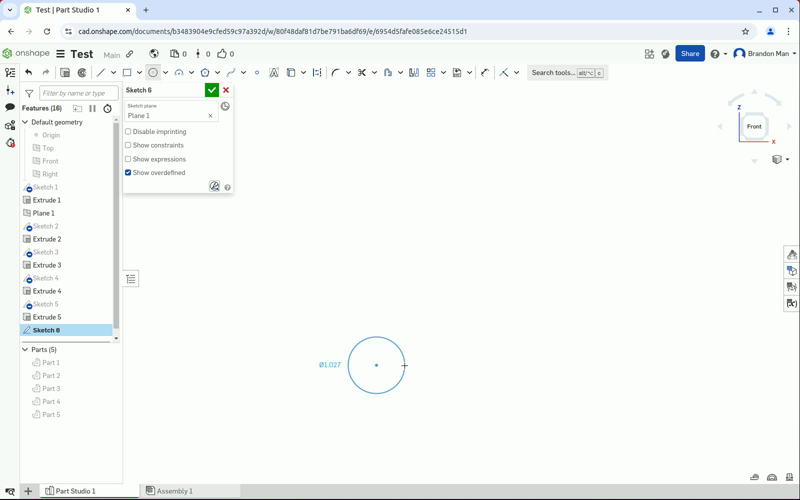
scroll(-6)
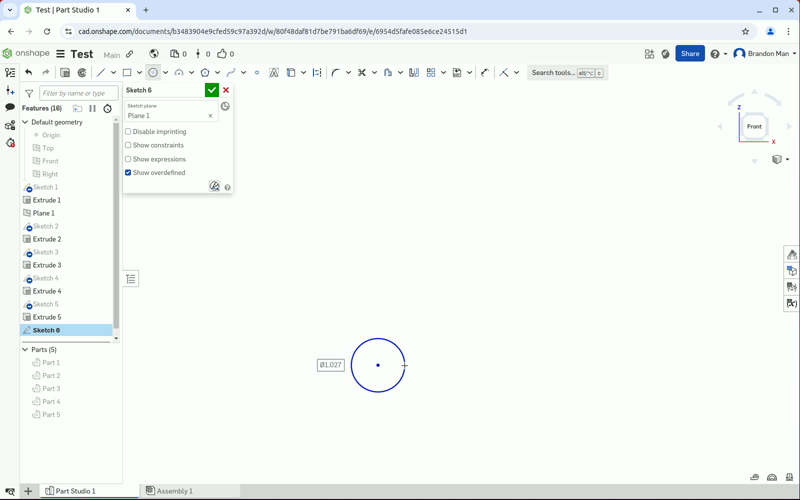
scroll(-6)
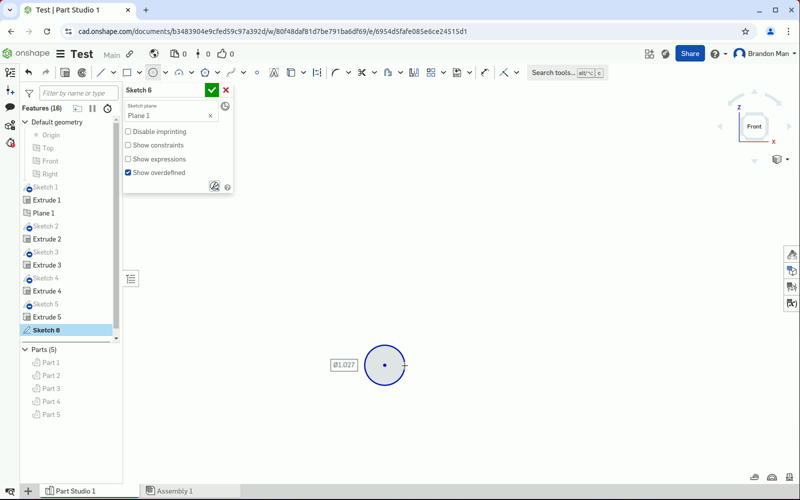
scroll(-6)
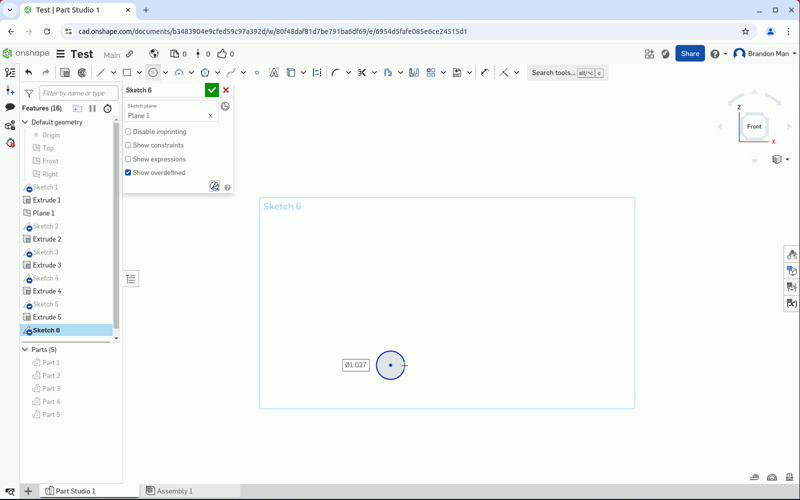
scroll(-6)
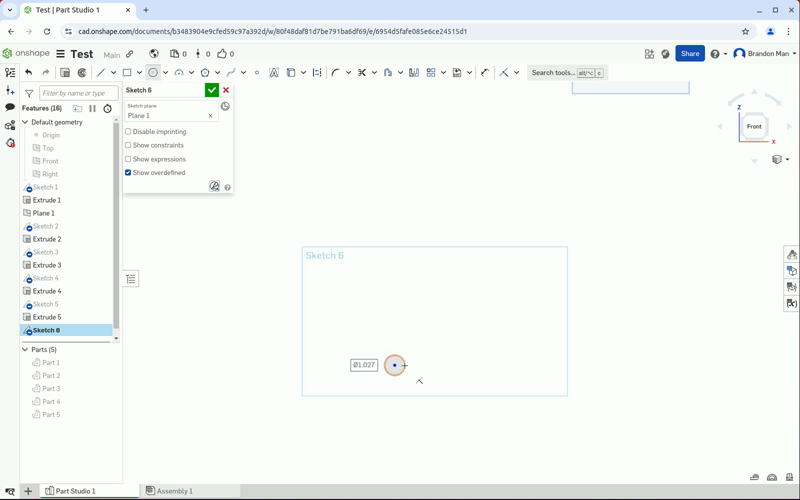
scroll(-6)
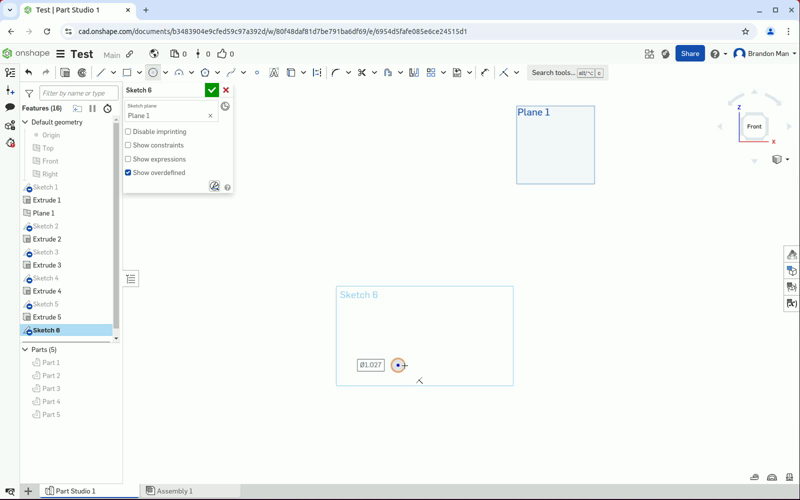
scroll(-6)
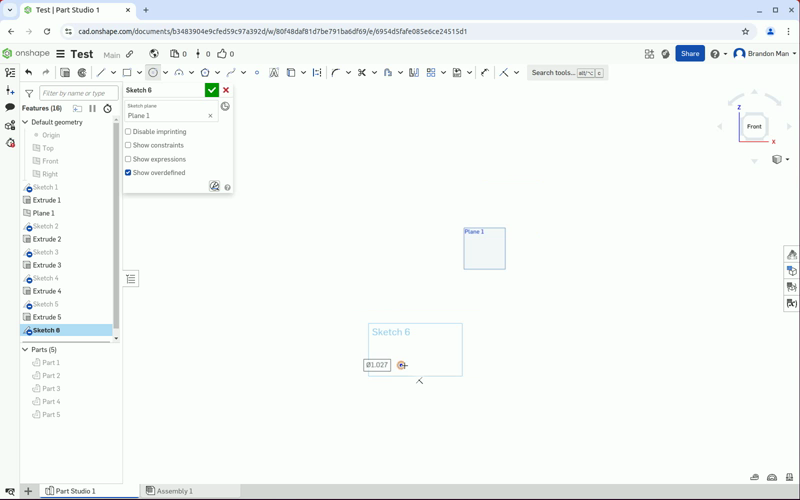
scroll(-6)
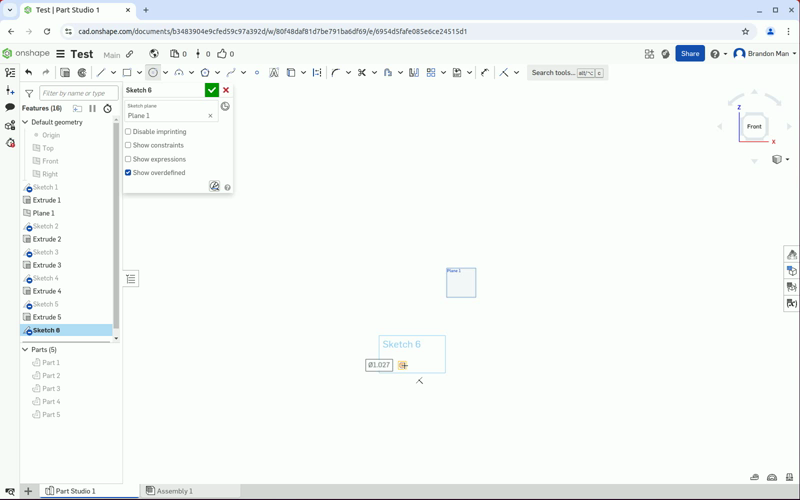
key(esc)
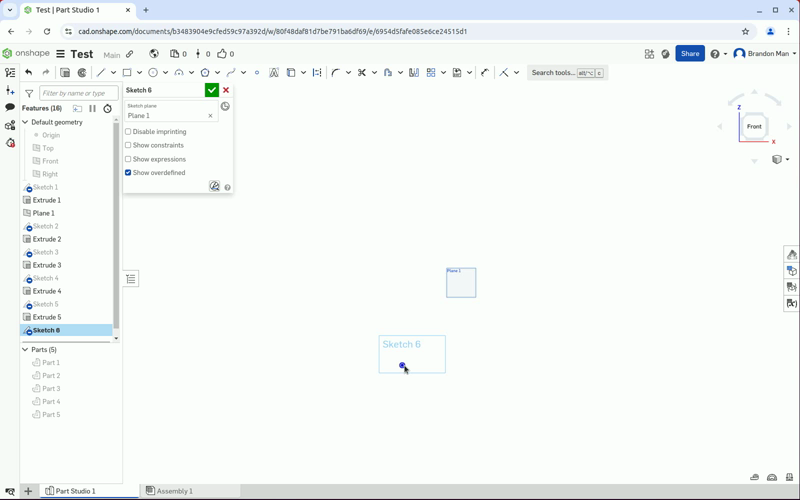
mouse_move(401, 365)
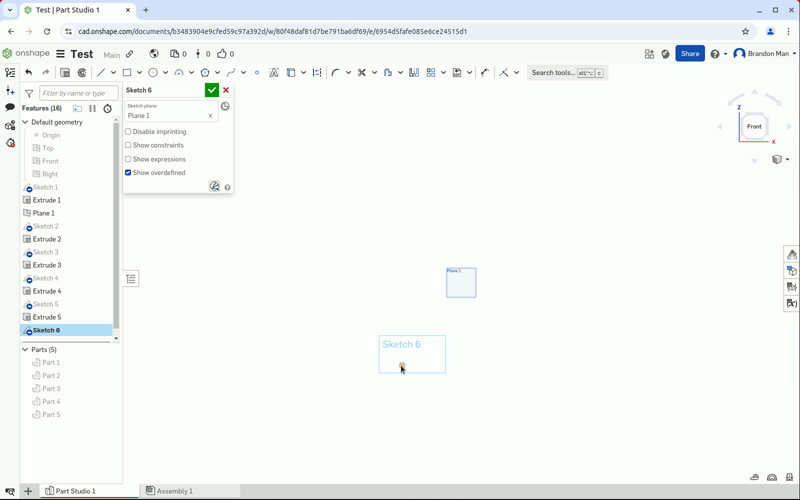
scroll(6)
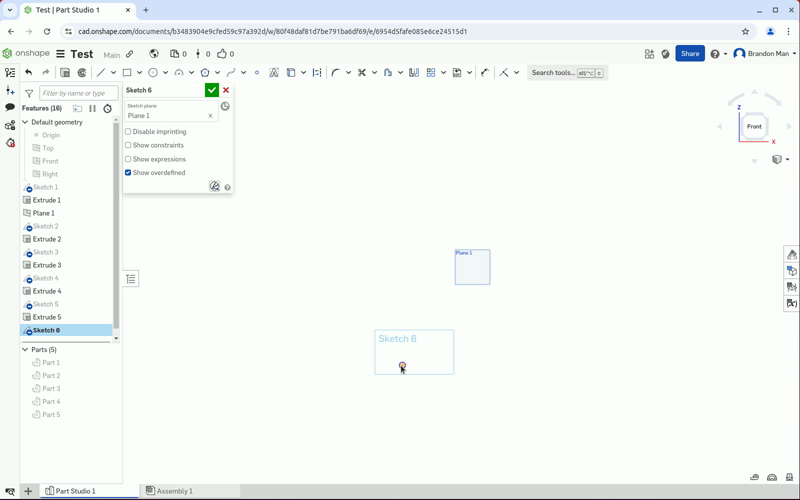
scroll(6)
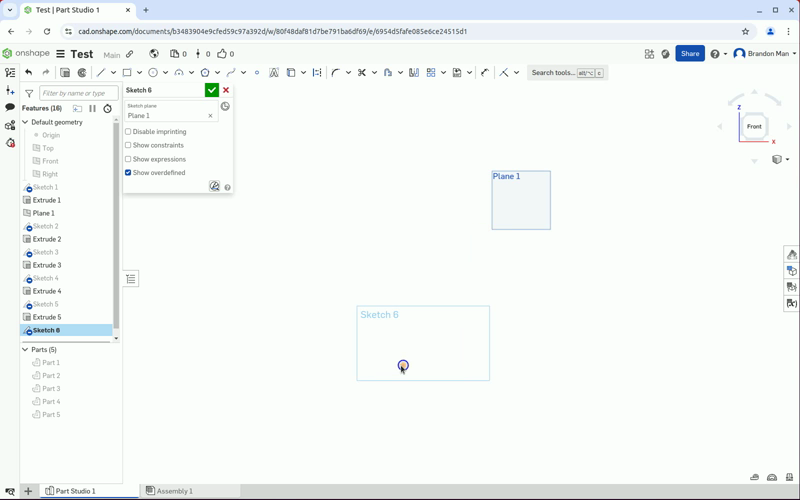
scroll(6)
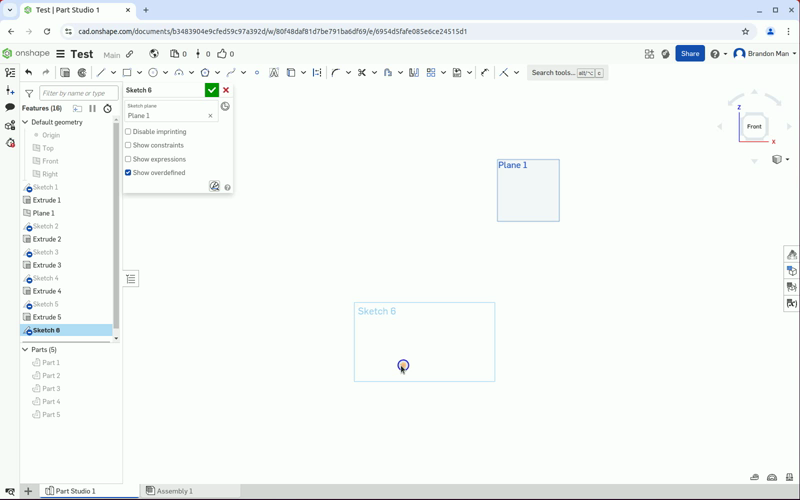
scroll(6)
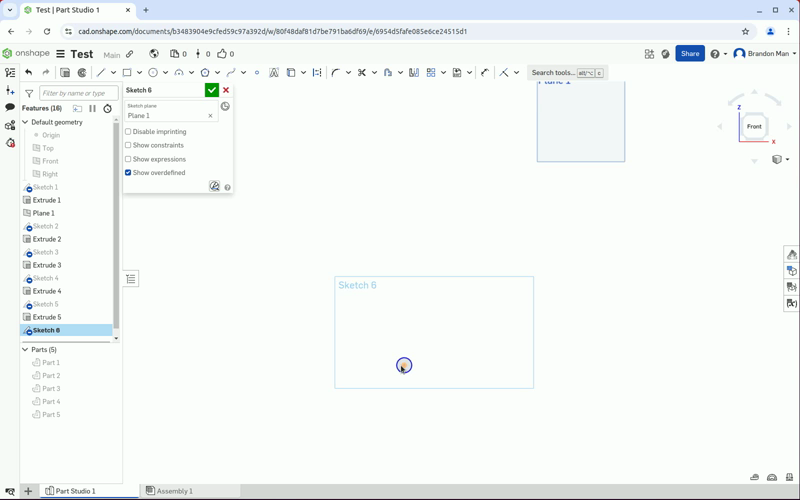
scroll(6)
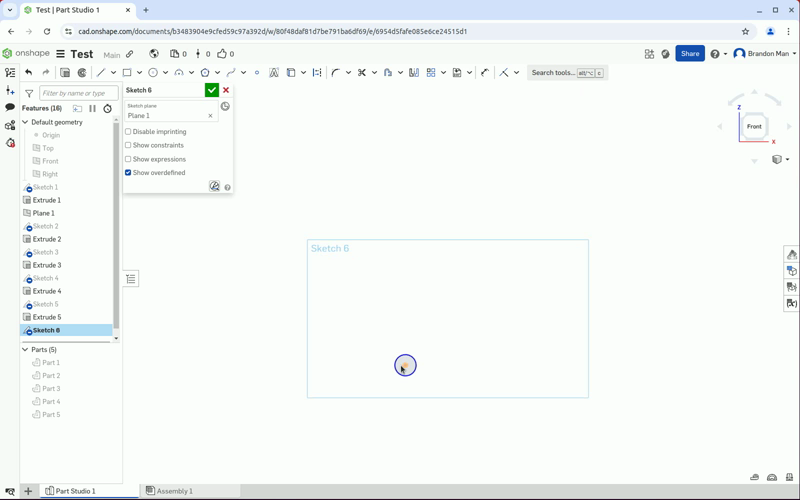
scroll(6)
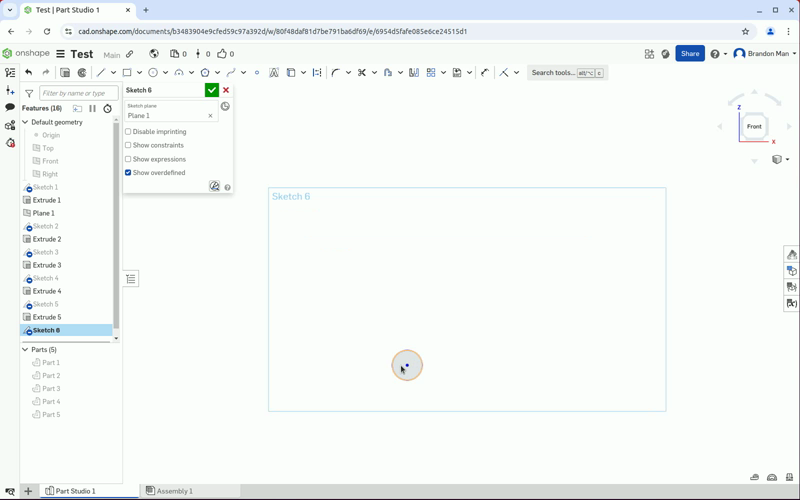
scroll(6)
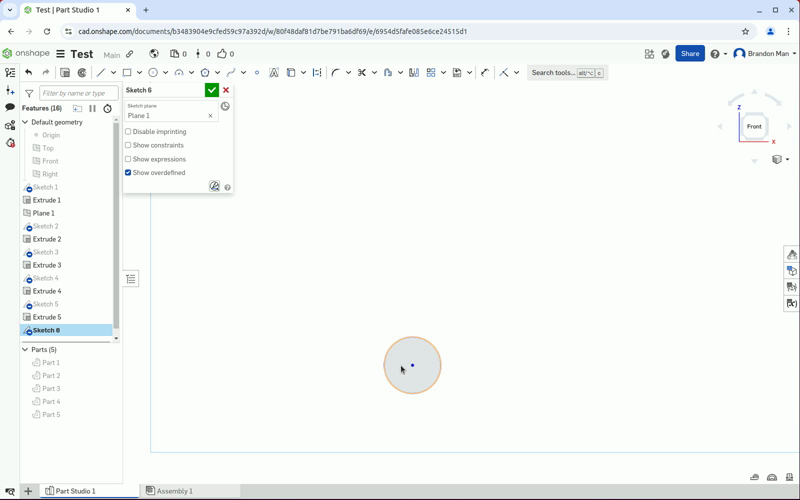
click(401, 365)
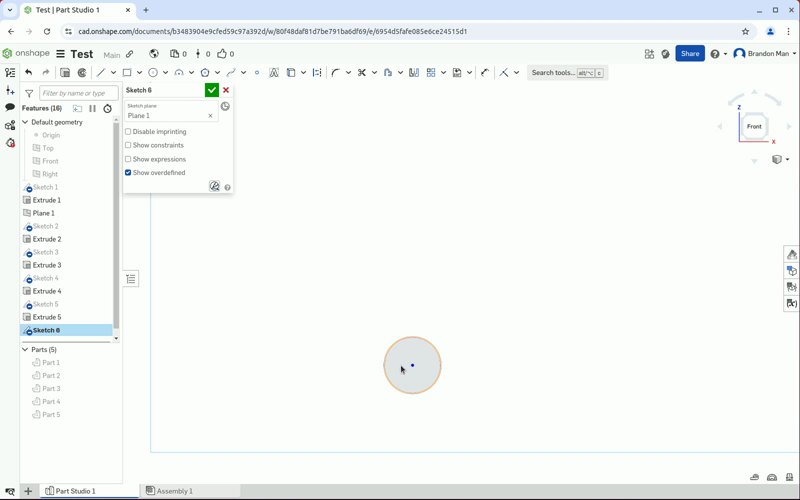
scroll(-6)
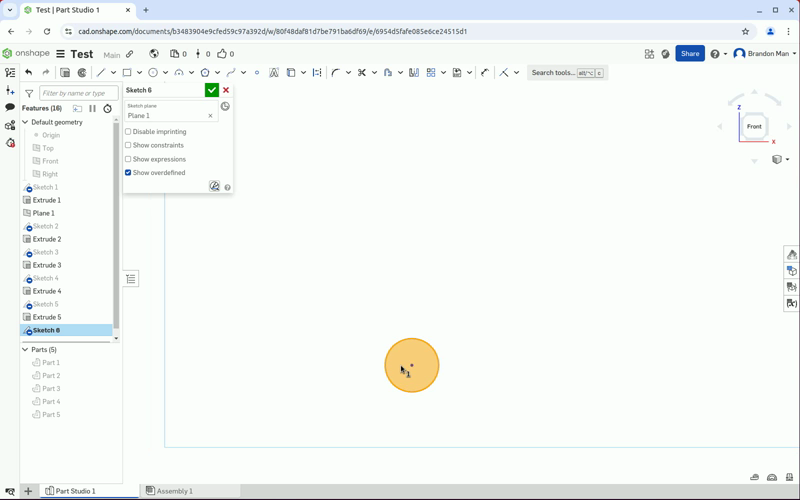
scroll(-6)
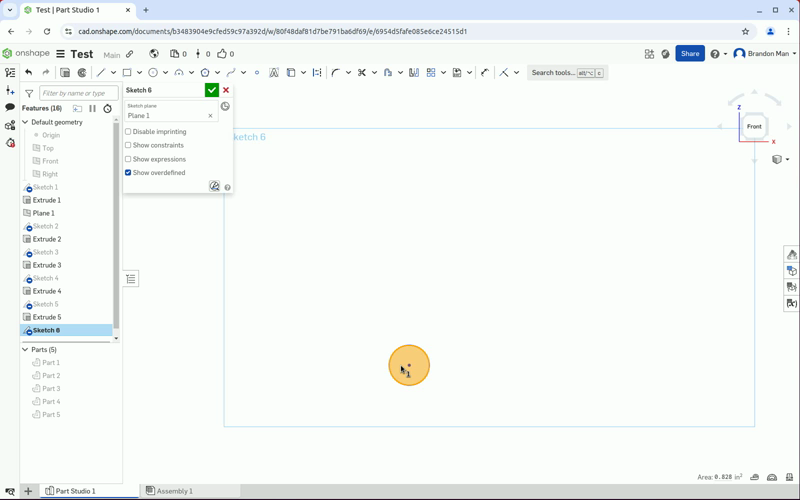
scroll(-6)
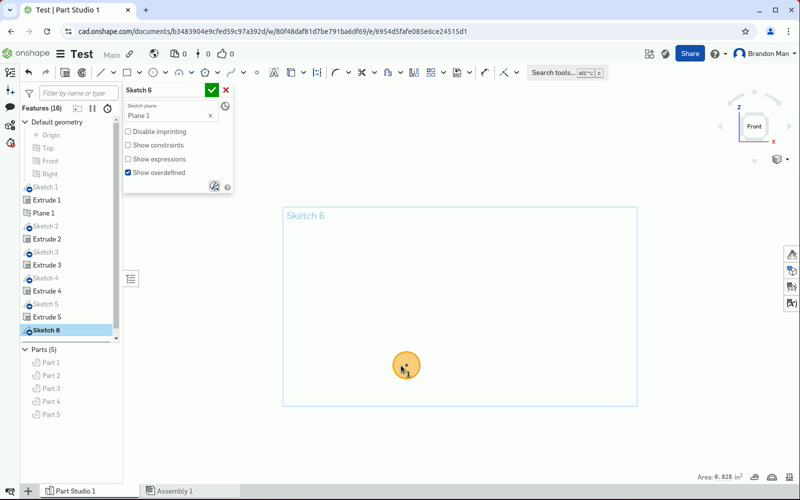
scroll(-6)
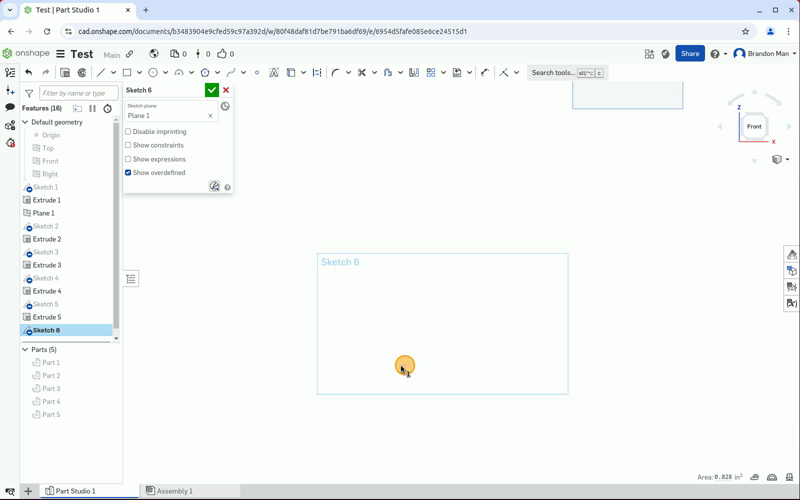
scroll(-6)
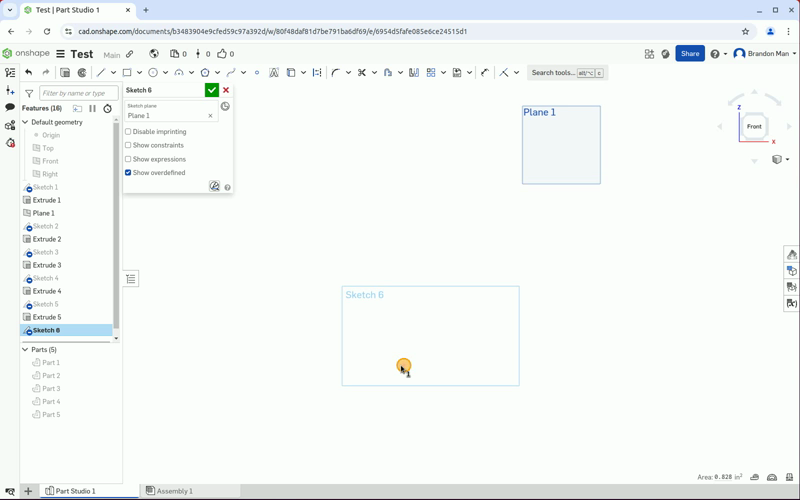
scroll(-6)
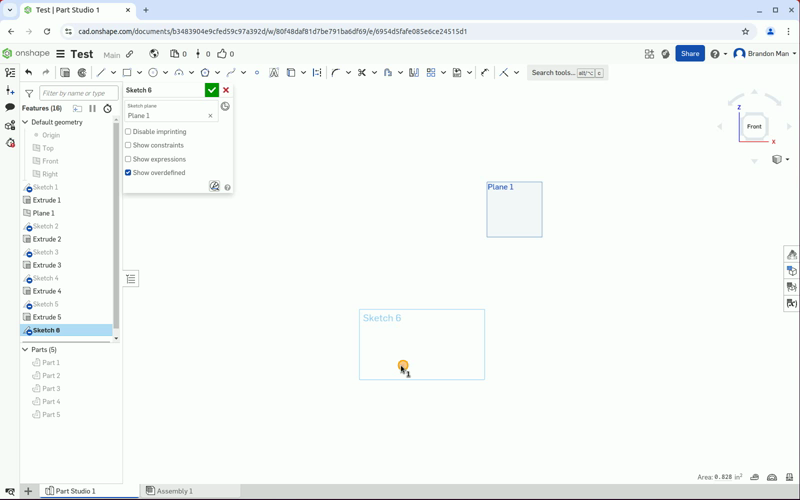
scroll(-6)
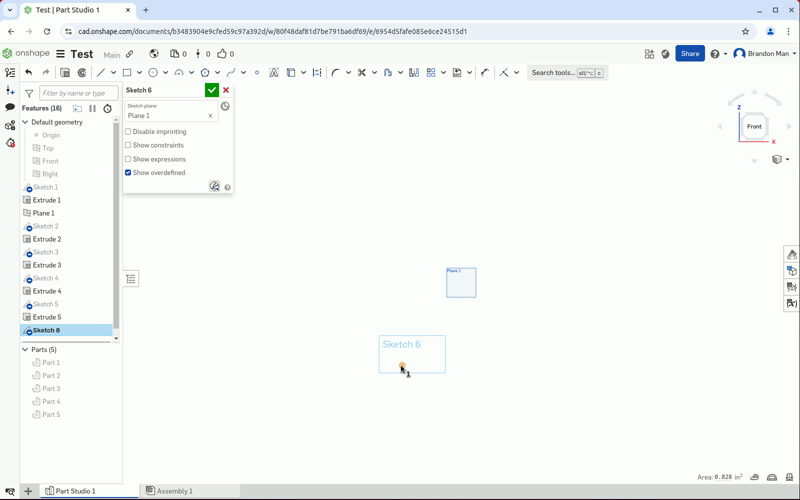
mouse_move(73, 352)
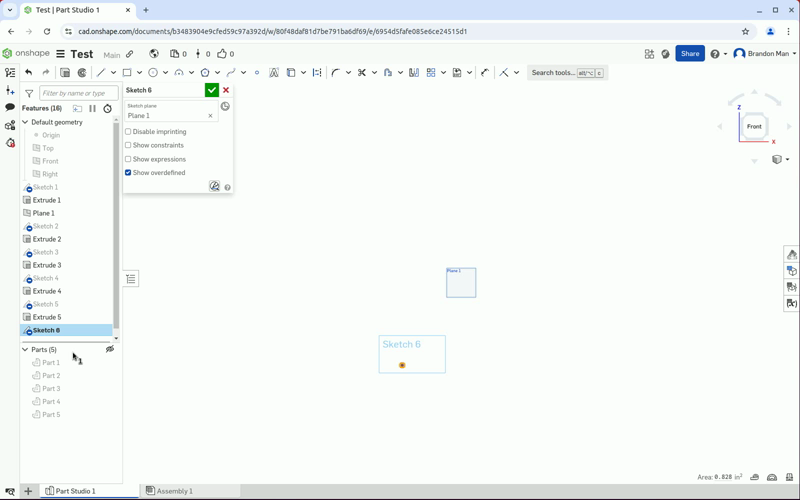
key(shift+y)
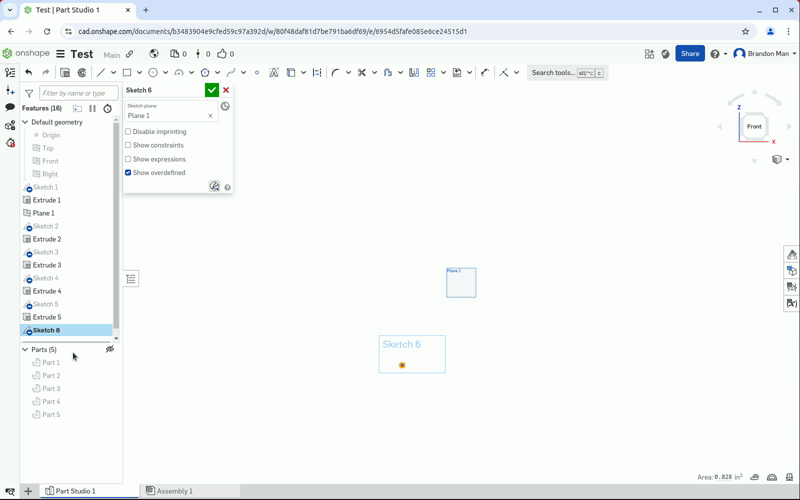
key(shift+e)
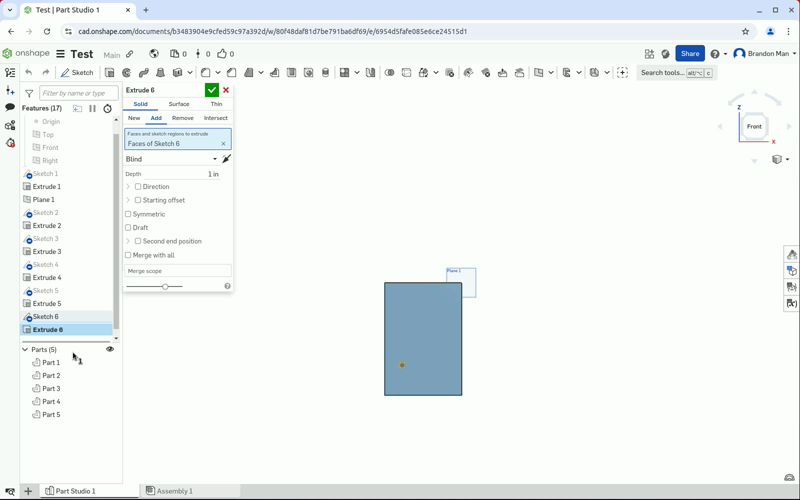
mouse_move(143, 106)
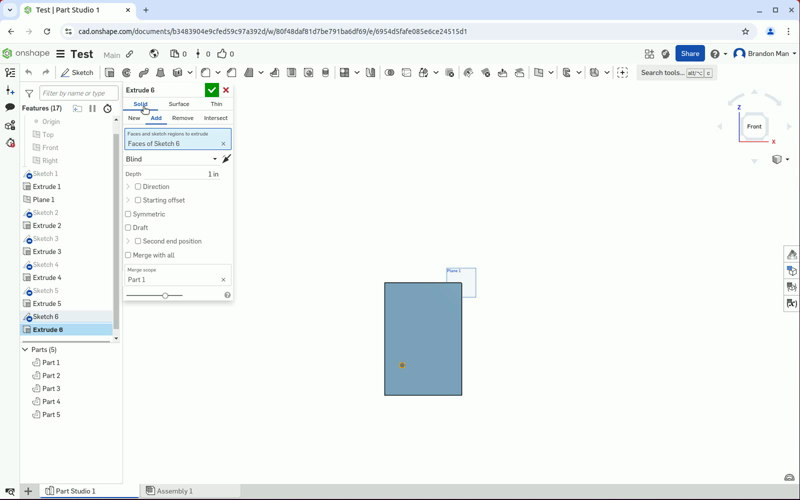
click(143, 106)
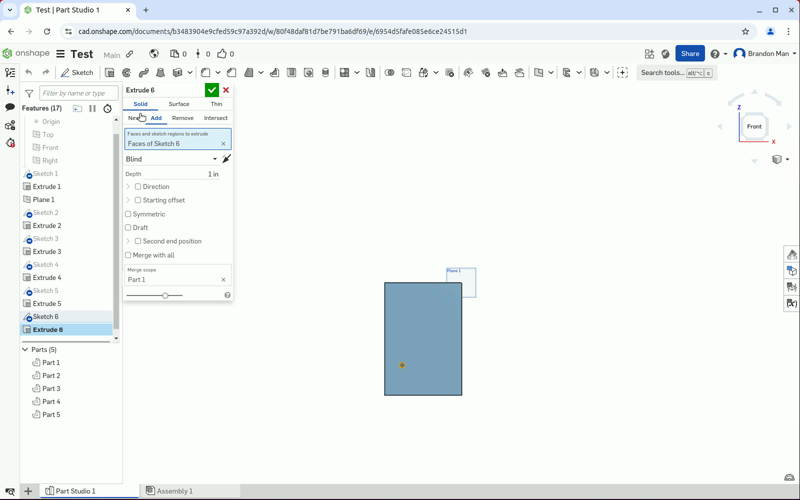
mouse_move(137, 120)
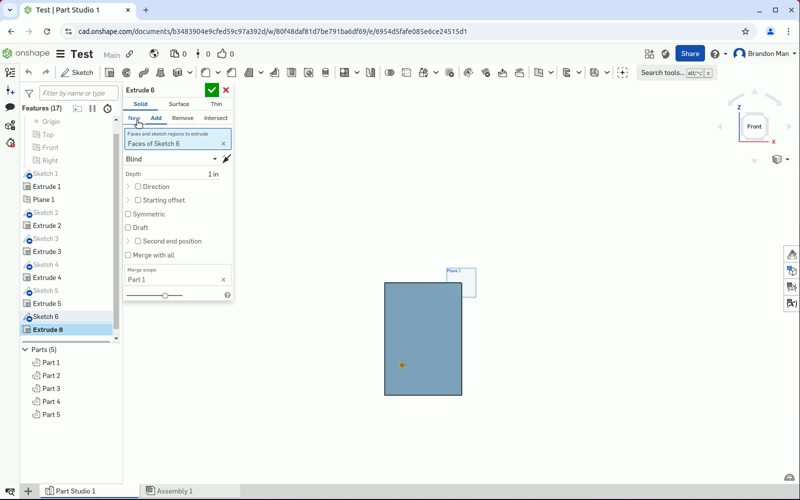
click(137, 120)
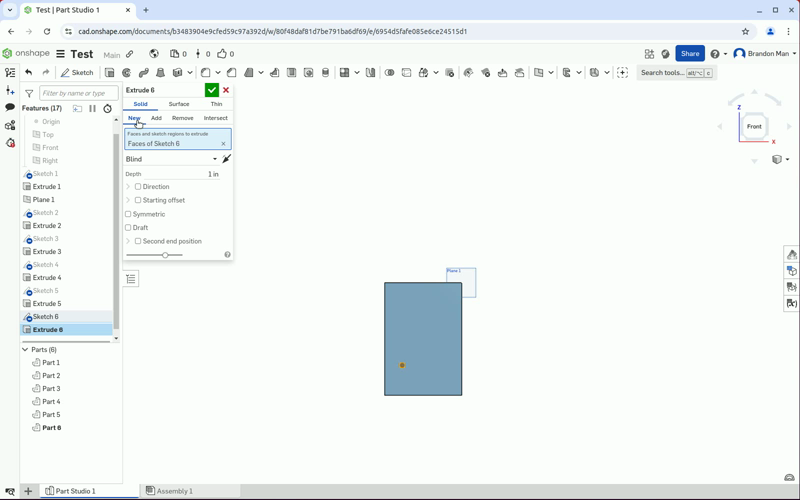
key(tab, 4)
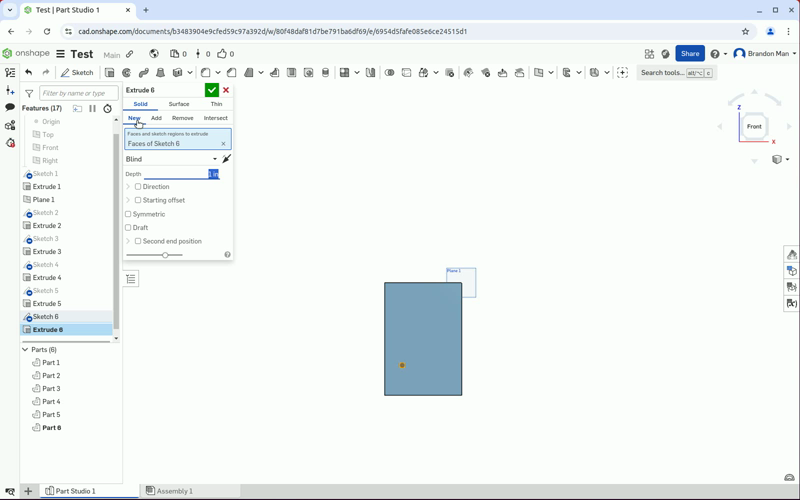
text(-1.204)
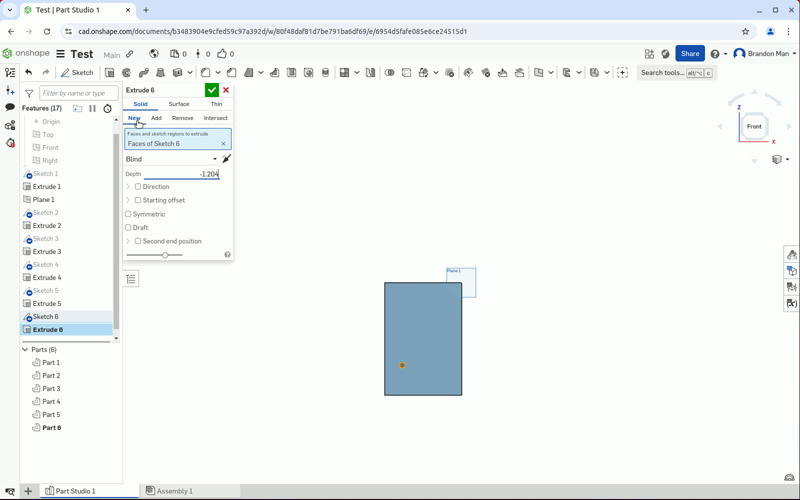
key(enter)
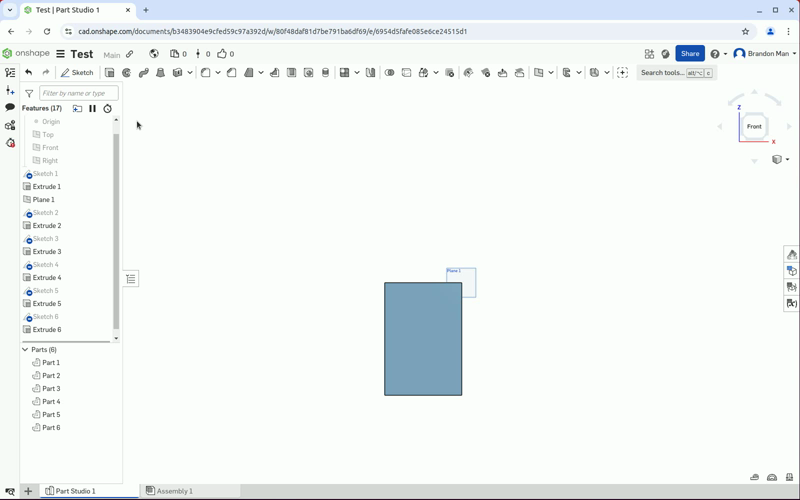
key(shift+h)
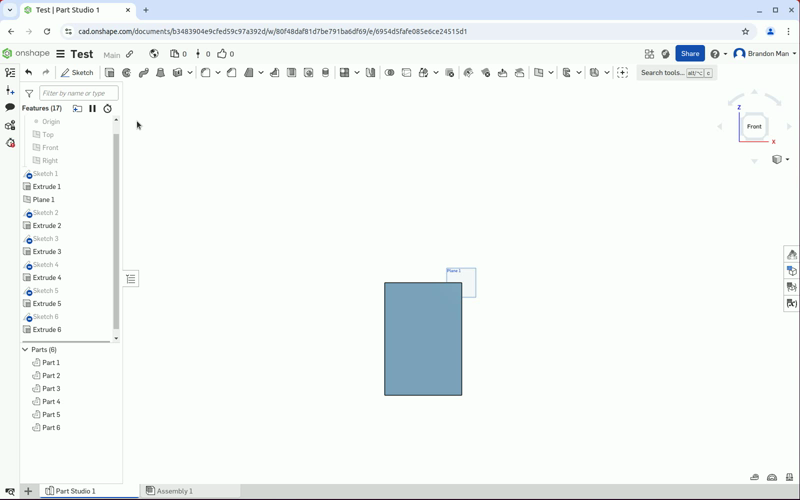
key(shift+h)
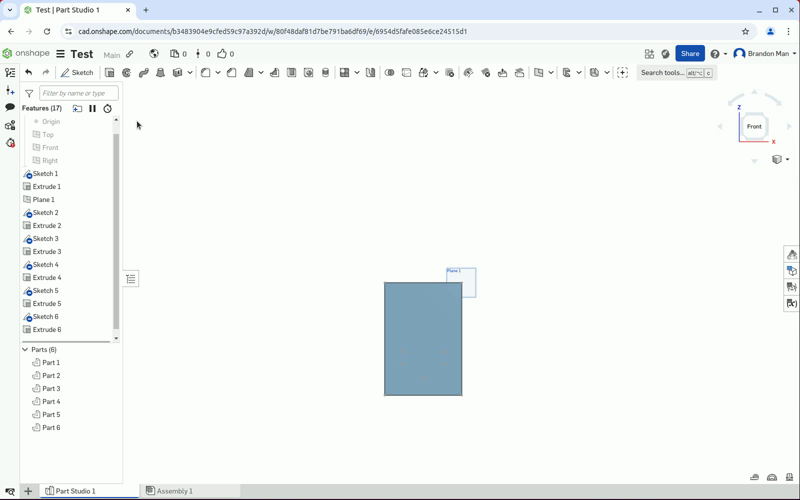
key(shift+7)
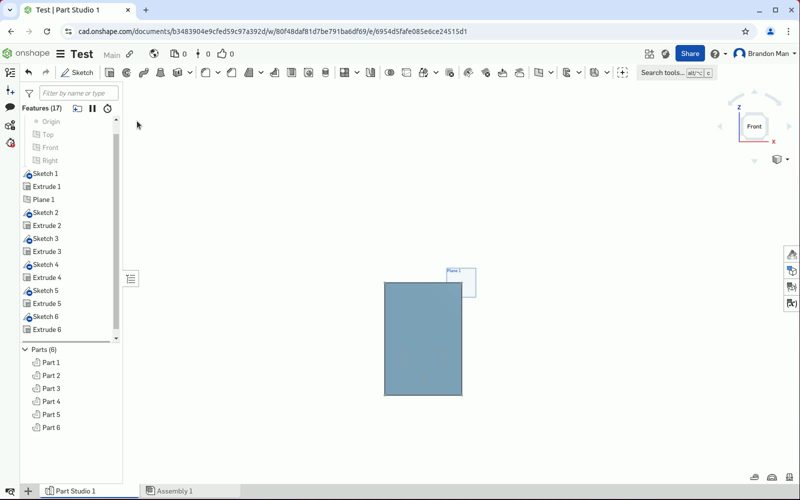
key(left, 2)
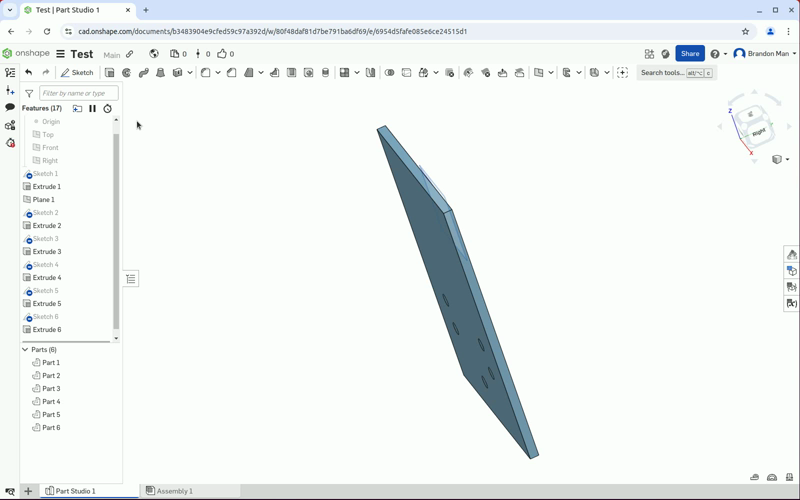
key(down, 2)
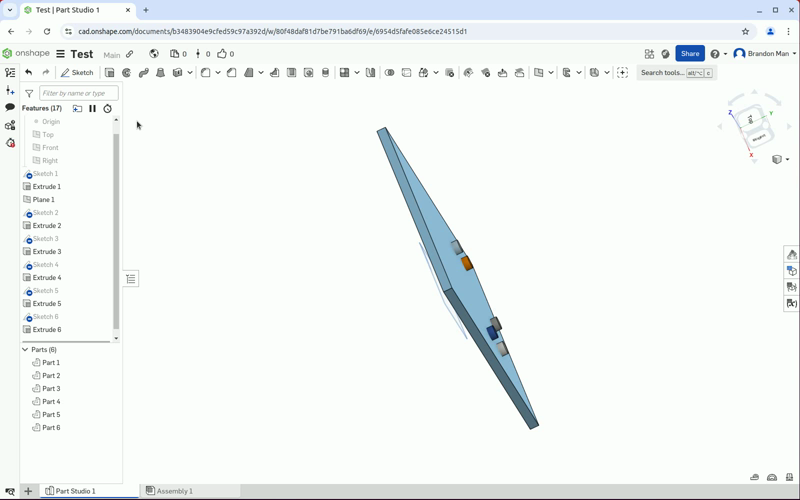
key(up, 2)
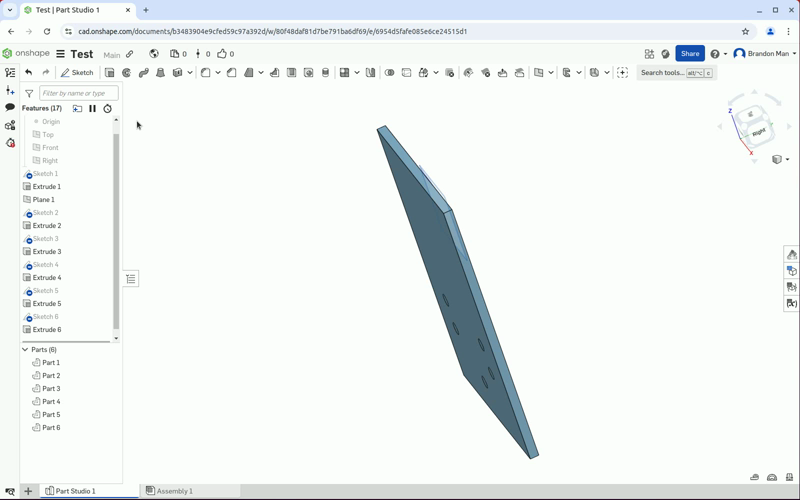
key(right, 2)
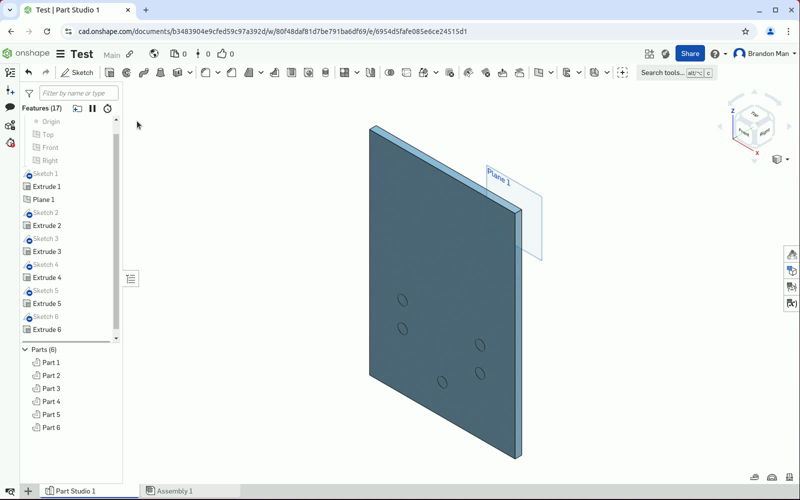
mouse_move(69, 176)
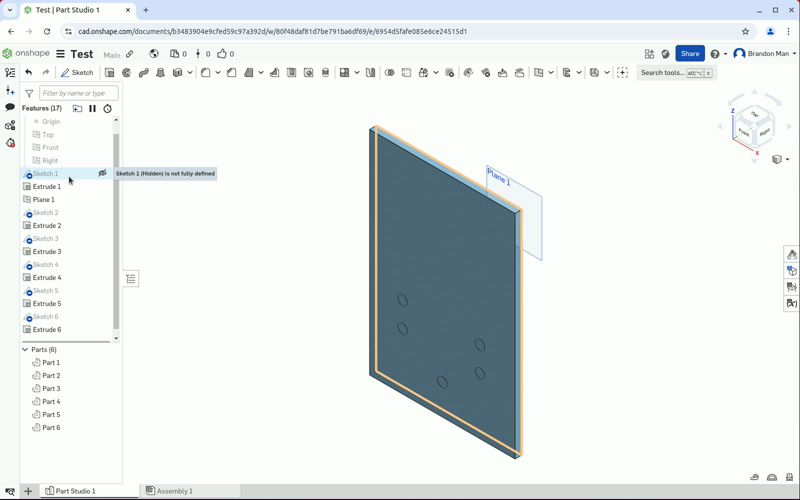
click(69, 176)